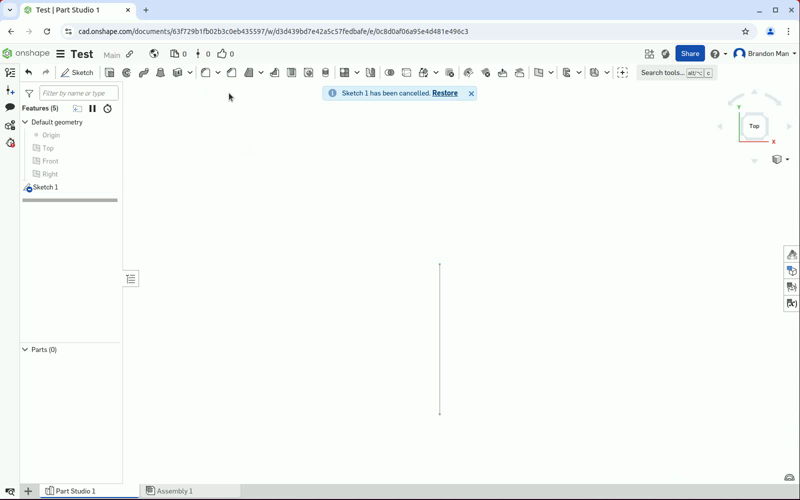
key(shift+h)
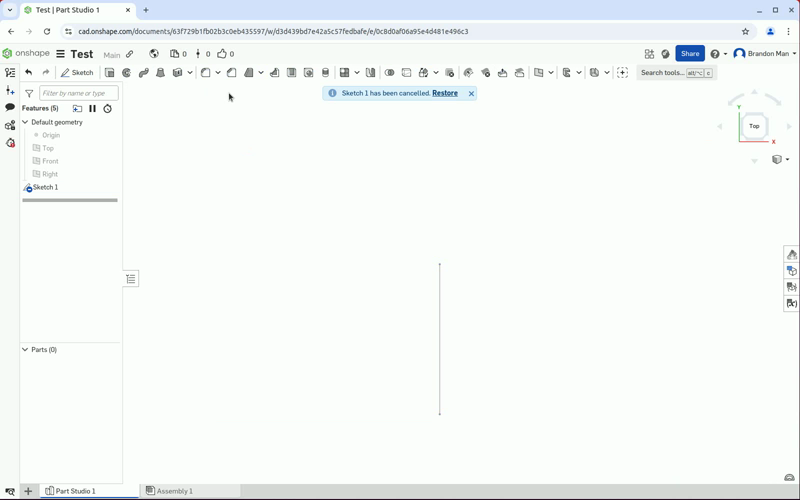
key(shift+s)
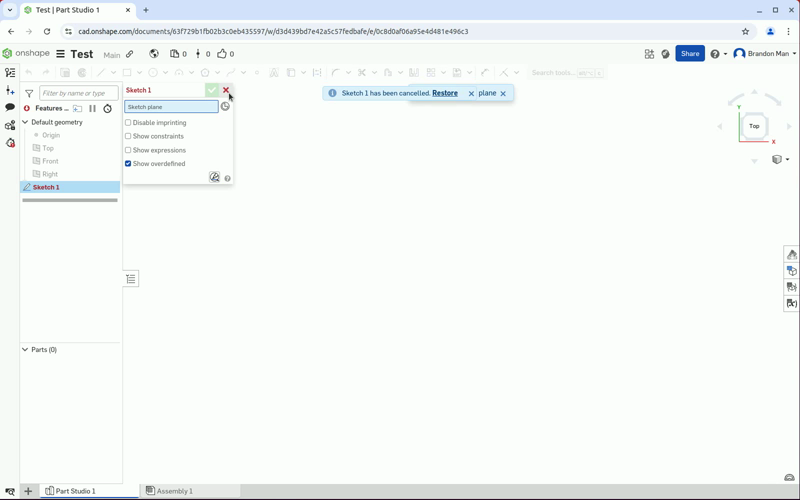
mouse_move(73, 150)
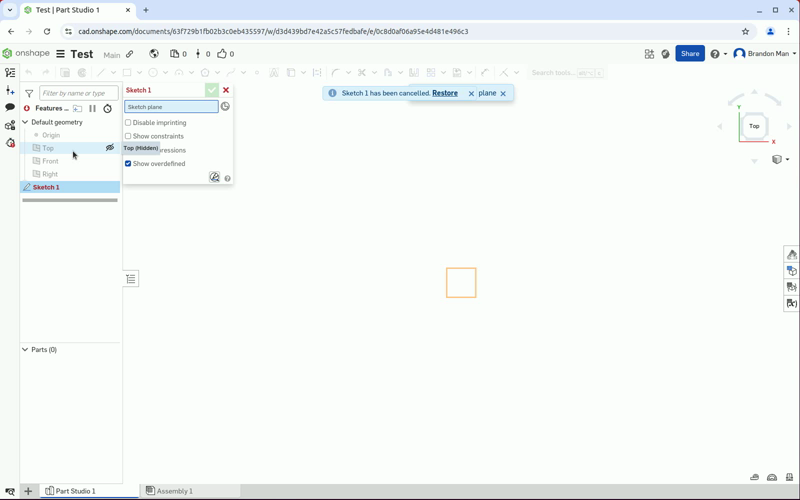
click(73, 150)
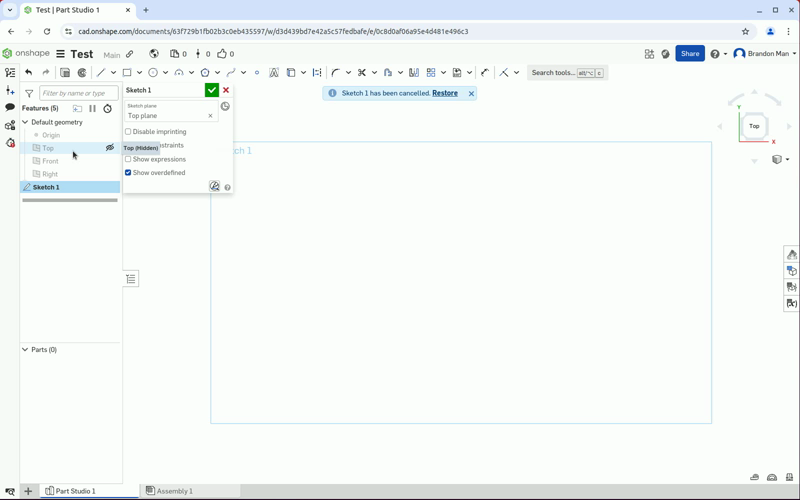
mouse_move(73, 352)
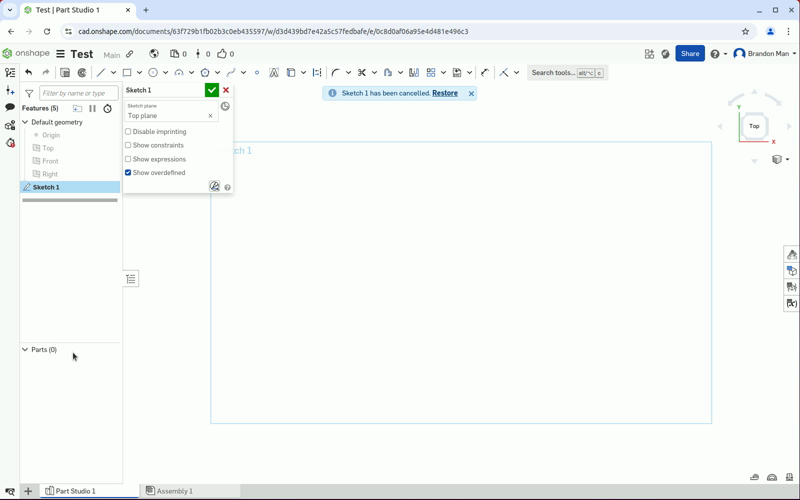
key(y)
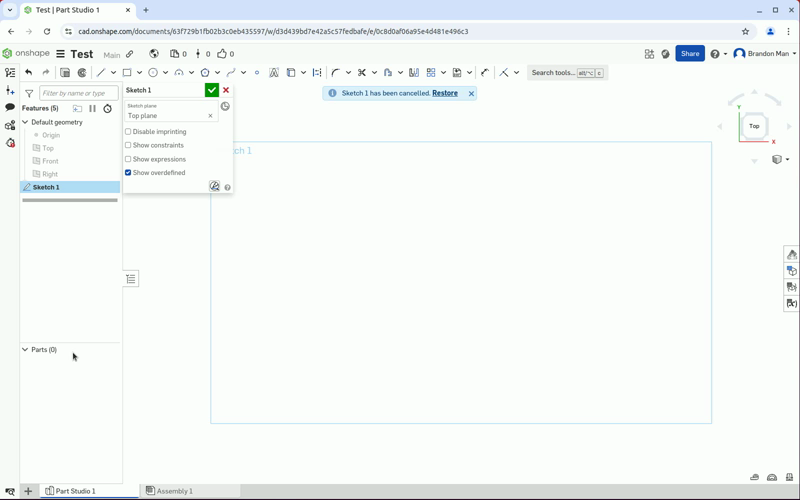
key(a)
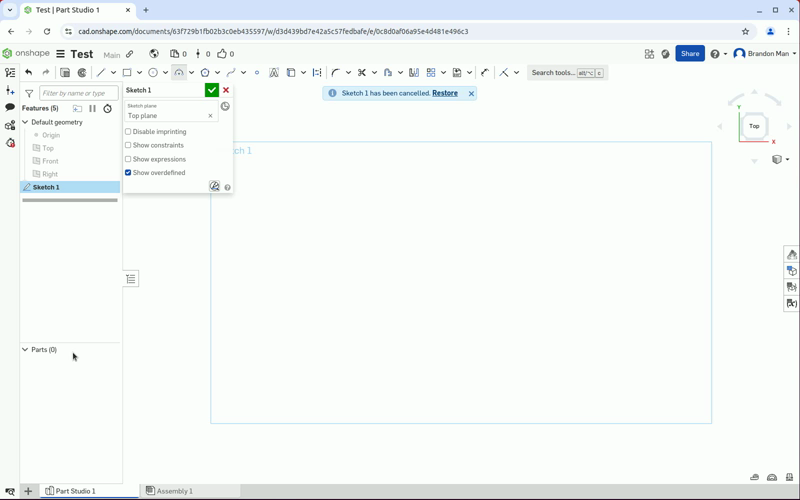
key_down(shift)
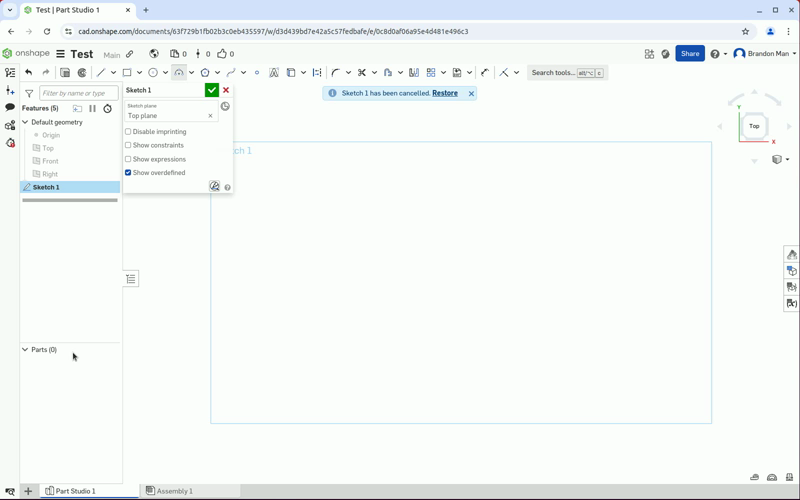
mouse_move(451, 295)
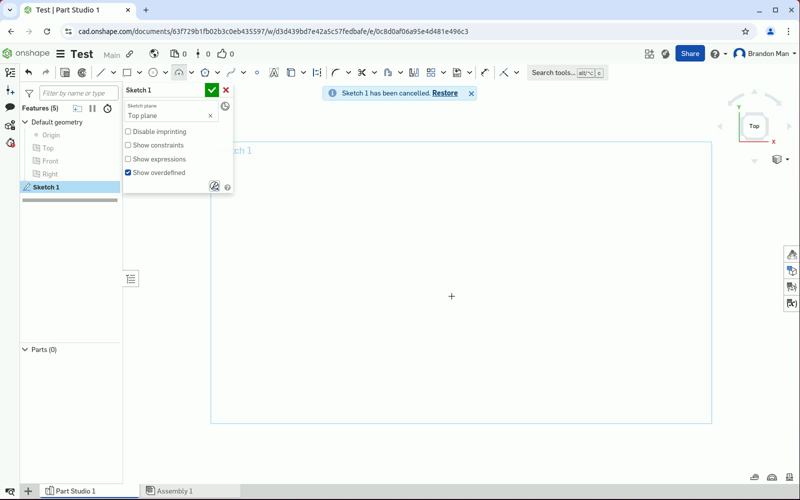
click(451, 295)
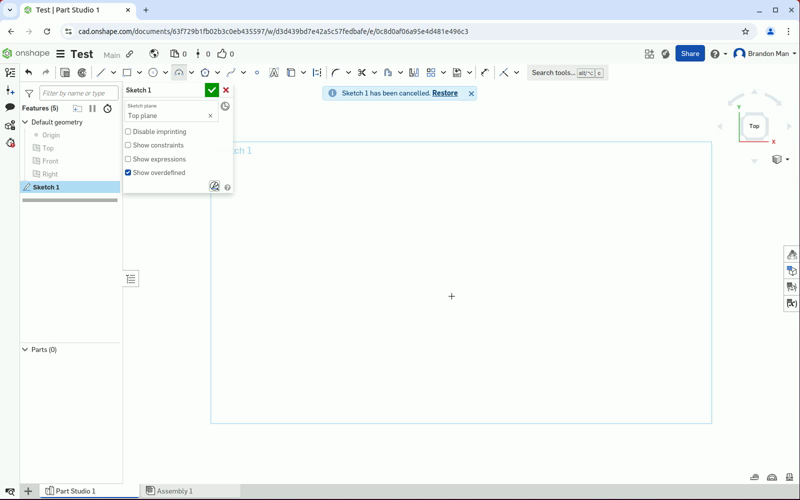
key_up(shift)
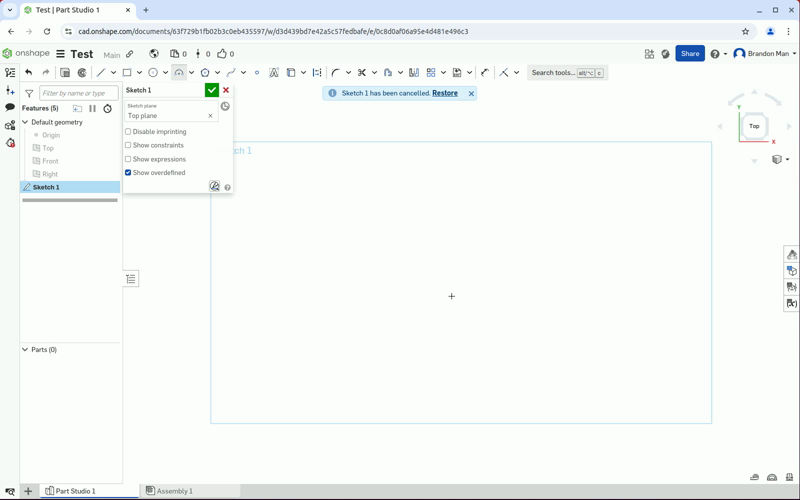
key_down(shift)
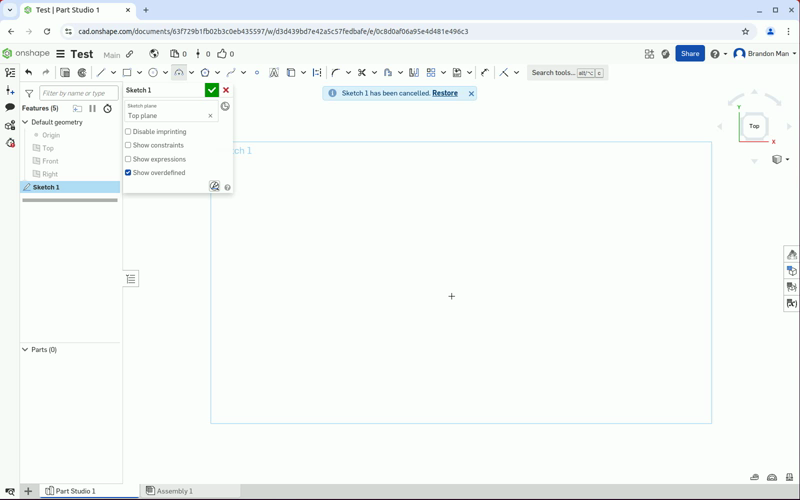
mouse_move(452, 296)
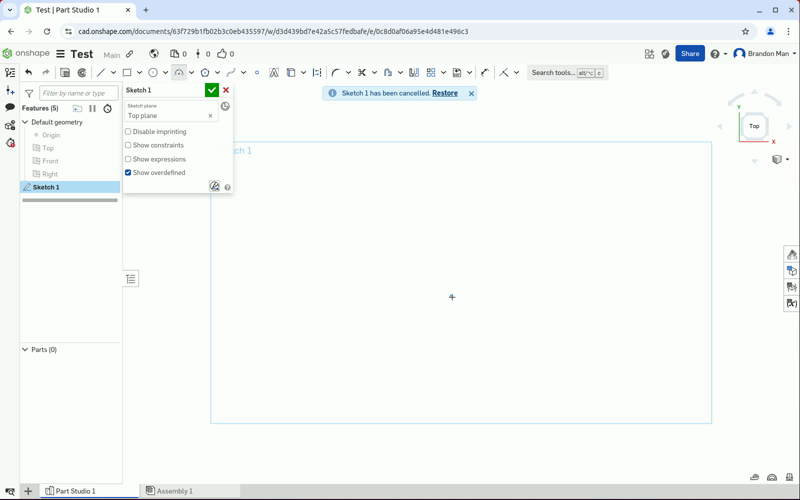
scroll(6)
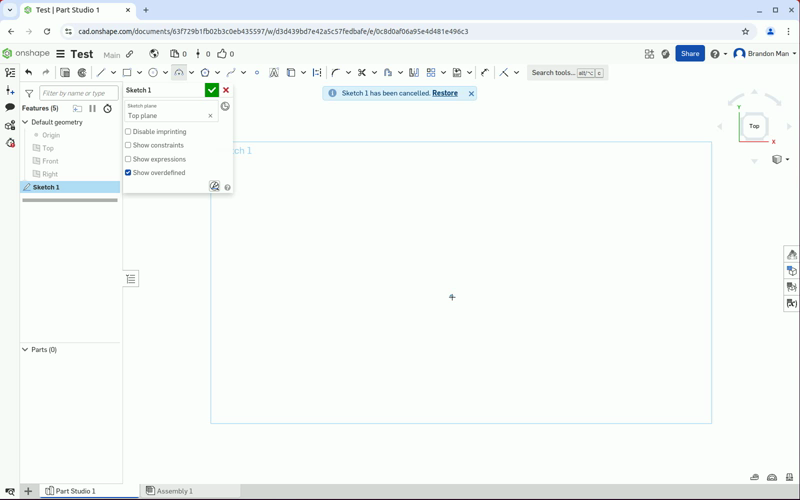
scroll(6)
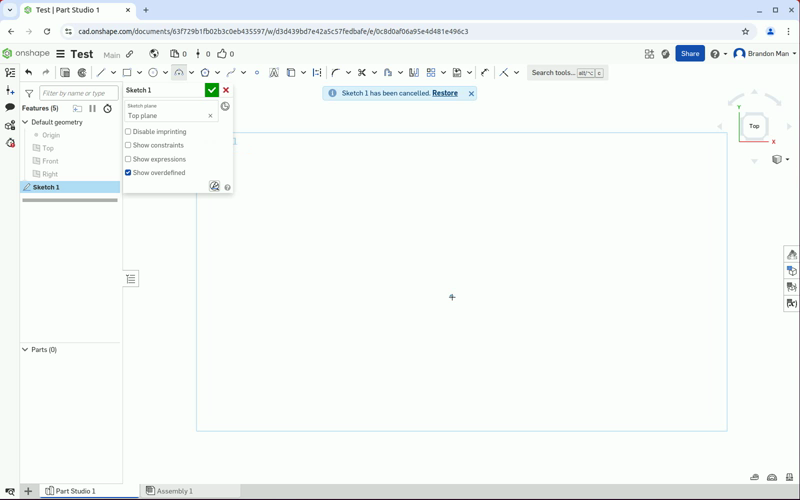
scroll(6)
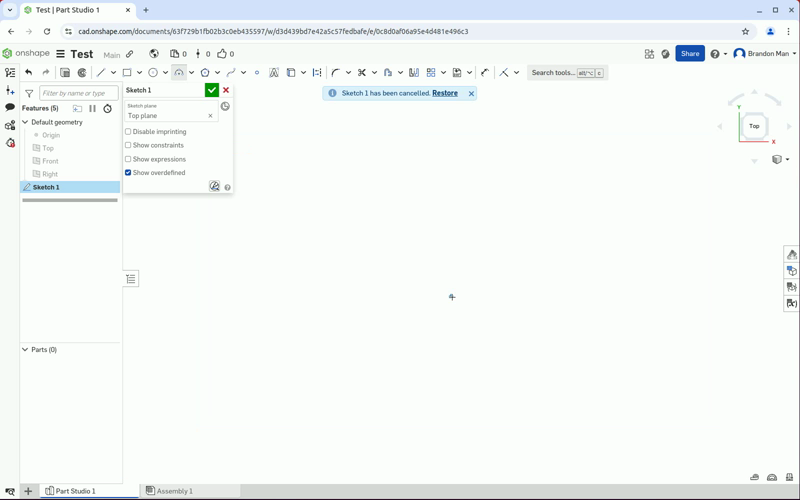
scroll(6)
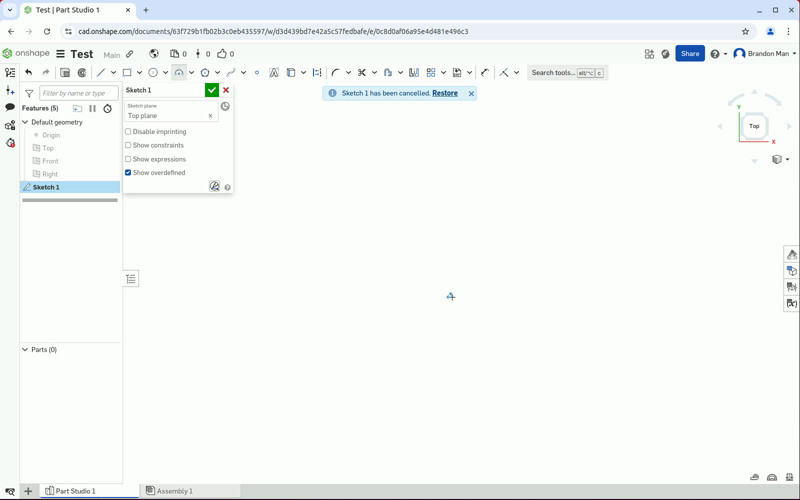
scroll(6)
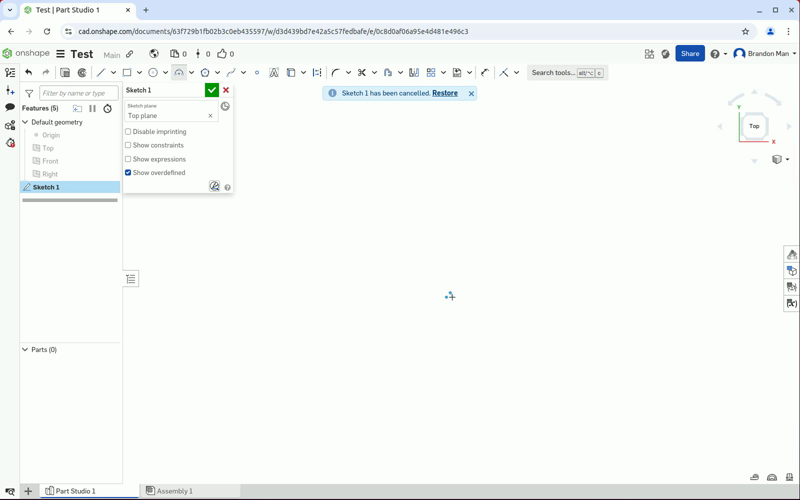
scroll(6)
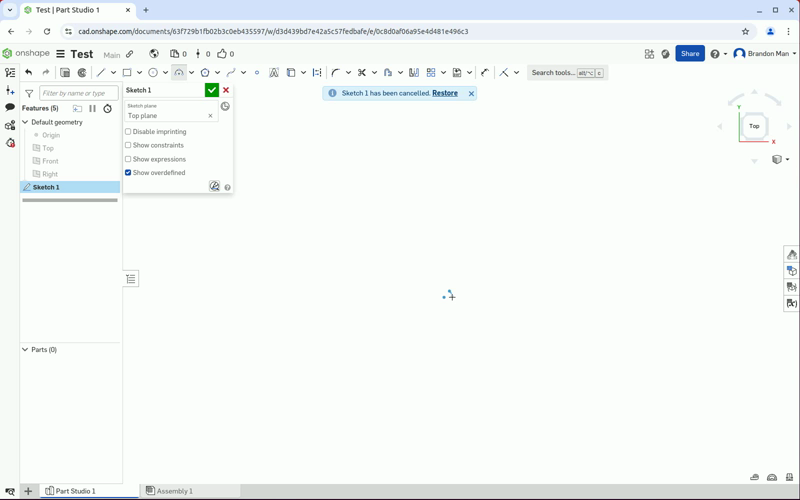
scroll(6)
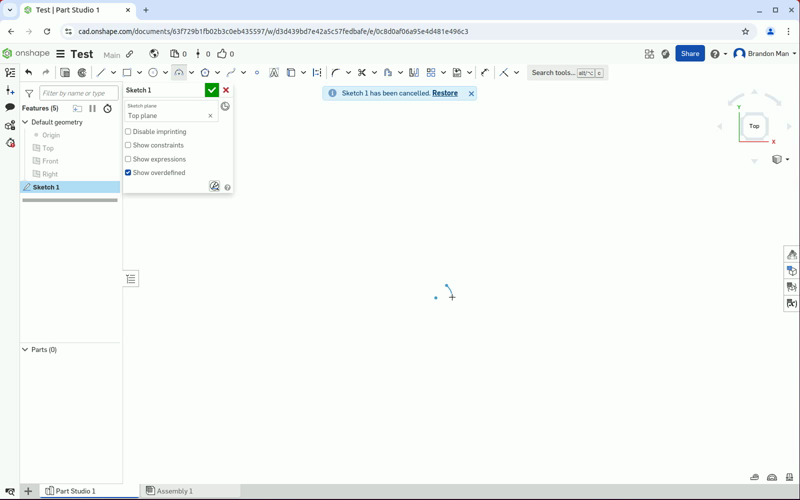
click(452, 296)
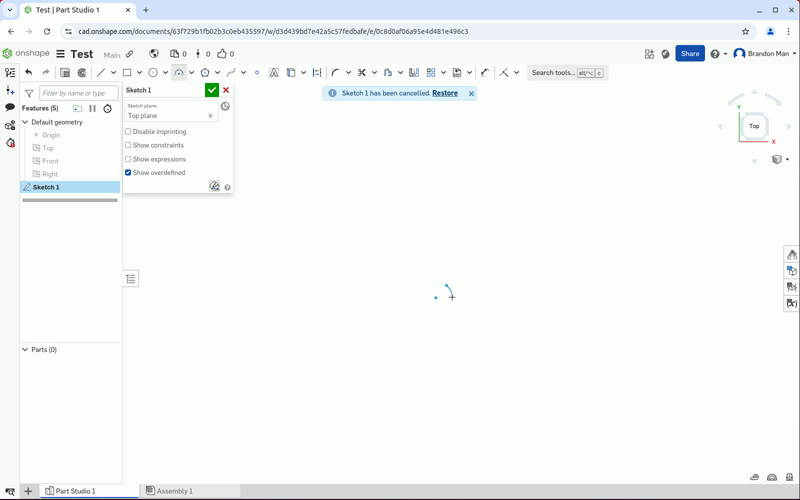
scroll(-6)
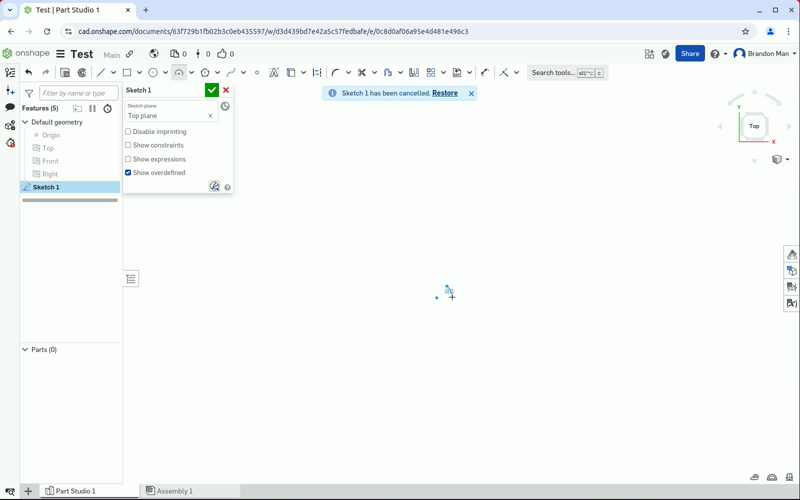
scroll(-6)
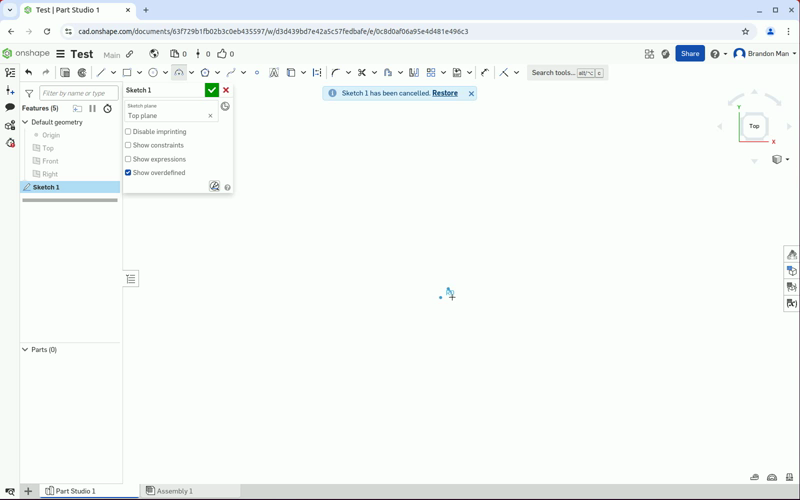
scroll(-6)
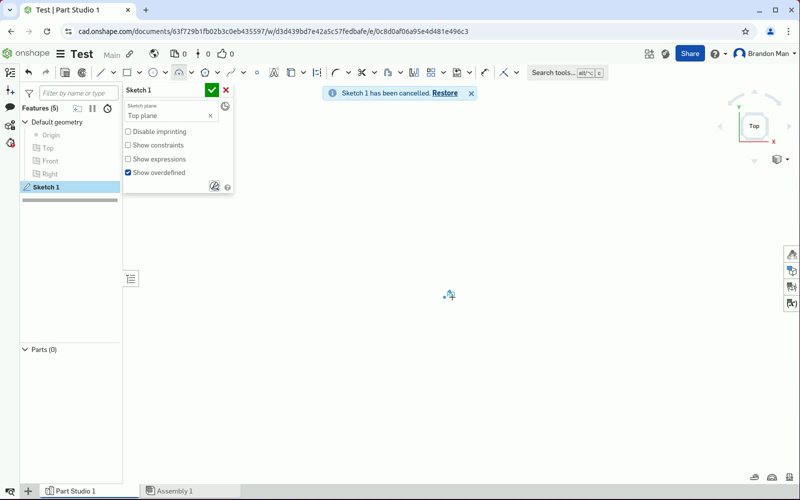
scroll(-6)
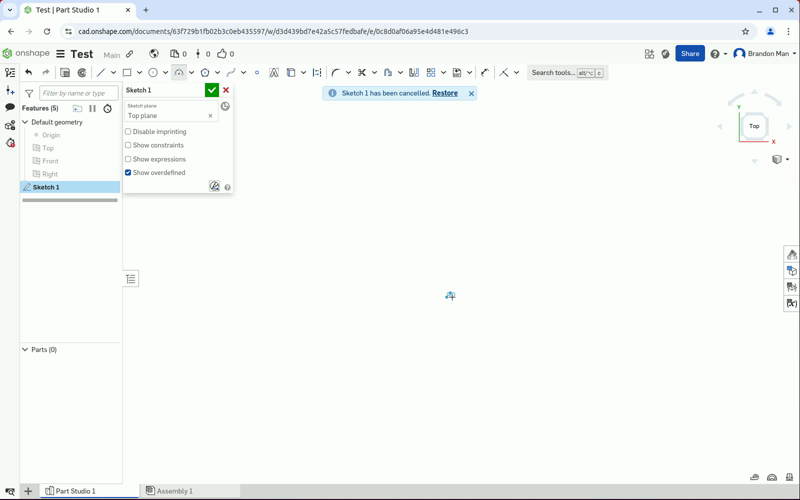
scroll(-6)
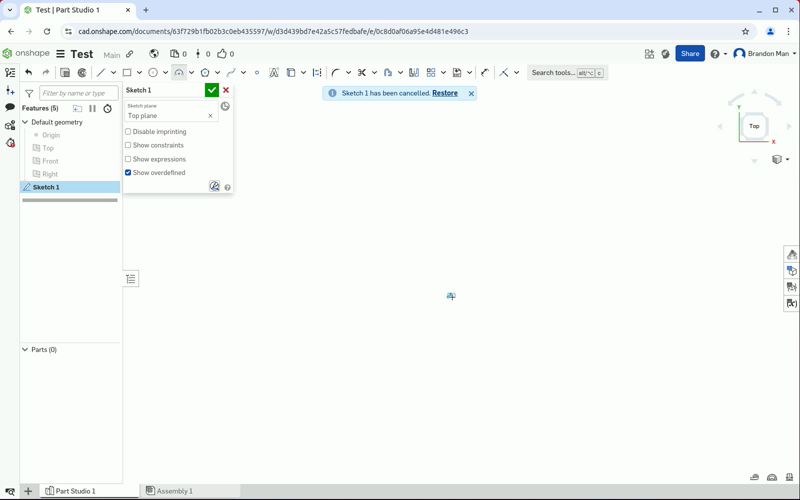
scroll(-6)
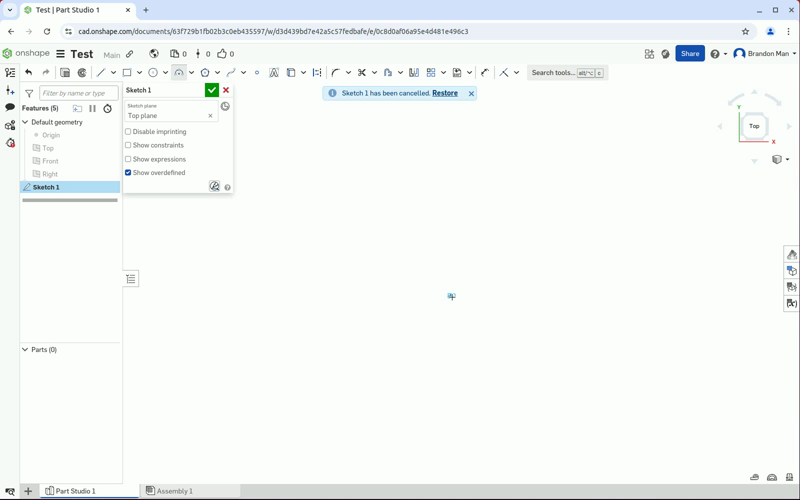
scroll(-6)
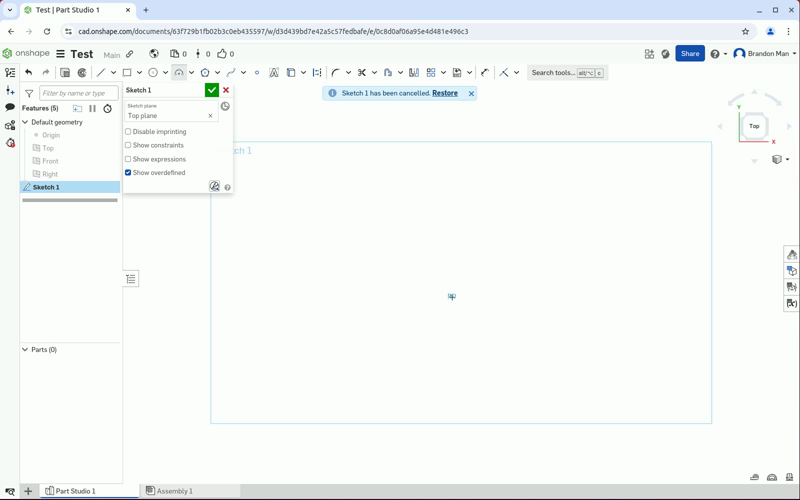
mouse_move(451, 296)
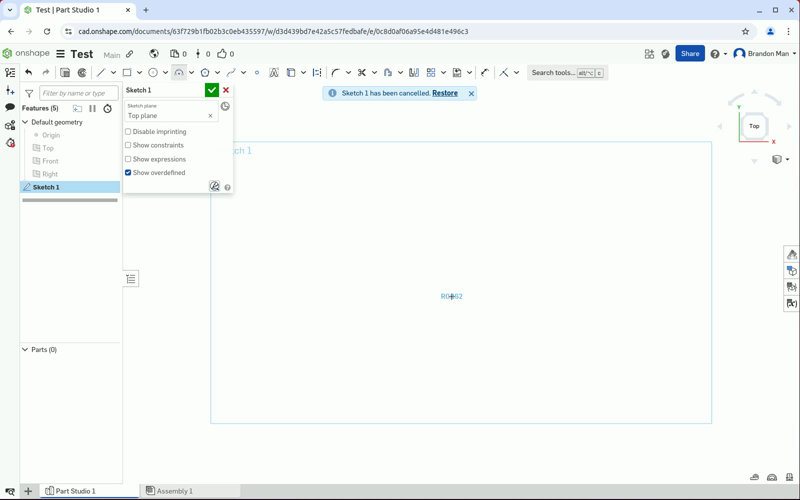
scroll(6)
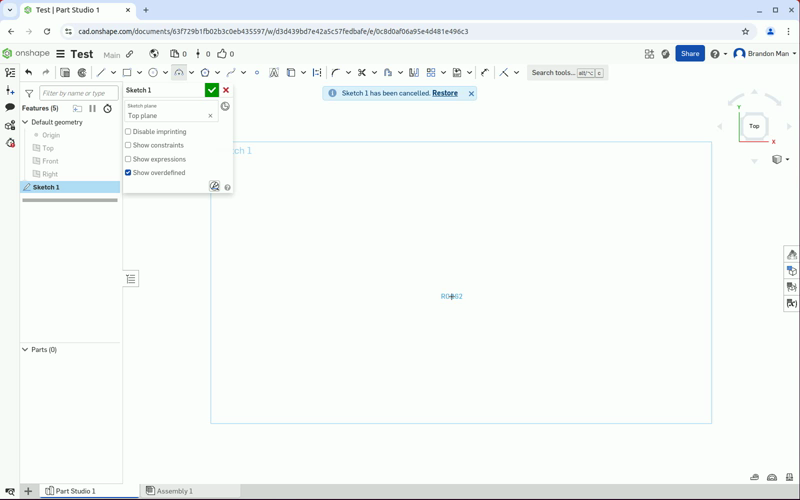
scroll(6)
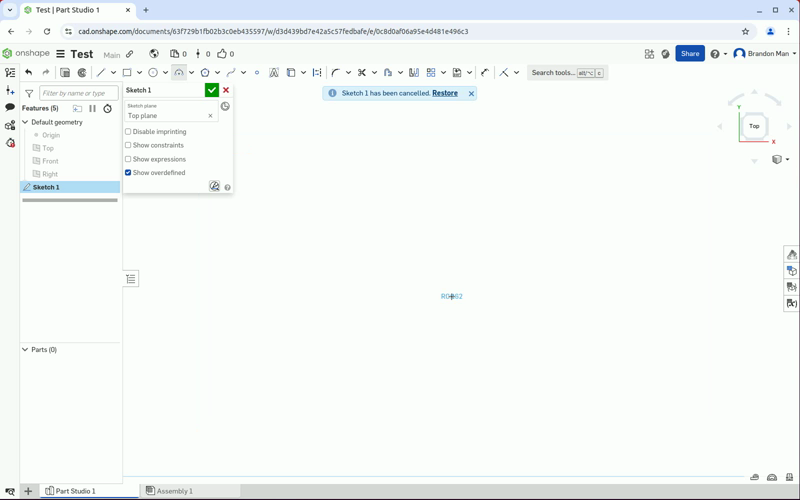
scroll(6)
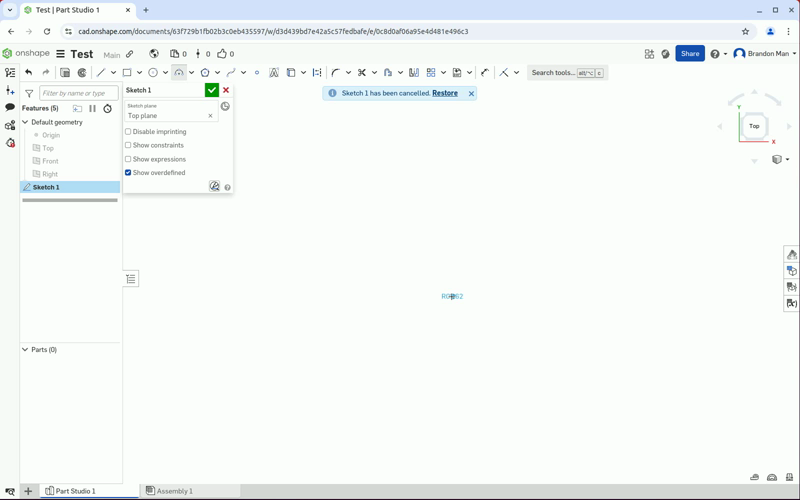
scroll(6)
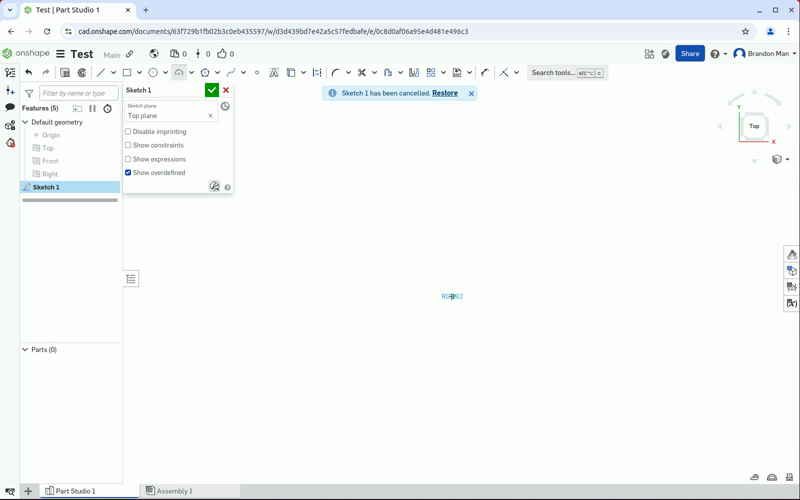
scroll(6)
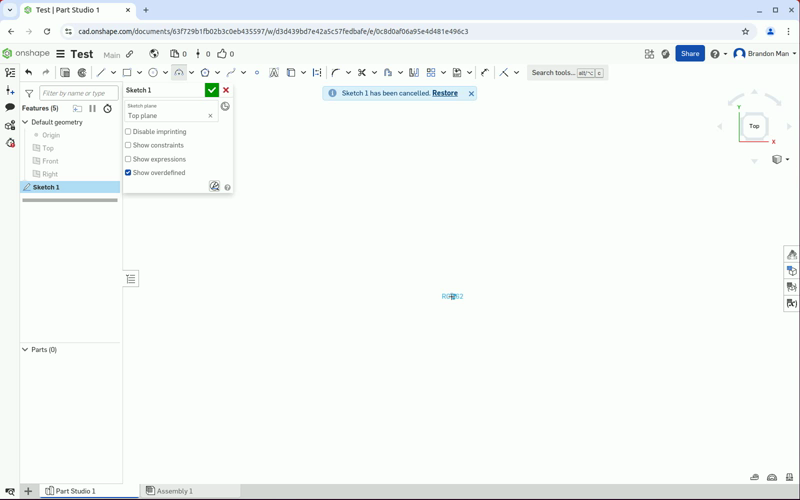
scroll(6)
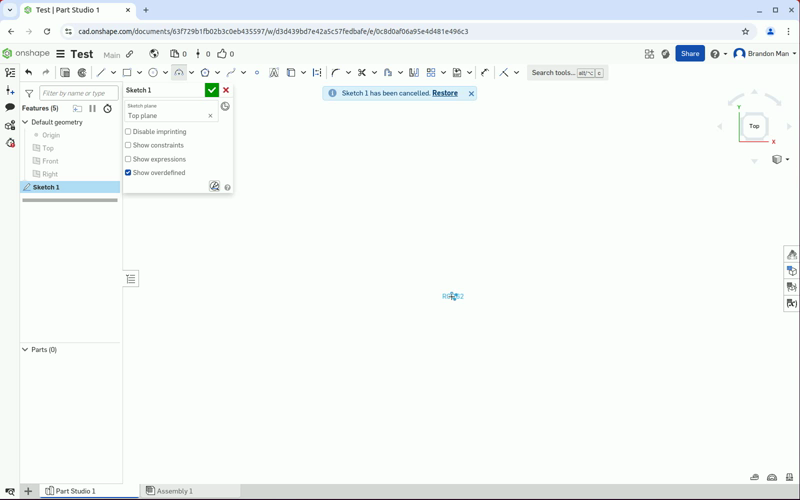
scroll(6)
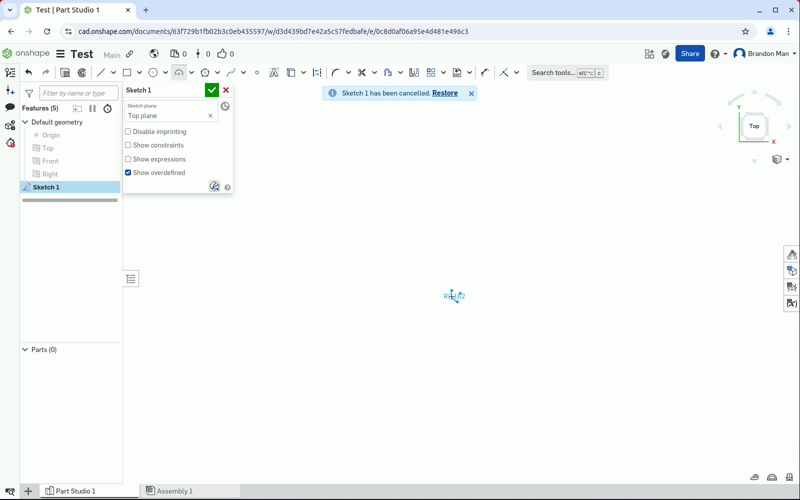
click(451, 296)
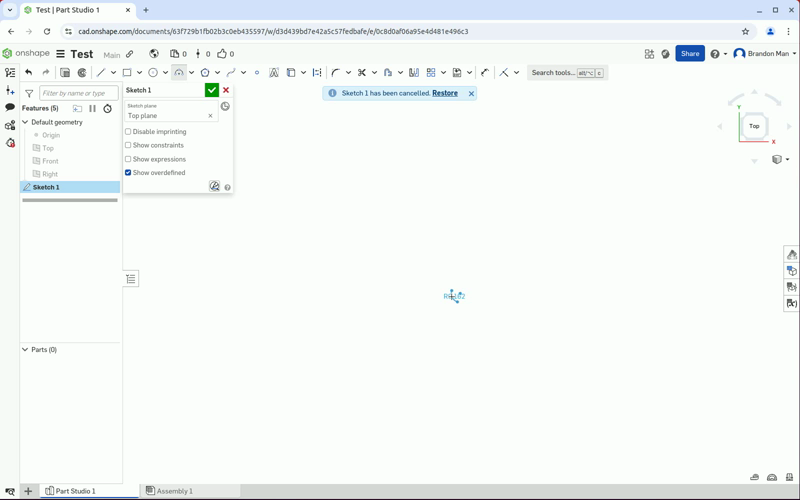
scroll(-6)
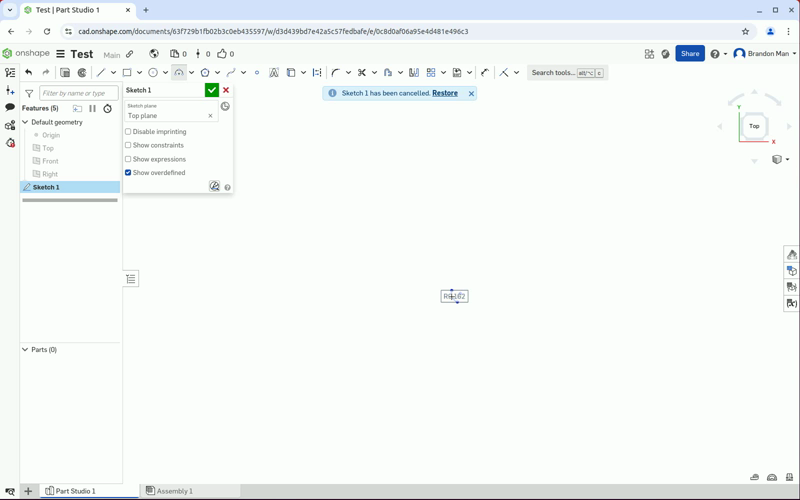
scroll(-6)
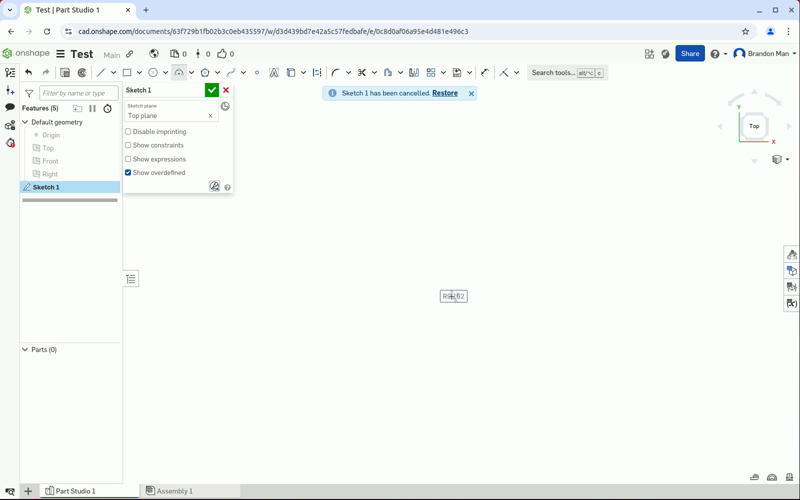
scroll(-6)
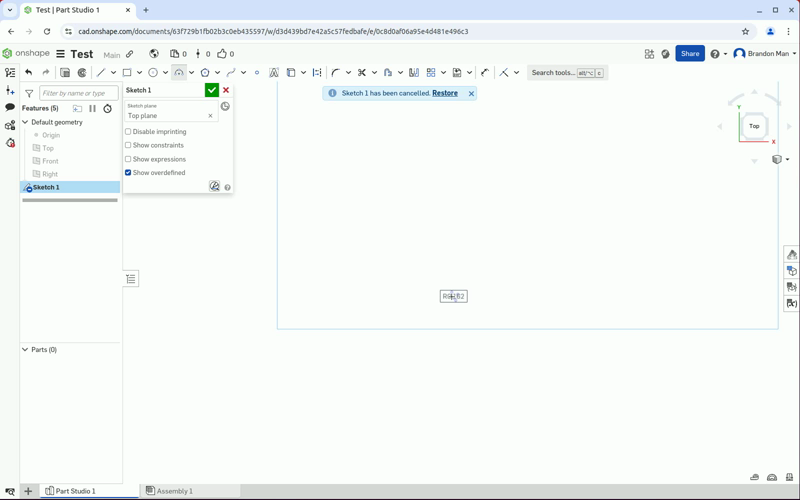
scroll(-6)
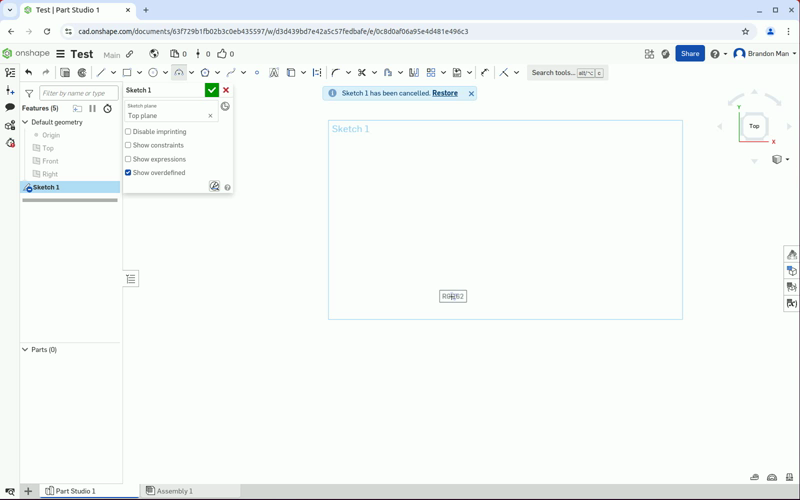
scroll(-6)
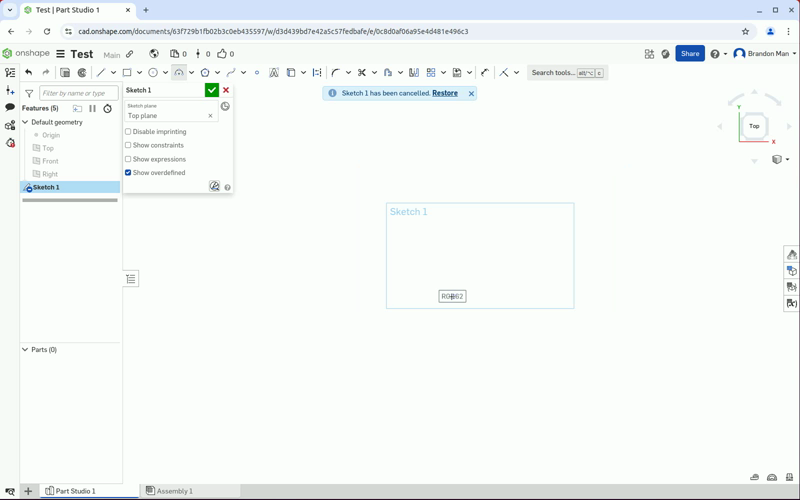
scroll(-6)
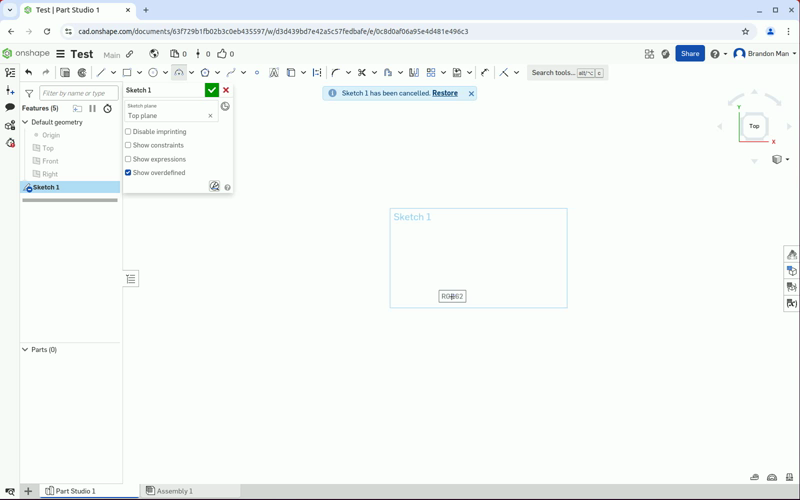
scroll(-6)
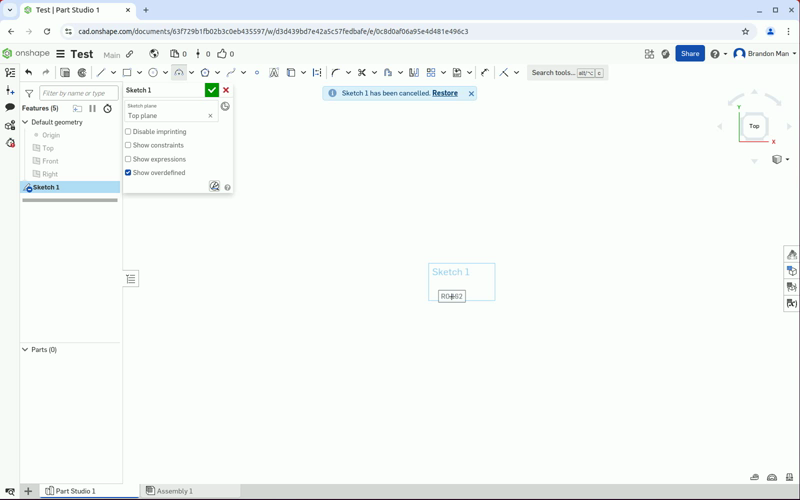
key_up(shift)
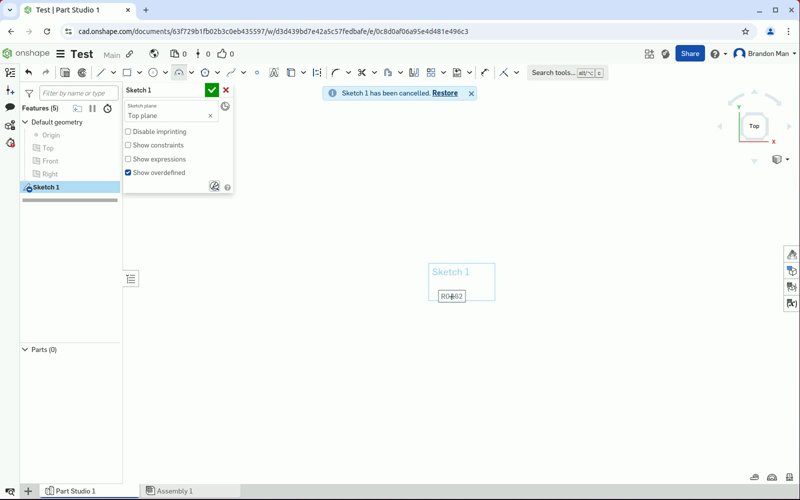
key(esc)
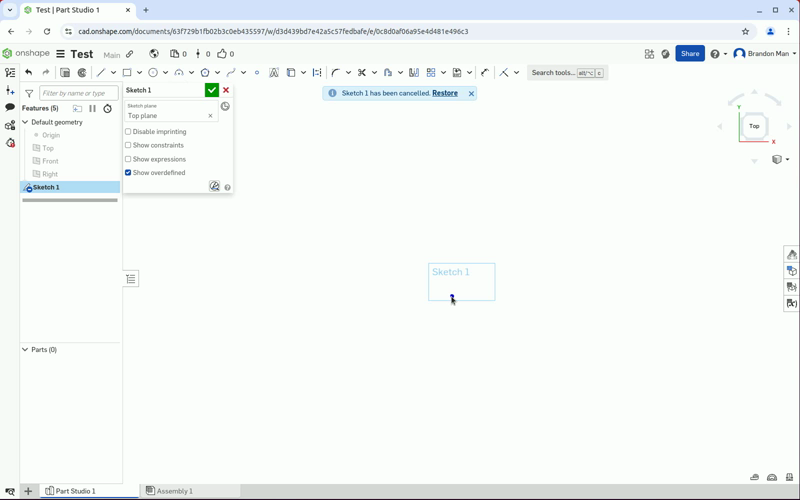
key(l)
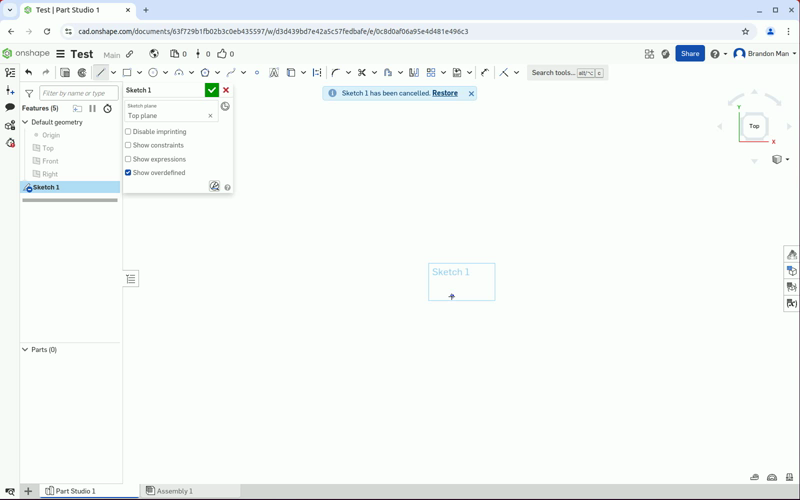
mouse_move(452, 296)
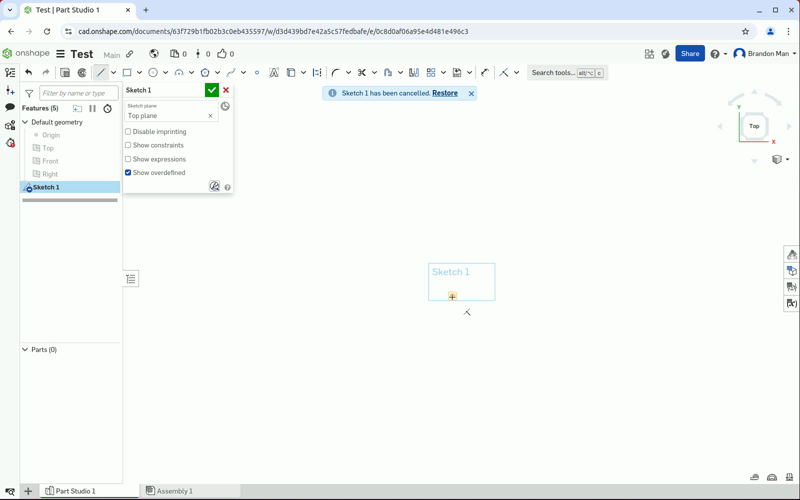
scroll(6)
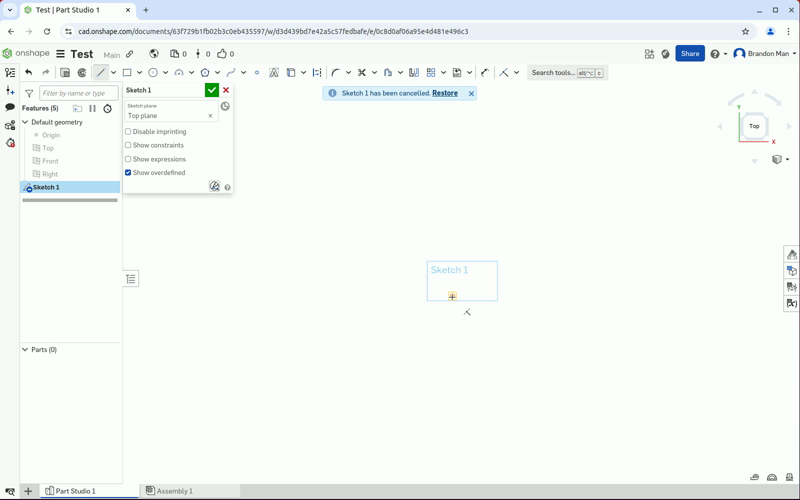
scroll(6)
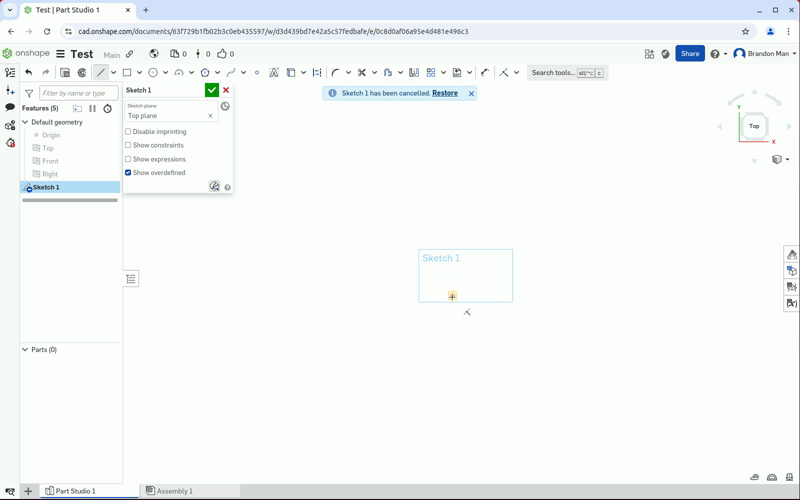
scroll(6)
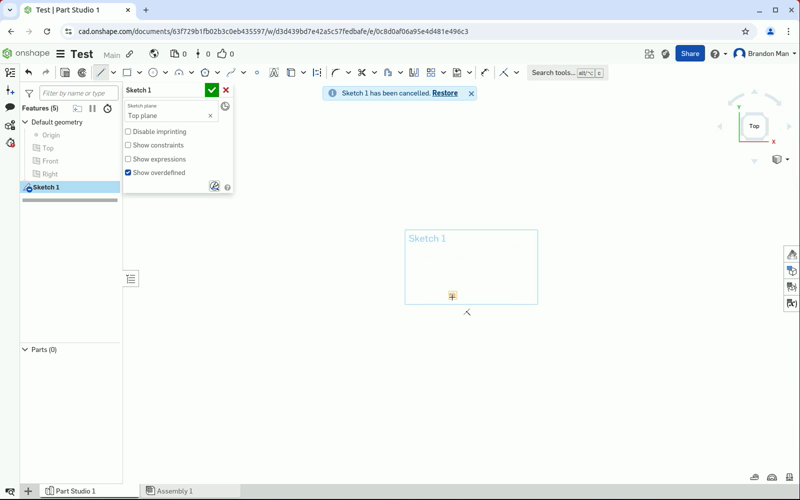
scroll(6)
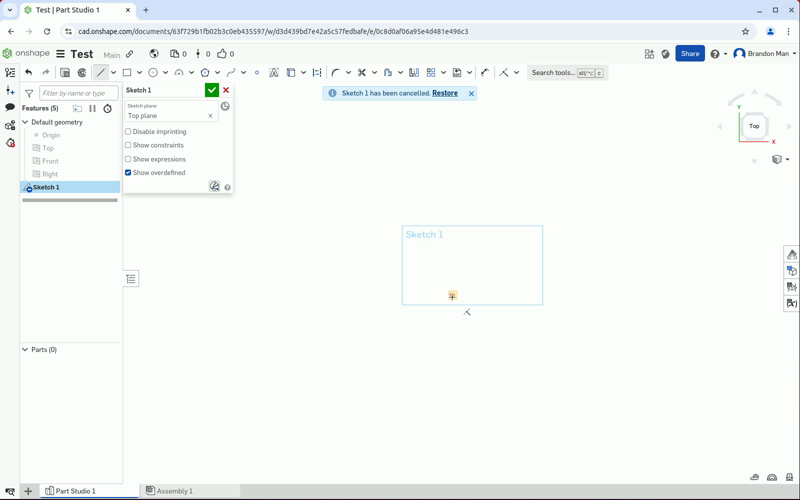
scroll(6)
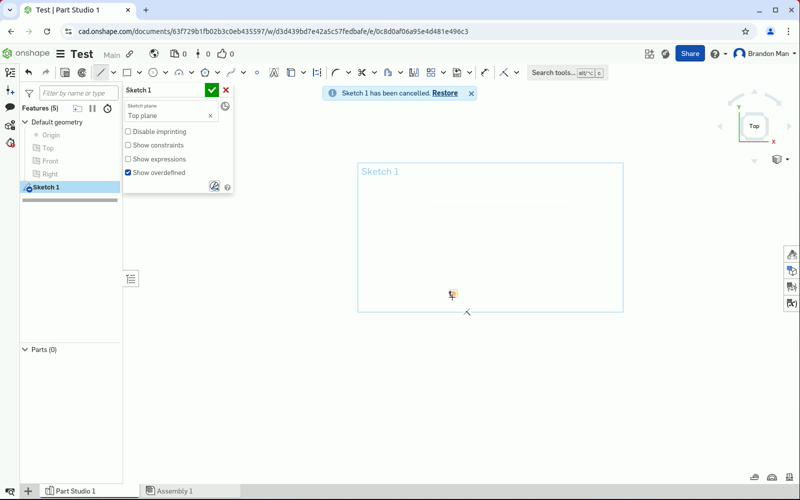
scroll(6)
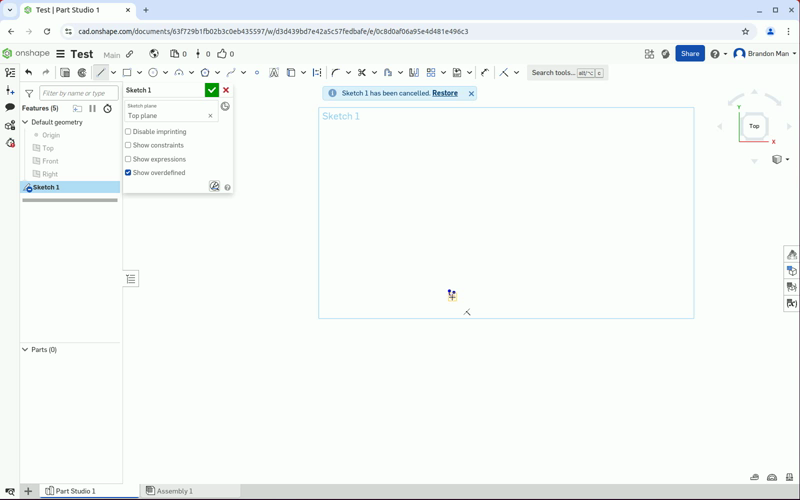
scroll(6)
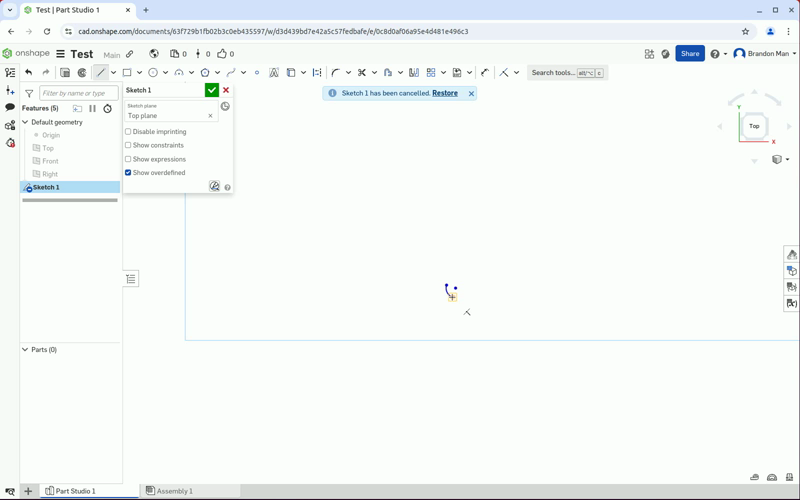
click(452, 296)
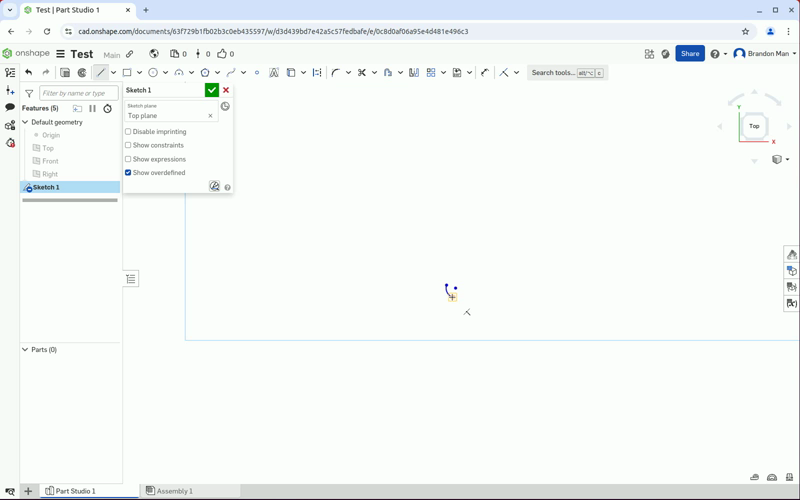
scroll(-6)
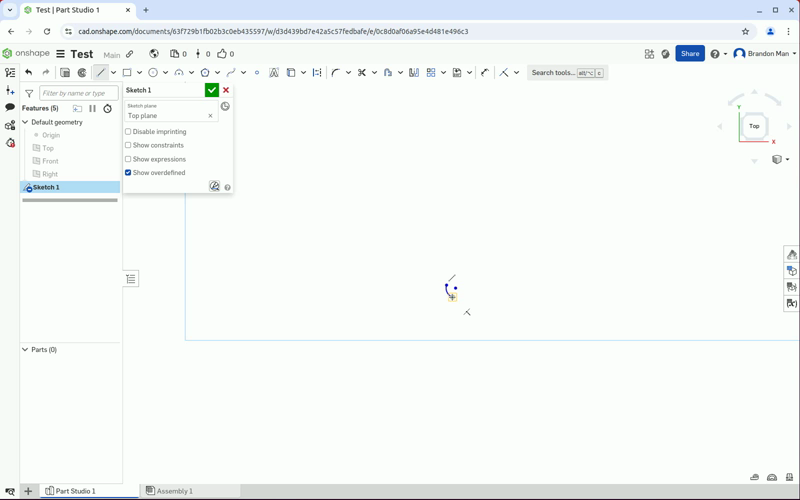
scroll(-6)
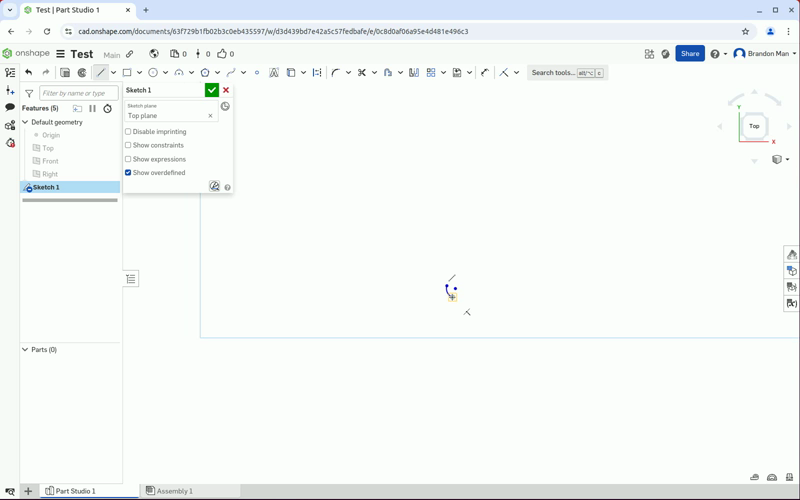
scroll(-6)
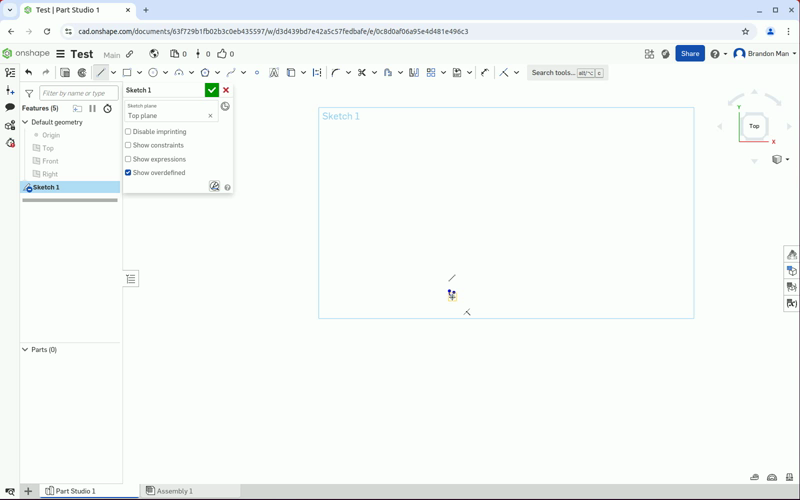
scroll(-6)
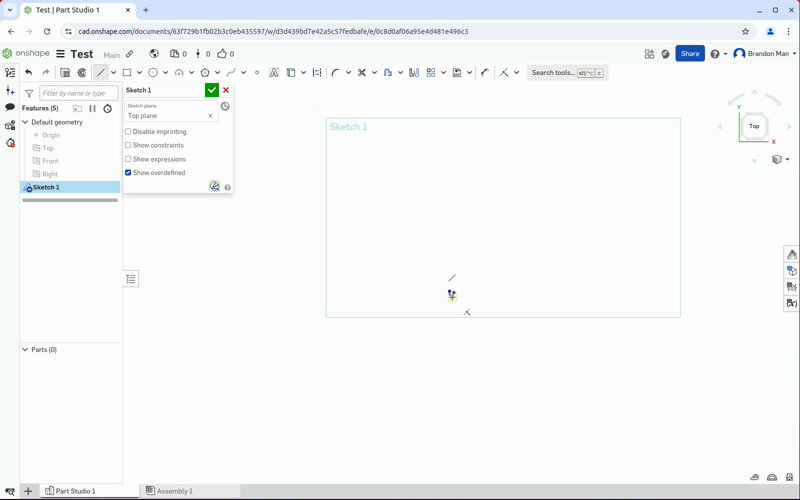
scroll(-6)
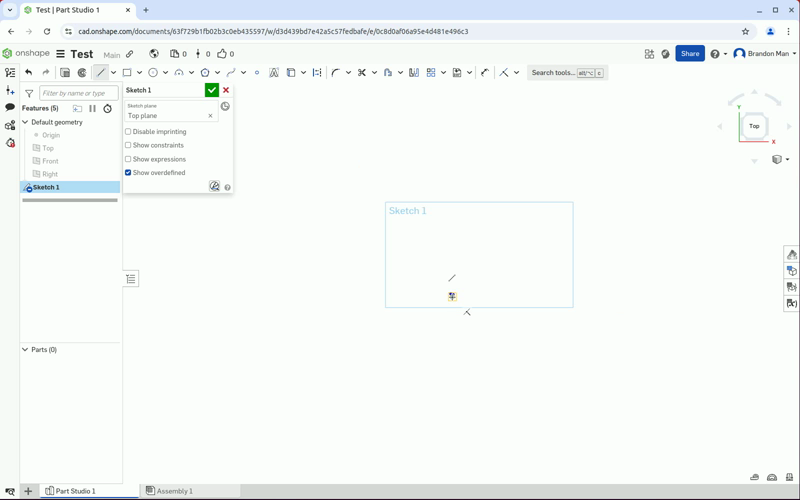
scroll(-6)
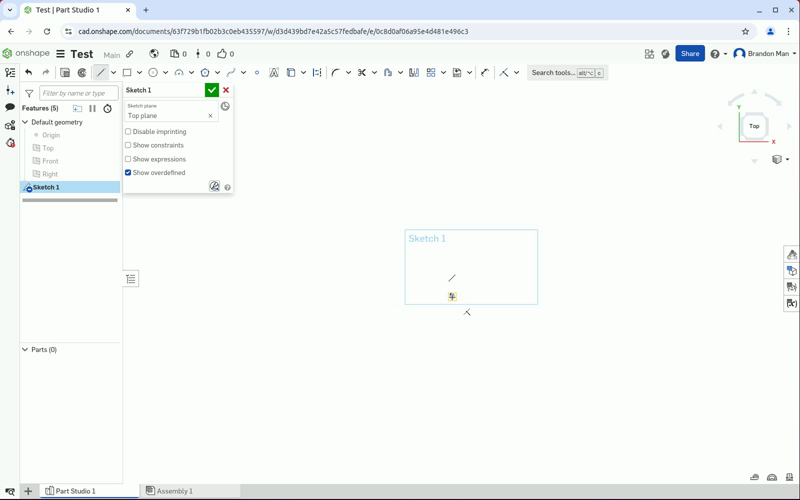
scroll(-6)
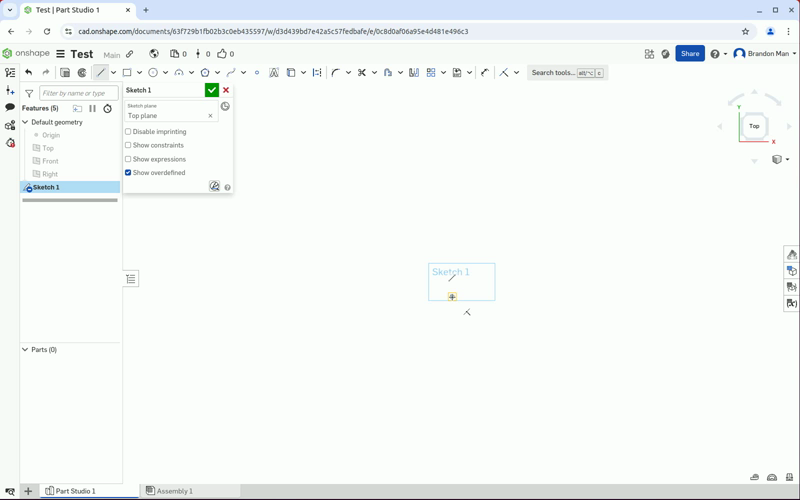
key_down(shift)
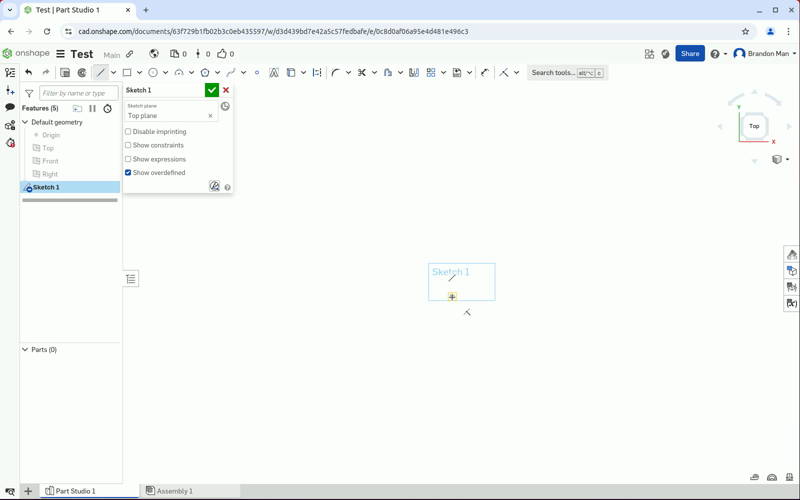
mouse_move(482, 296)
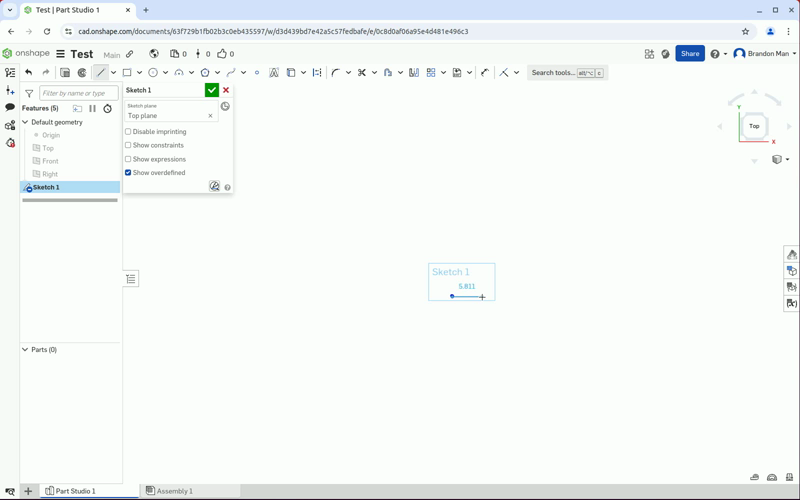
mouse_move(469, 296)
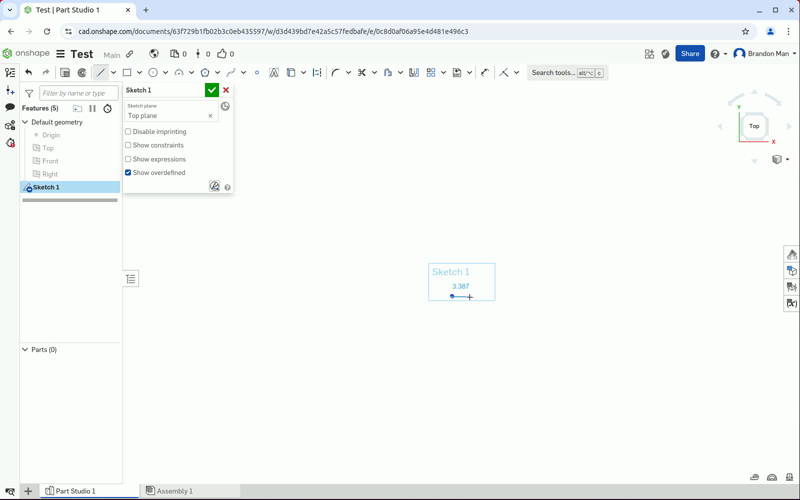
click(469, 296)
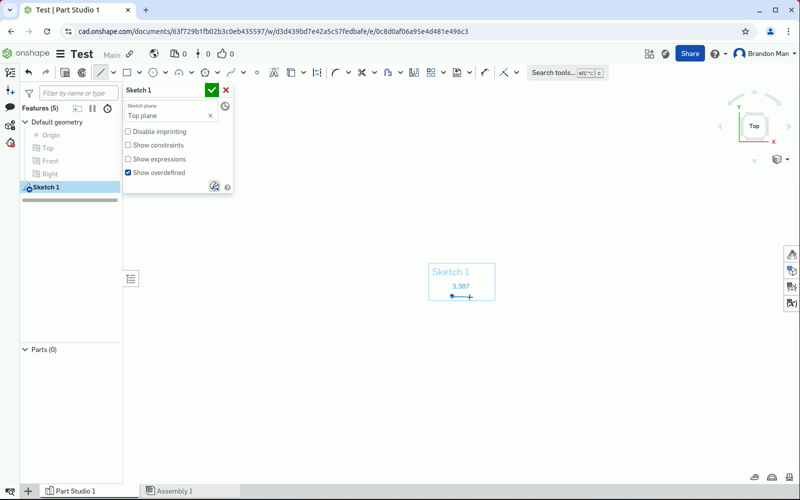
key_up(shift)
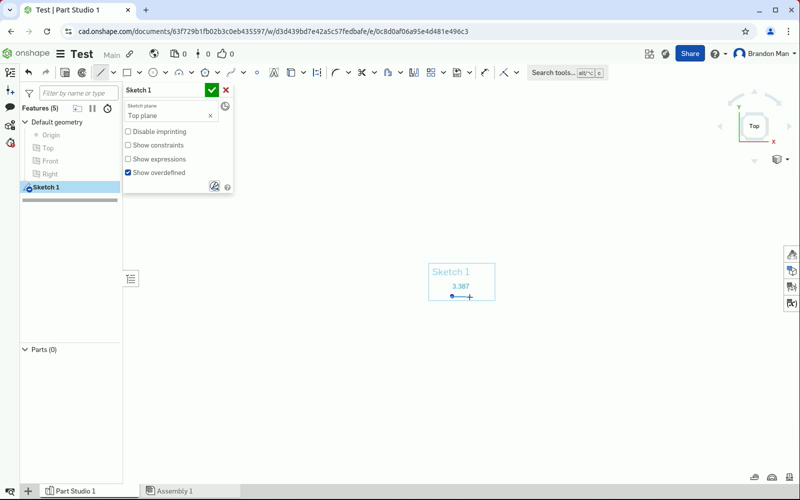
key(esc)
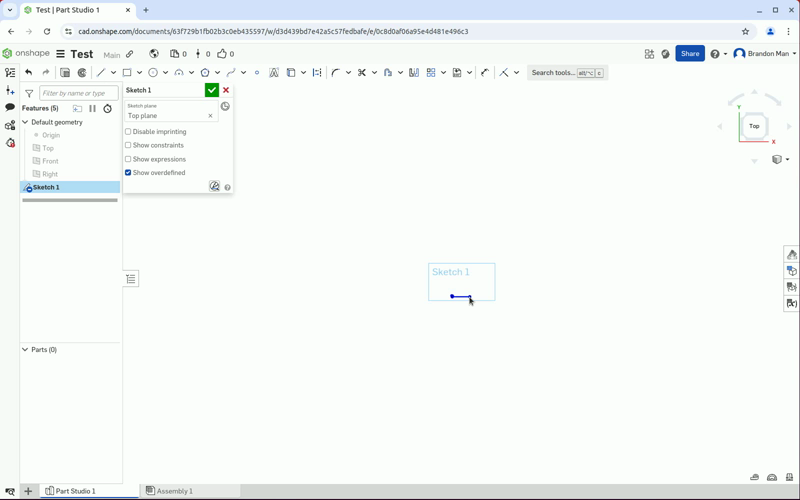
key(a)
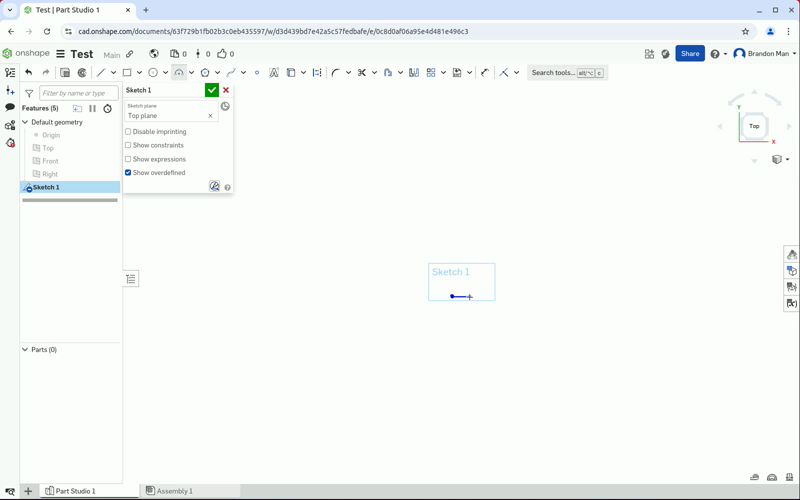
mouse_move(469, 296)
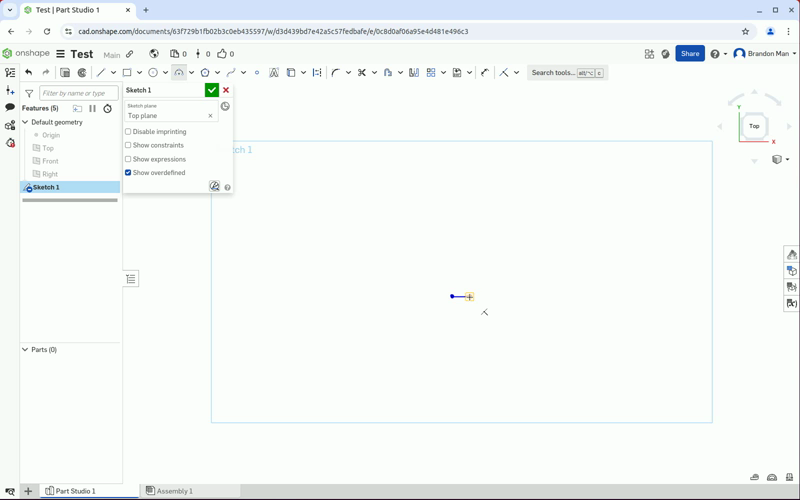
click(469, 296)
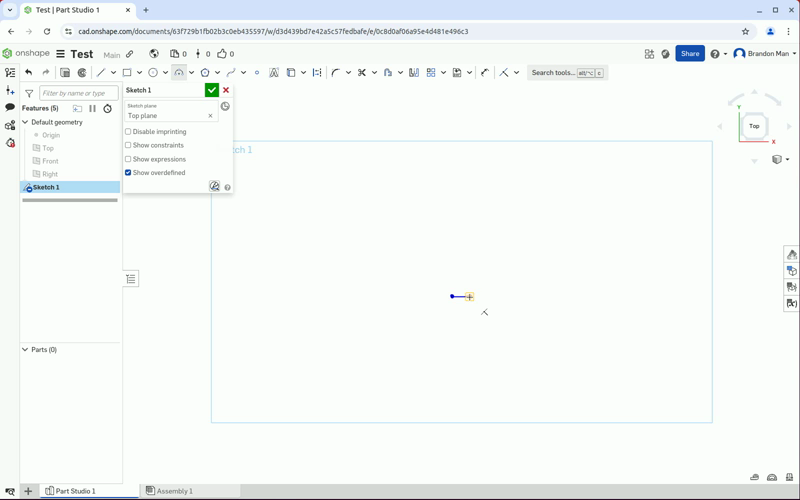
key_down(shift)
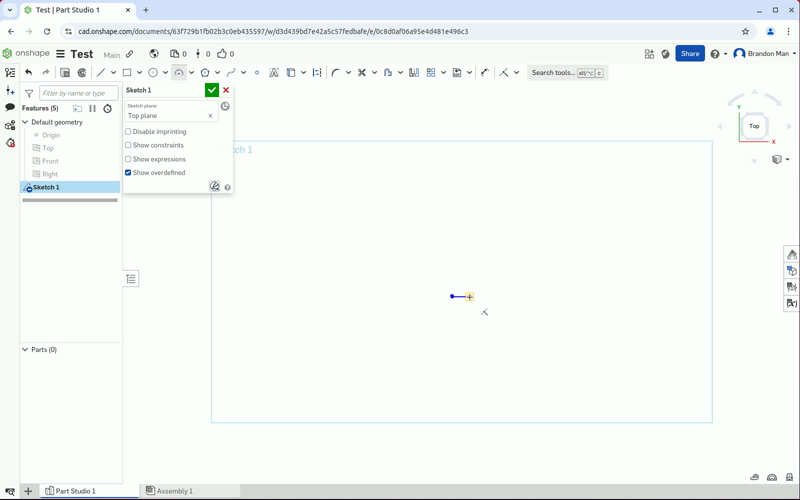
mouse_move(470, 295)
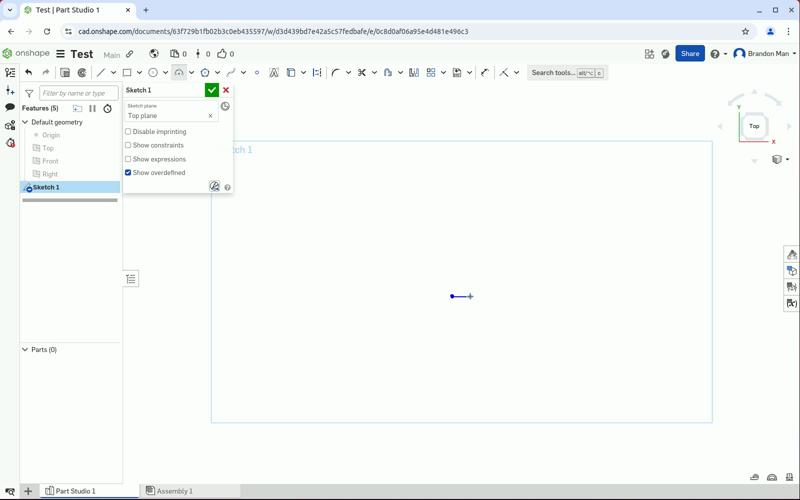
scroll(6)
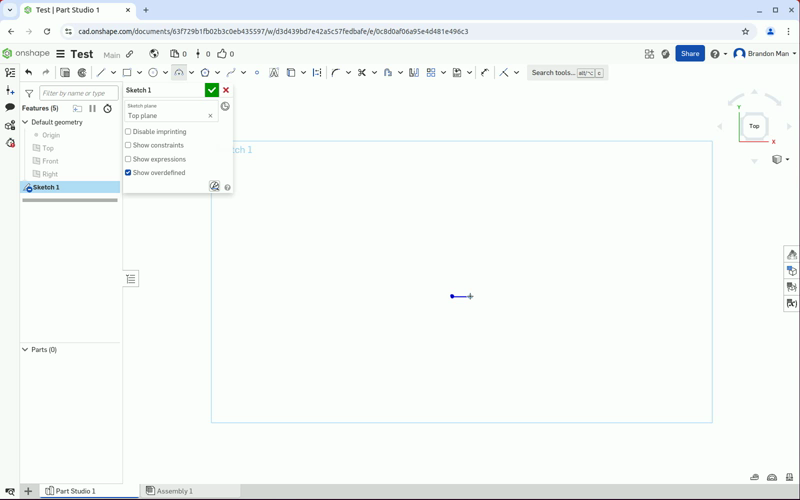
scroll(6)
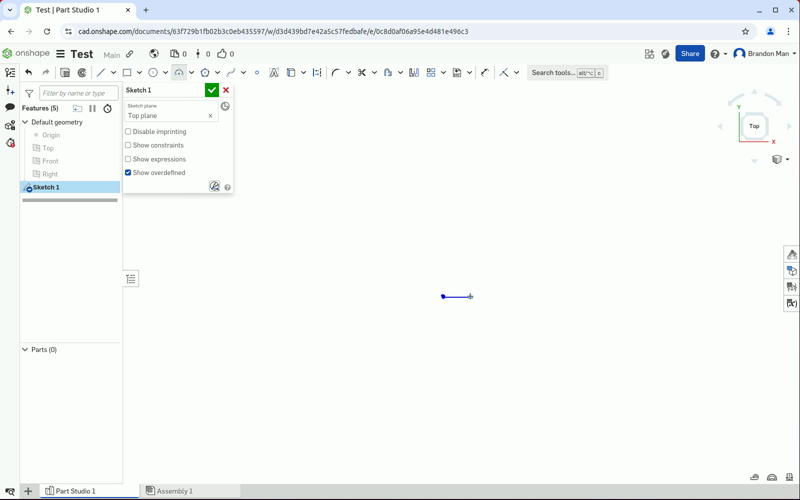
scroll(6)
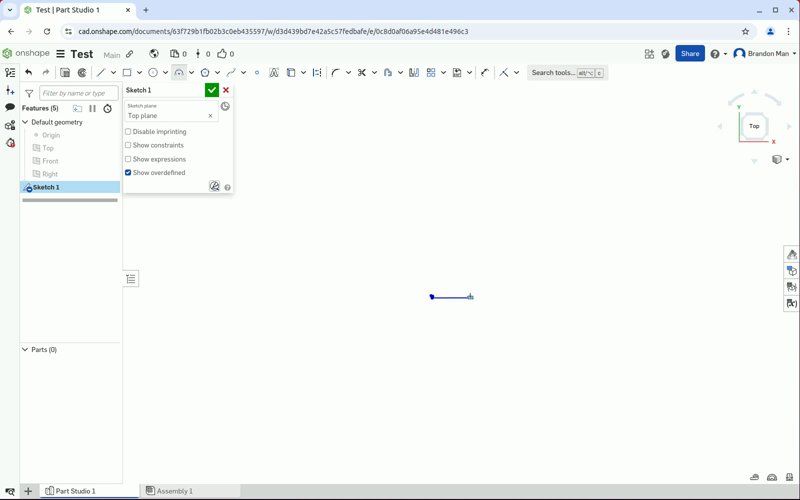
scroll(6)
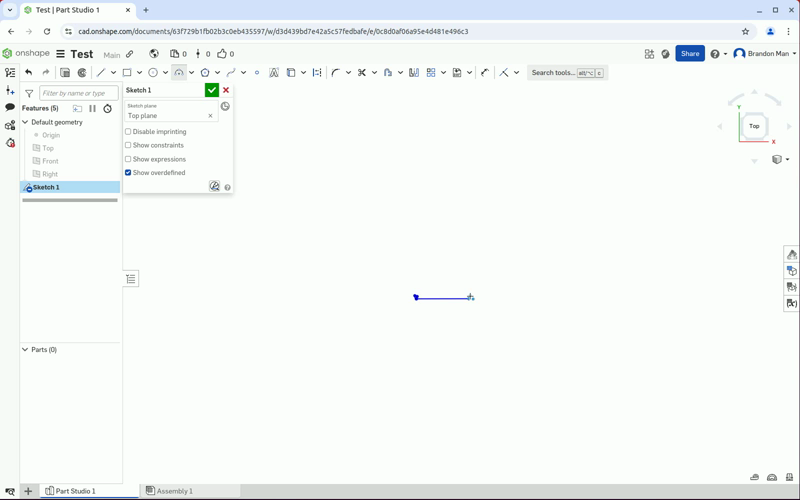
scroll(6)
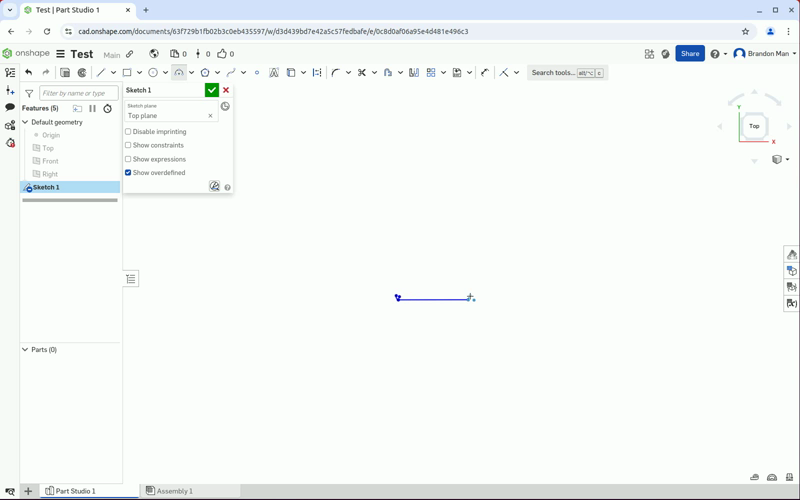
scroll(6)
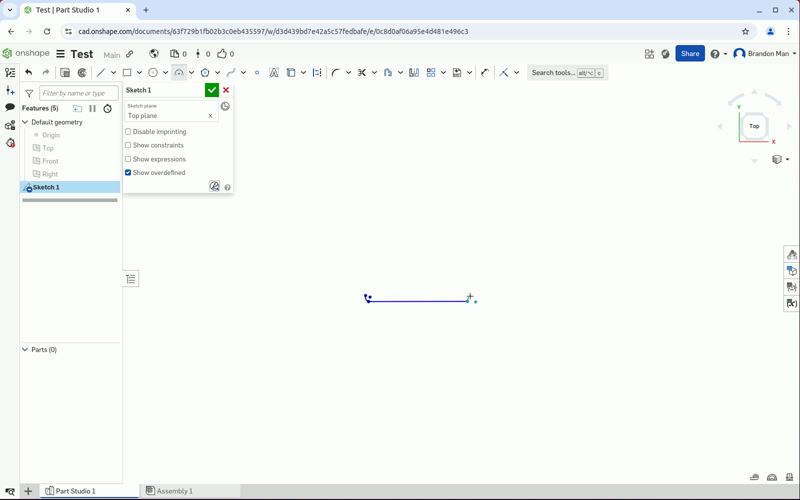
scroll(6)
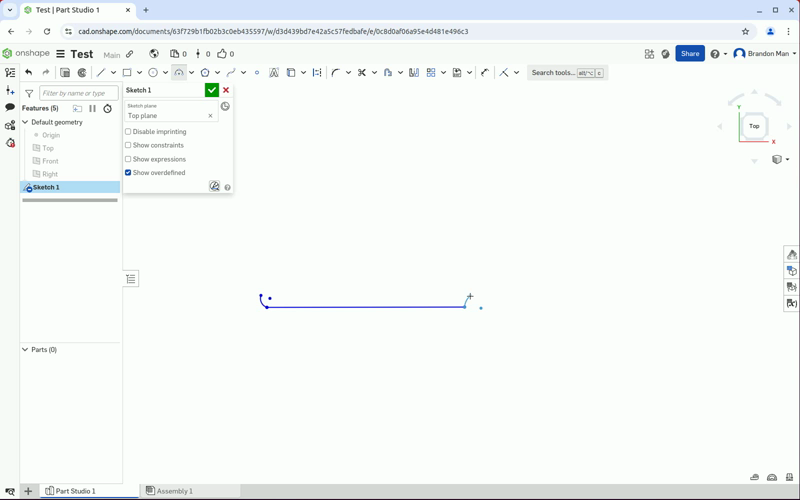
click(470, 295)
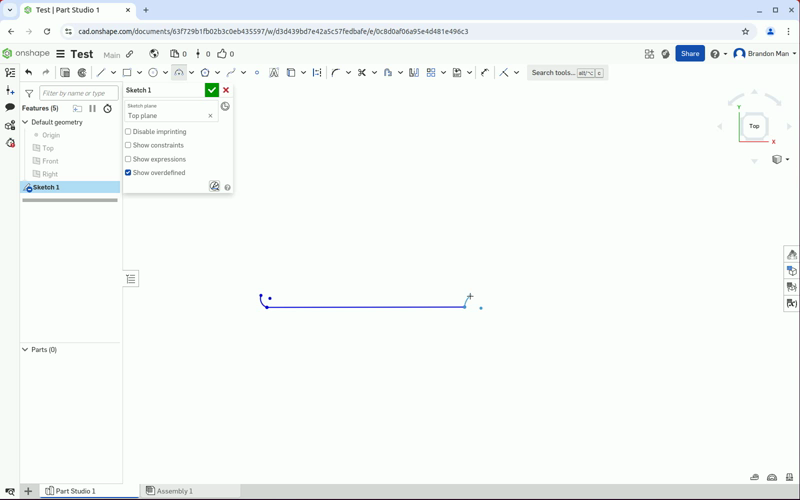
scroll(-6)
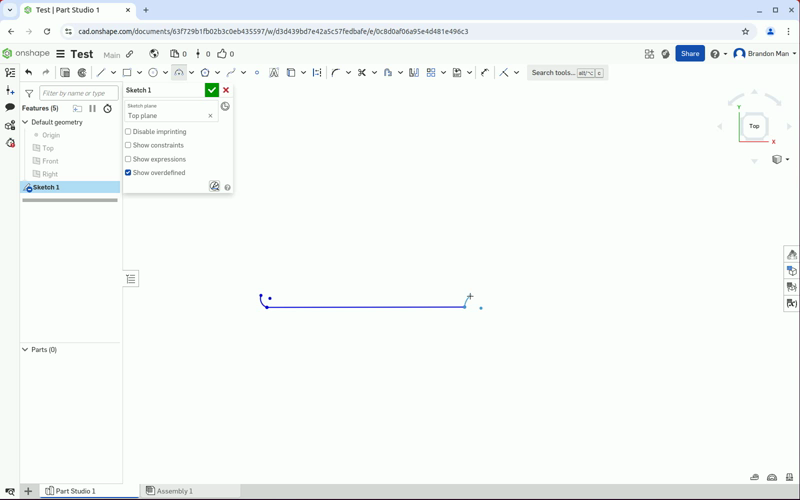
scroll(-6)
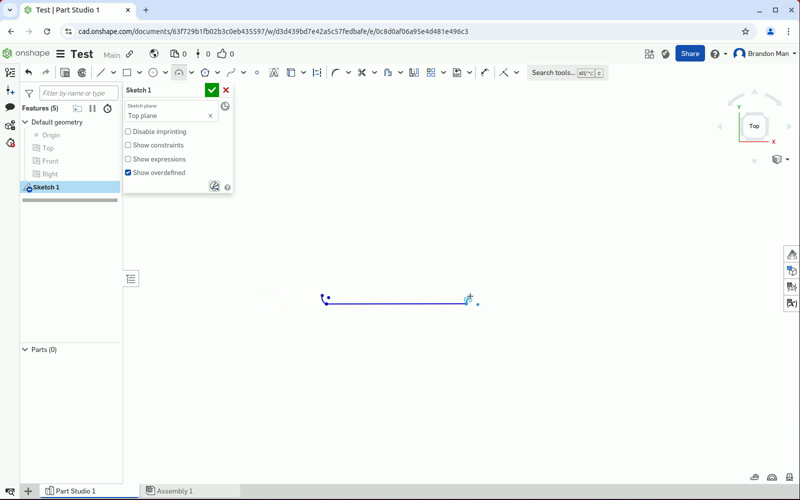
scroll(-6)
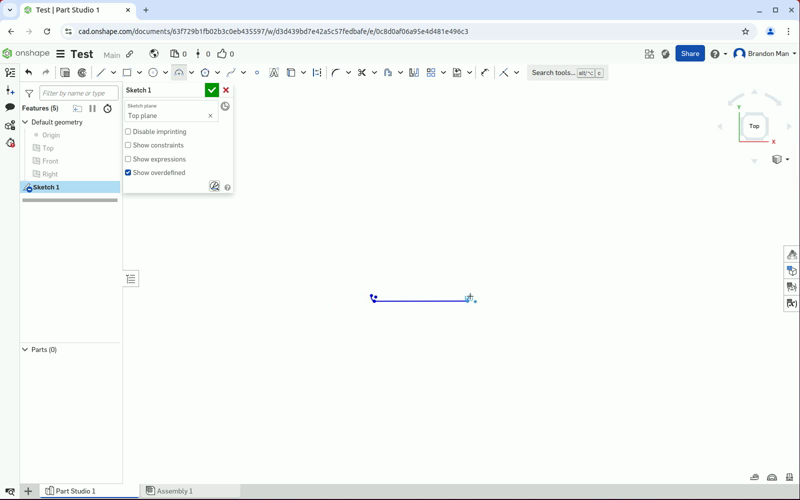
scroll(-6)
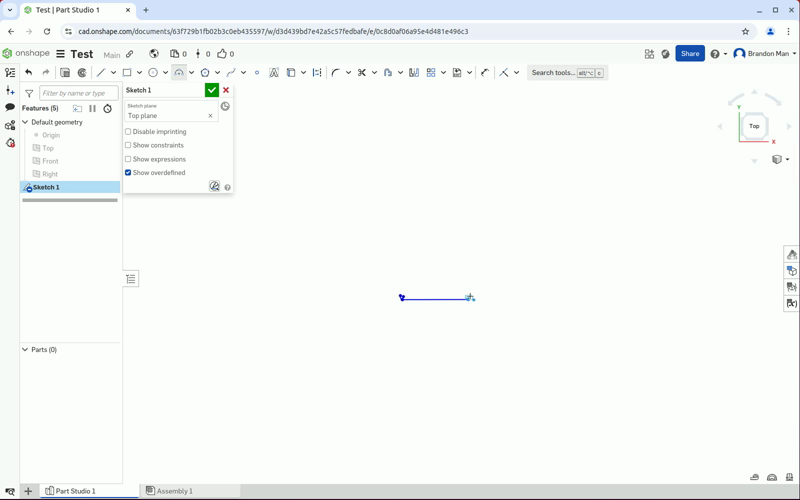
scroll(-6)
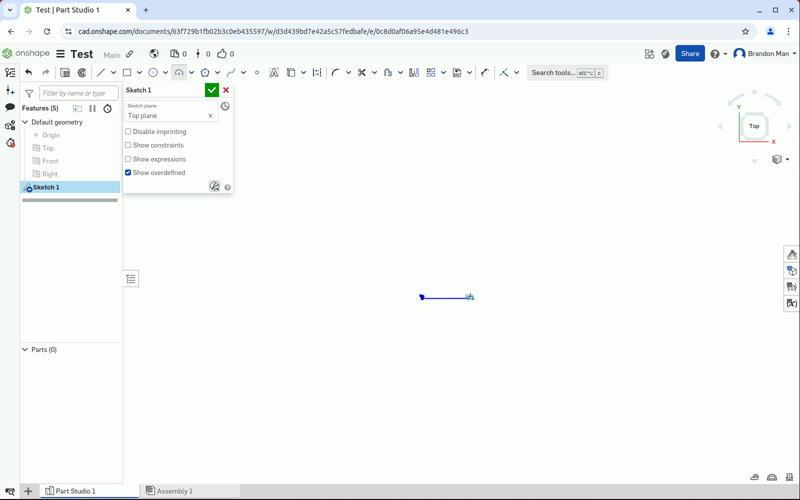
scroll(-6)
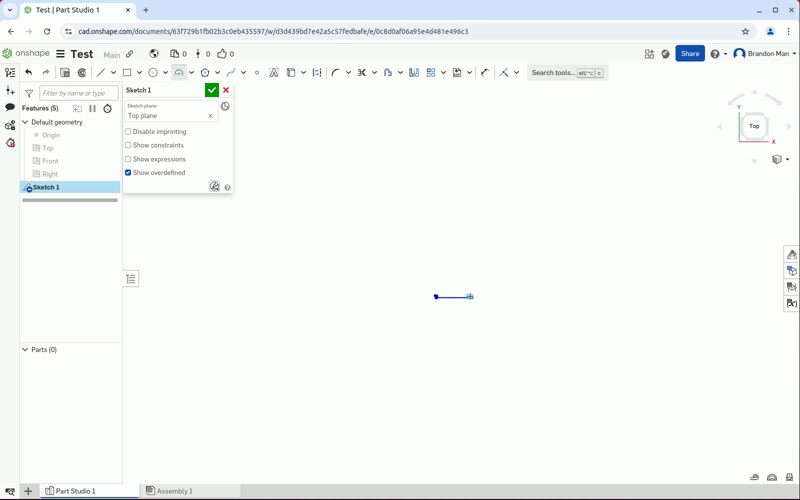
scroll(-6)
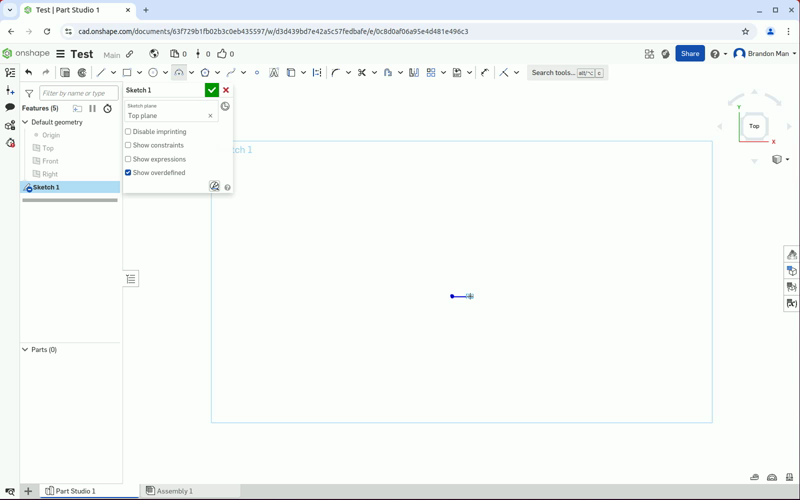
mouse_move(470, 296)
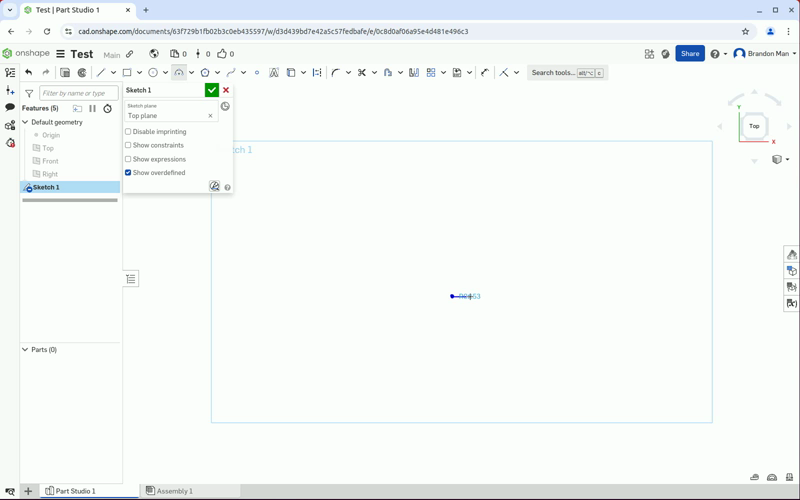
scroll(6)
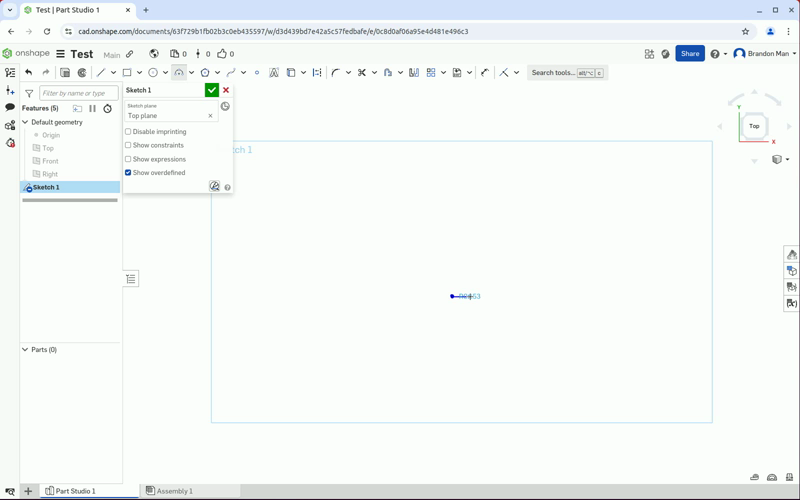
scroll(6)
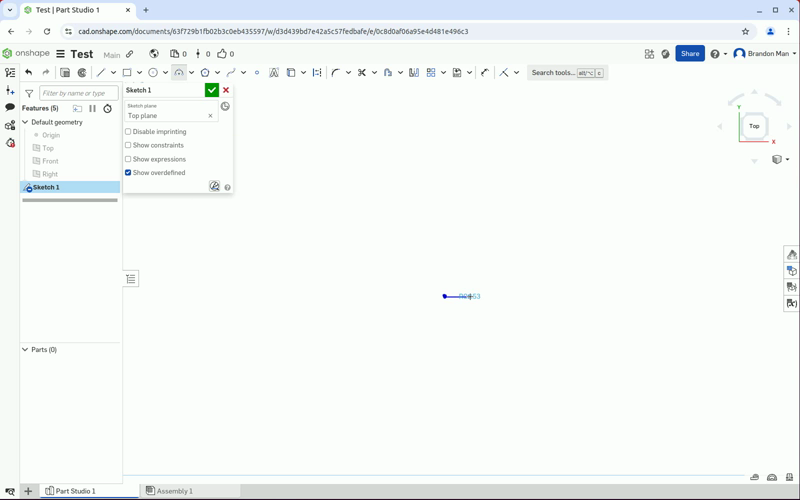
scroll(6)
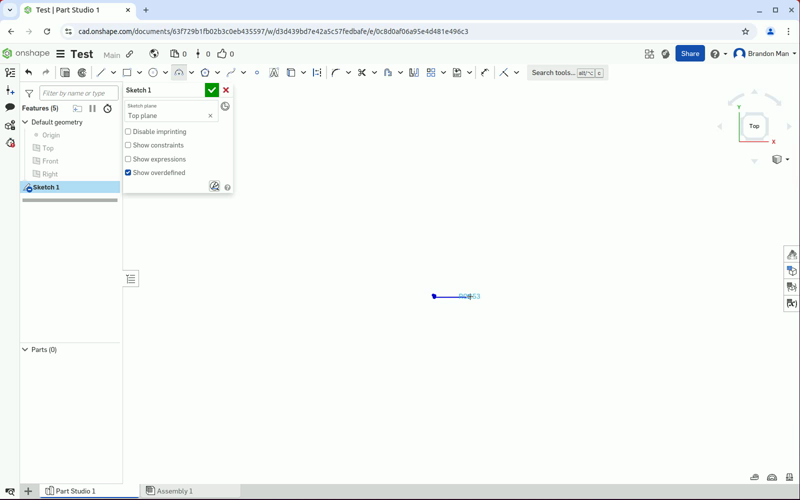
scroll(6)
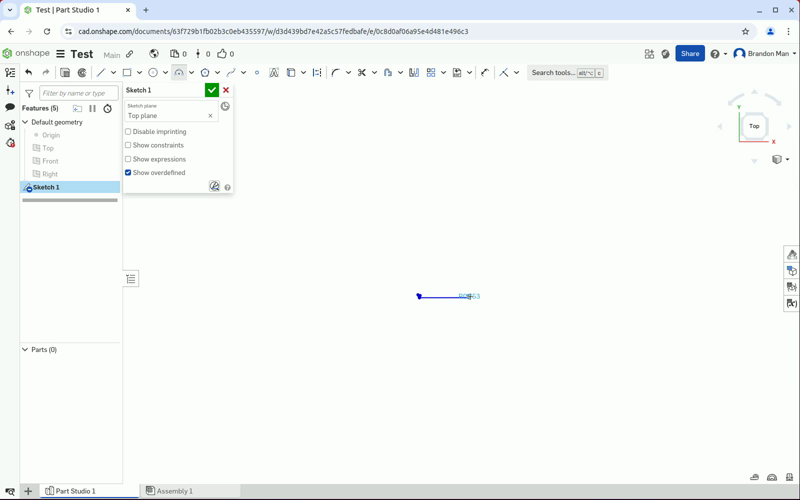
scroll(6)
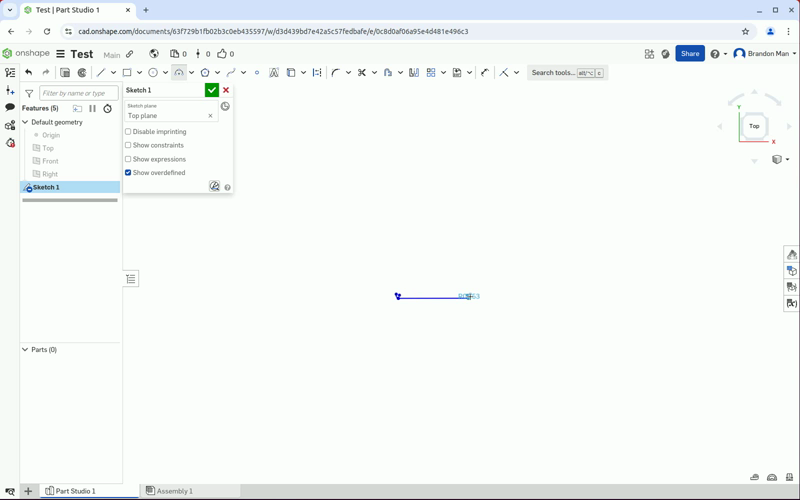
scroll(6)
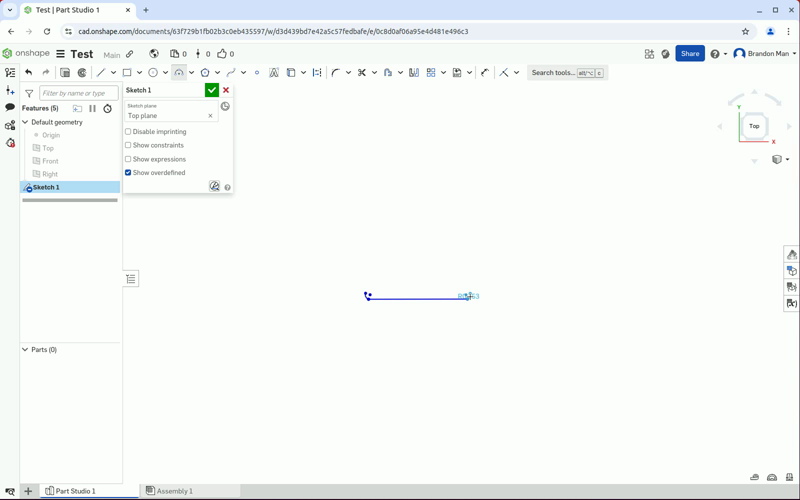
scroll(6)
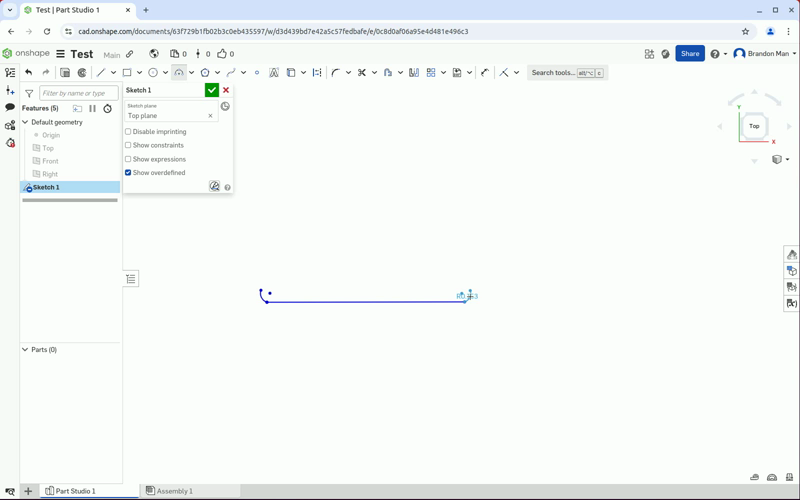
click(470, 296)
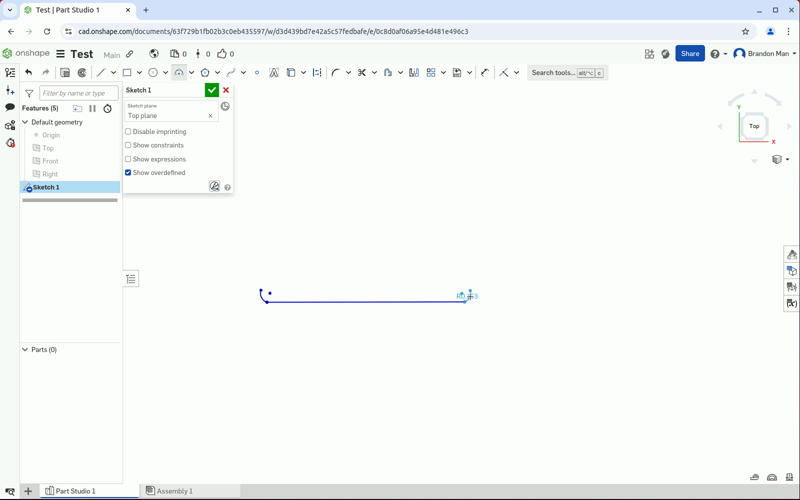
scroll(-6)
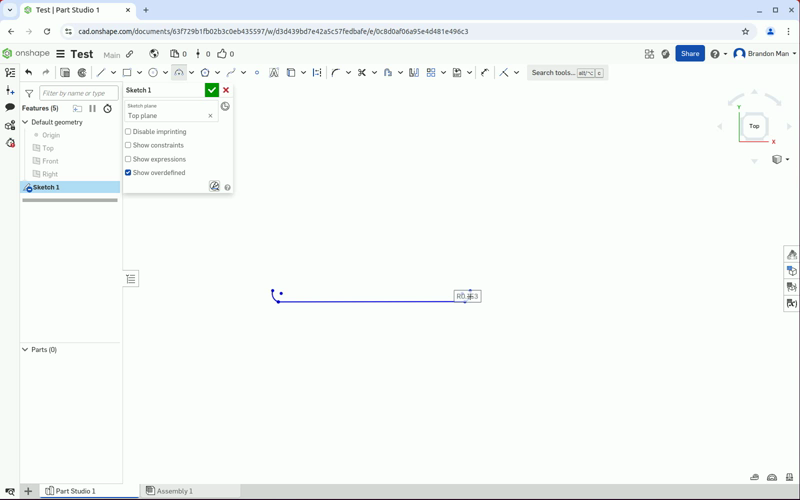
scroll(-6)
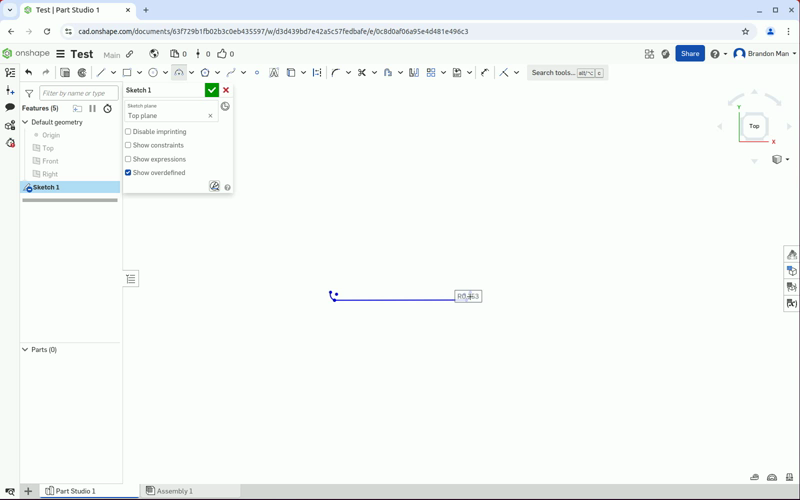
scroll(-6)
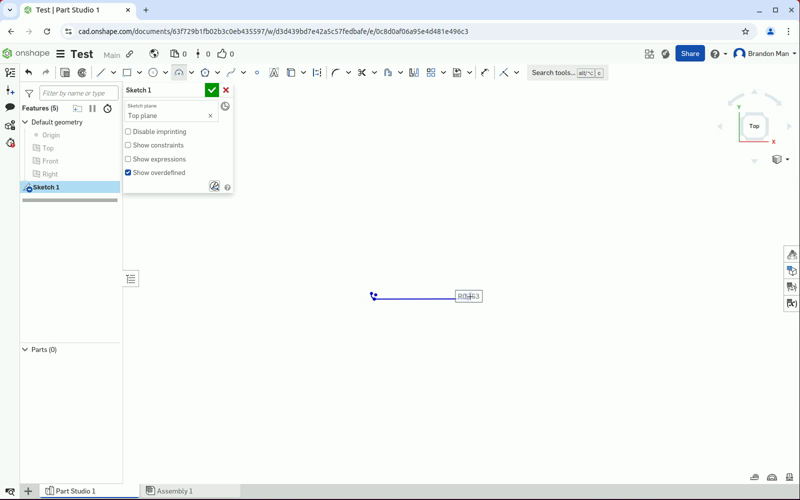
scroll(-6)
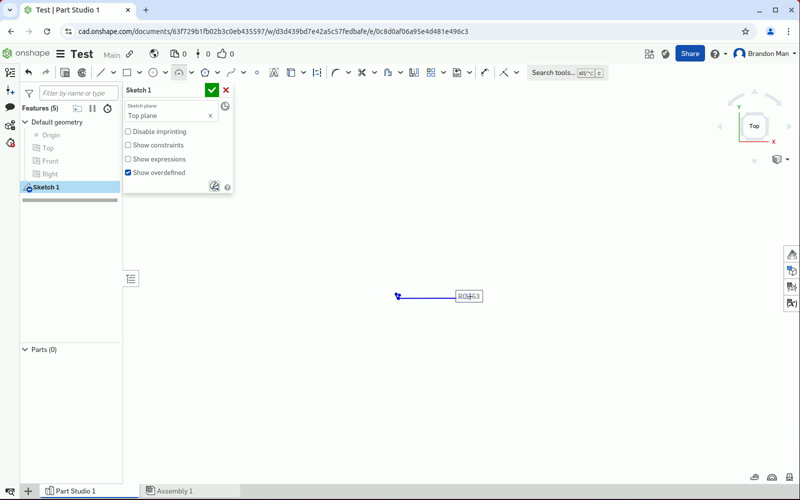
scroll(-6)
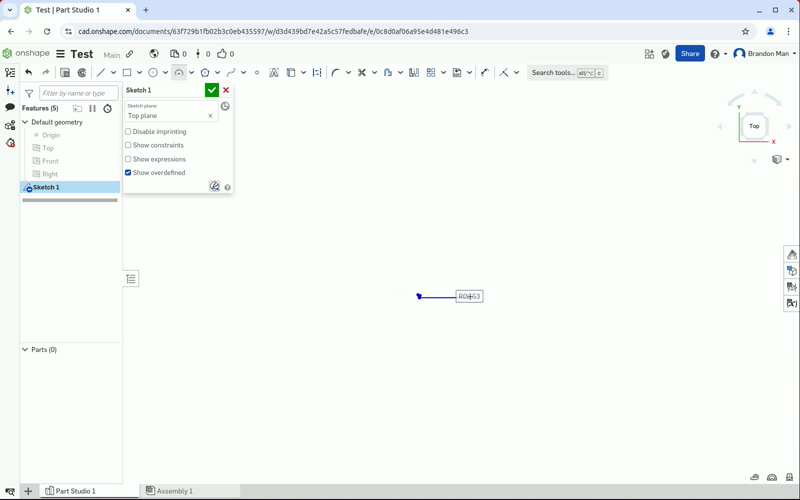
scroll(-6)
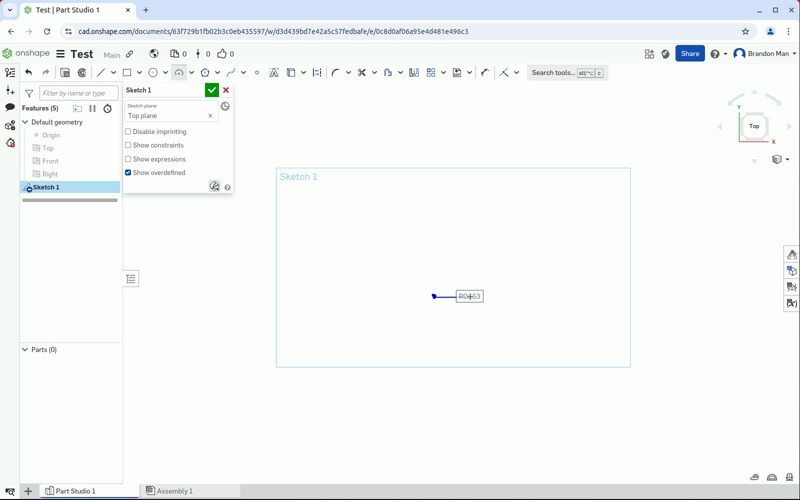
scroll(-6)
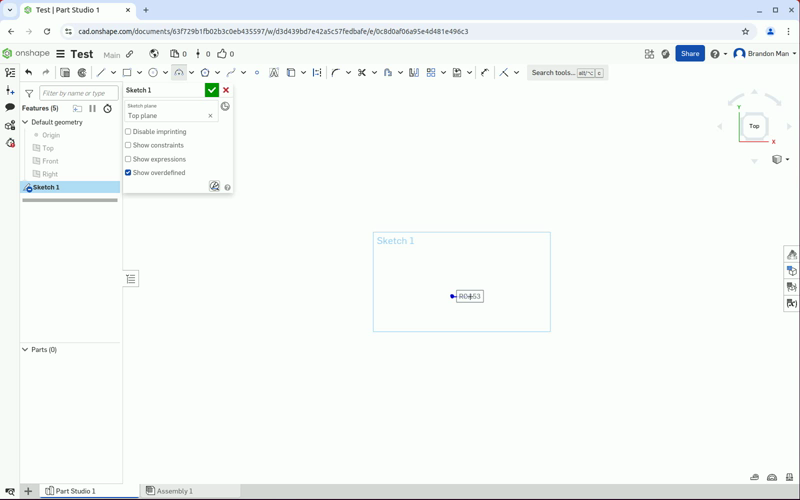
key_up(shift)
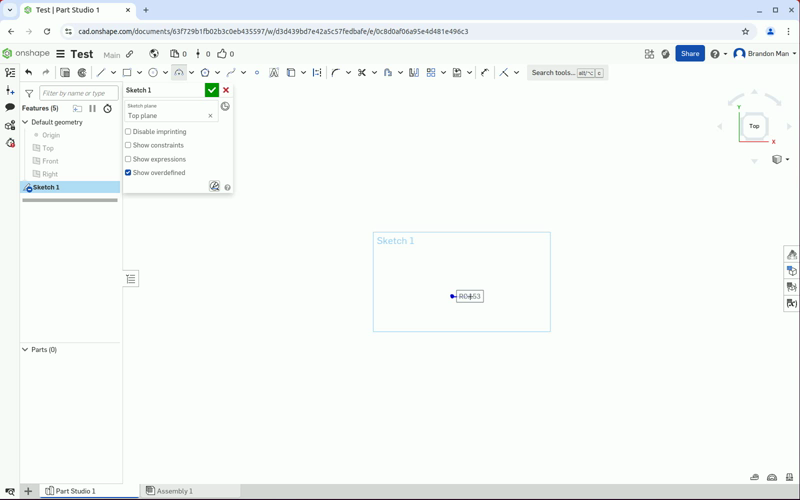
key(esc)
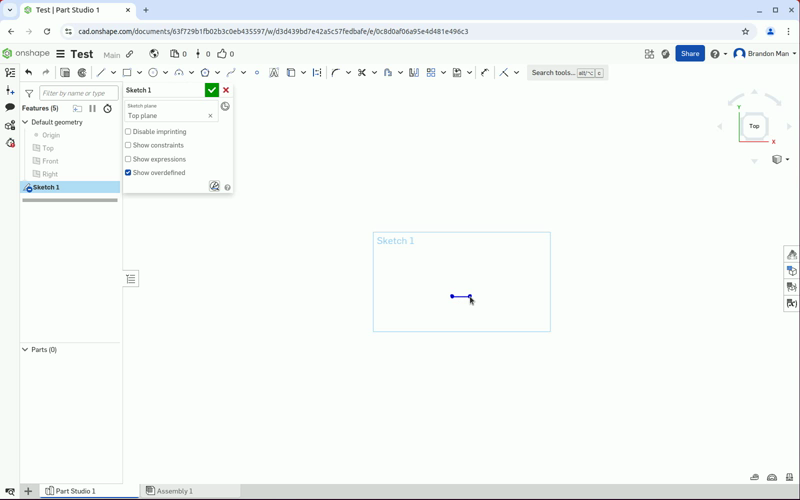
key(l)
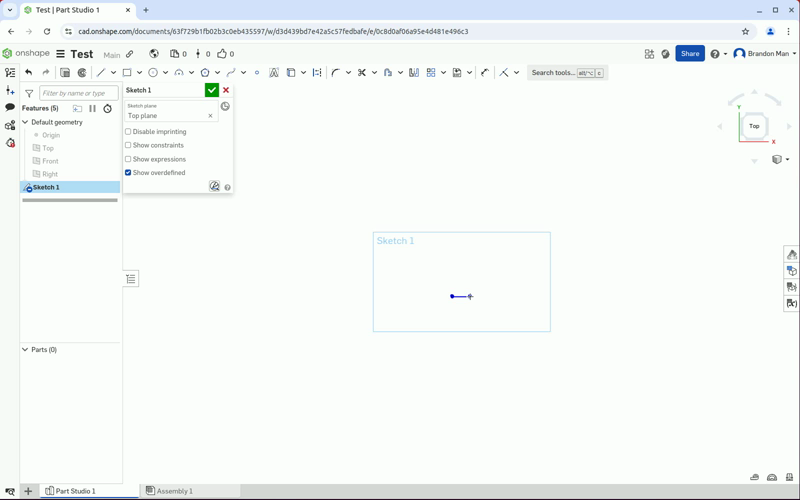
mouse_move(470, 295)
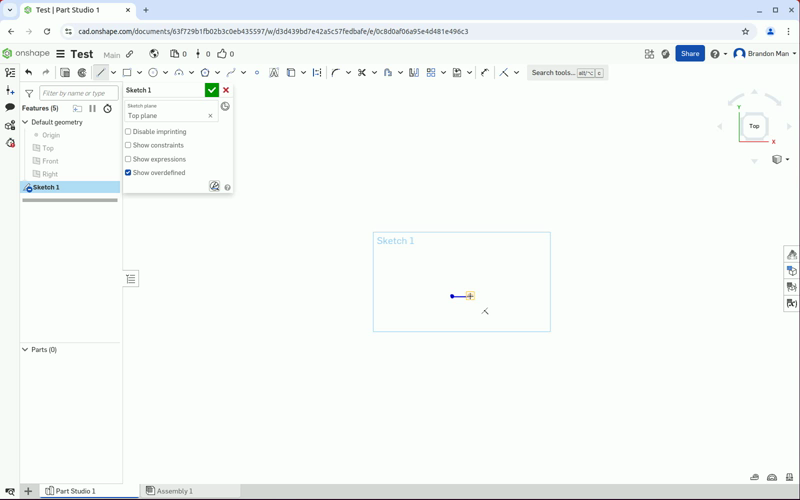
scroll(6)
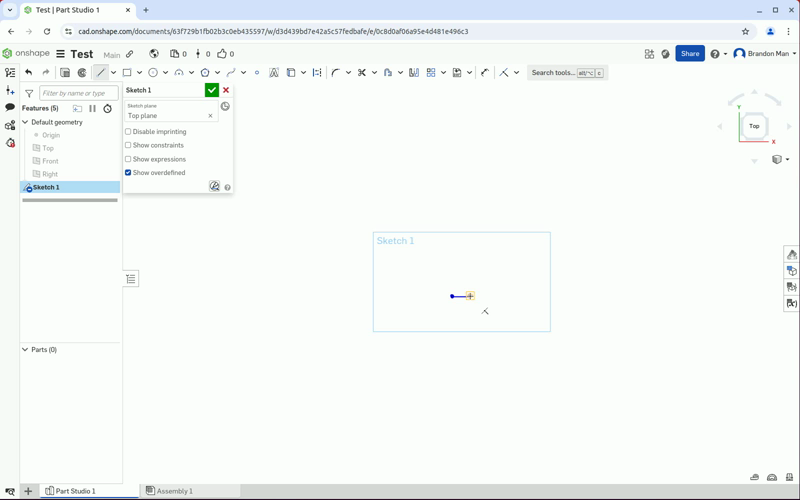
scroll(6)
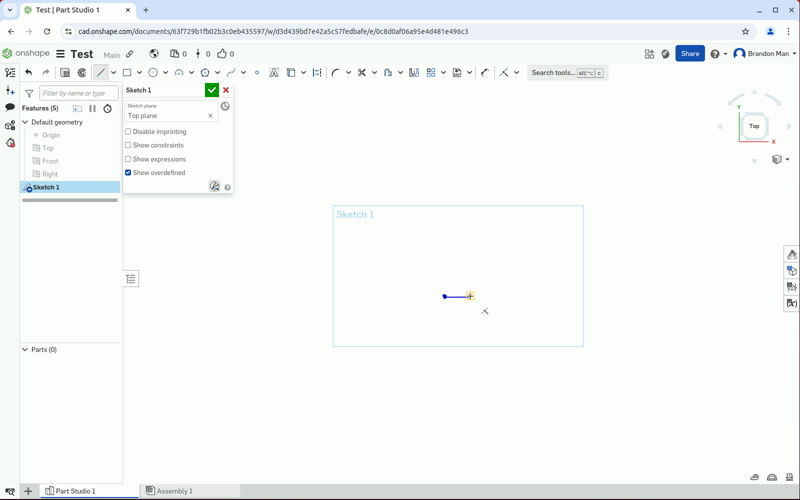
scroll(6)
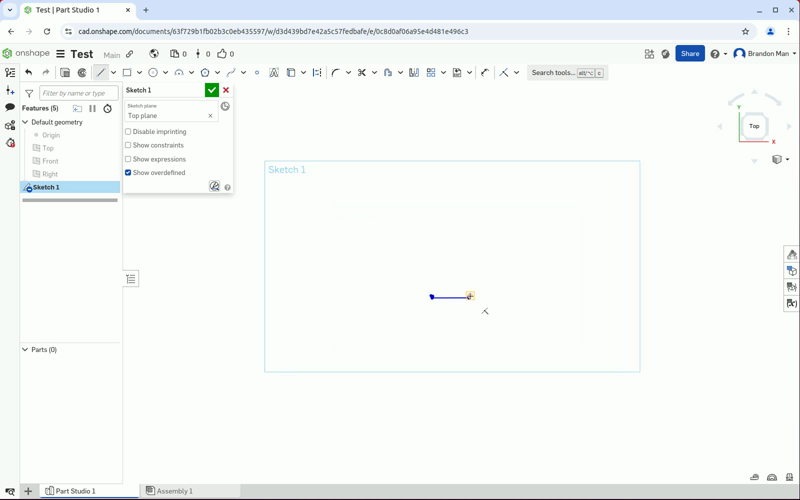
scroll(6)
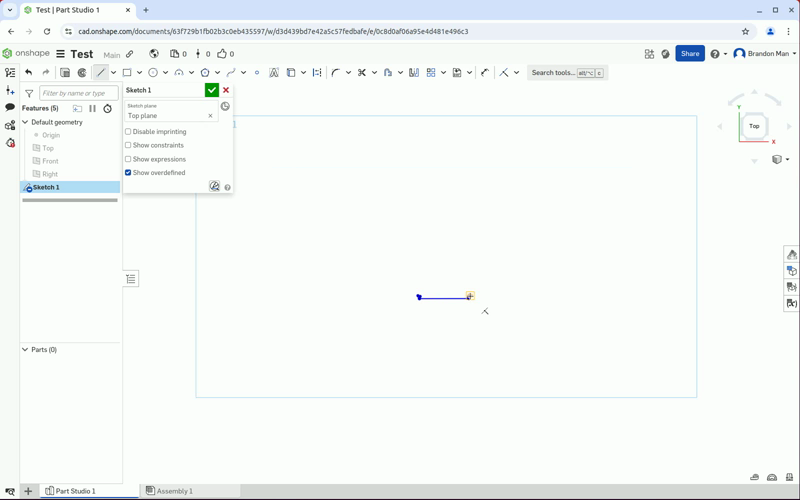
scroll(6)
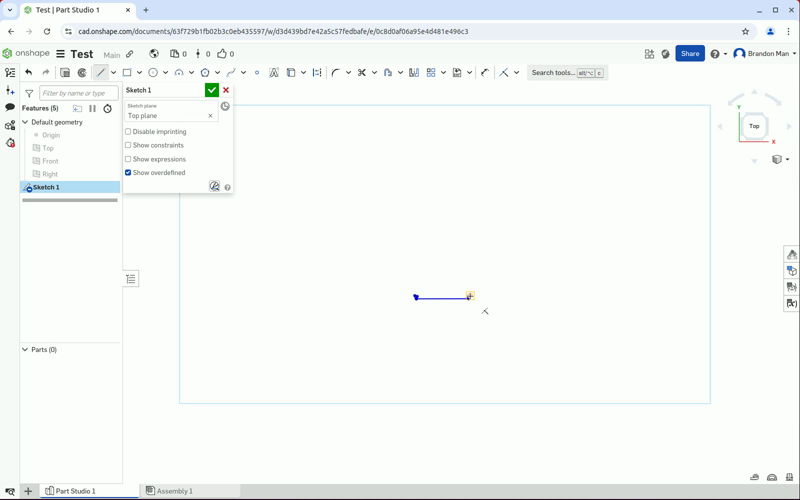
scroll(6)
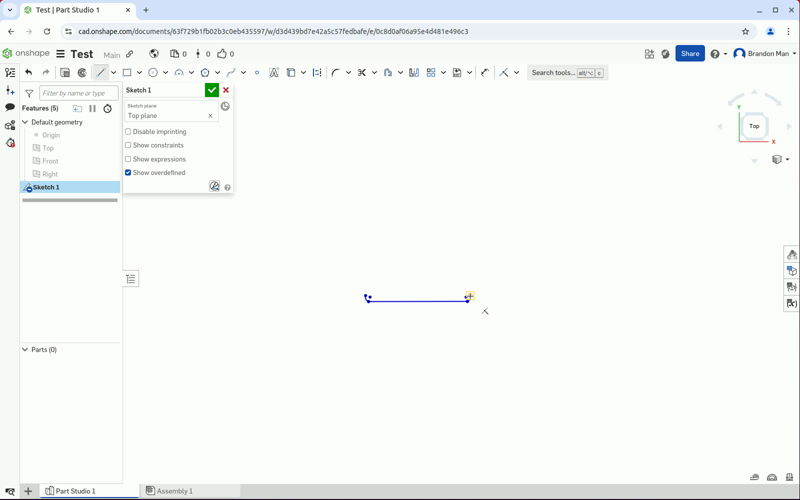
scroll(6)
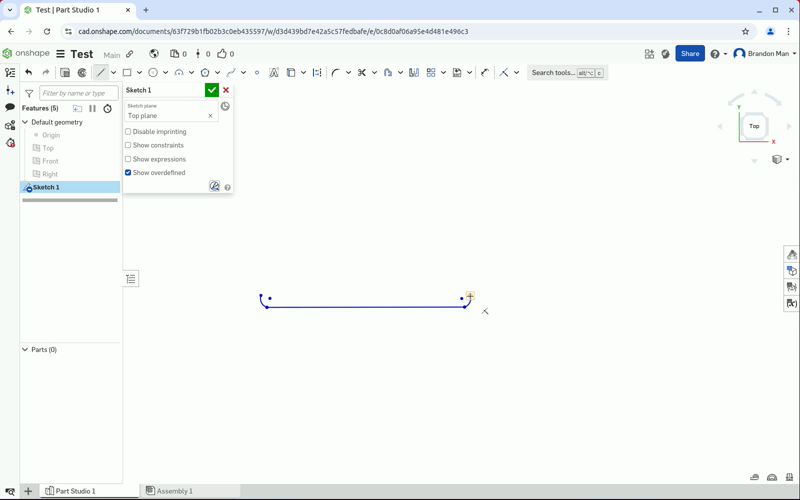
click(470, 295)
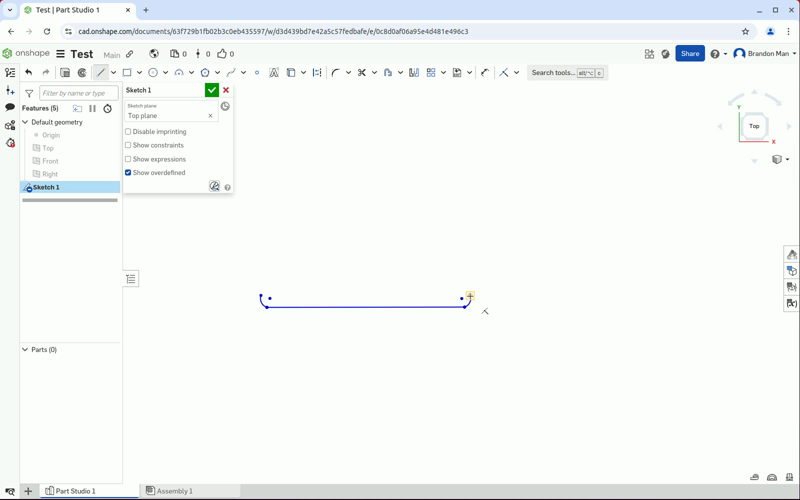
scroll(-6)
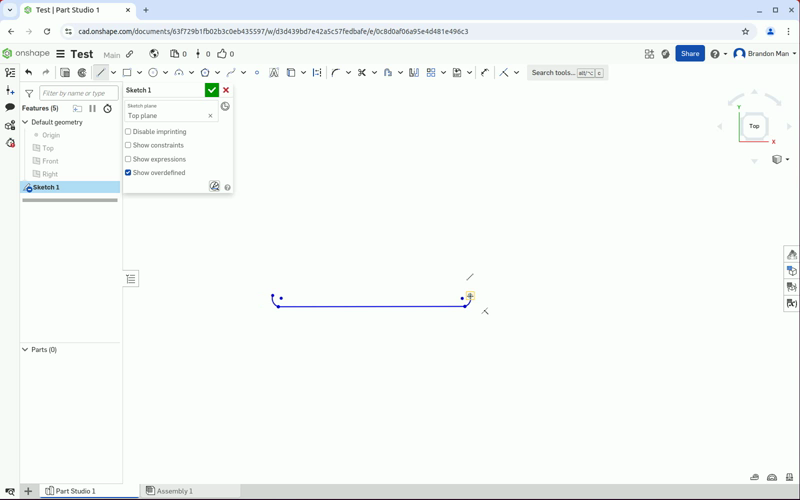
scroll(-6)
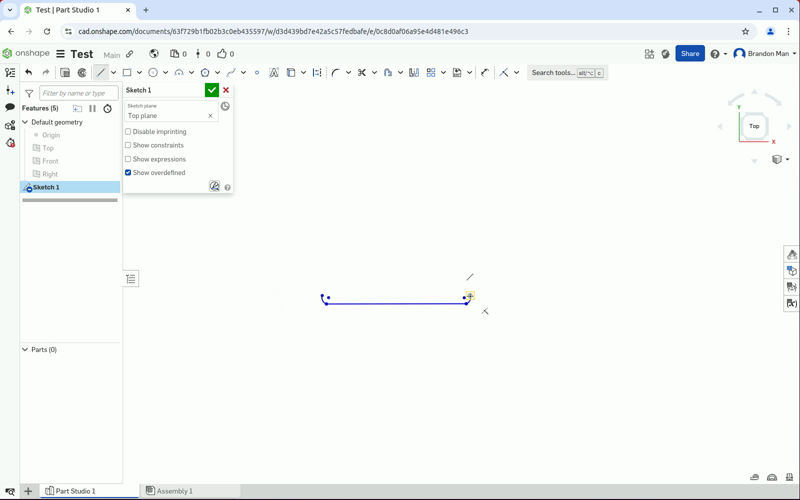
scroll(-6)
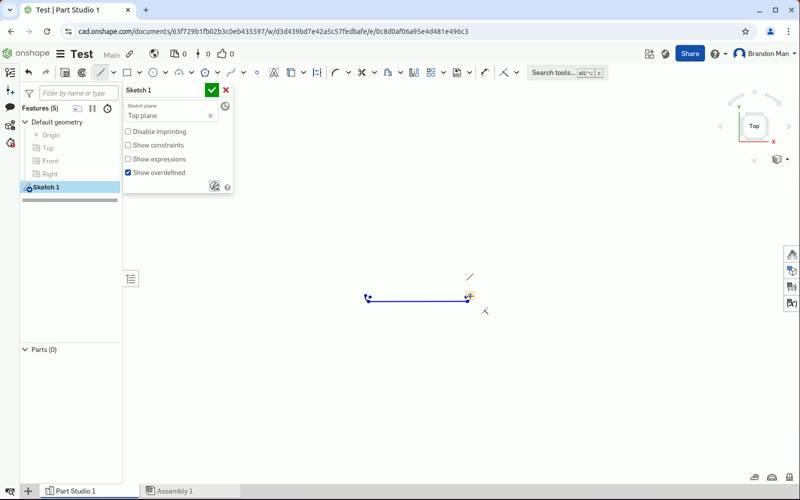
scroll(-6)
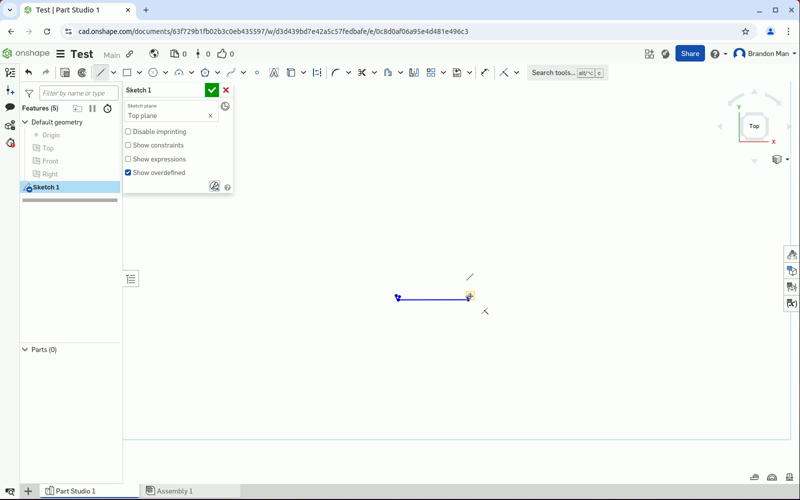
scroll(-6)
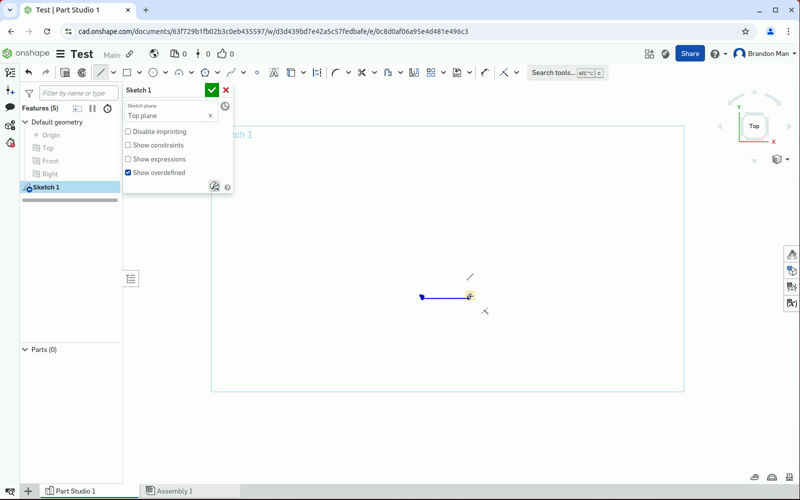
scroll(-6)
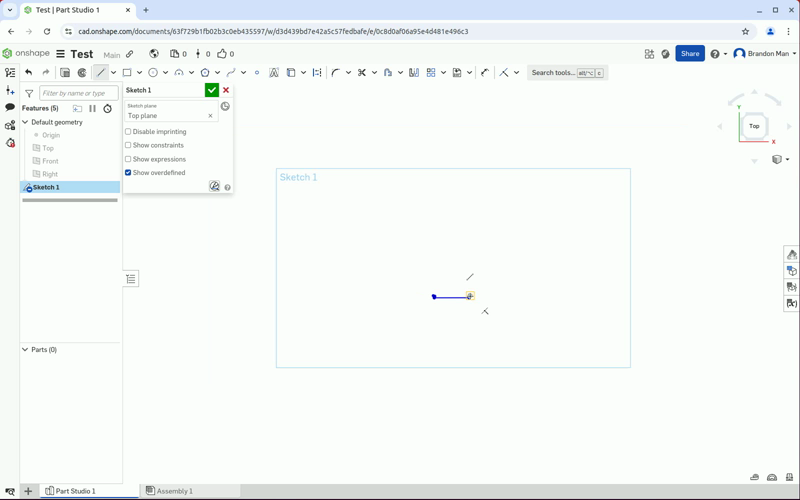
scroll(-6)
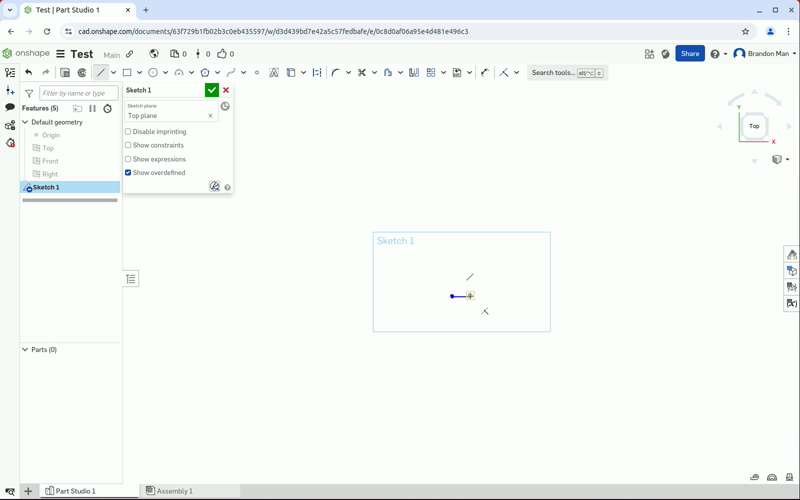
key_down(shift)
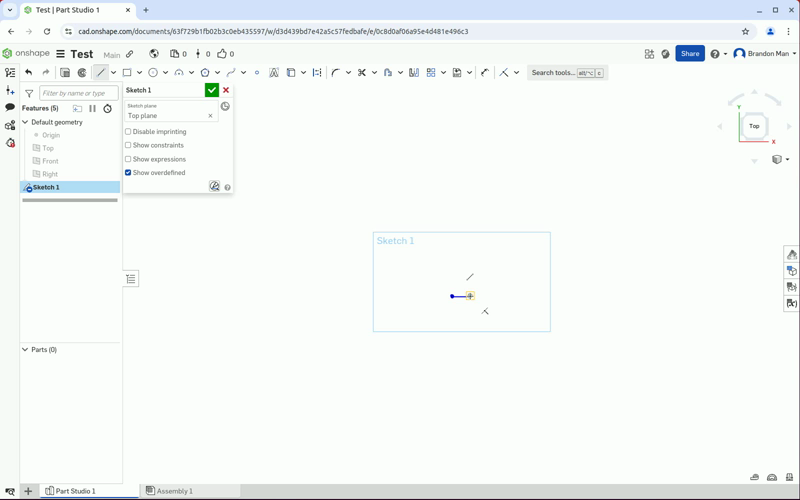
mouse_move(500, 295)
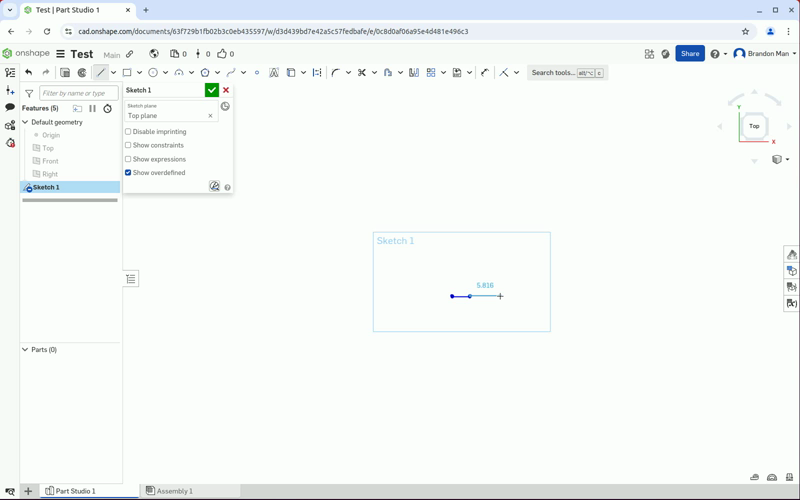
mouse_move(470, 268)
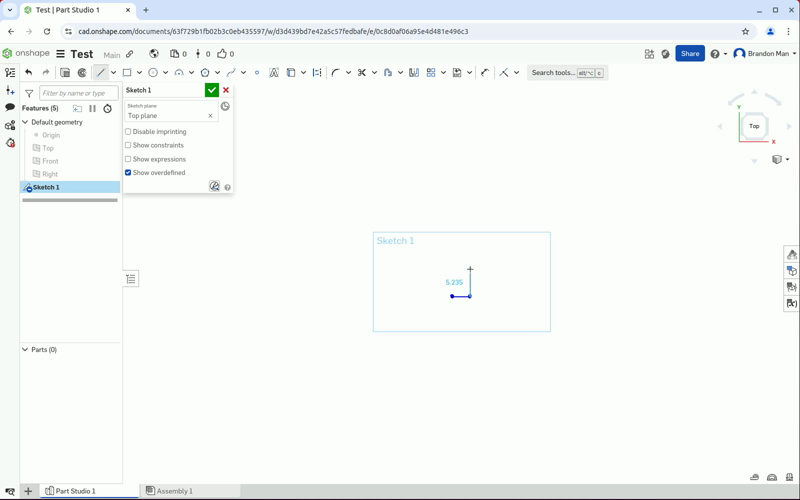
click(470, 268)
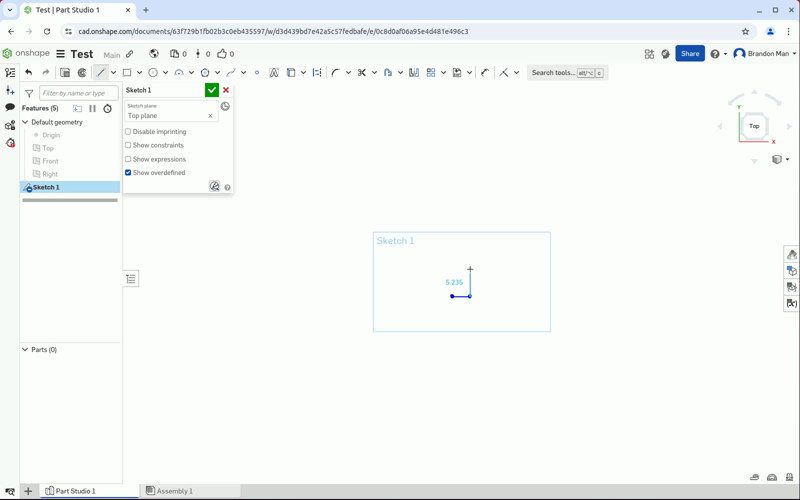
key_up(shift)
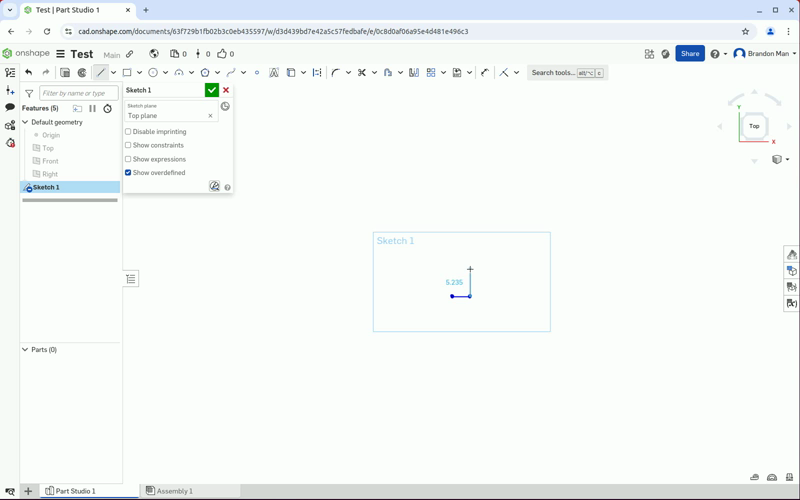
key(esc)
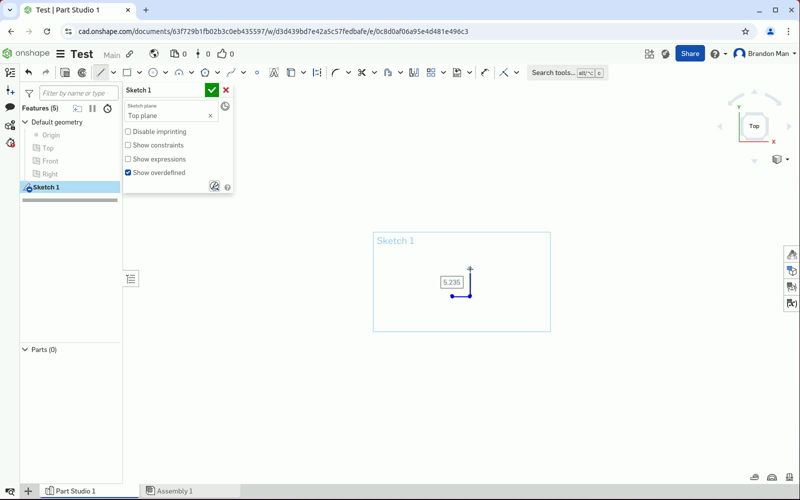
key(a)
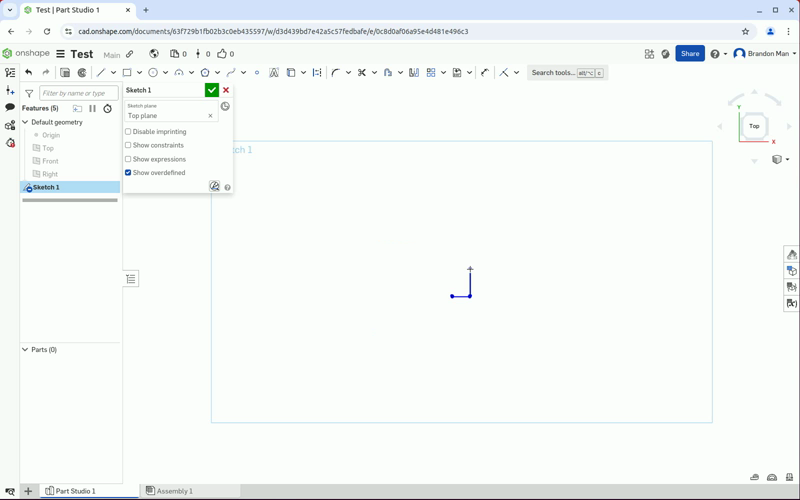
mouse_move(470, 268)
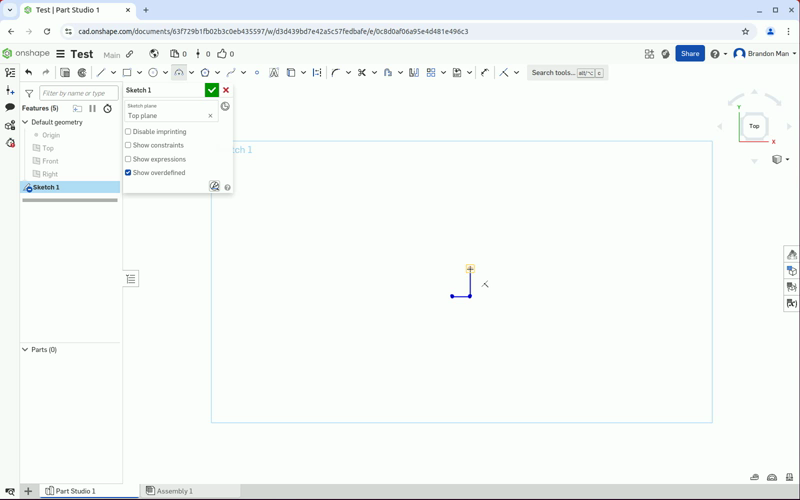
click(470, 268)
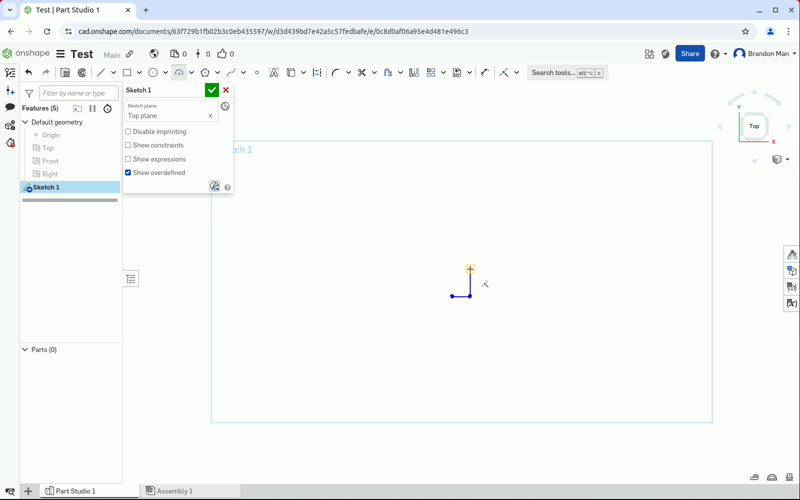
key_down(shift)
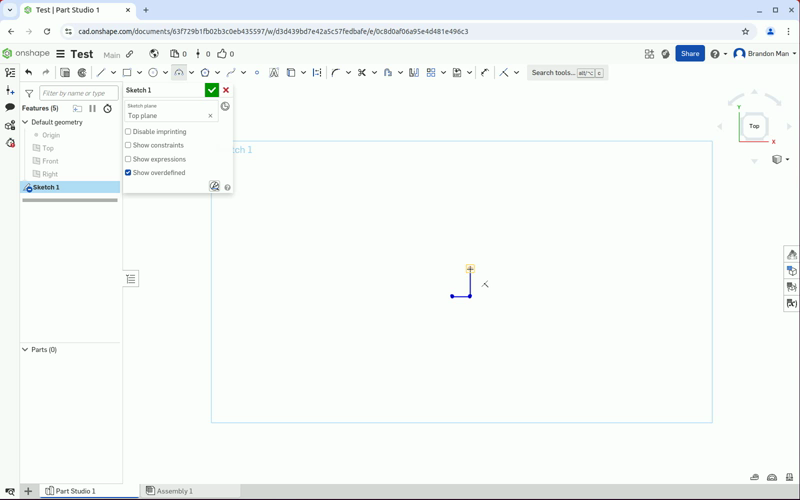
mouse_move(469, 267)
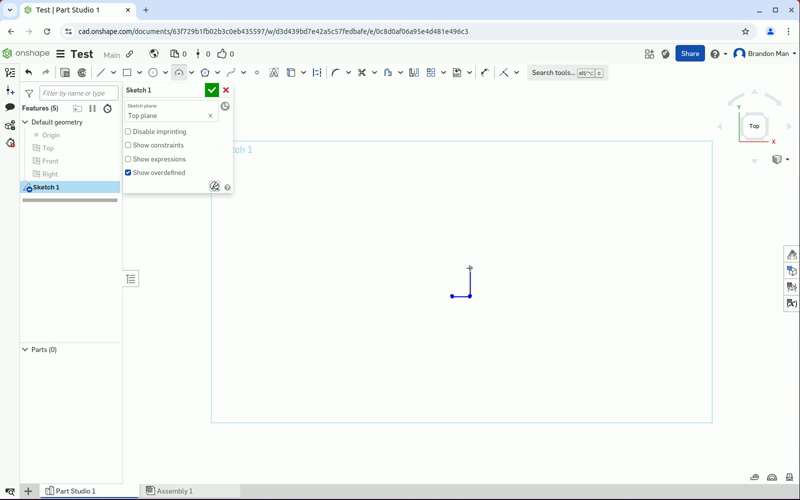
scroll(6)
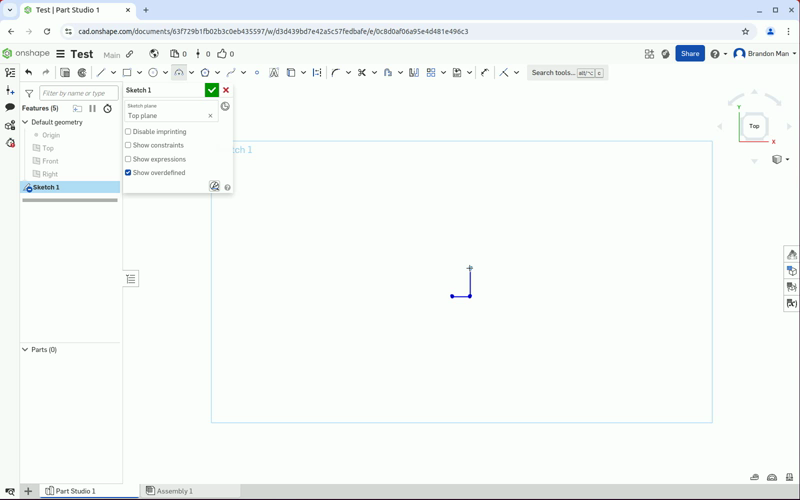
scroll(6)
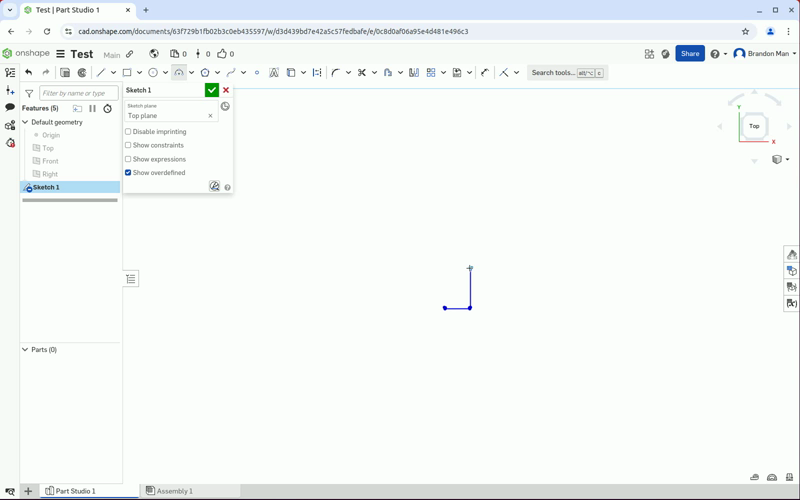
scroll(6)
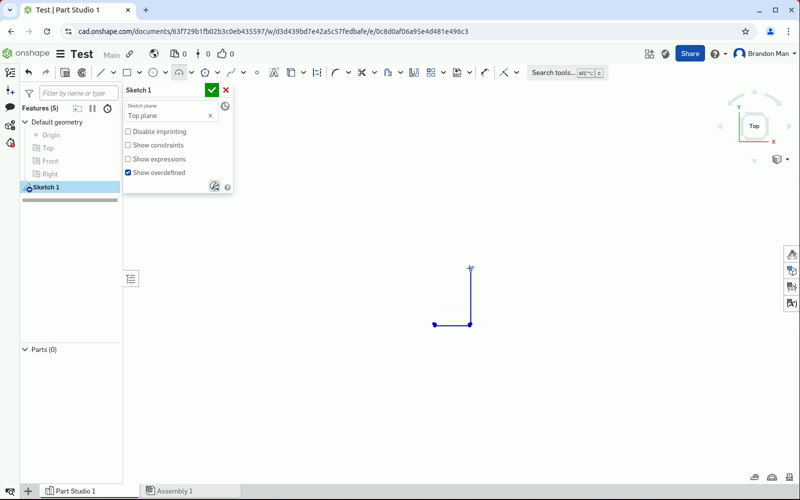
scroll(6)
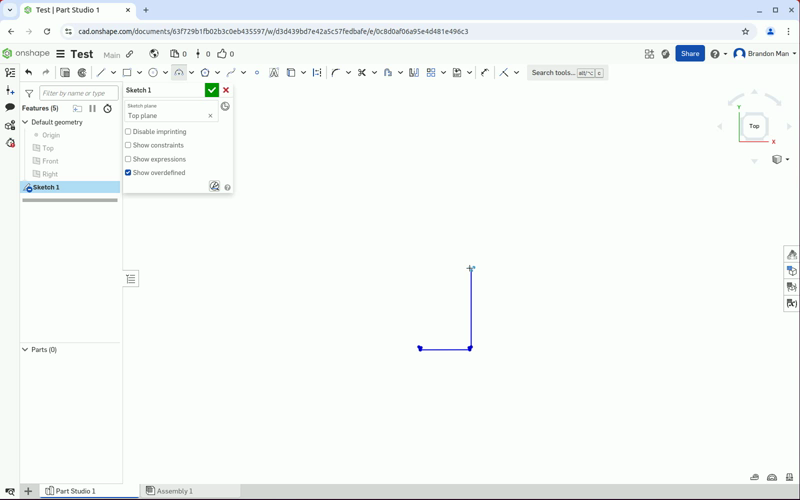
scroll(6)
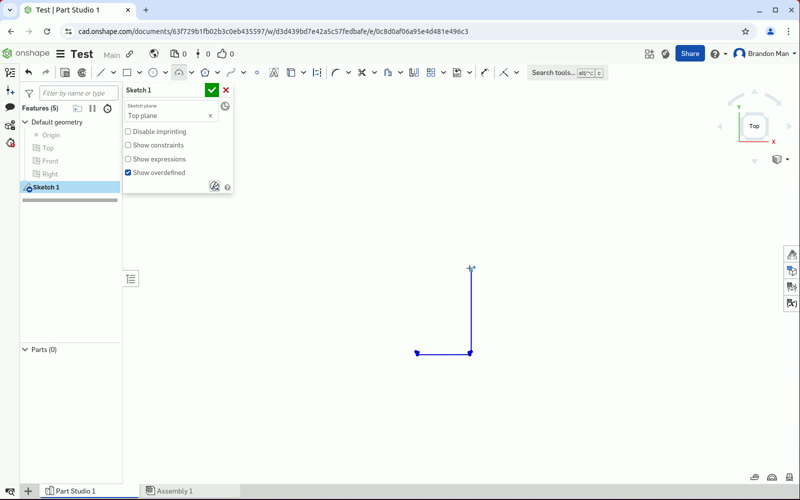
scroll(6)
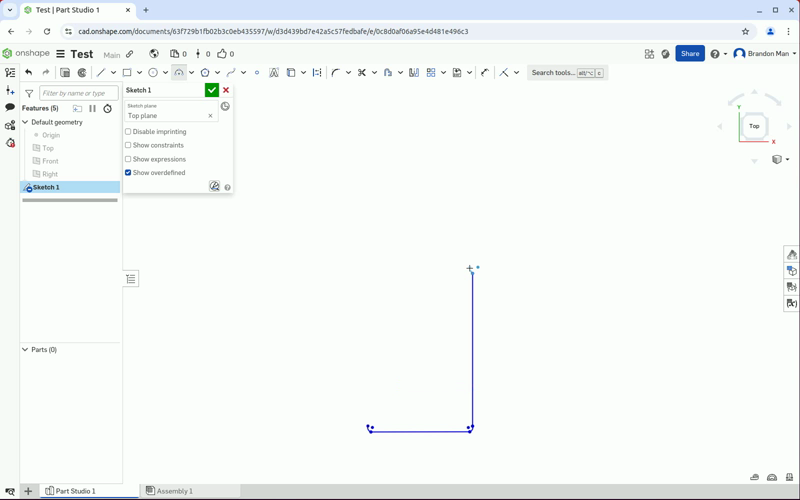
scroll(6)
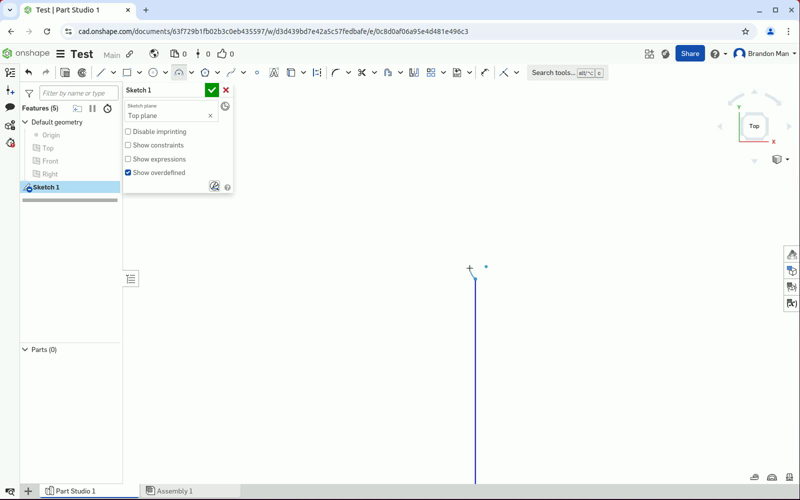
click(469, 267)
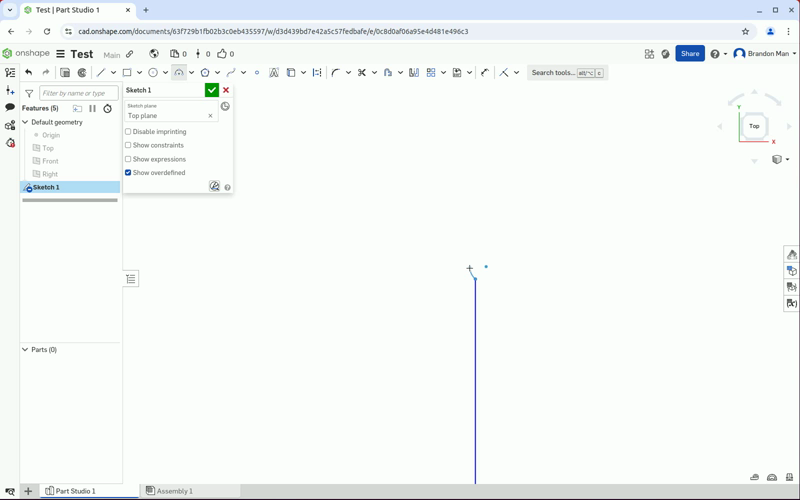
scroll(-6)
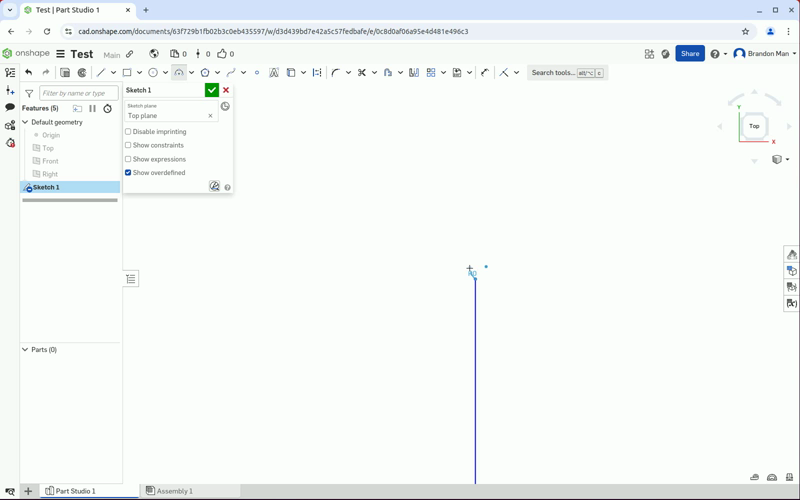
scroll(-6)
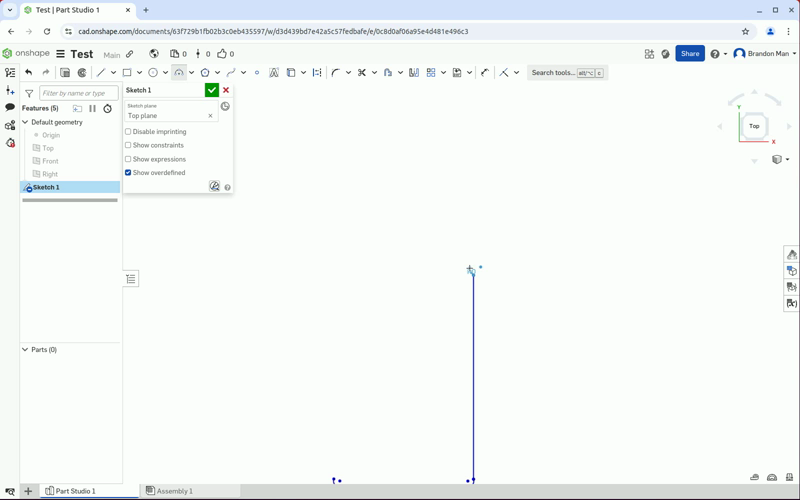
scroll(-6)
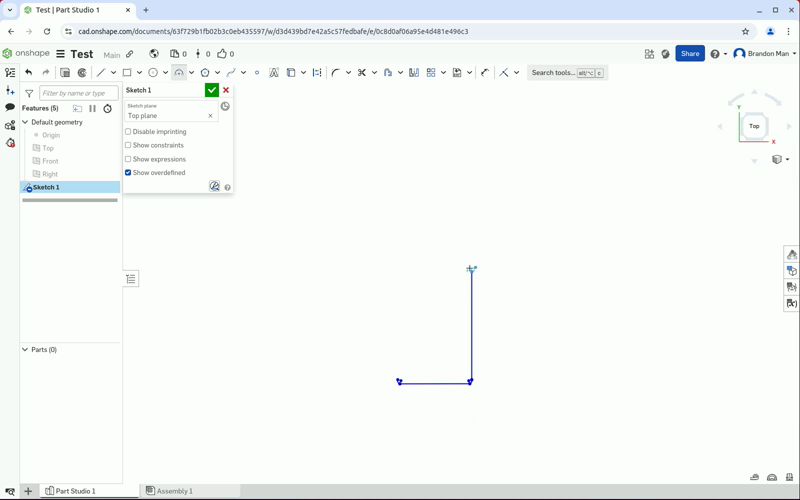
scroll(-6)
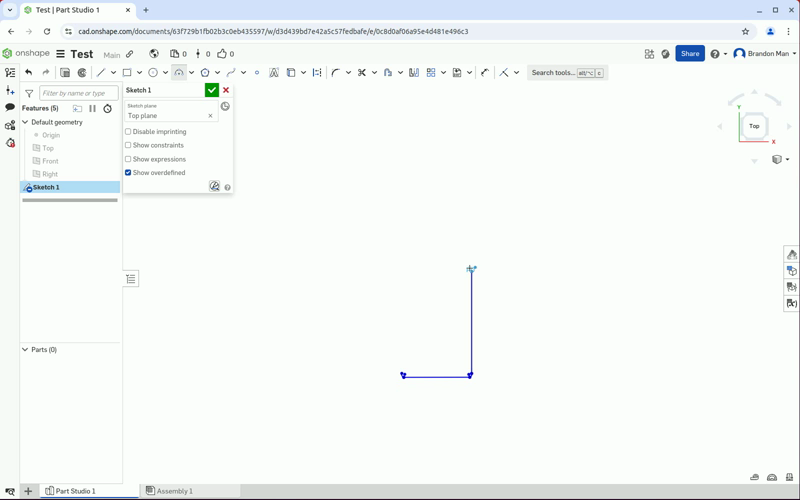
scroll(-6)
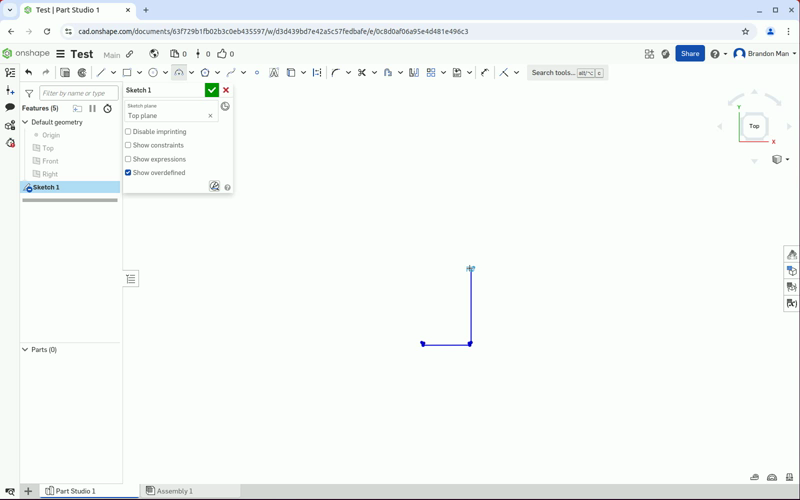
scroll(-6)
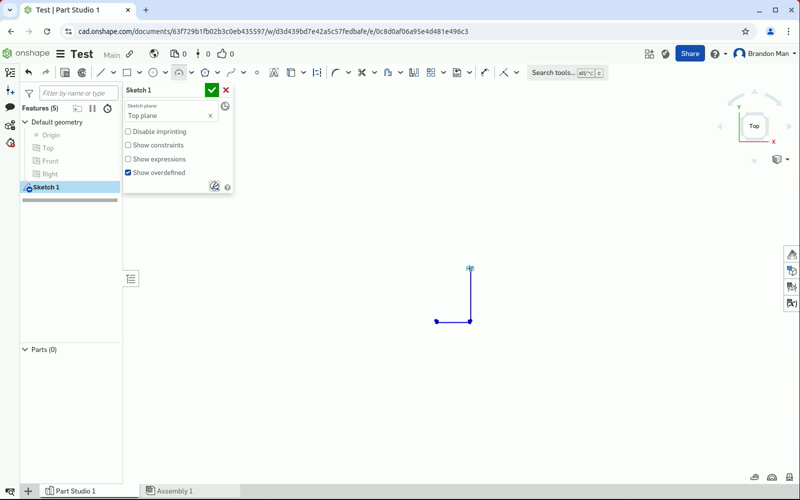
scroll(-6)
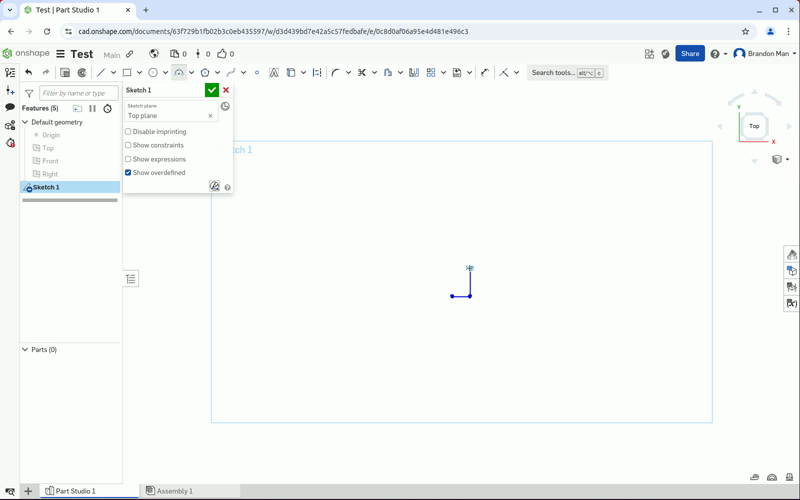
mouse_move(470, 268)
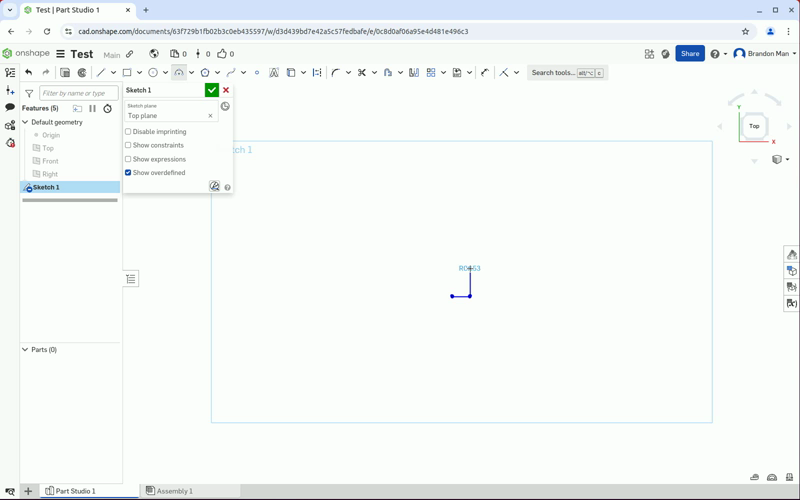
scroll(6)
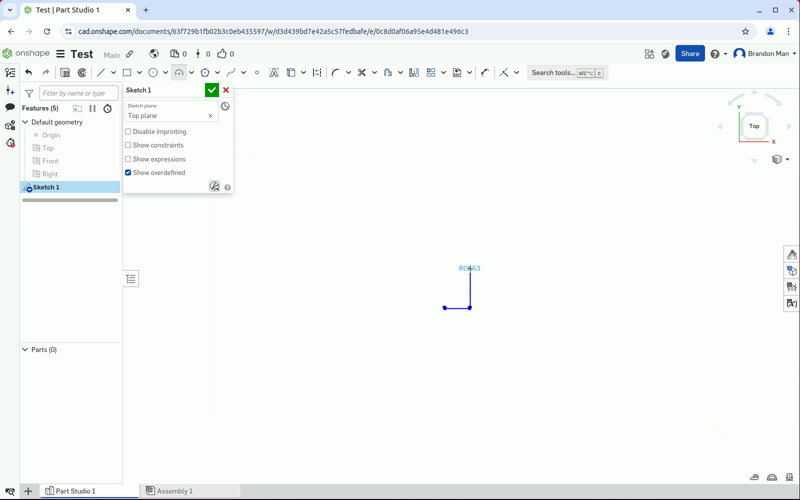
scroll(6)
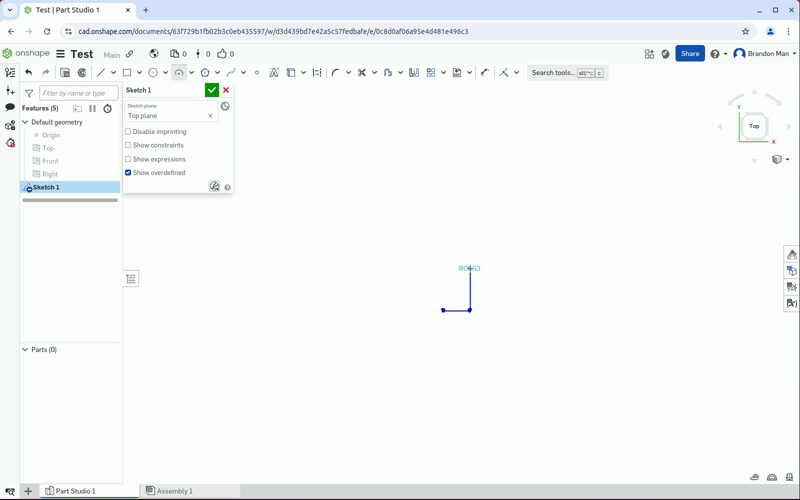
scroll(6)
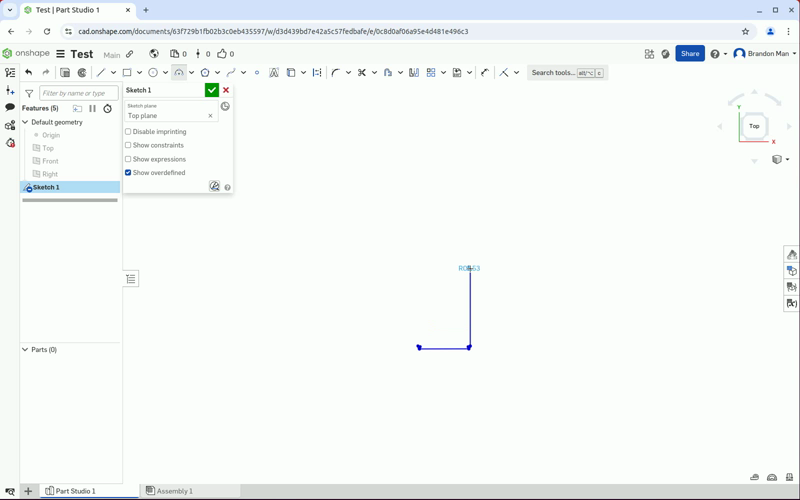
scroll(6)
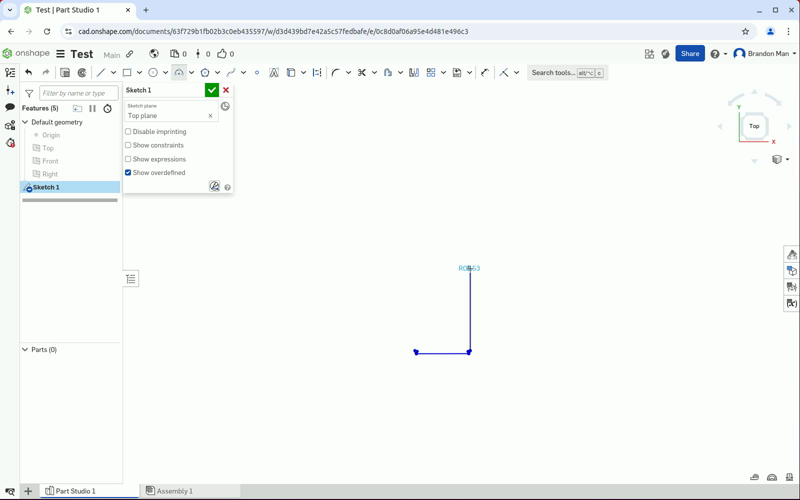
scroll(6)
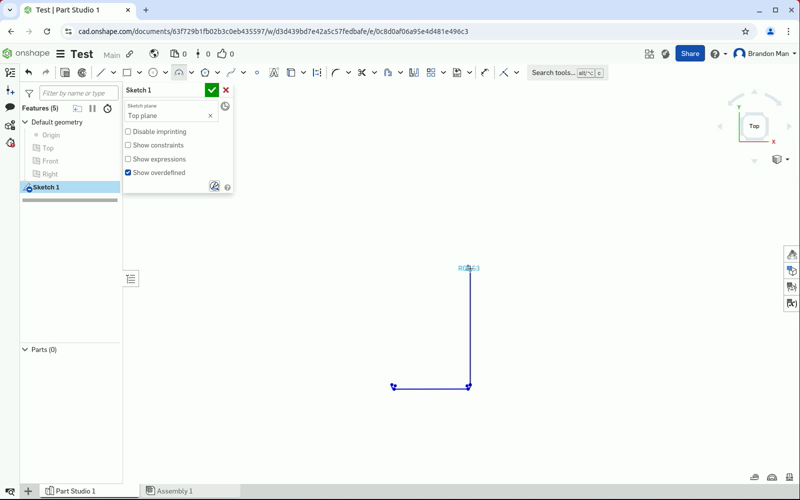
scroll(6)
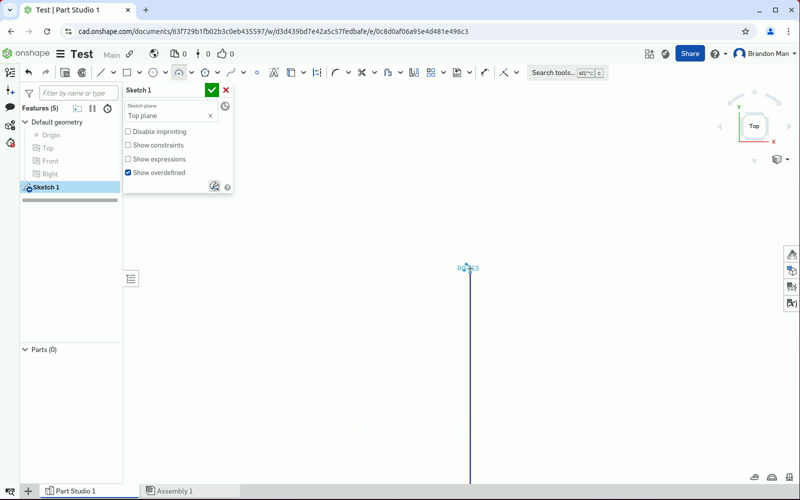
scroll(6)
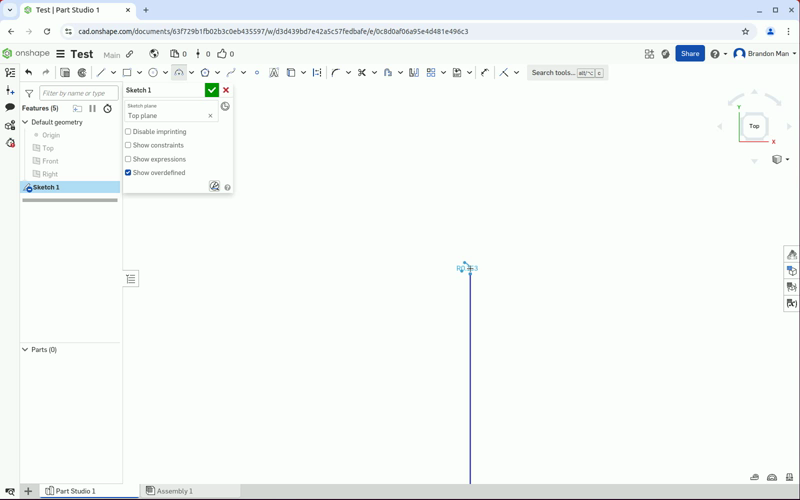
click(470, 268)
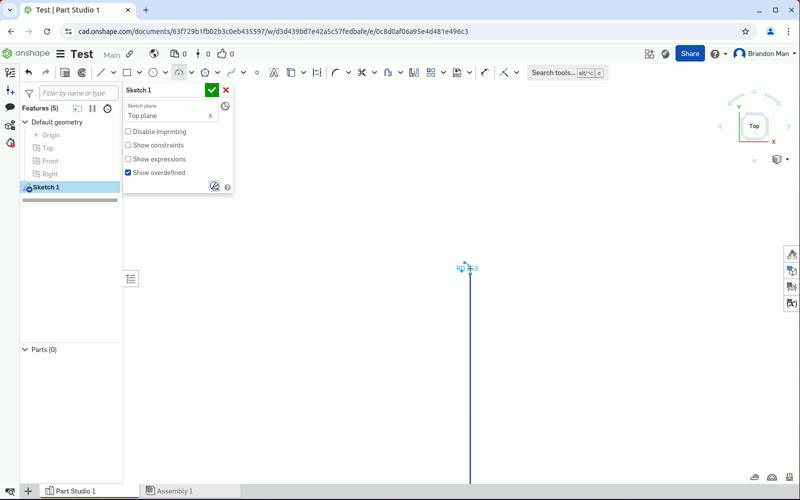
scroll(-6)
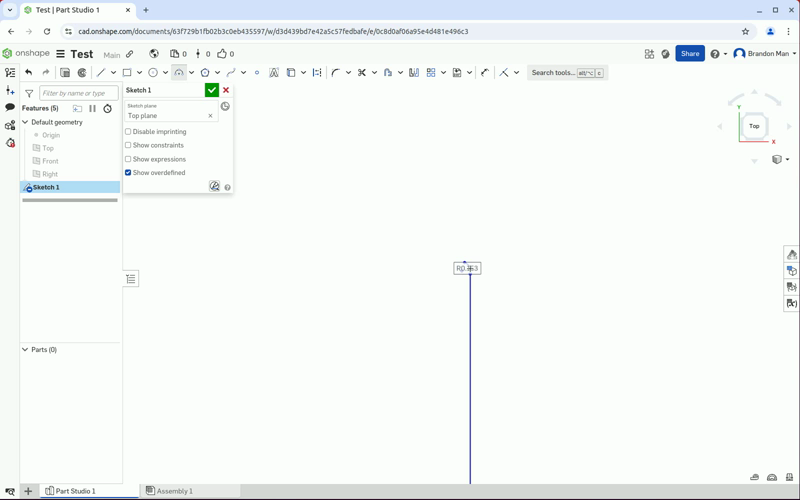
scroll(-6)
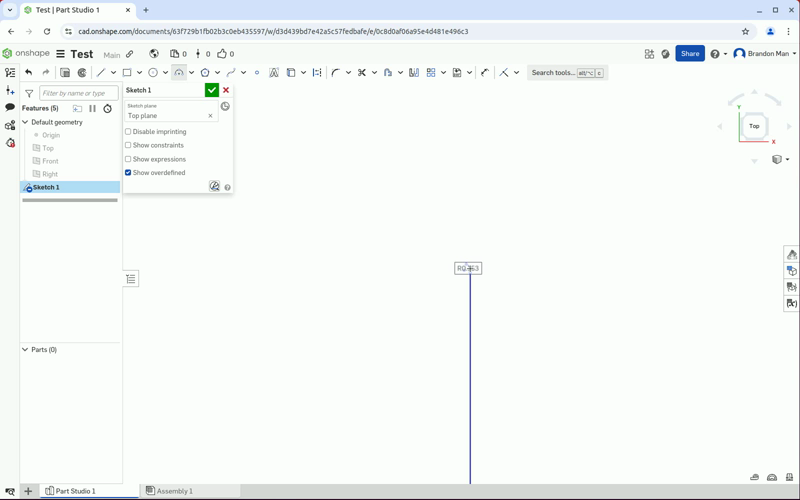
scroll(-6)
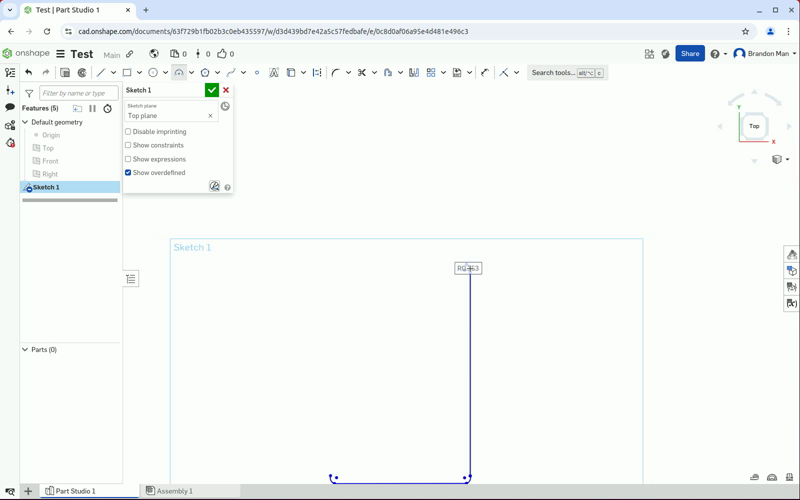
scroll(-6)
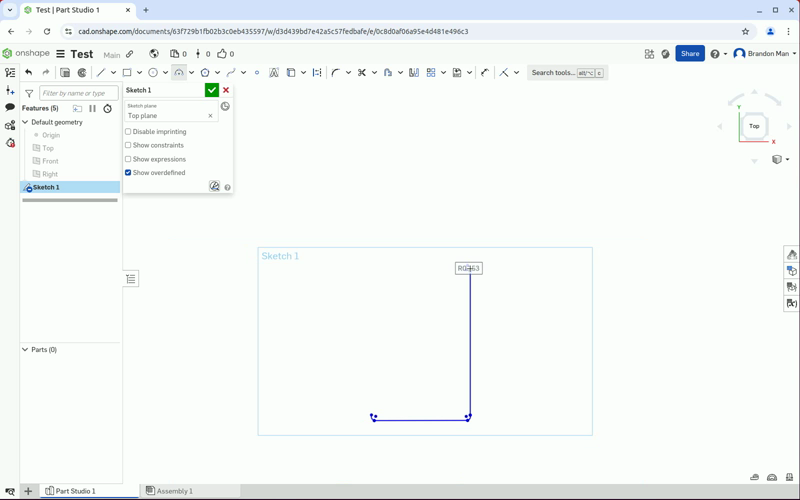
scroll(-6)
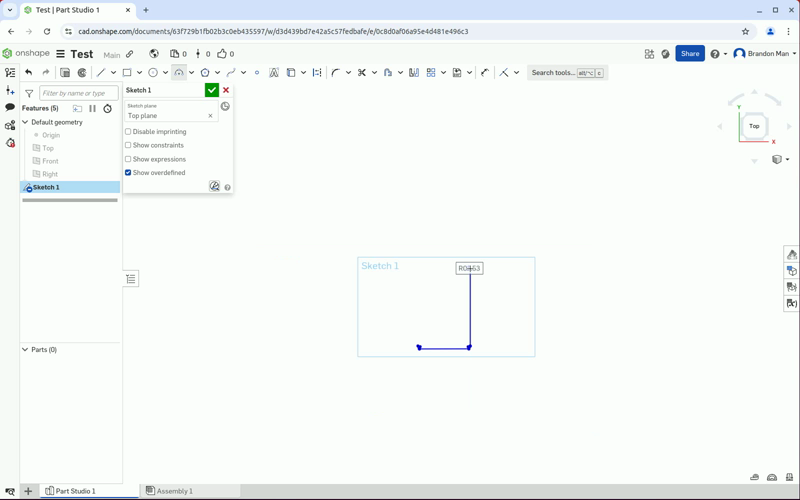
scroll(-6)
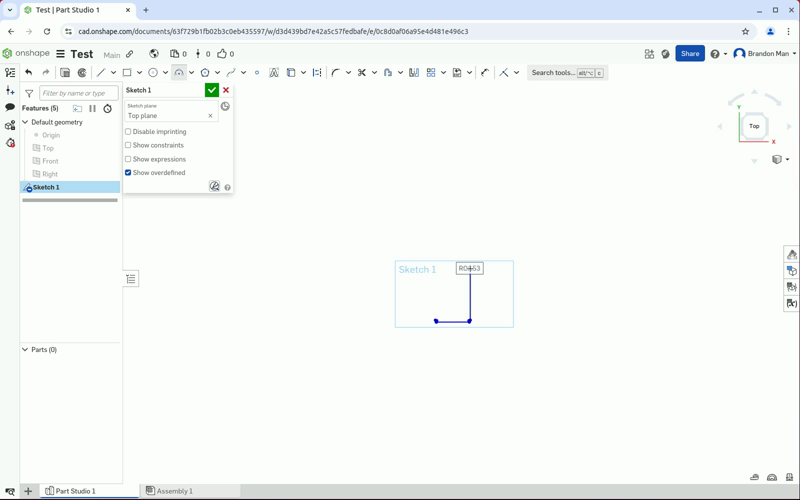
scroll(-6)
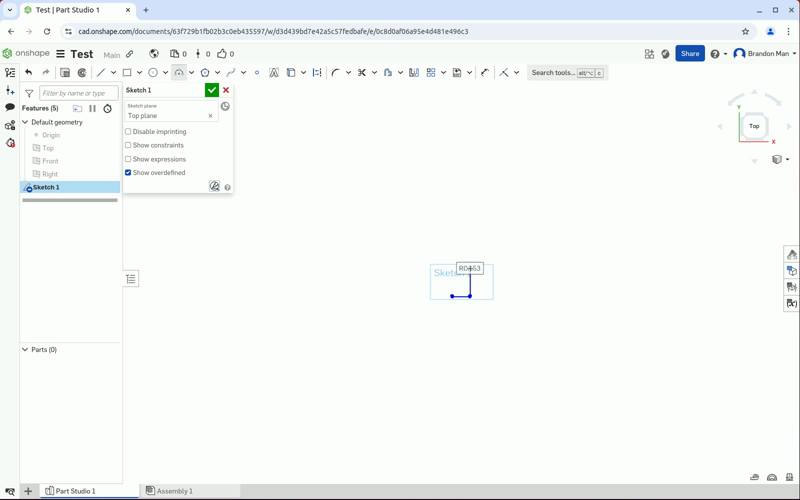
key_up(shift)
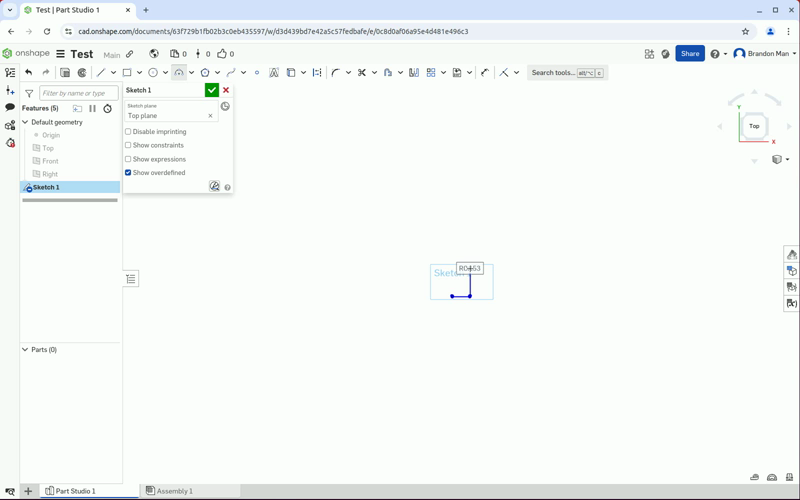
key(esc)
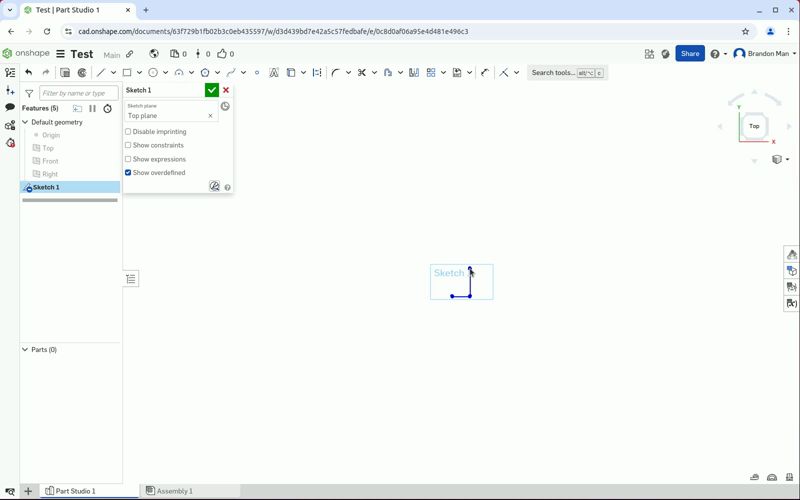
key(l)
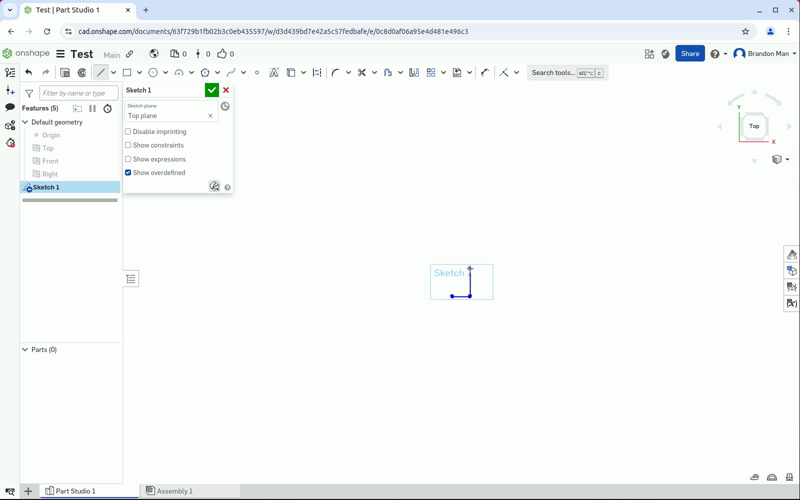
mouse_move(469, 267)
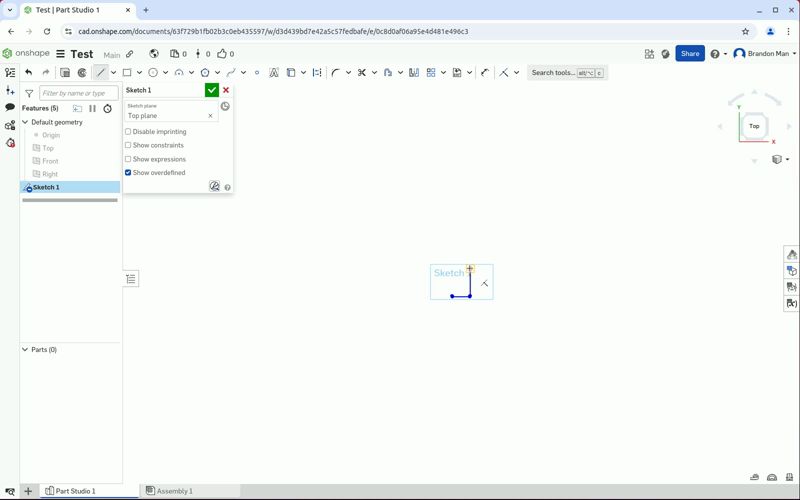
scroll(6)
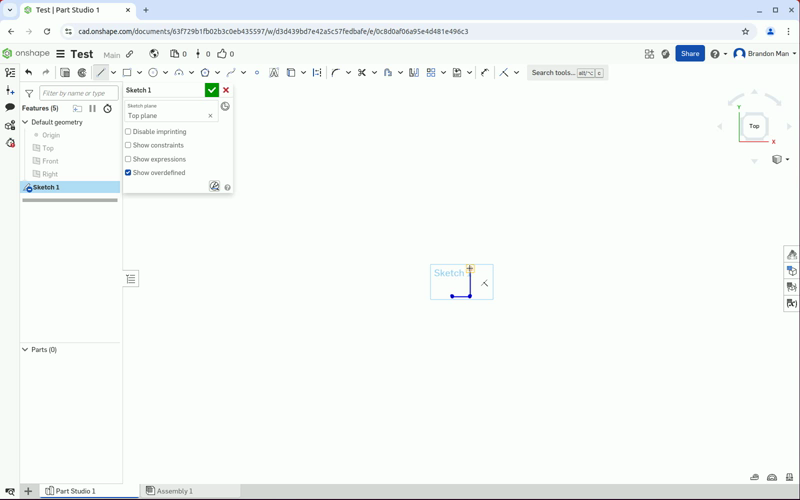
scroll(6)
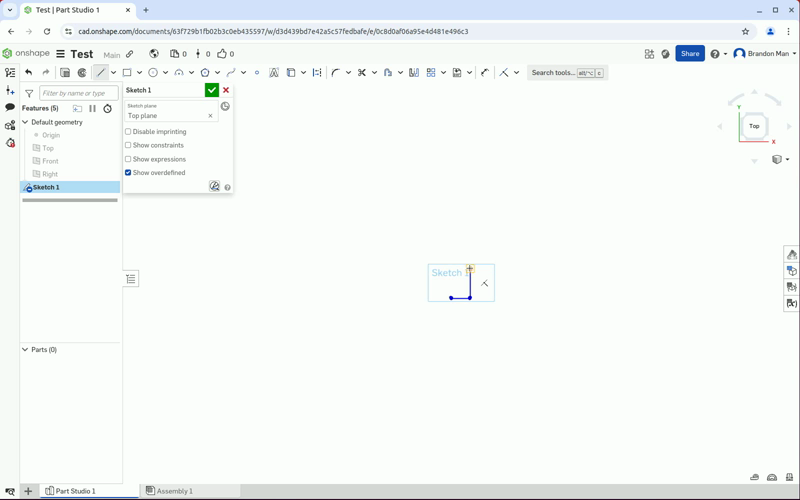
scroll(6)
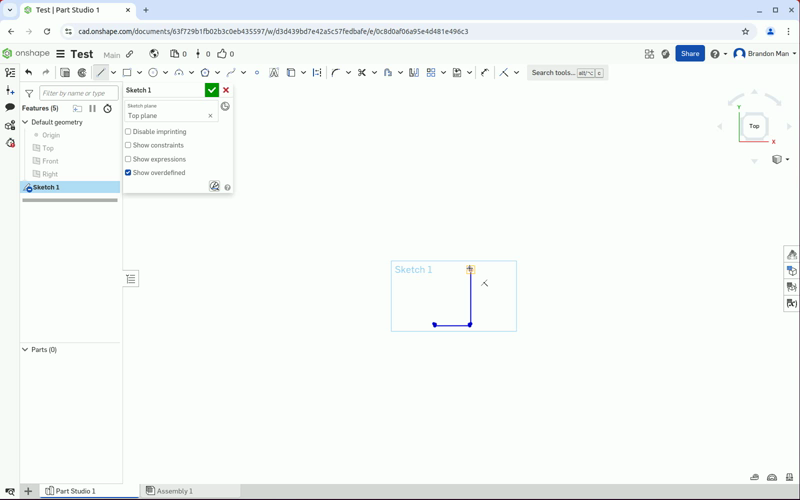
scroll(6)
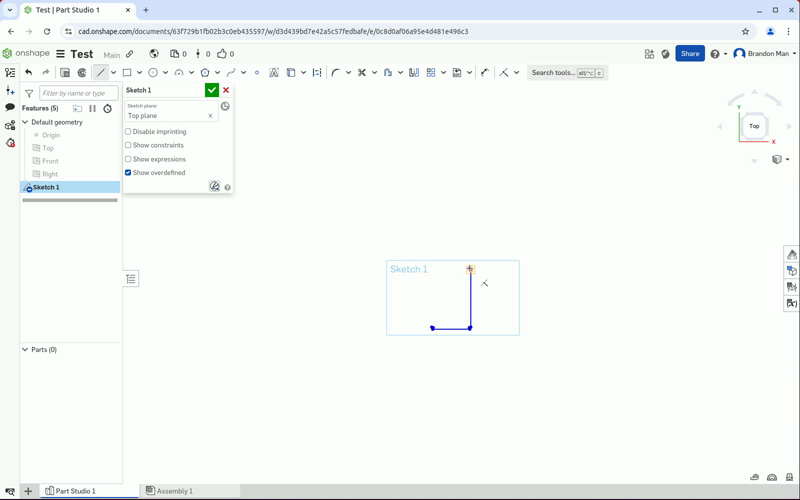
scroll(6)
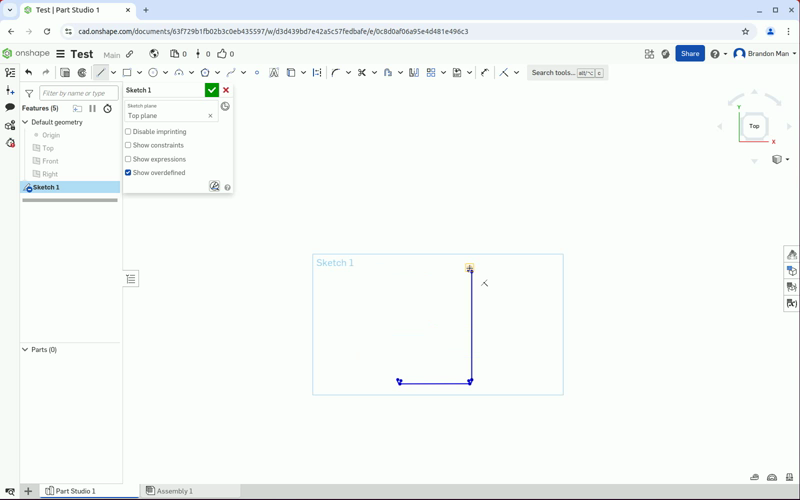
scroll(6)
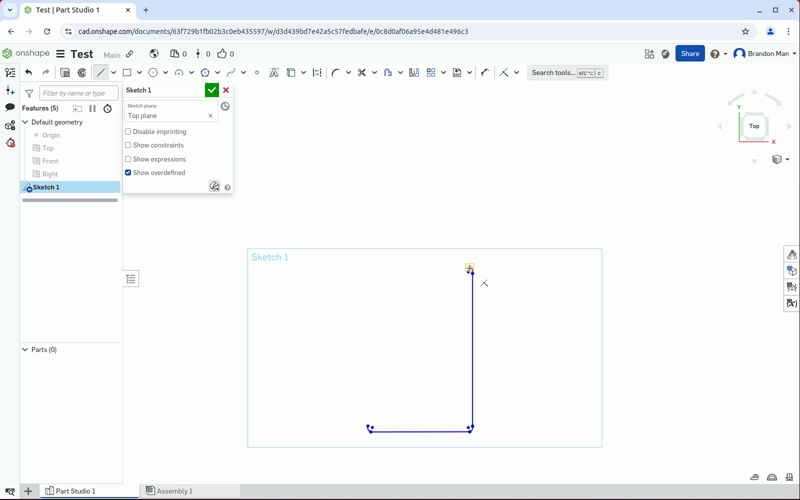
scroll(6)
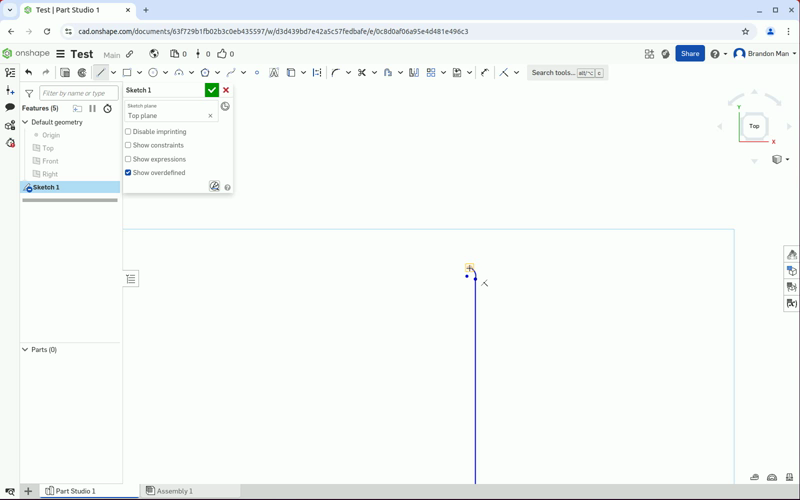
click(469, 267)
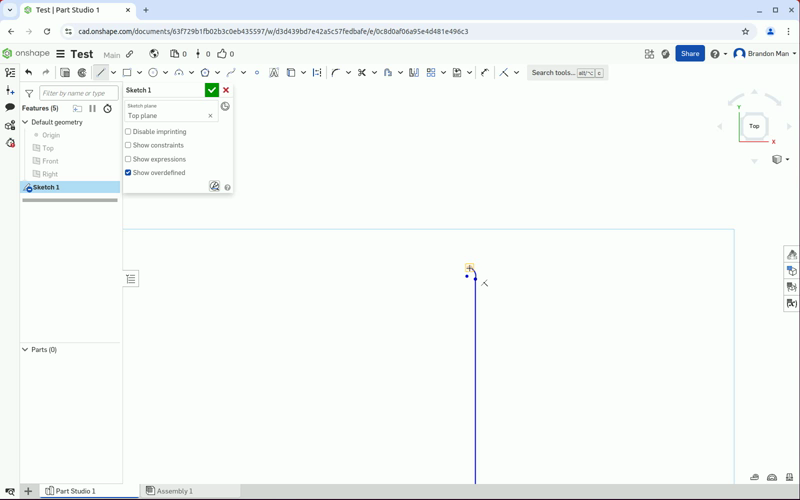
scroll(-6)
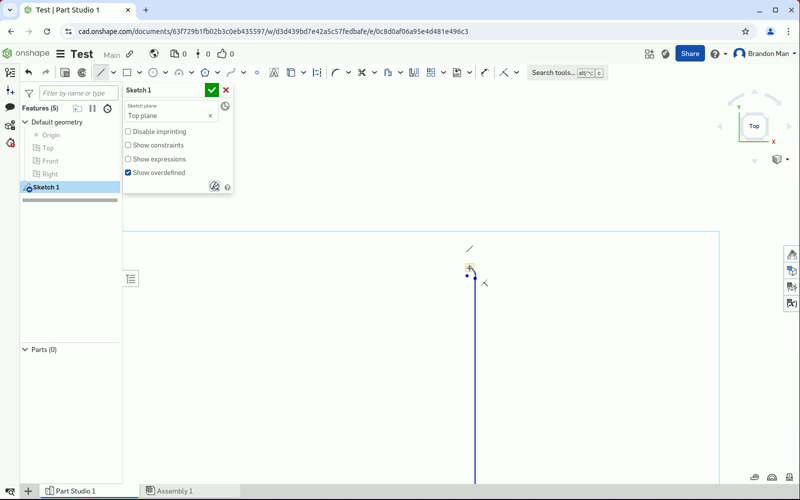
scroll(-6)
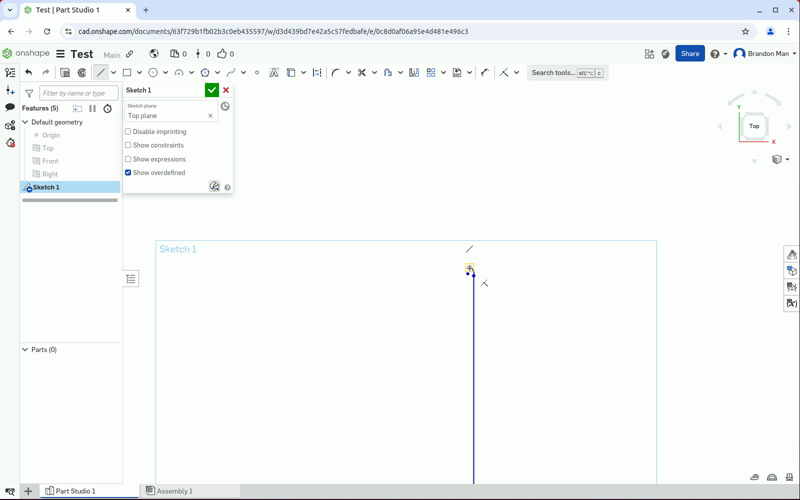
scroll(-6)
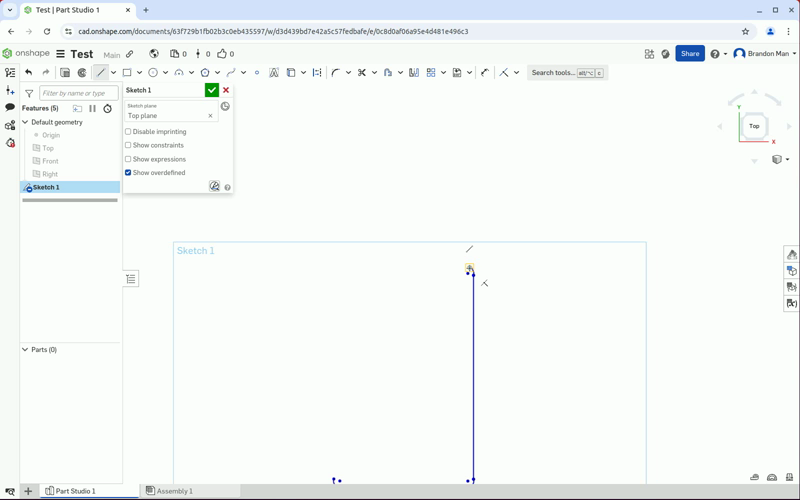
scroll(-6)
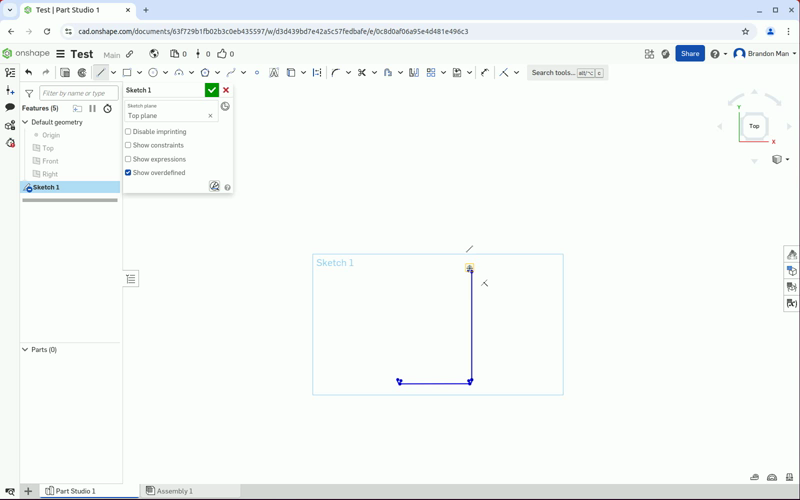
scroll(-6)
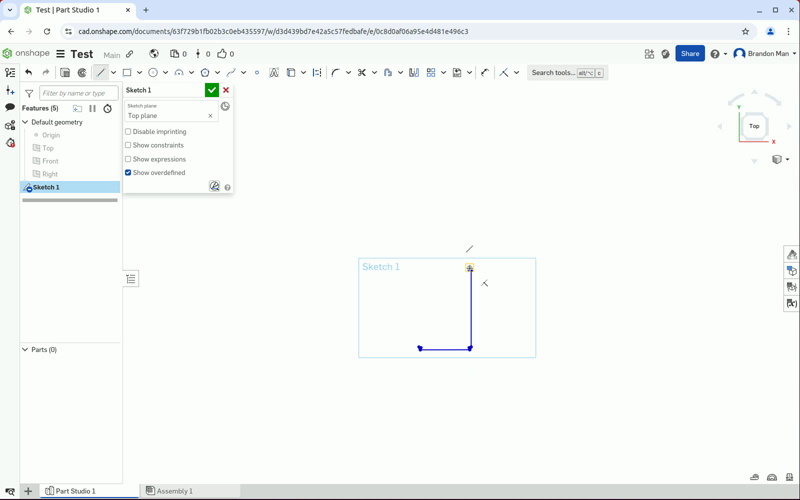
scroll(-6)
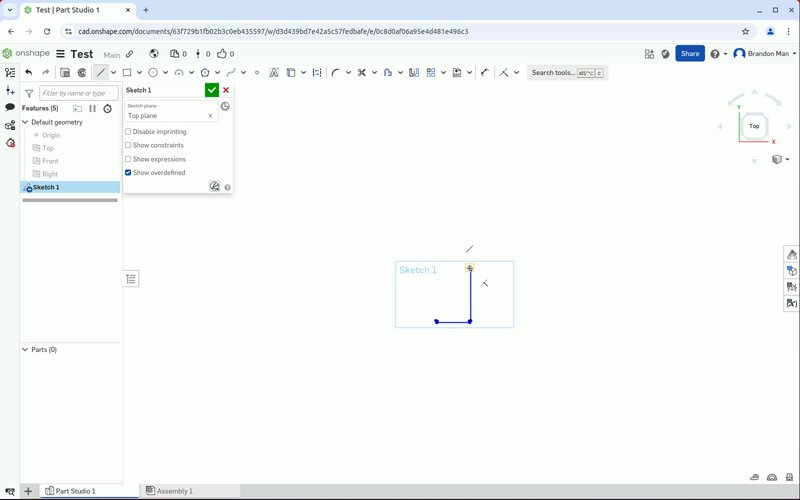
scroll(-6)
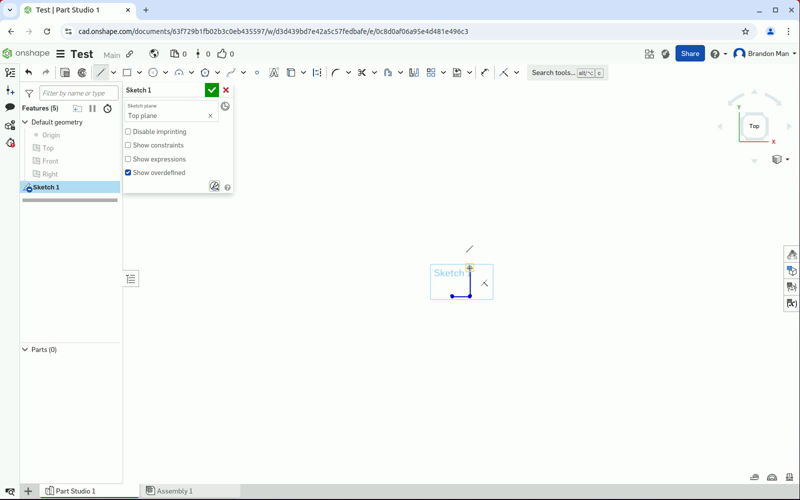
key_down(shift)
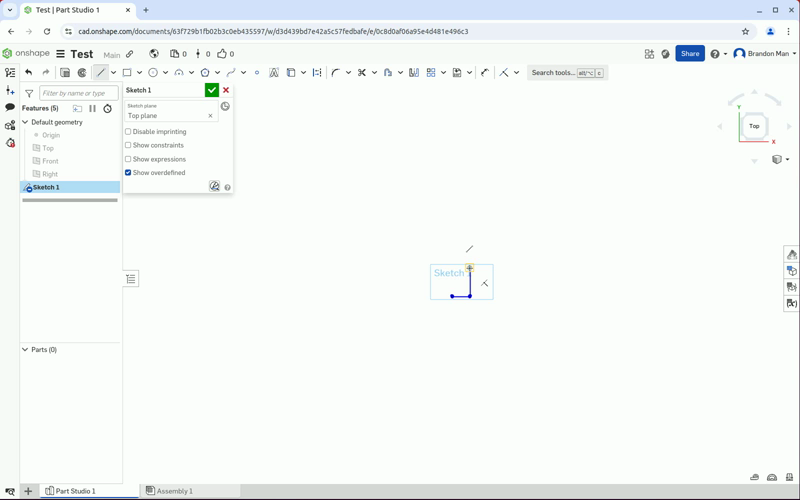
mouse_move(499, 267)
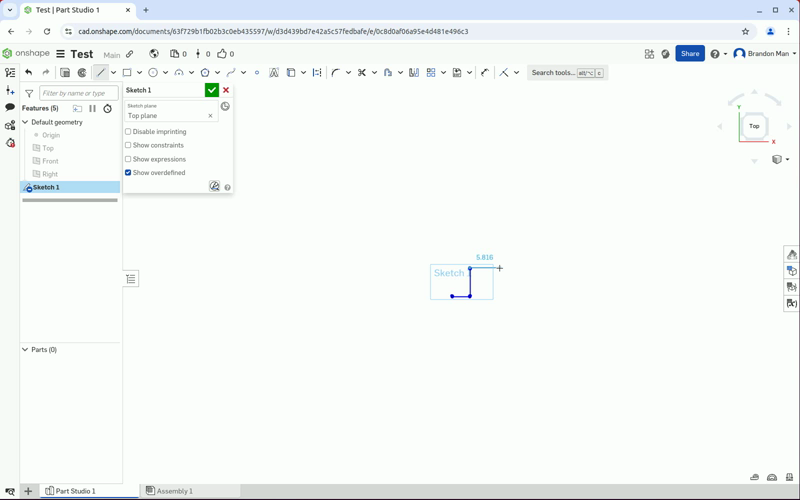
mouse_move(452, 267)
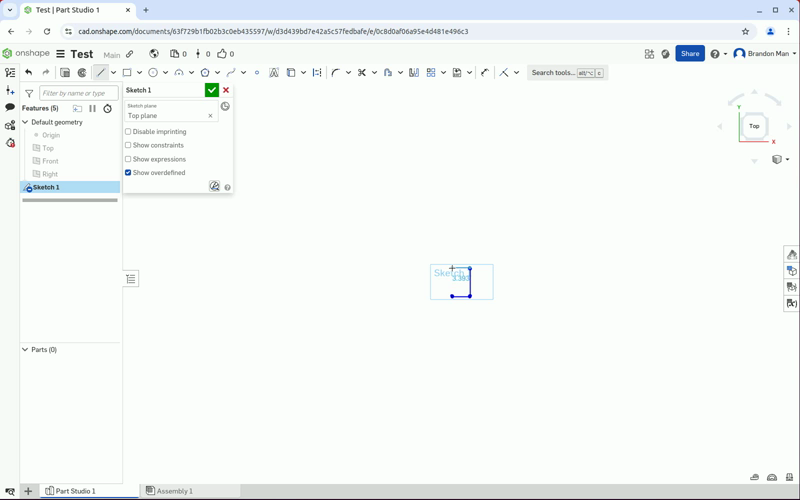
click(452, 267)
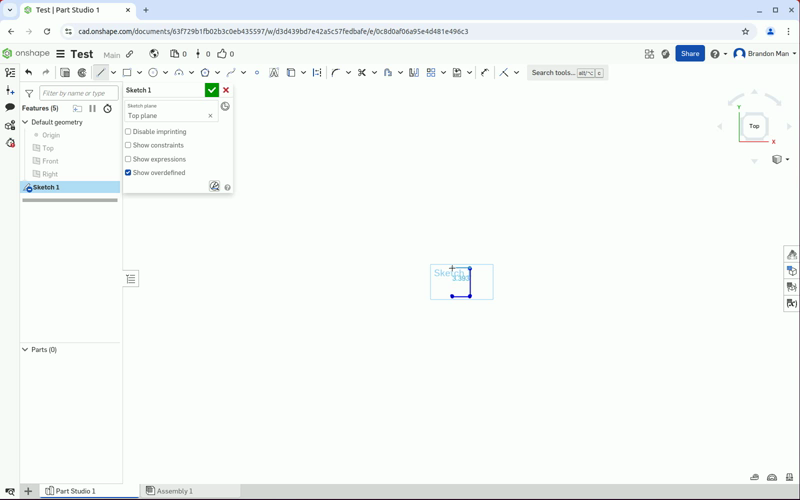
key_up(shift)
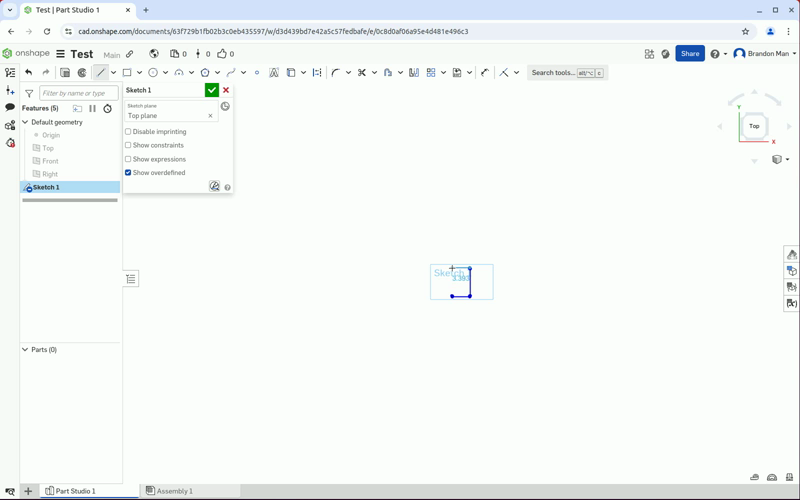
key(esc)
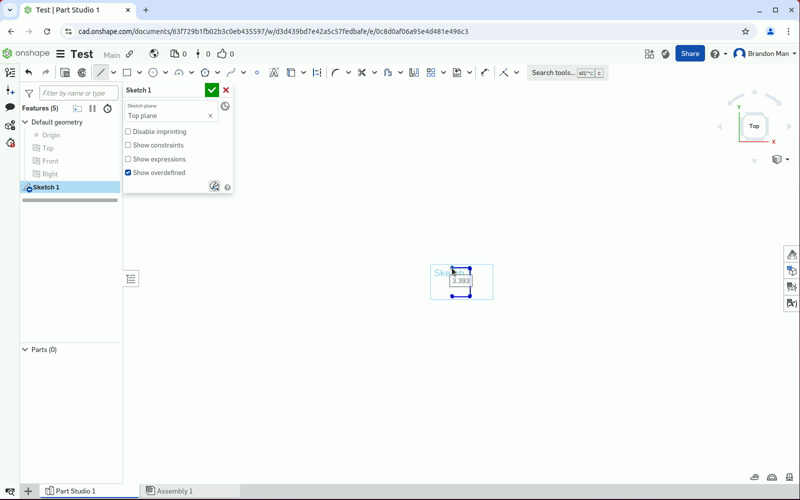
key(a)
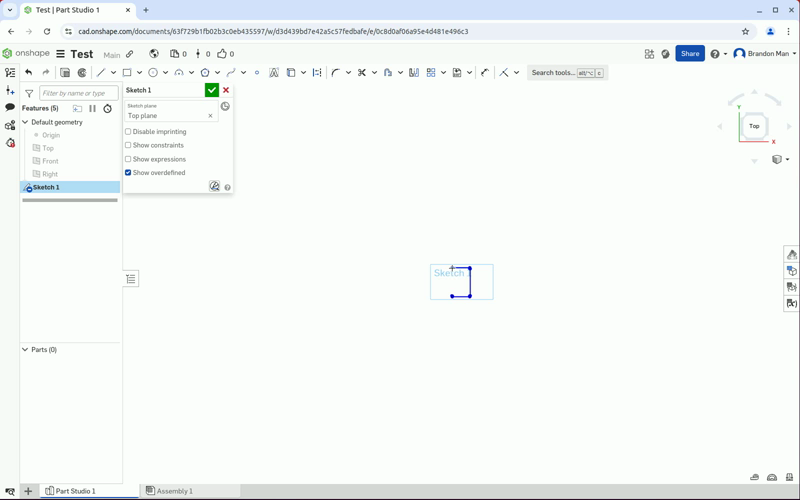
mouse_move(452, 267)
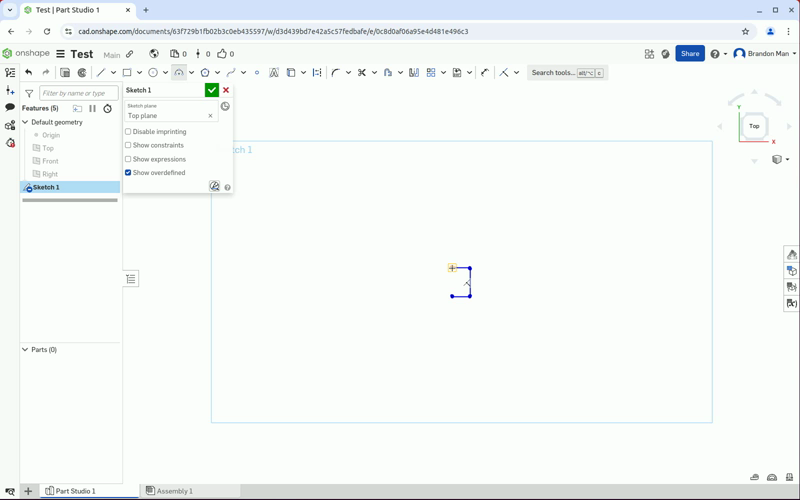
click(452, 267)
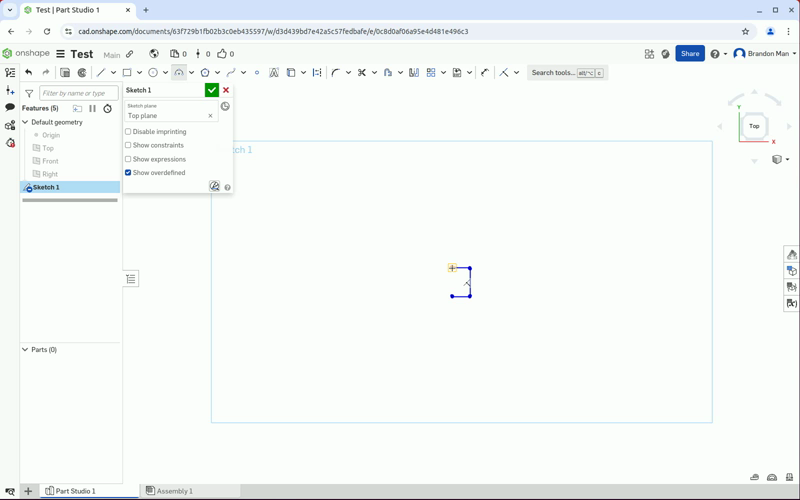
key_down(shift)
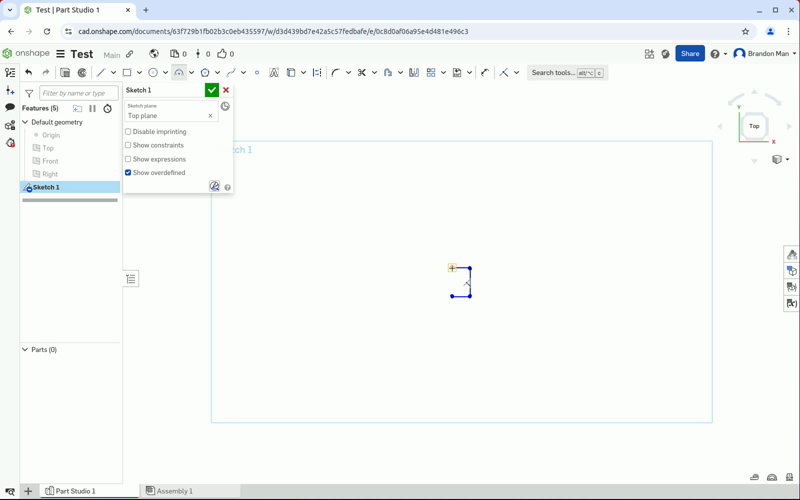
mouse_move(451, 268)
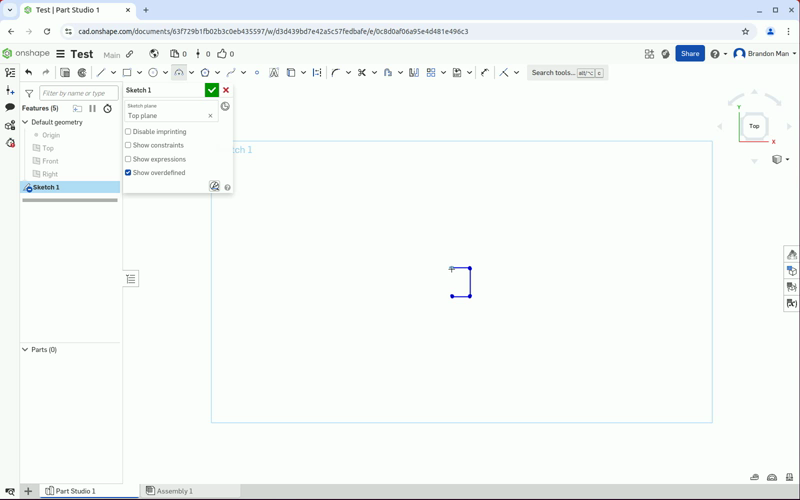
scroll(6)
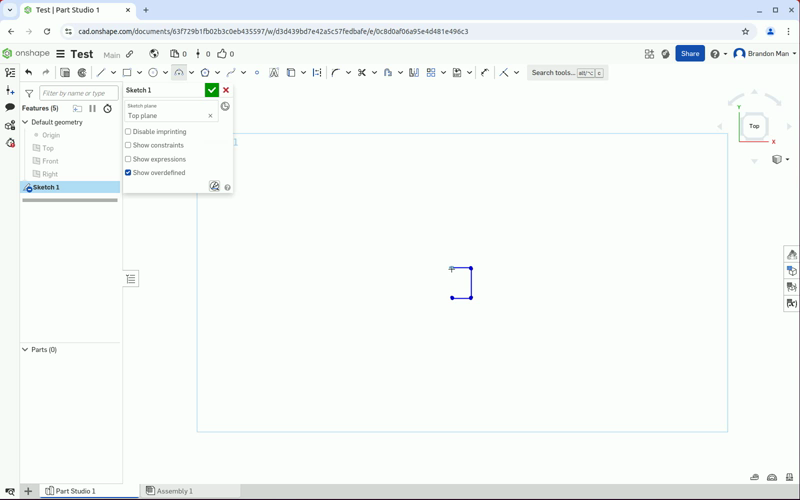
scroll(6)
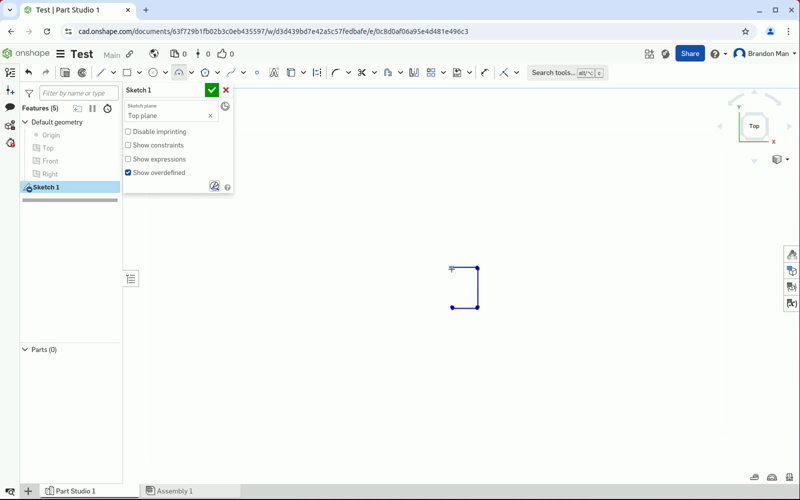
scroll(6)
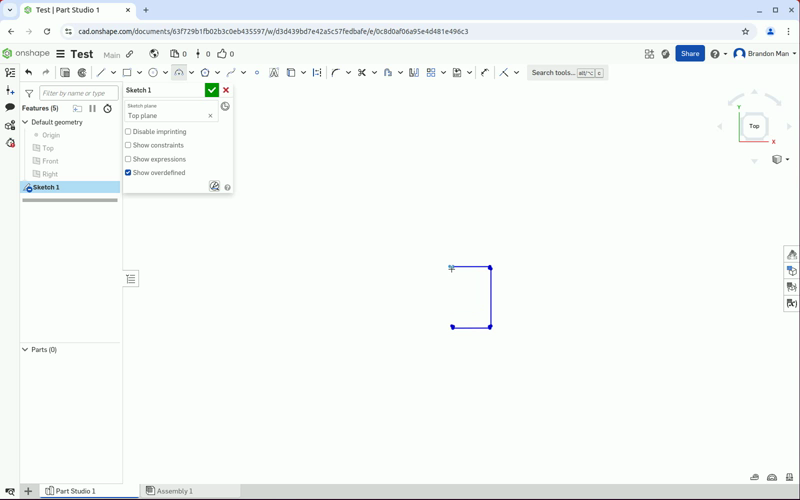
scroll(6)
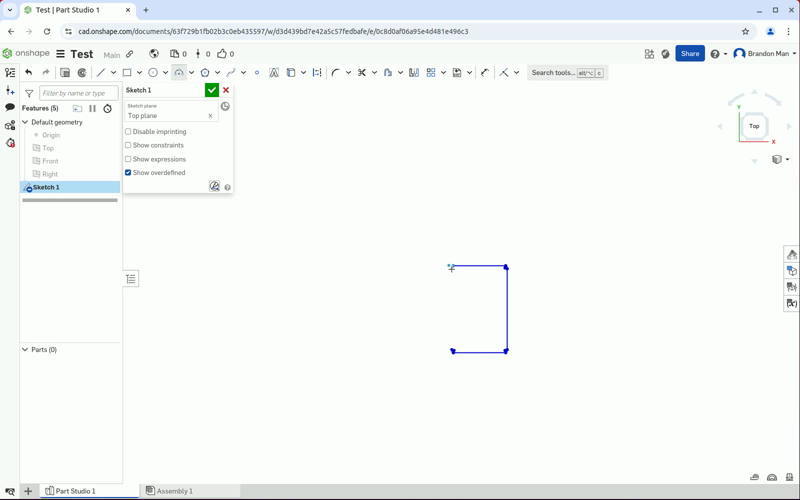
scroll(6)
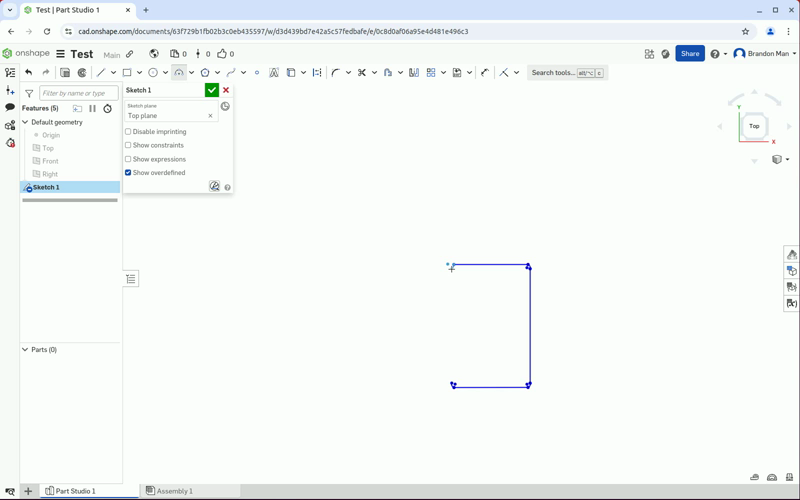
scroll(6)
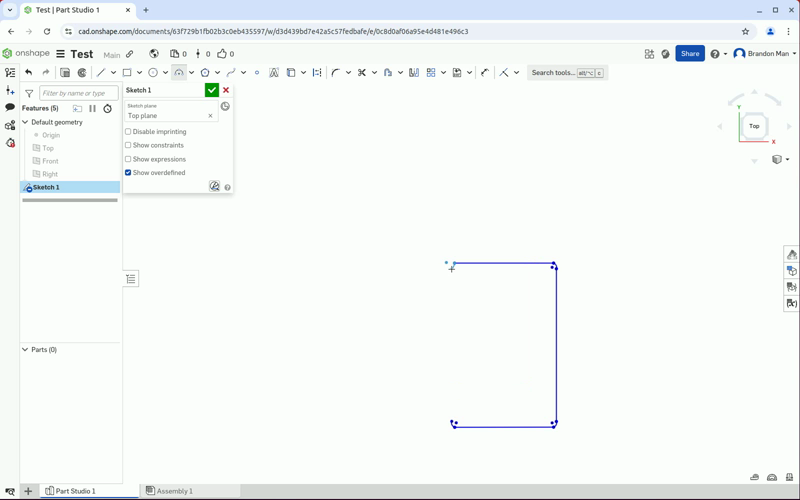
scroll(6)
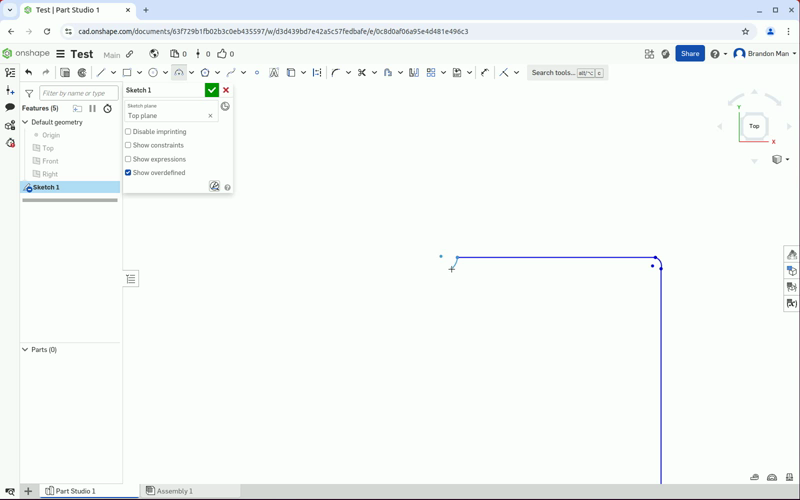
click(451, 268)
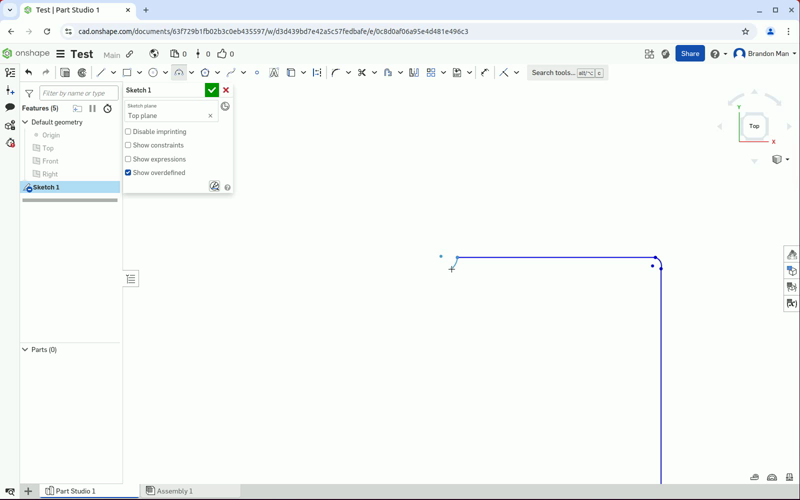
scroll(-6)
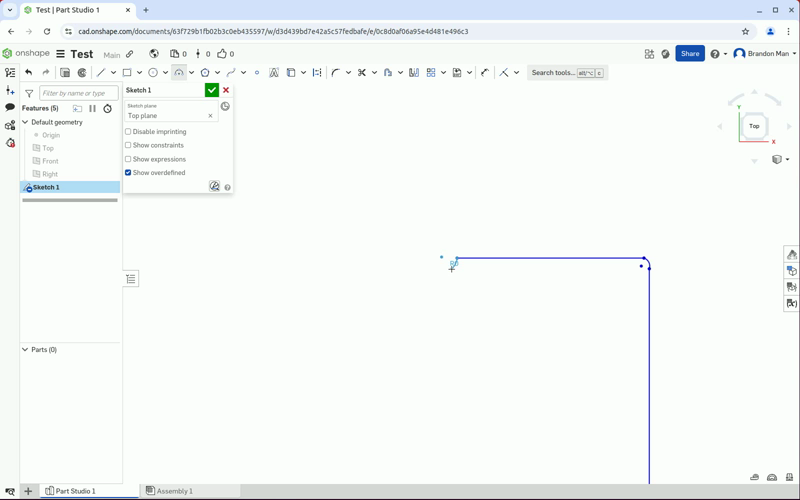
scroll(-6)
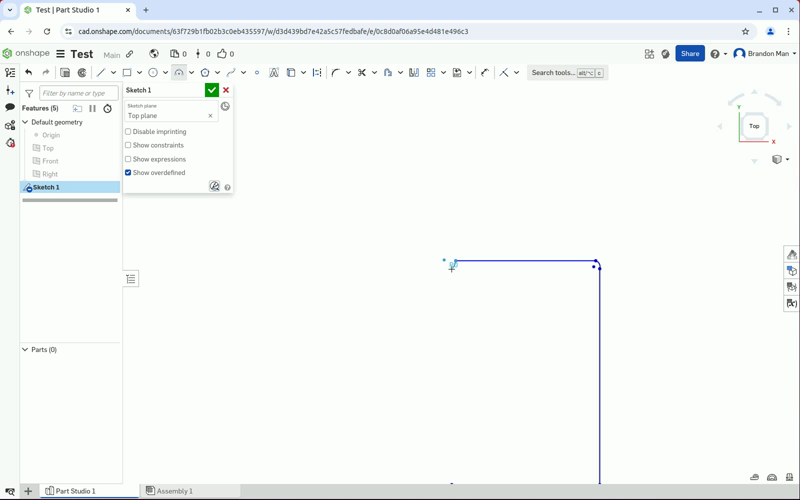
scroll(-6)
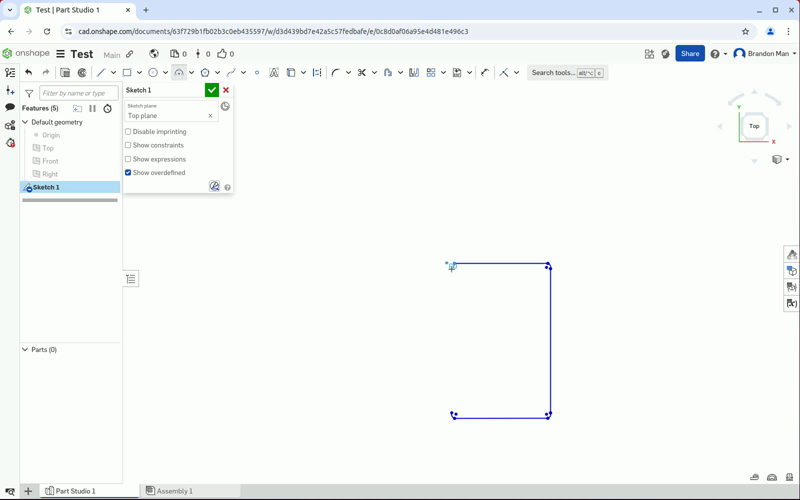
scroll(-6)
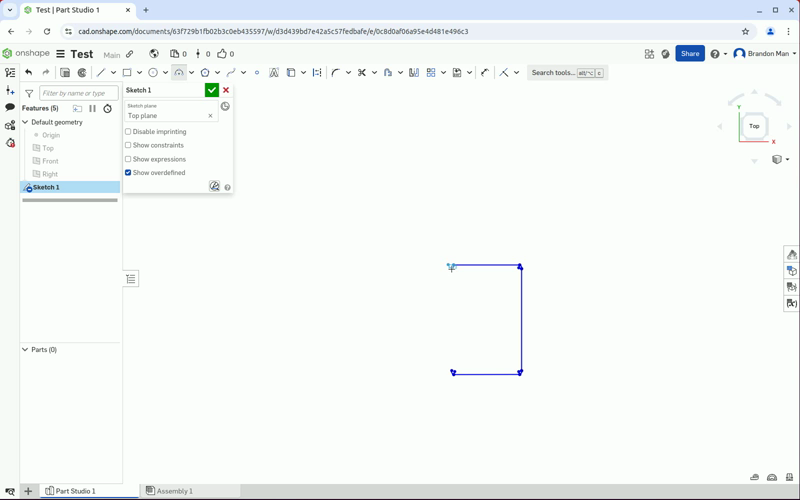
scroll(-6)
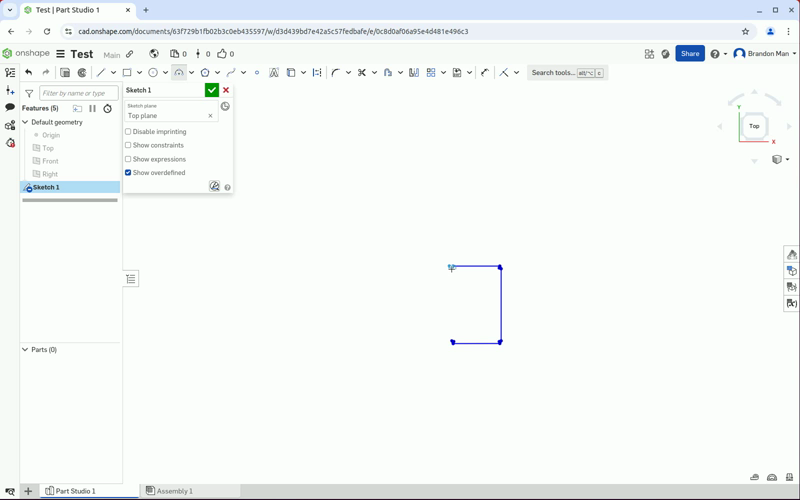
scroll(-6)
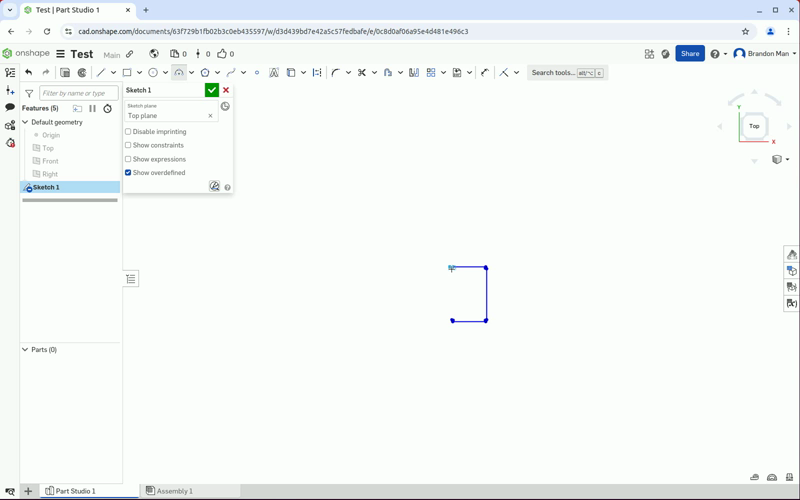
scroll(-6)
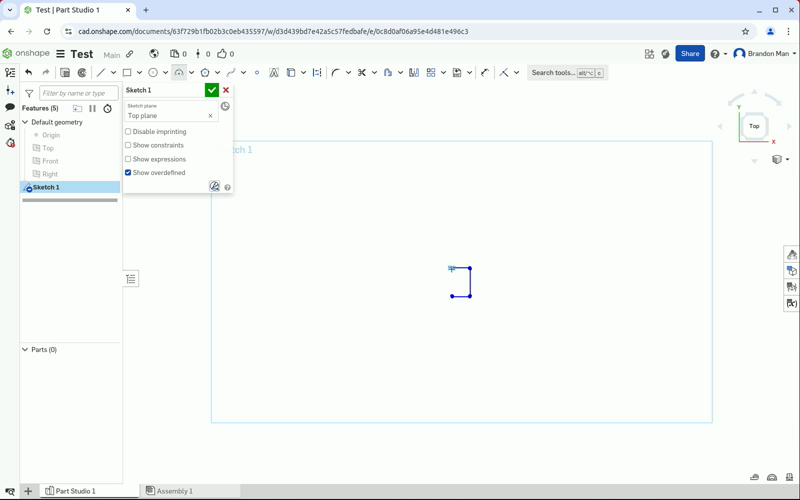
mouse_move(451, 268)
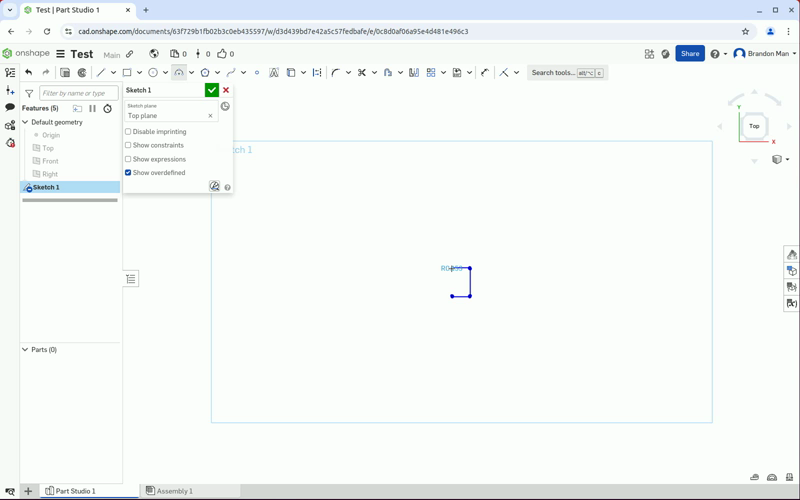
scroll(6)
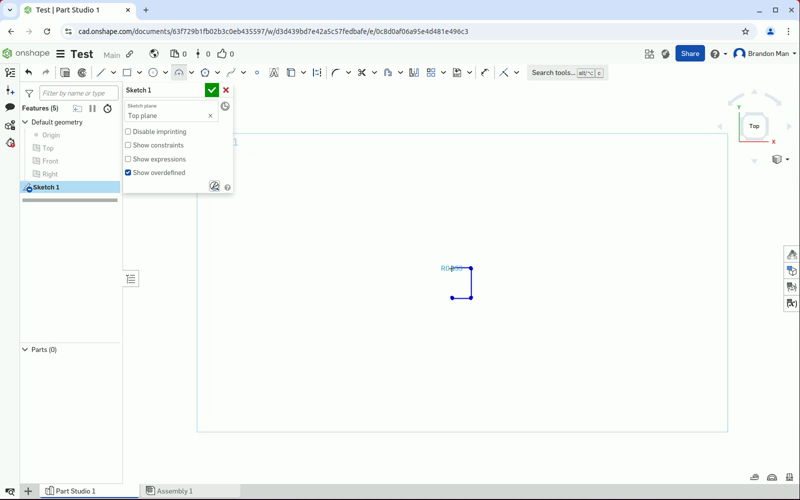
scroll(6)
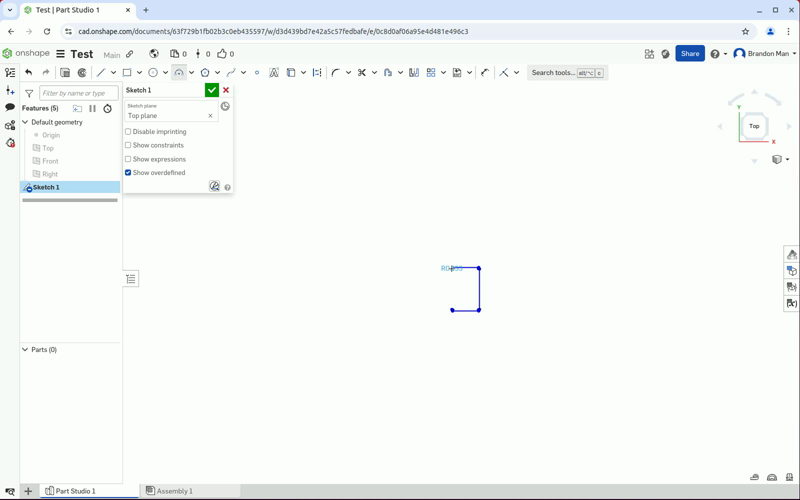
scroll(6)
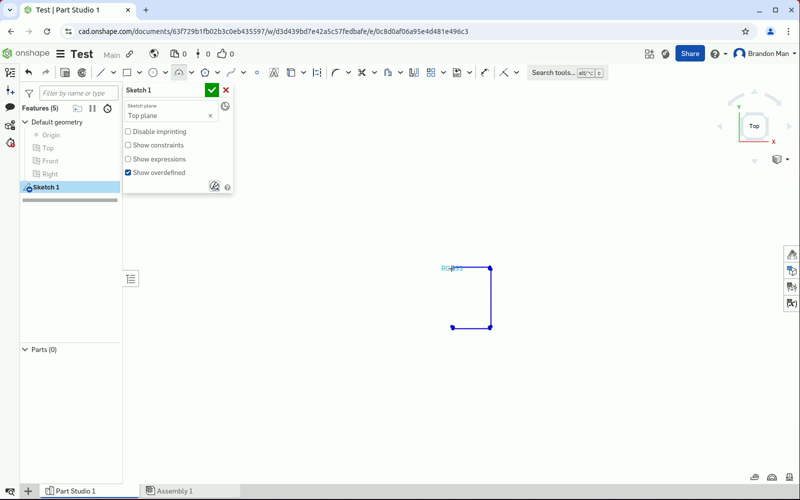
scroll(6)
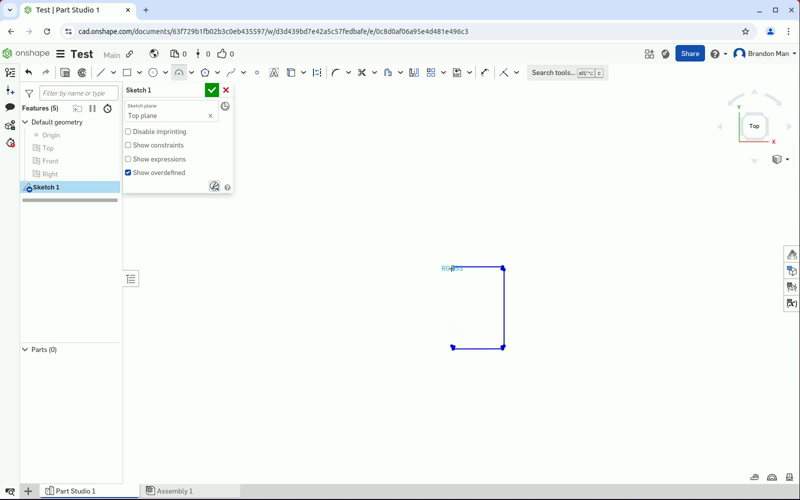
scroll(6)
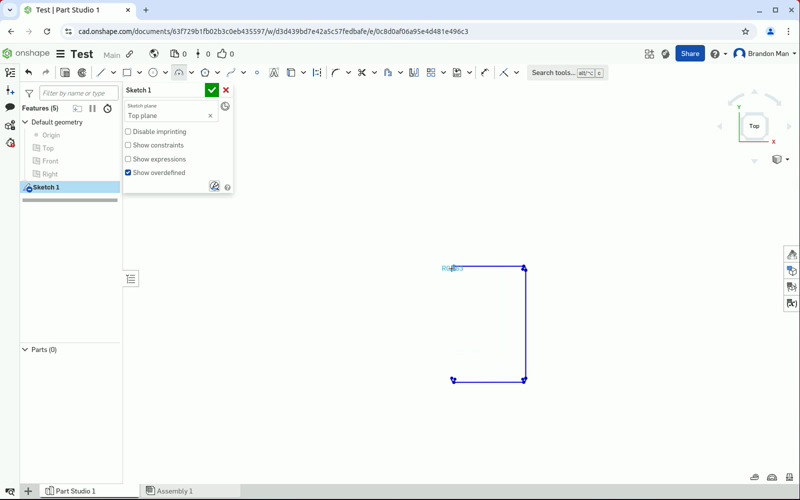
scroll(6)
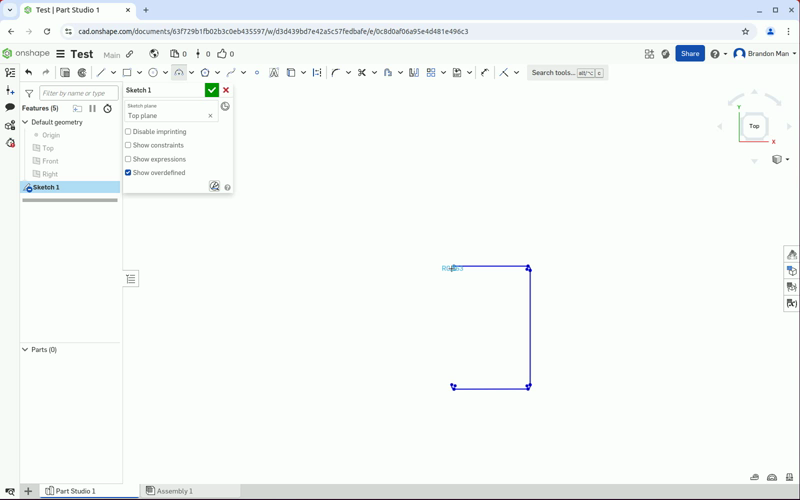
scroll(6)
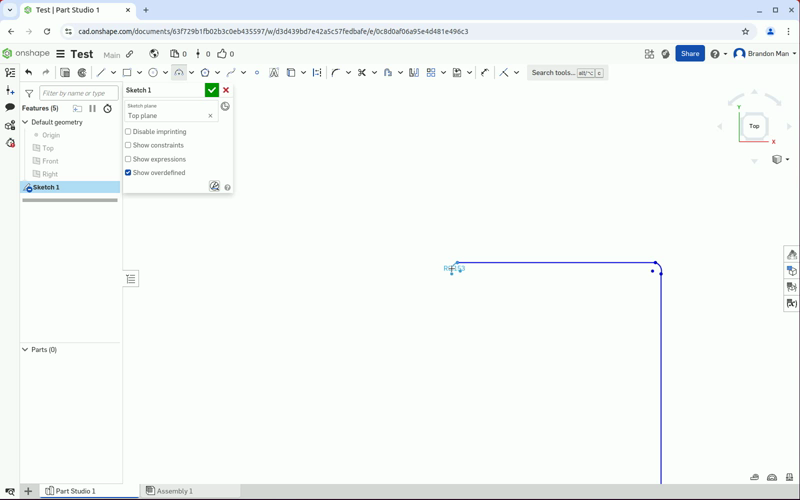
click(451, 268)
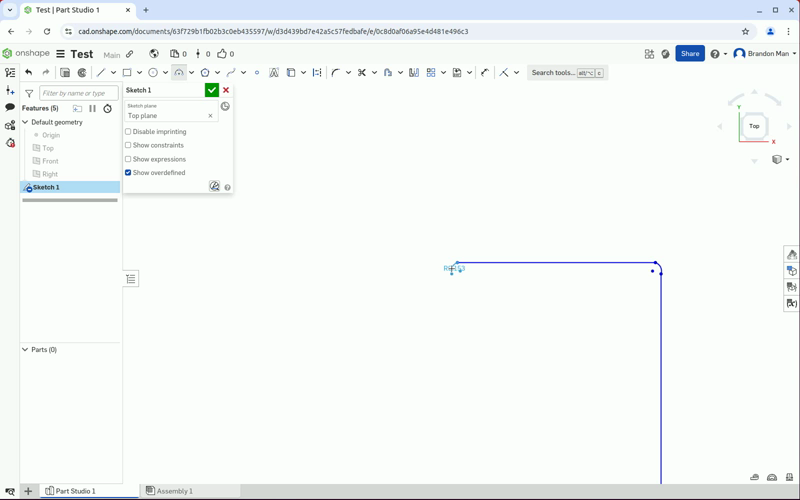
scroll(-6)
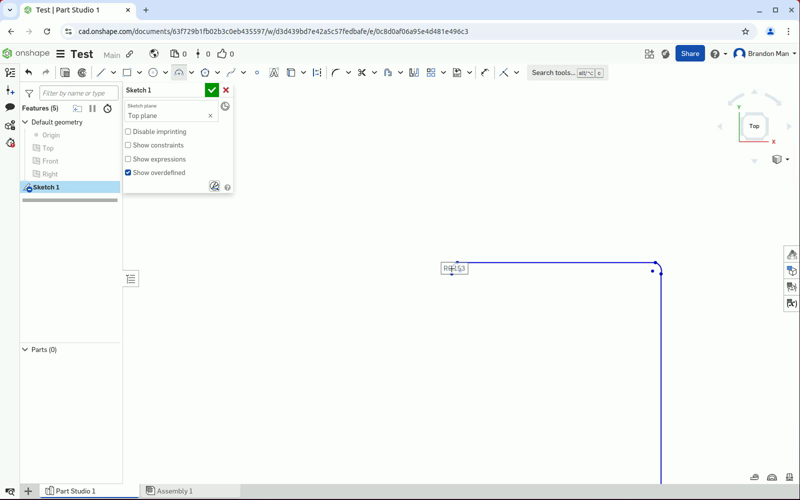
scroll(-6)
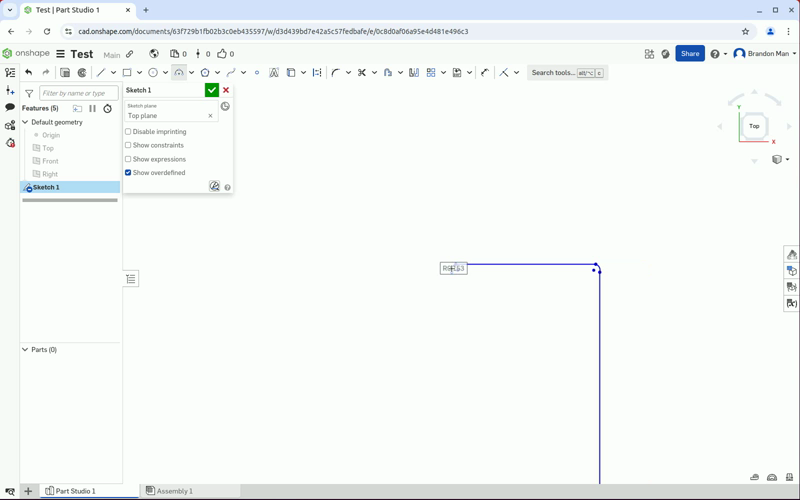
scroll(-6)
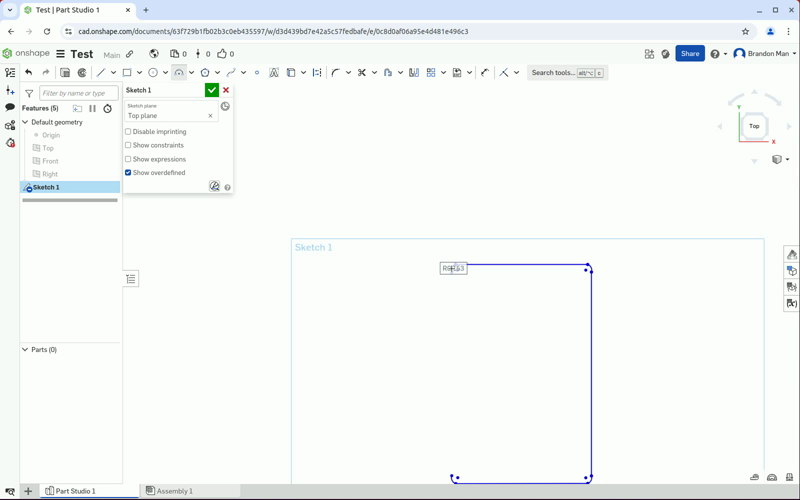
scroll(-6)
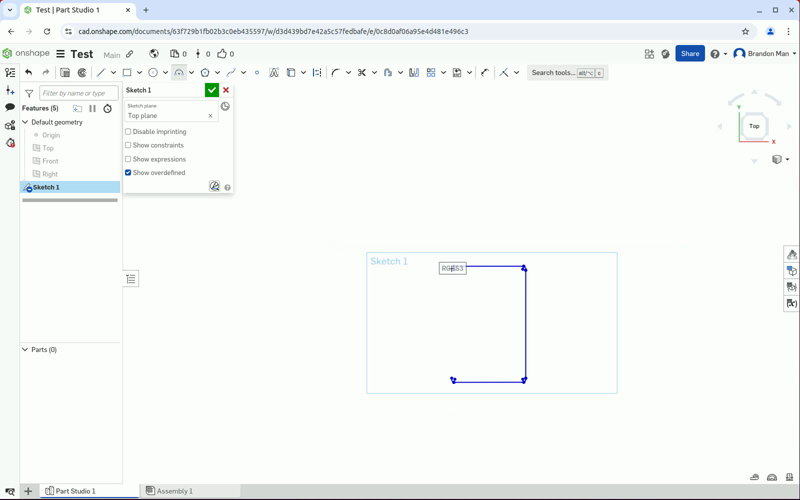
scroll(-6)
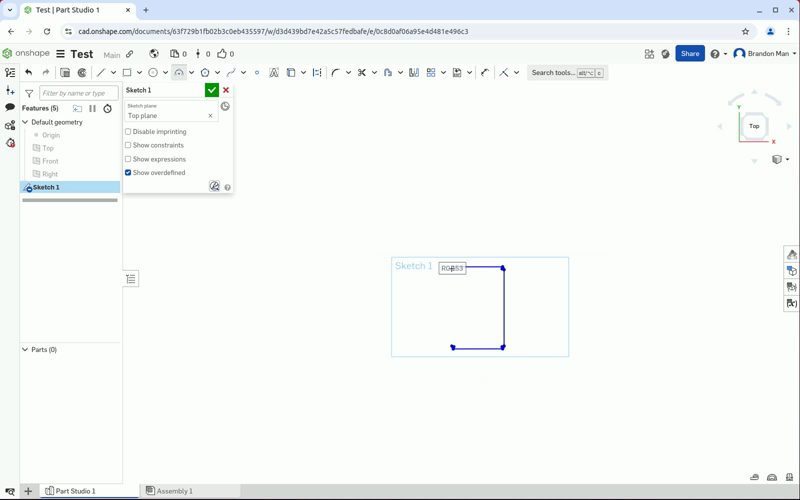
scroll(-6)
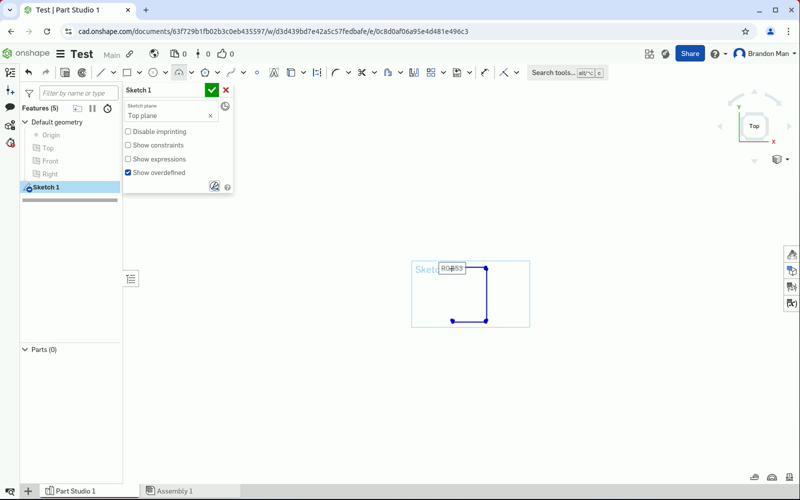
scroll(-6)
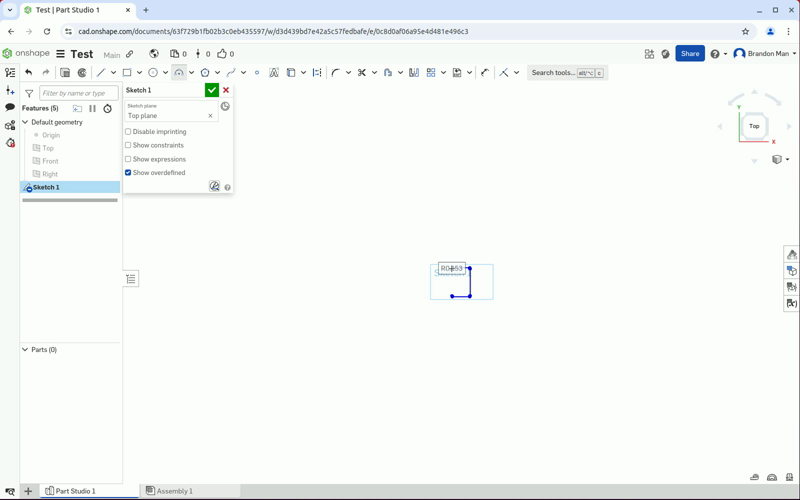
key_up(shift)
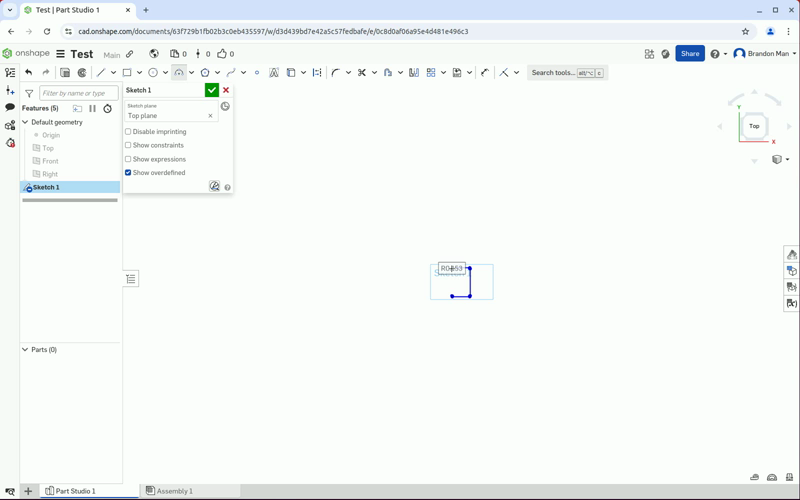
key(esc)
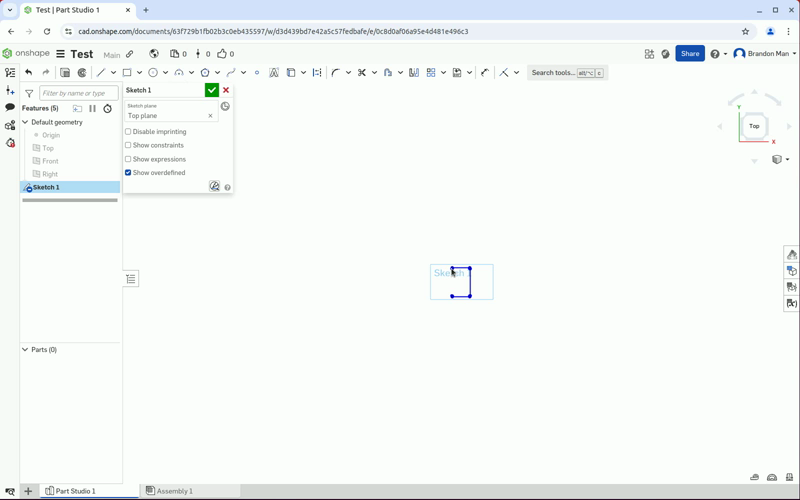
key(l)
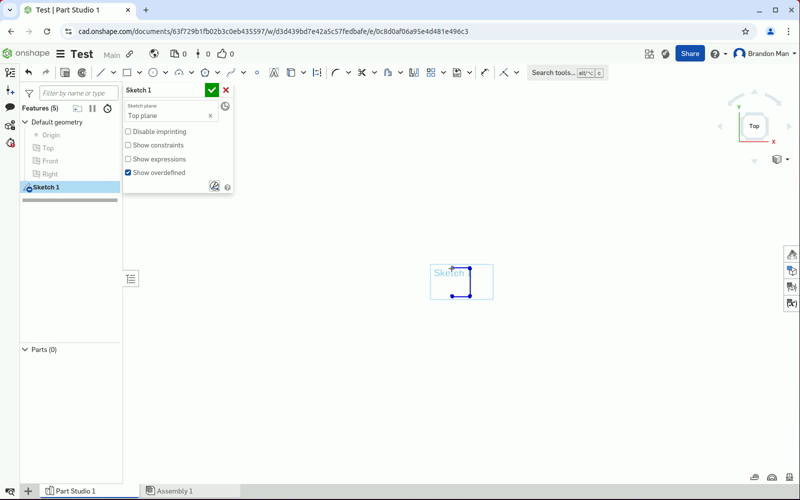
mouse_move(451, 268)
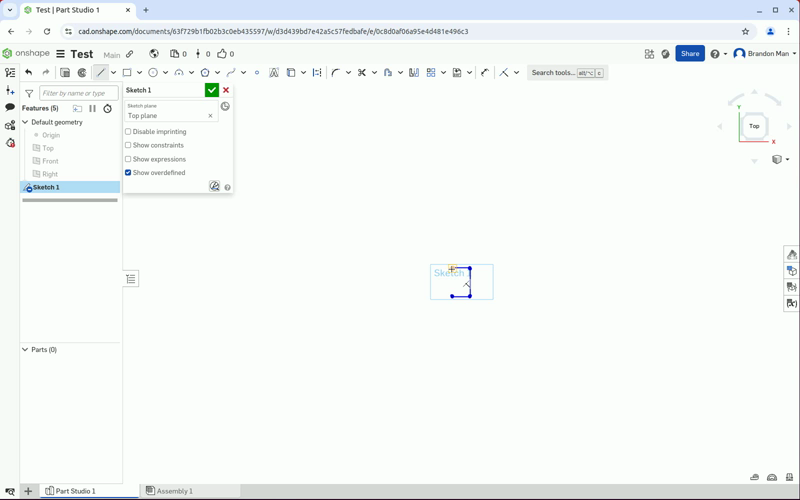
scroll(6)
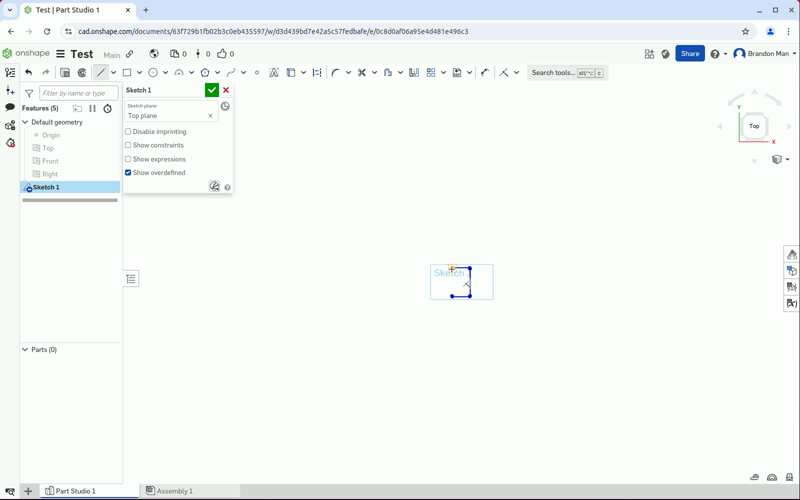
scroll(6)
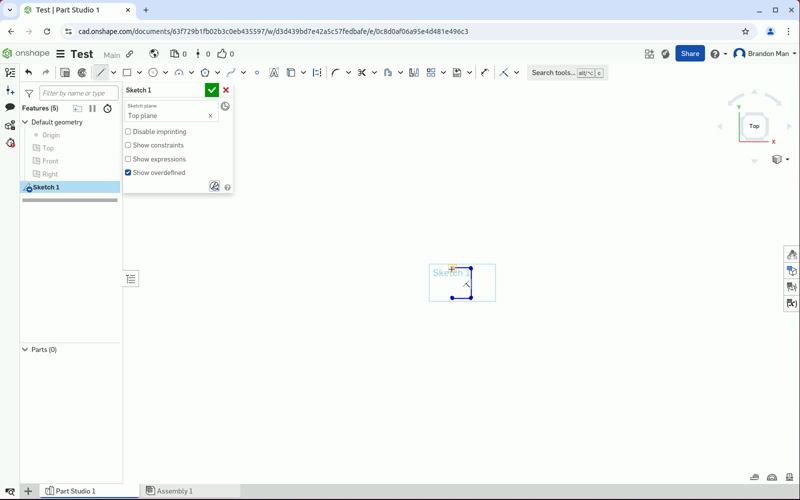
scroll(6)
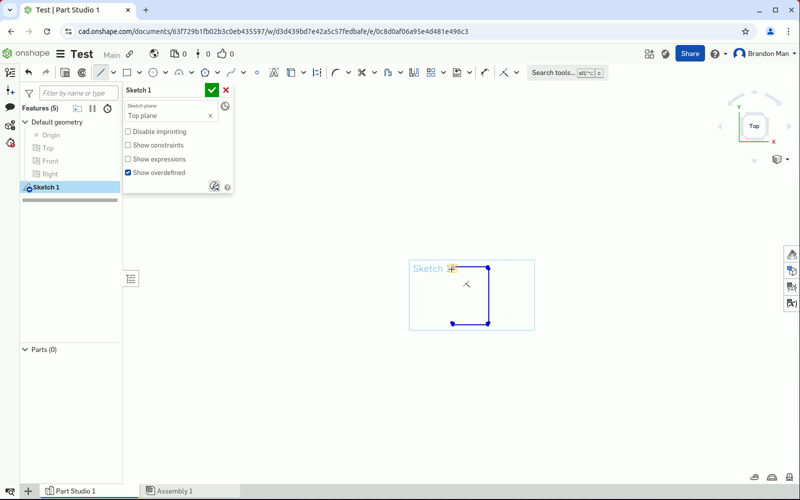
scroll(6)
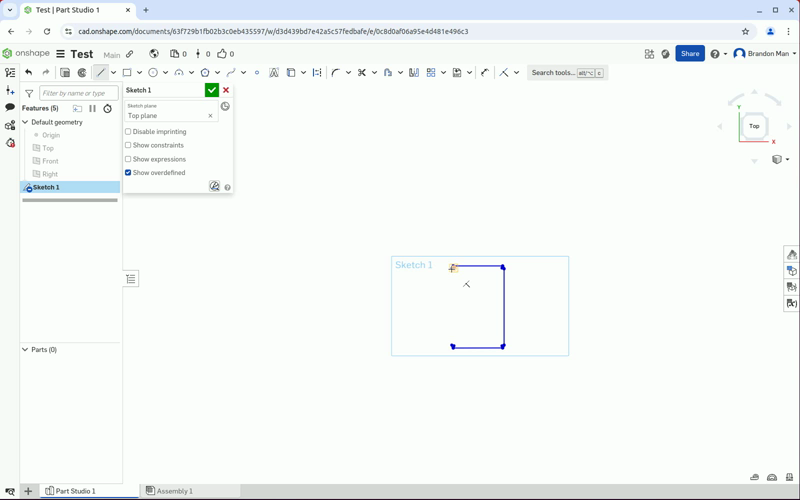
scroll(6)
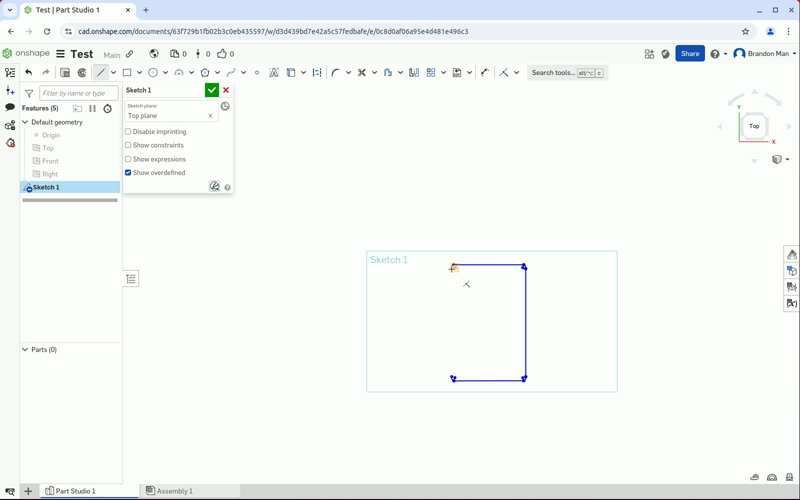
scroll(6)
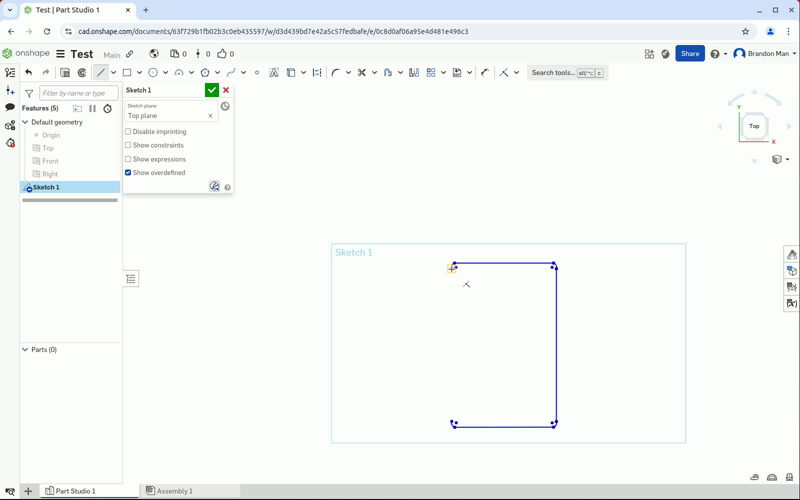
scroll(6)
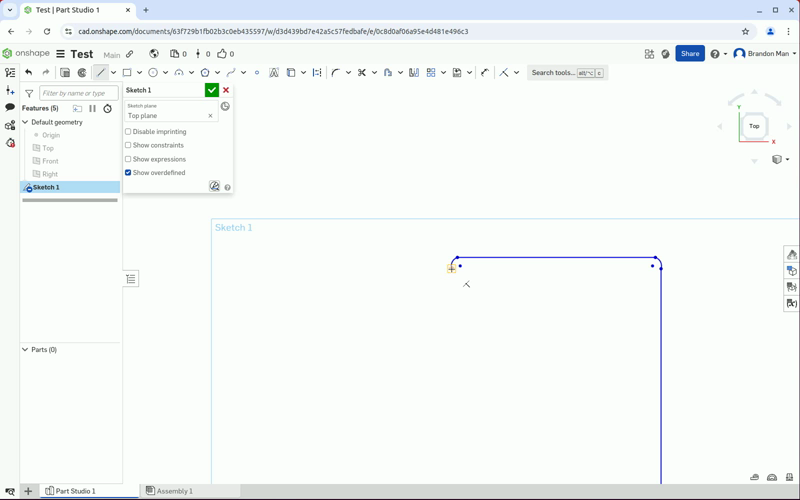
click(451, 268)
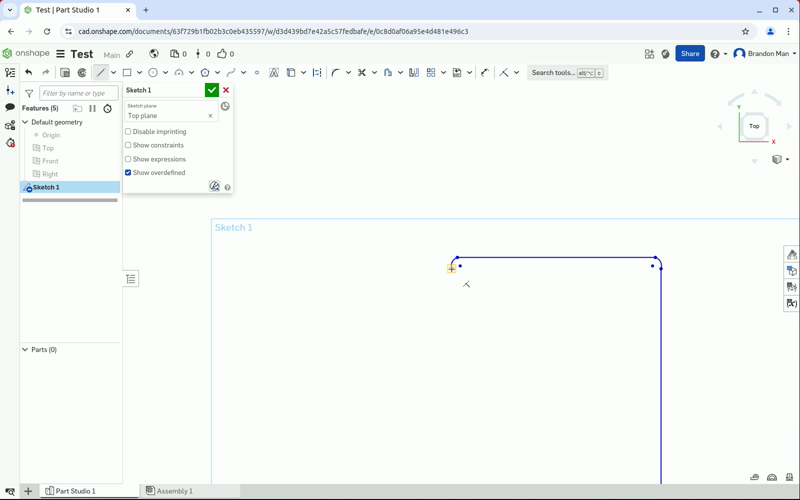
scroll(-6)
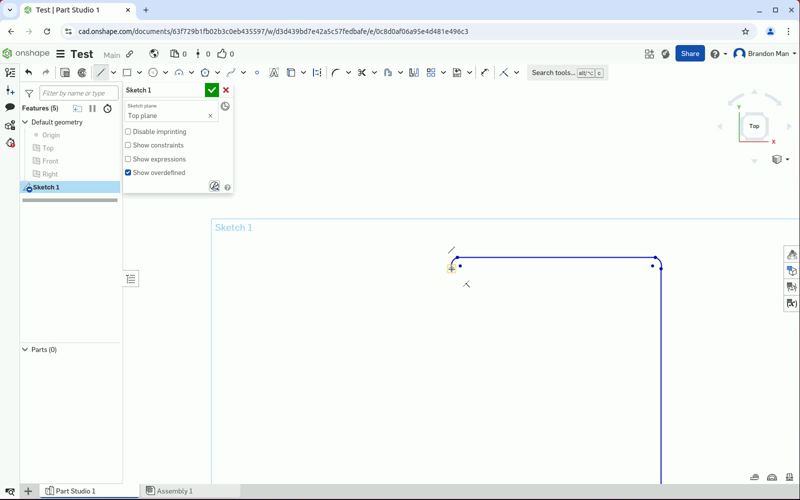
scroll(-6)
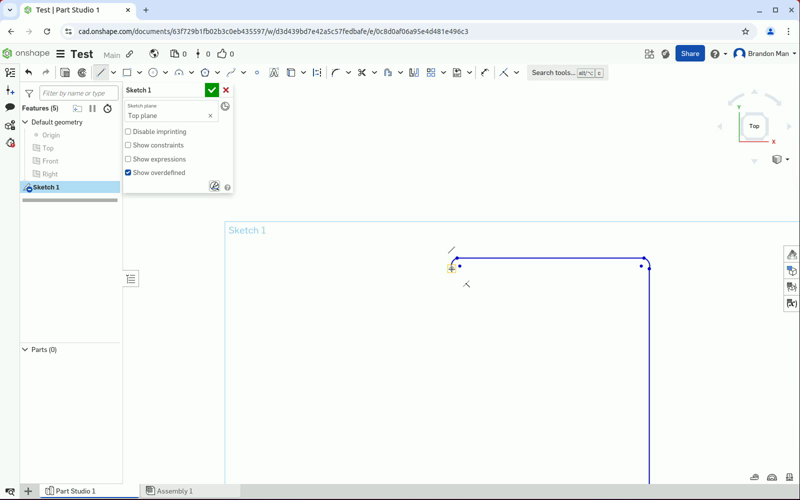
scroll(-6)
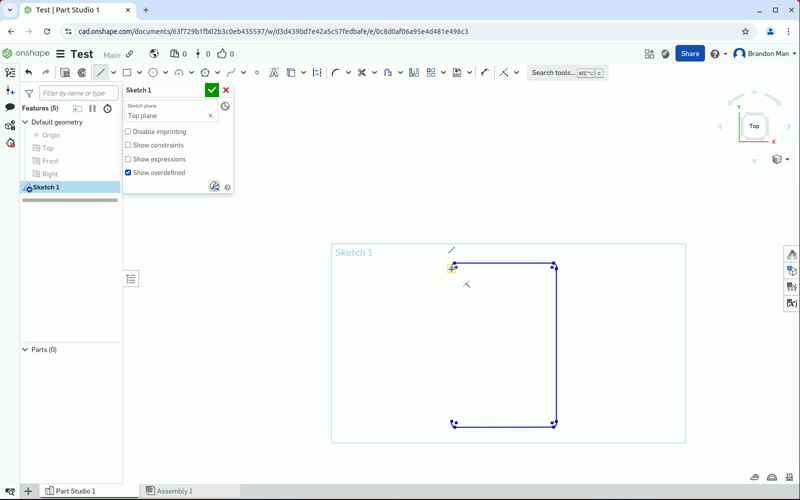
scroll(-6)
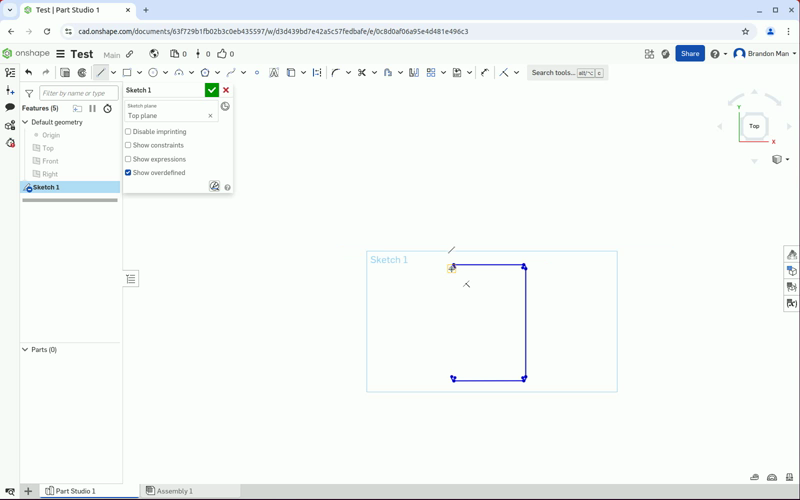
scroll(-6)
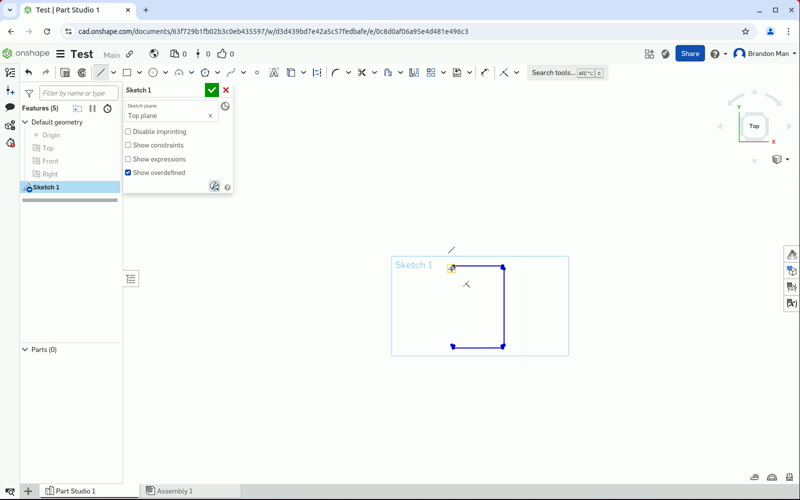
scroll(-6)
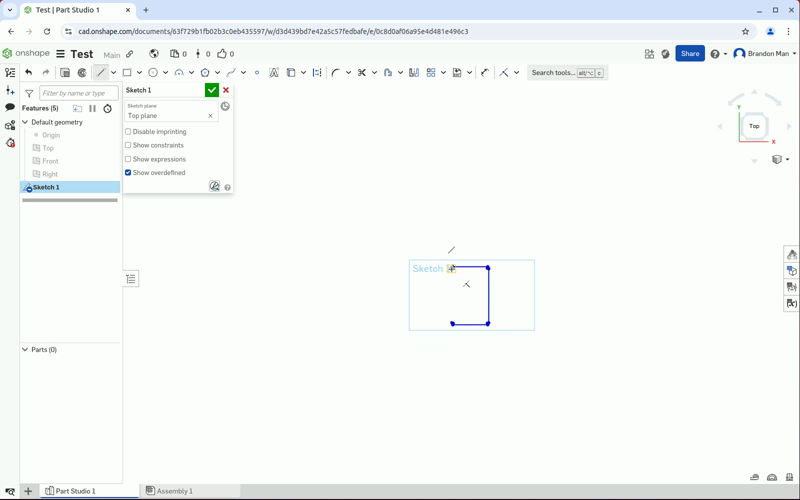
scroll(-6)
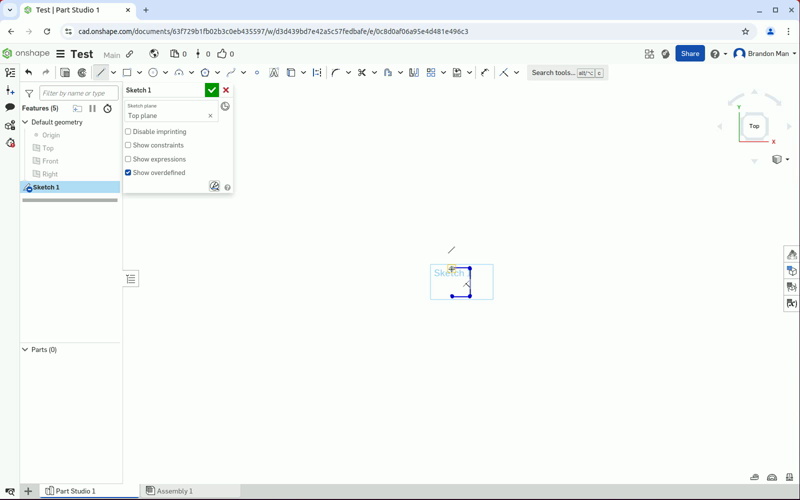
mouse_move(481, 268)
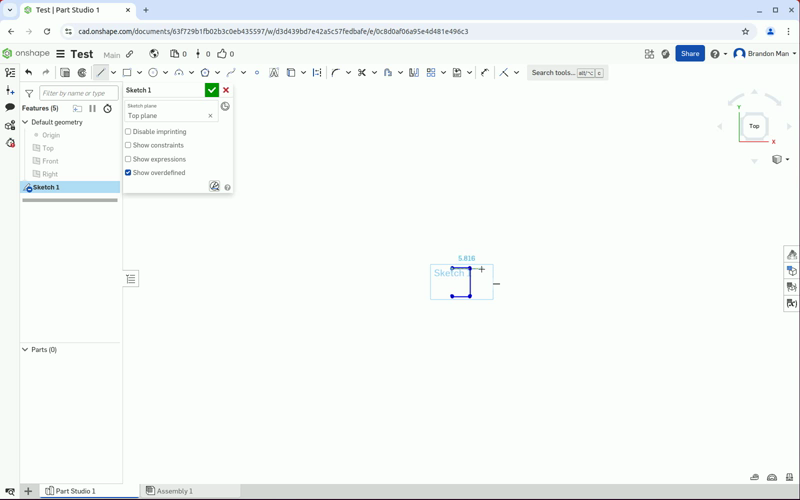
key_down(shift)
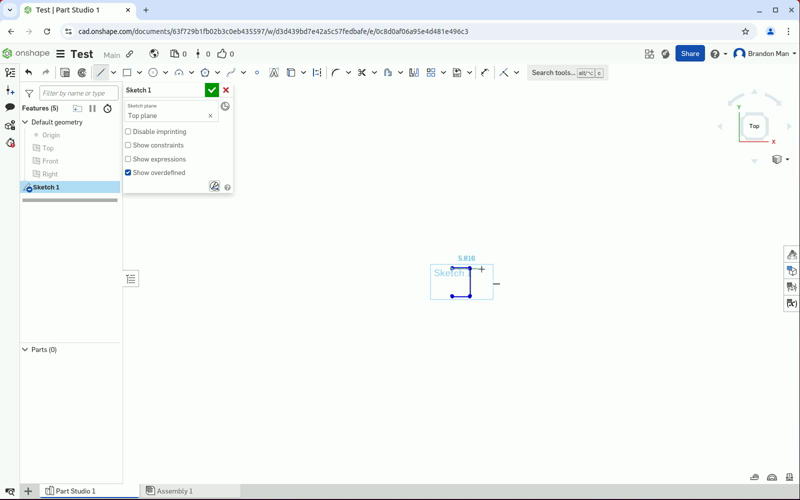
mouse_move(451, 295)
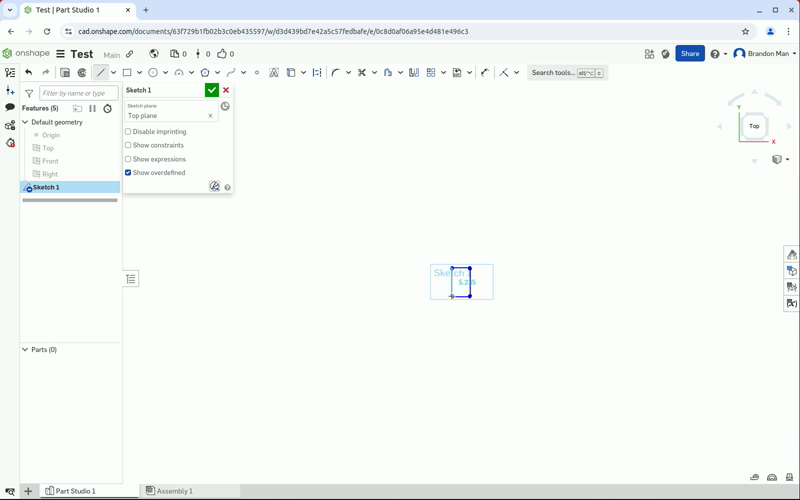
scroll(6)
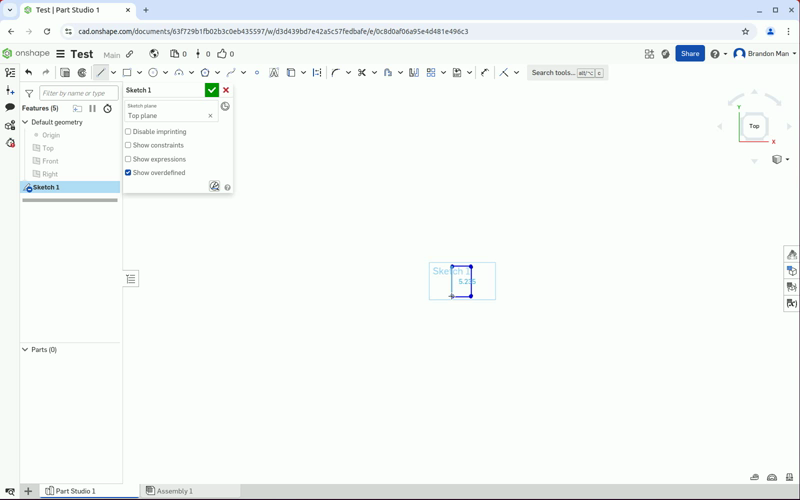
scroll(6)
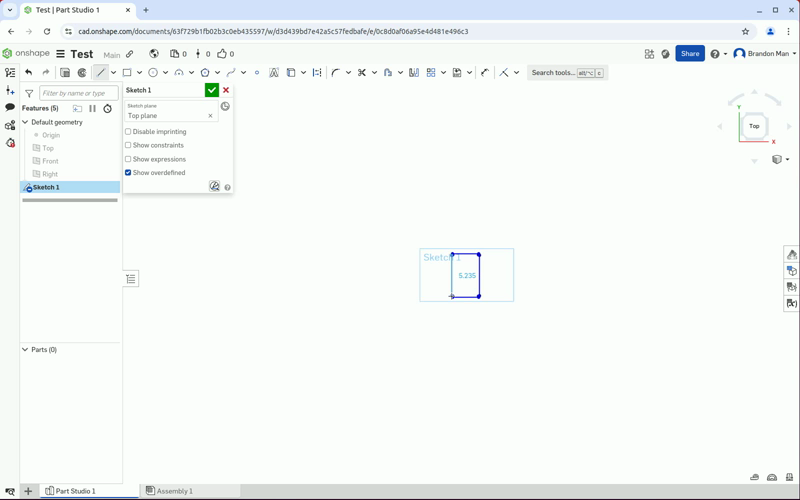
scroll(6)
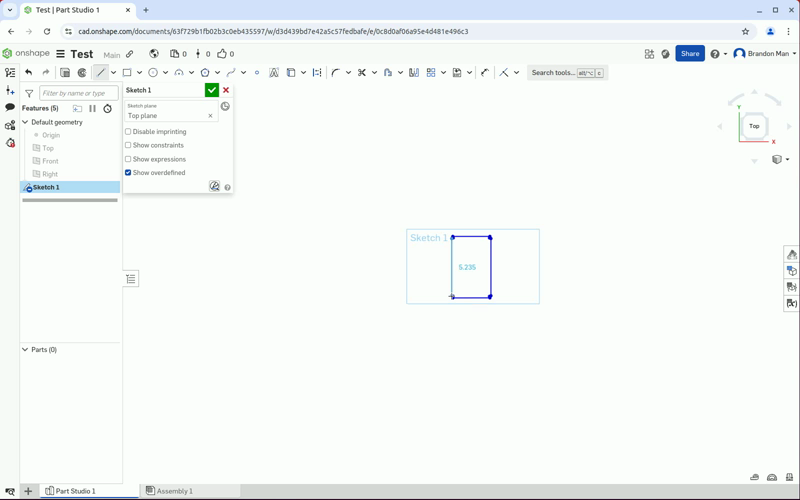
scroll(6)
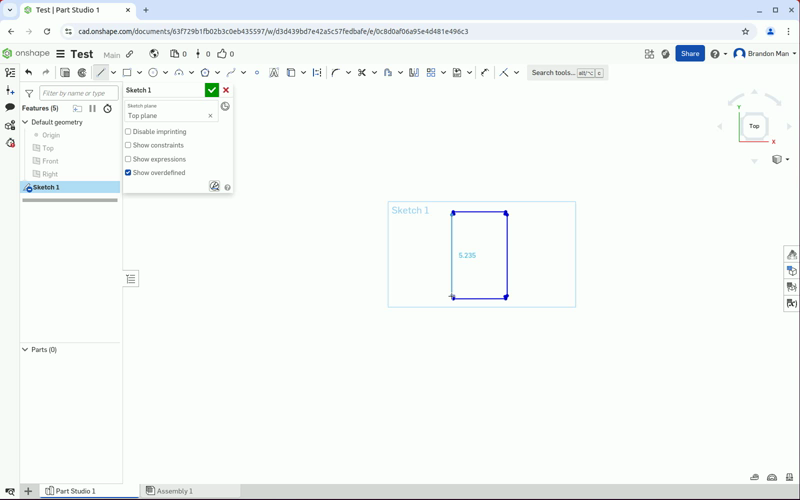
scroll(6)
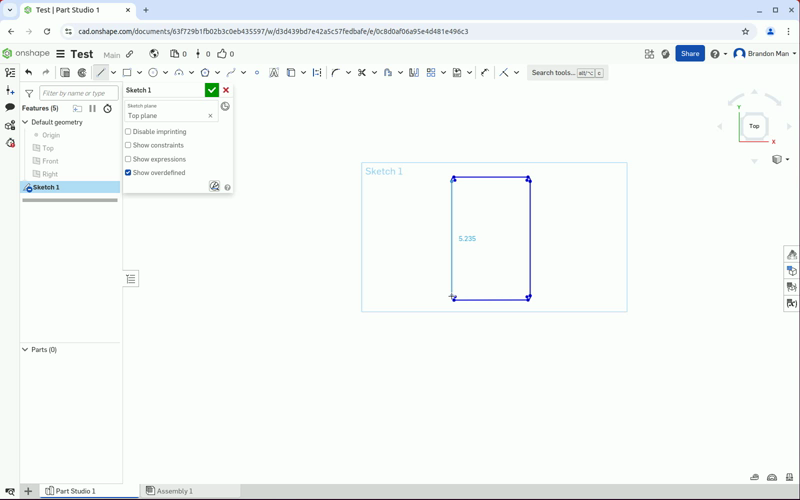
scroll(6)
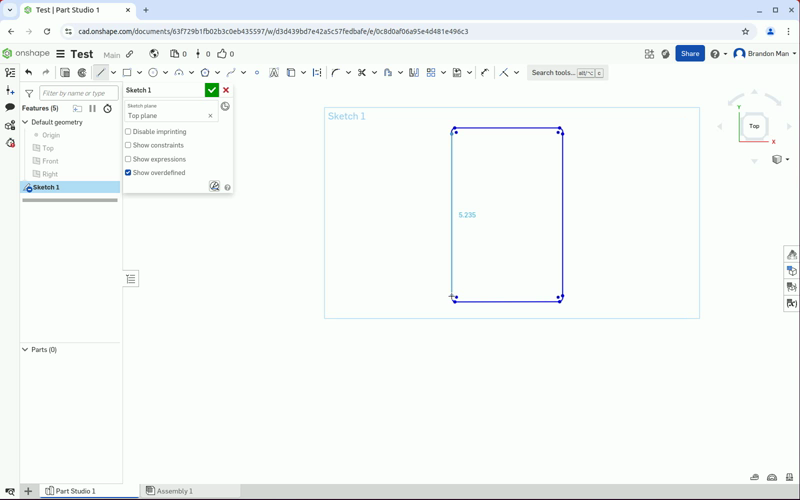
scroll(6)
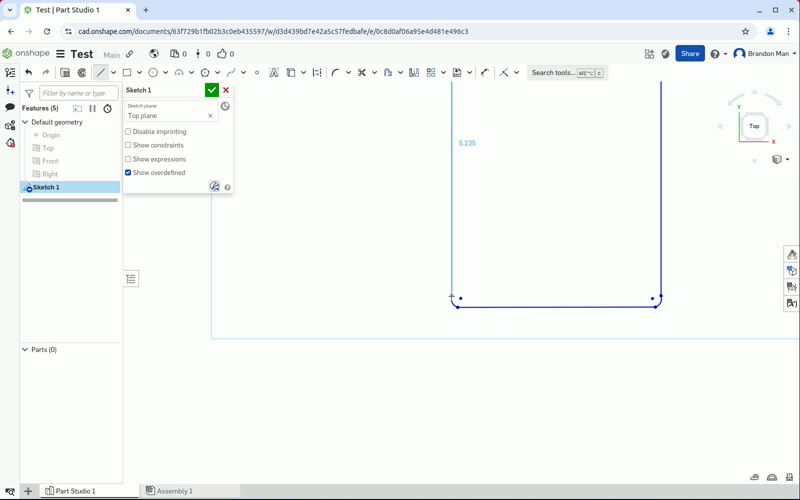
key_up(shift)
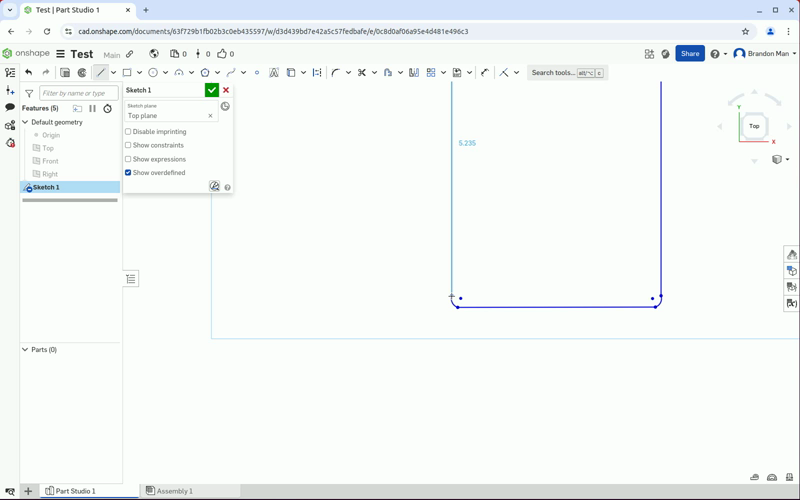
click(451, 295)
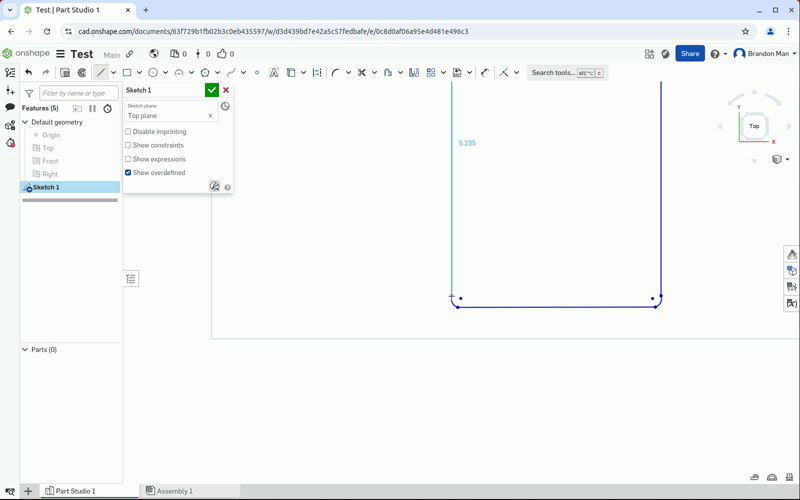
scroll(-6)
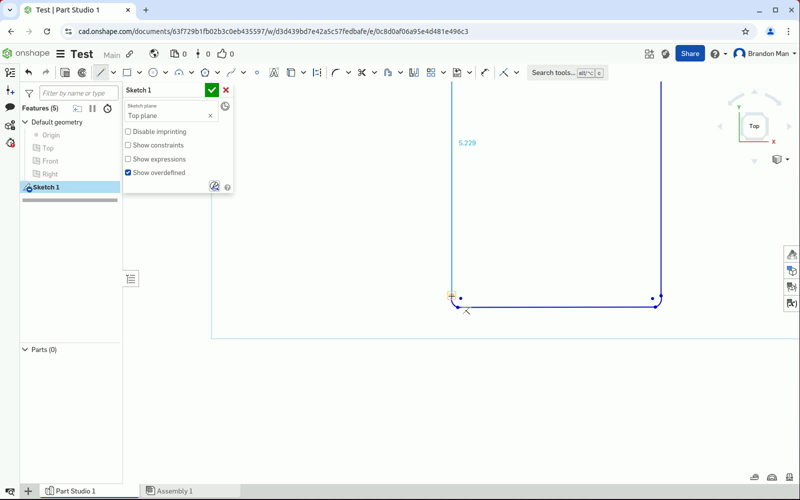
scroll(-6)
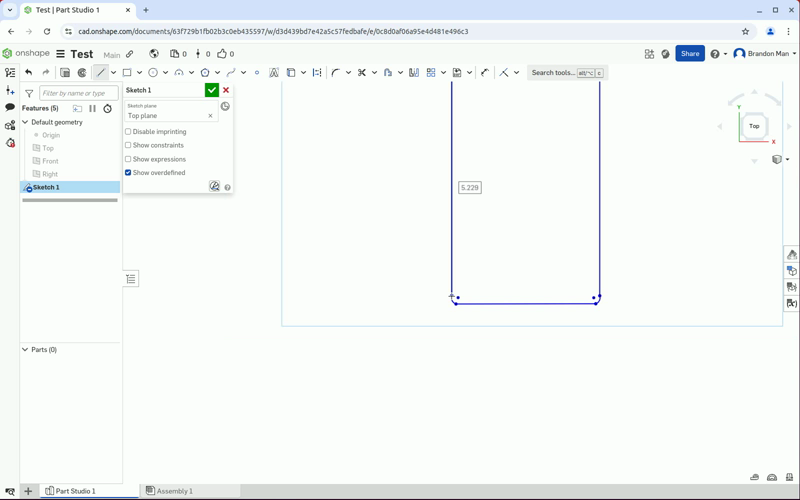
scroll(-6)
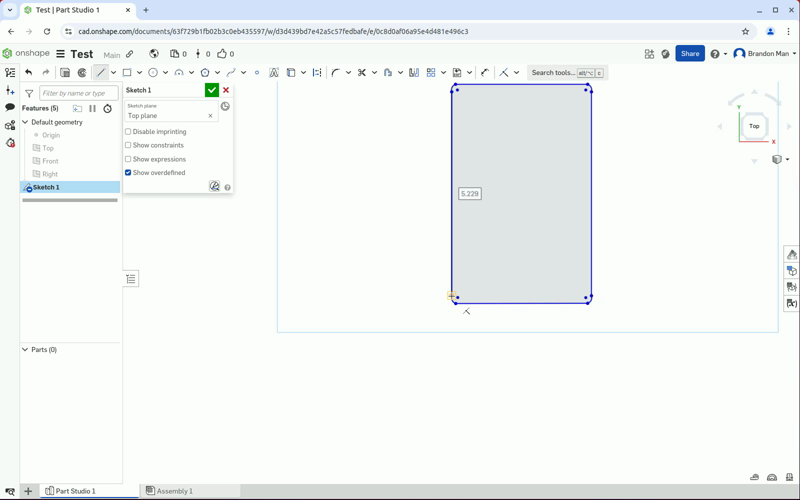
scroll(-6)
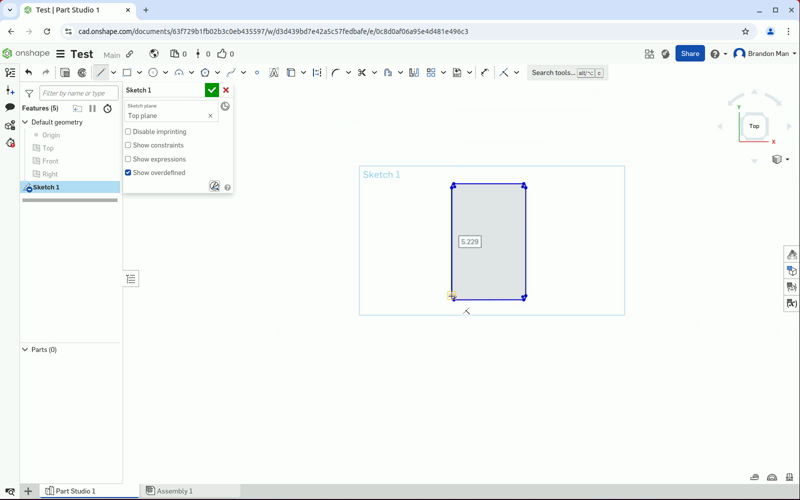
scroll(-6)
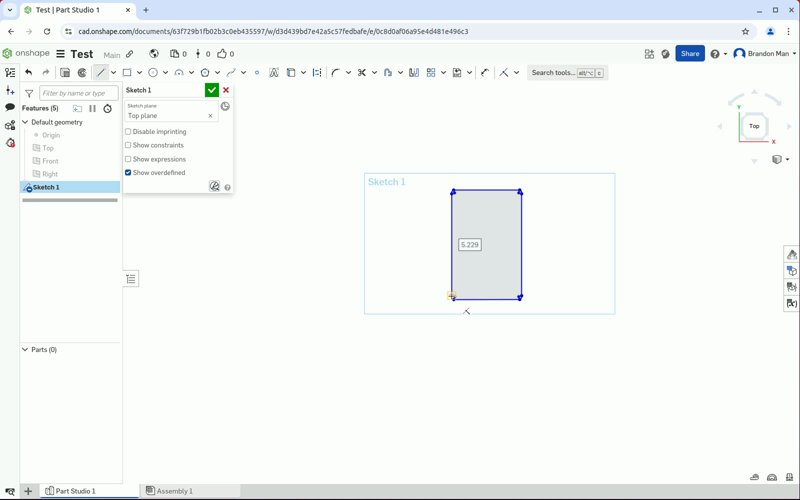
scroll(-6)
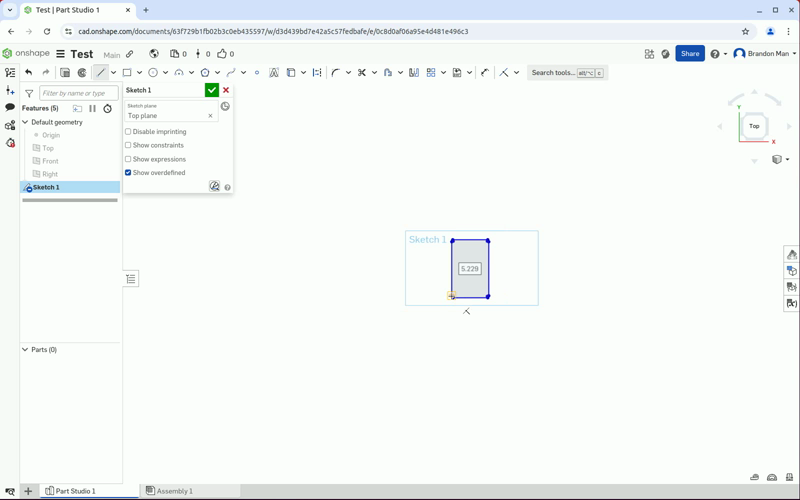
scroll(-6)
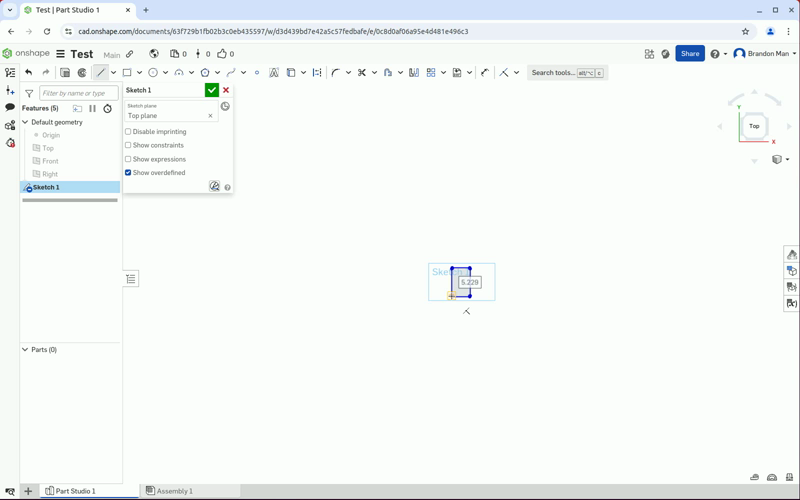
key(esc)
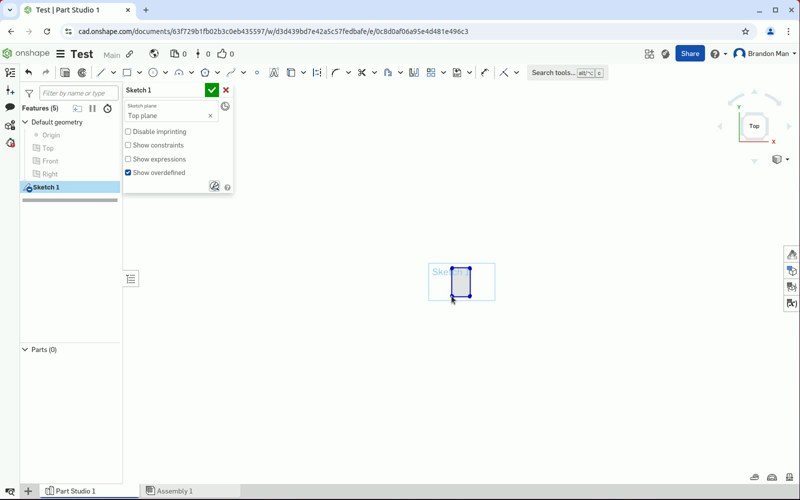
key(l)
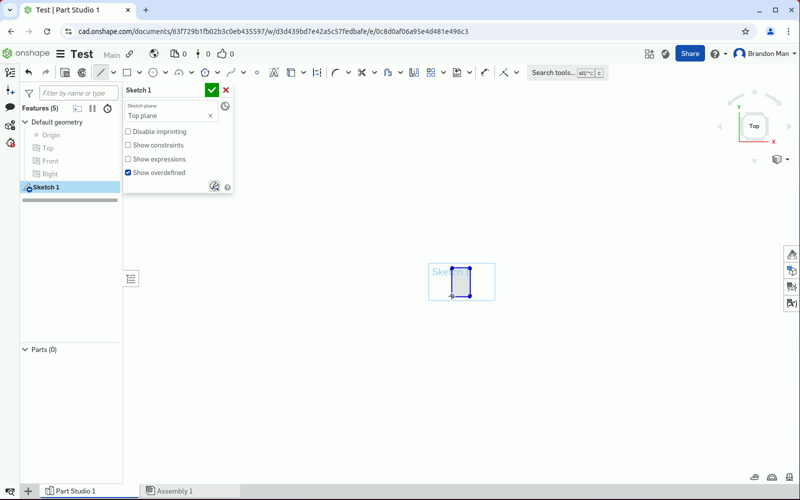
key_down(shift)
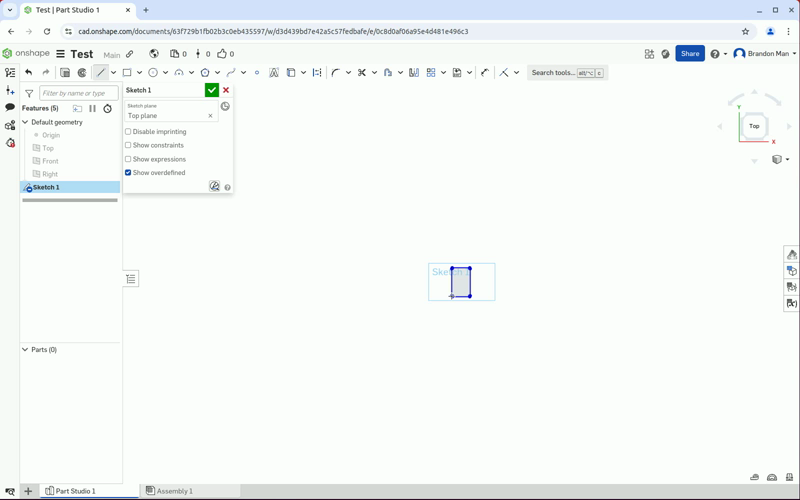
mouse_move(453, 294)
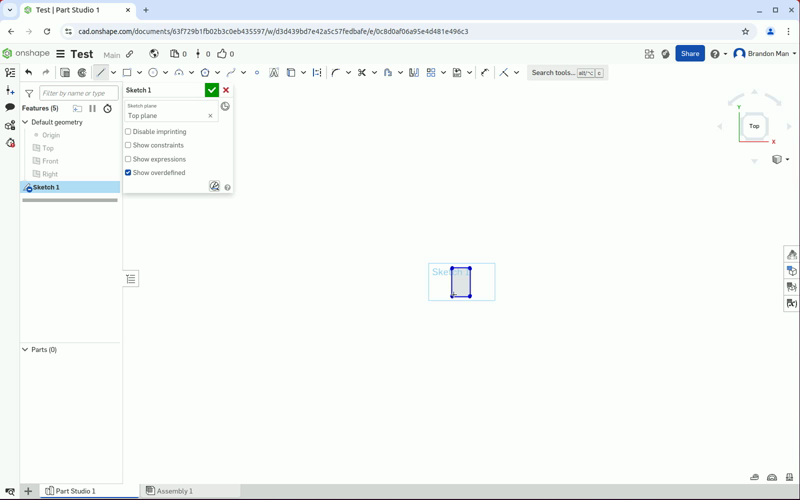
scroll(6)
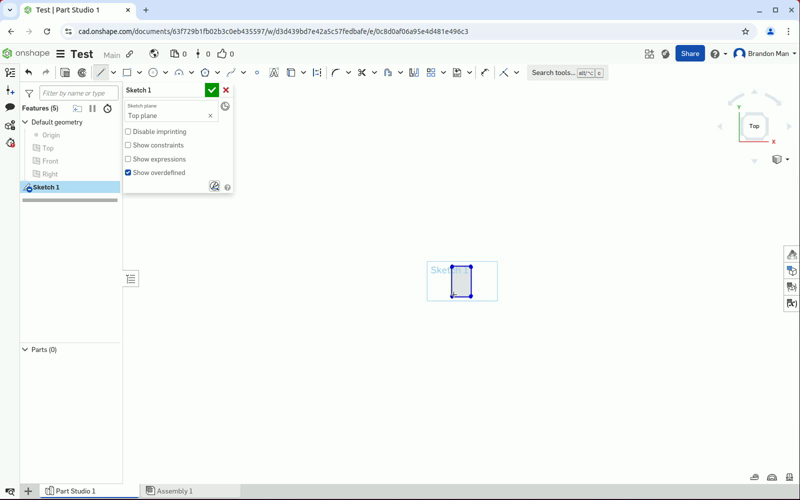
scroll(6)
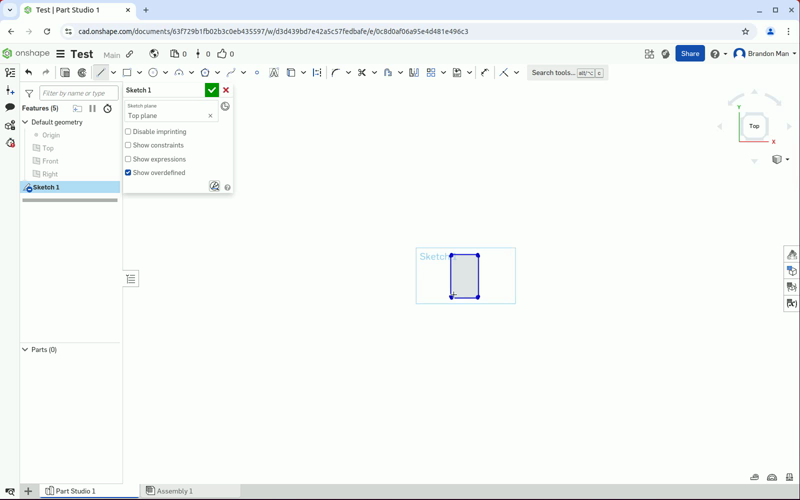
scroll(6)
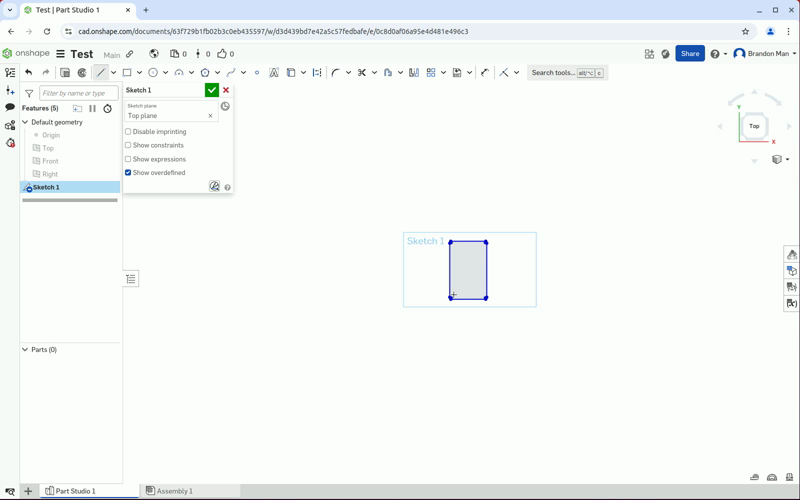
scroll(6)
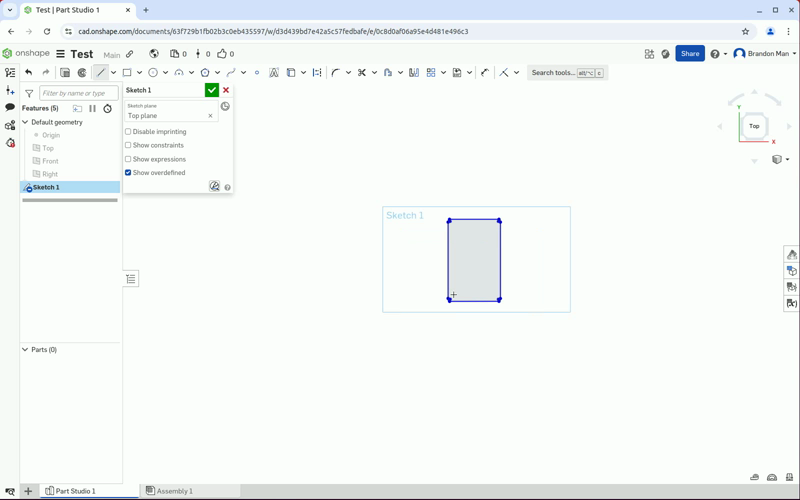
scroll(6)
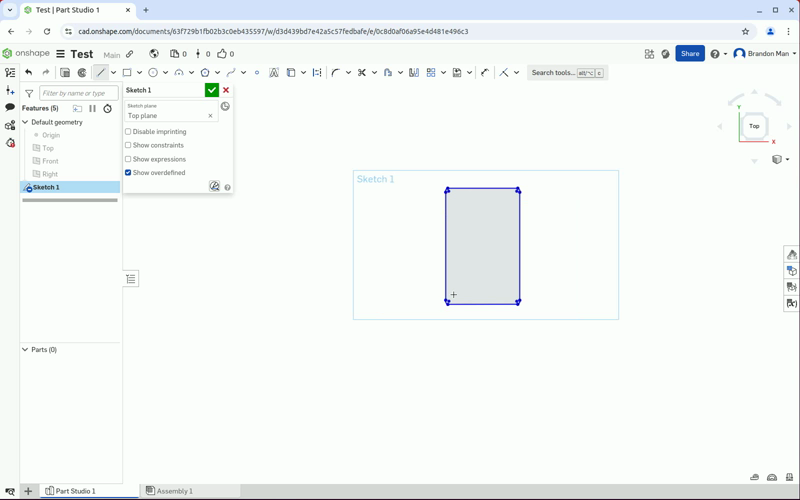
scroll(6)
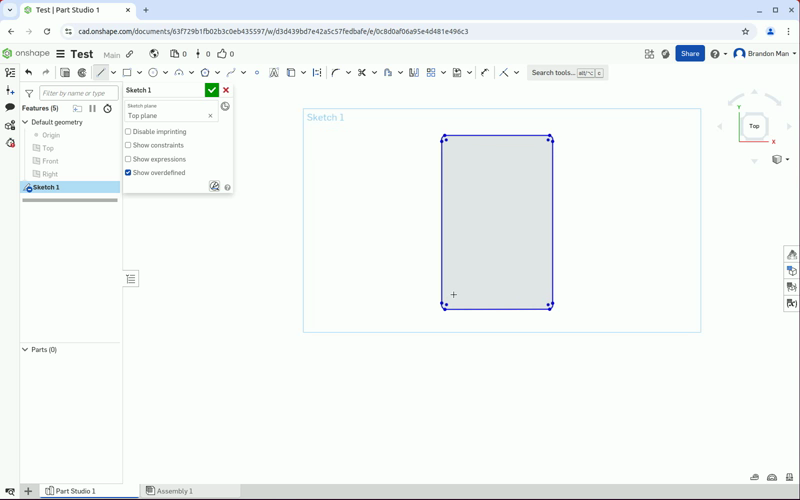
scroll(6)
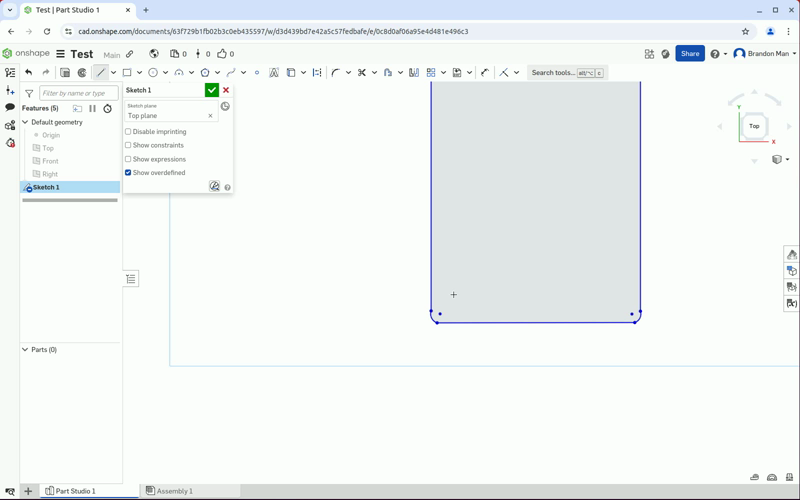
click(453, 294)
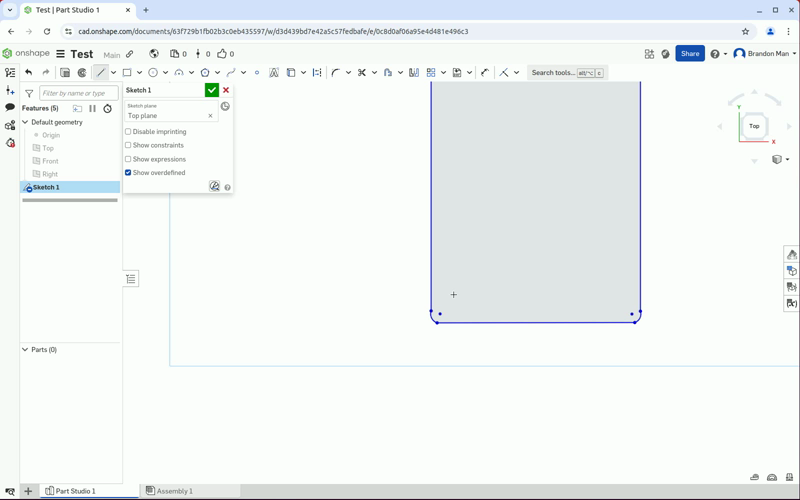
scroll(-6)
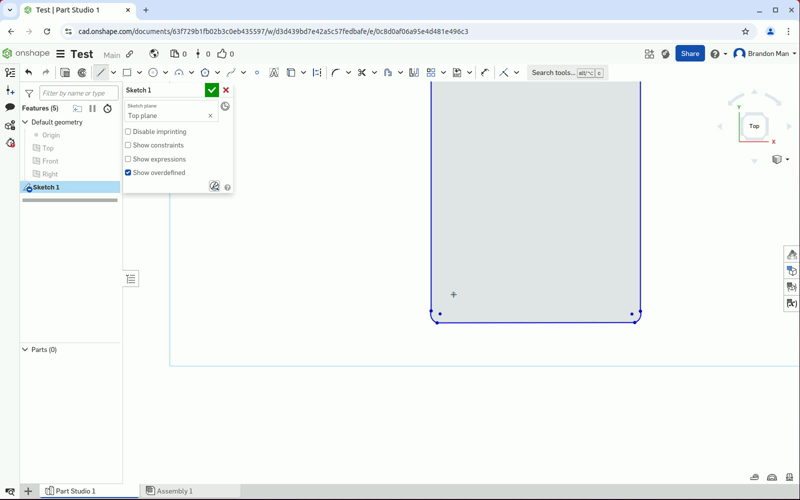
scroll(-6)
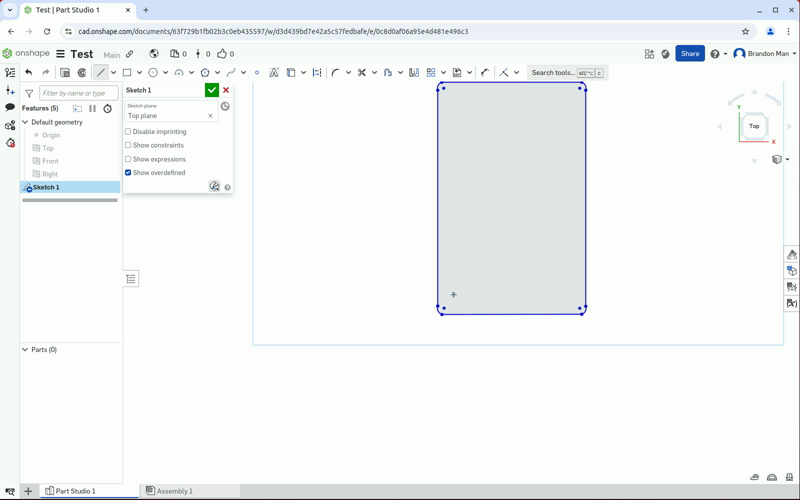
scroll(-6)
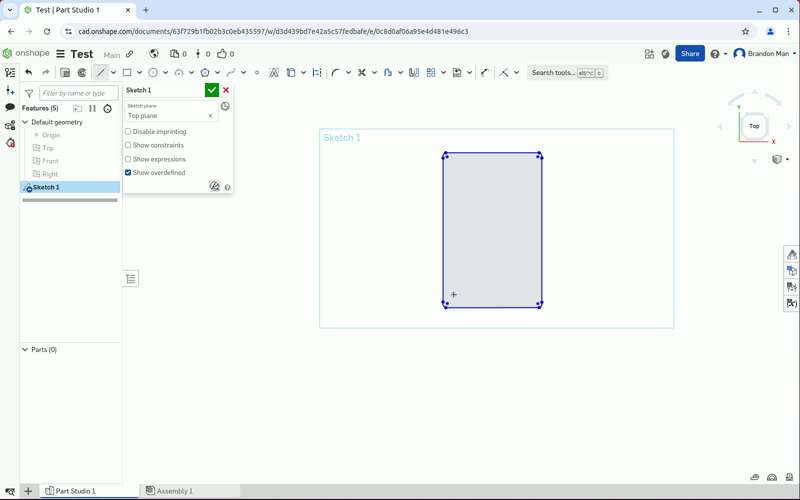
scroll(-6)
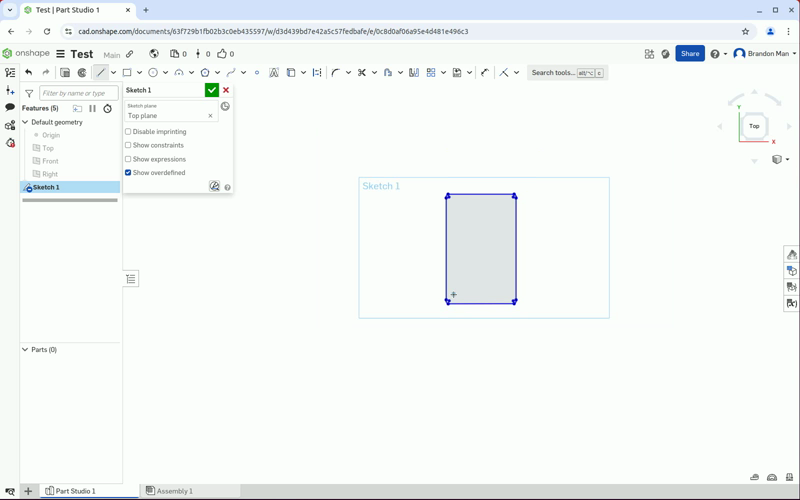
scroll(-6)
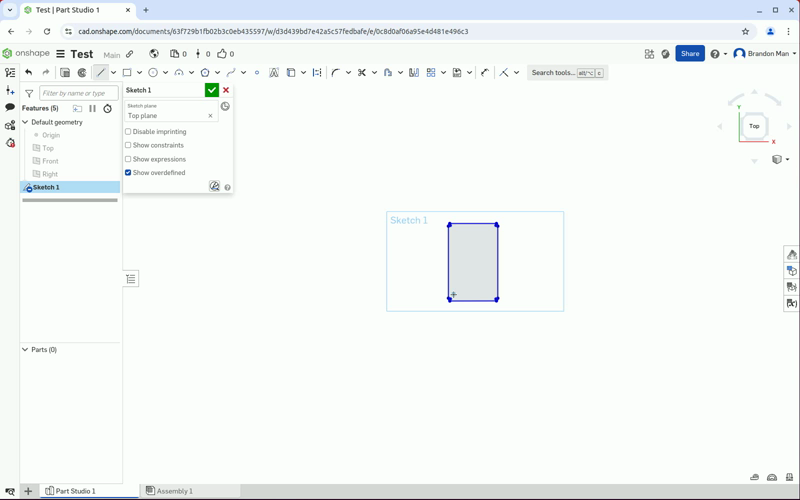
scroll(-6)
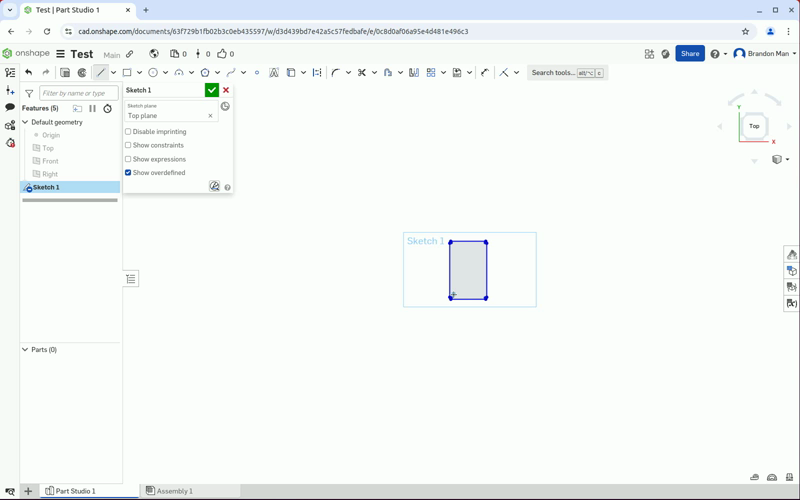
scroll(-6)
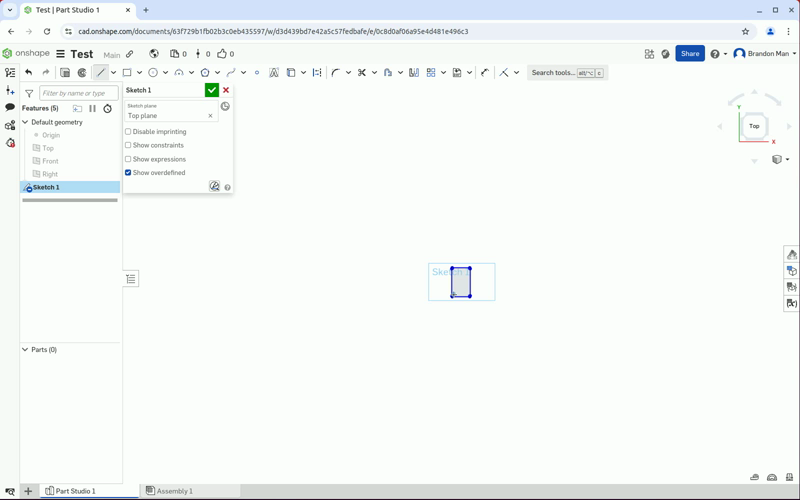
key_up(shift)
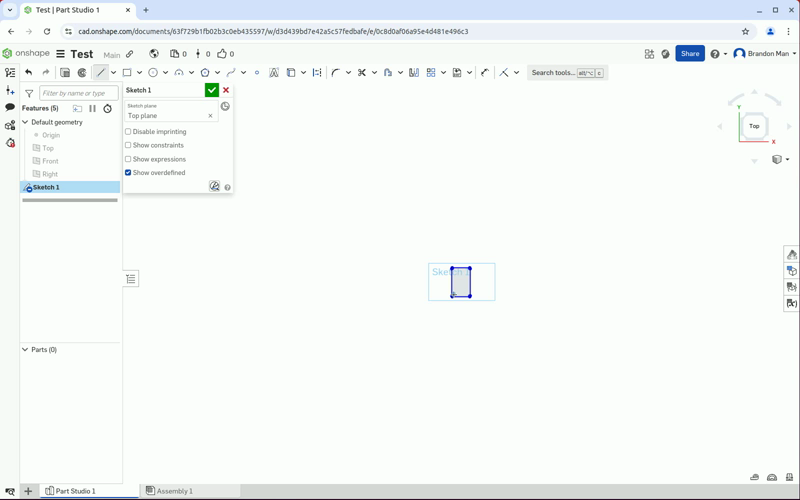
key_down(shift)
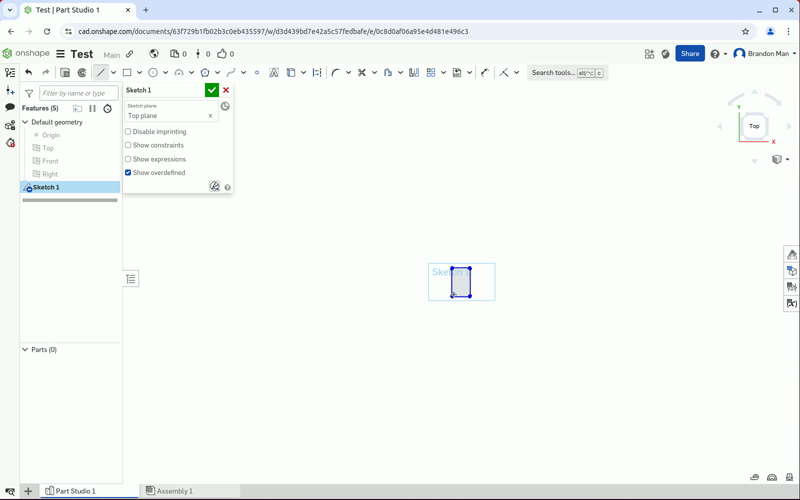
mouse_move(483, 294)
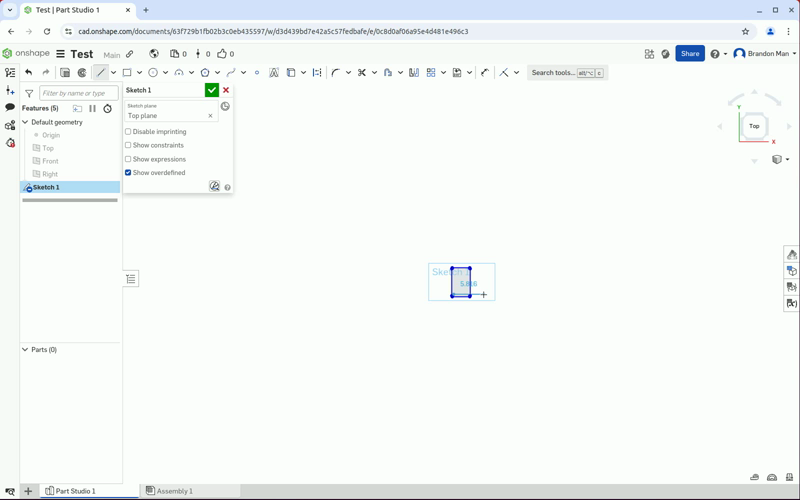
mouse_move(468, 294)
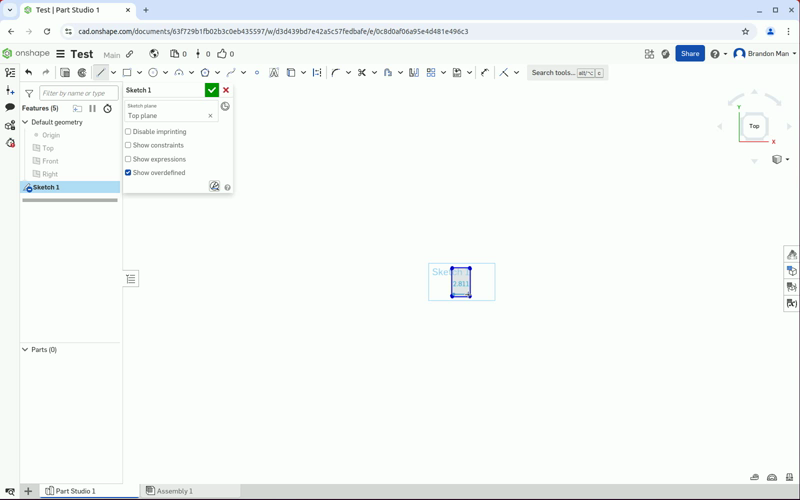
scroll(6)
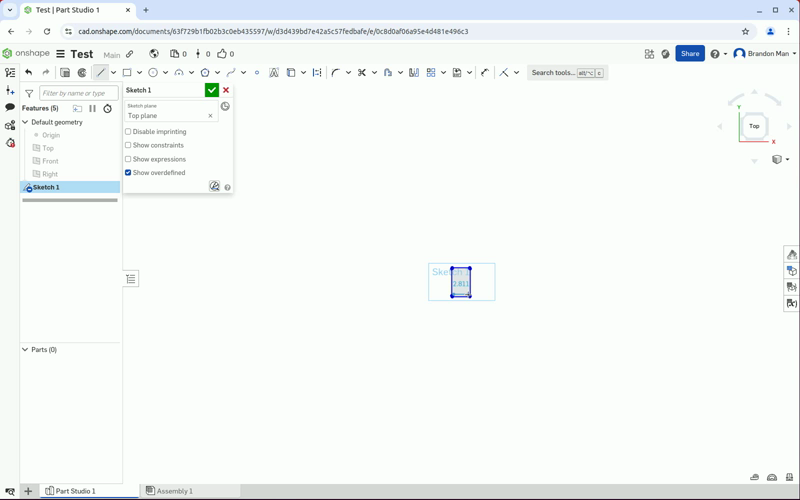
scroll(6)
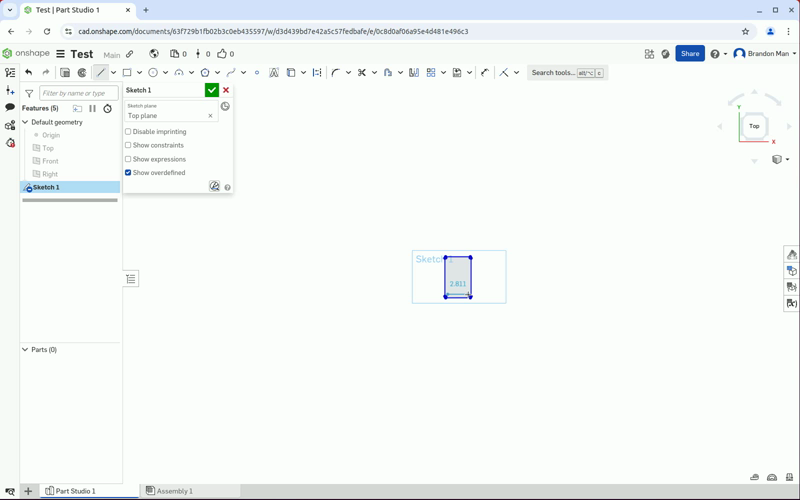
scroll(6)
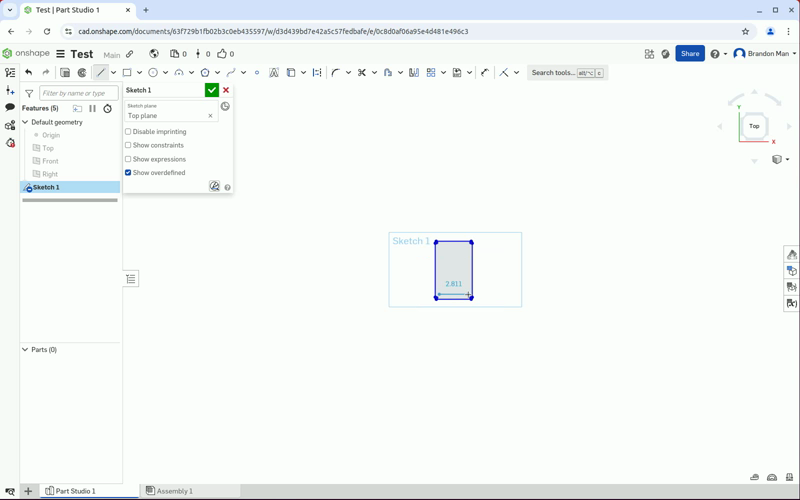
scroll(6)
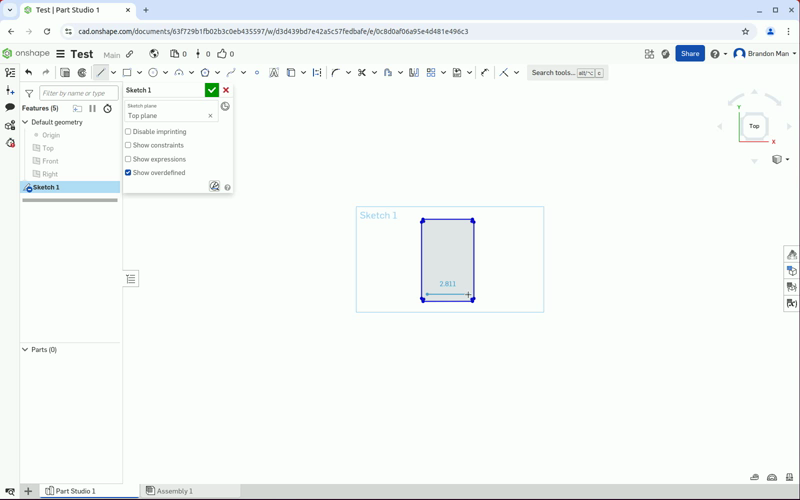
scroll(6)
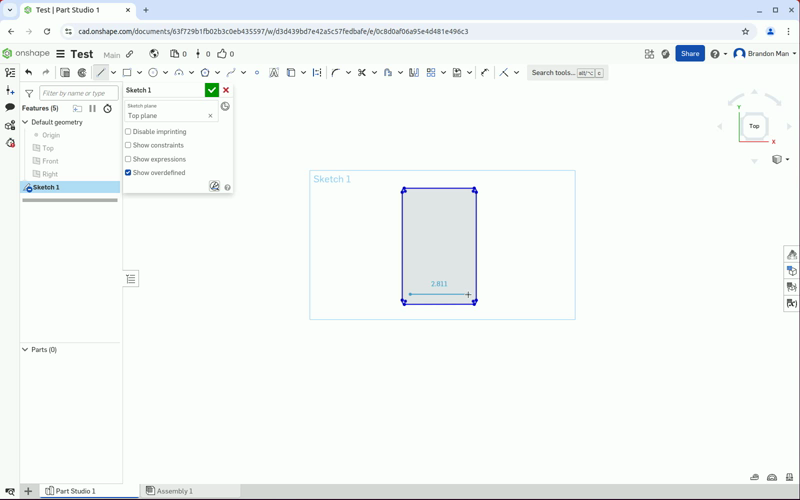
scroll(6)
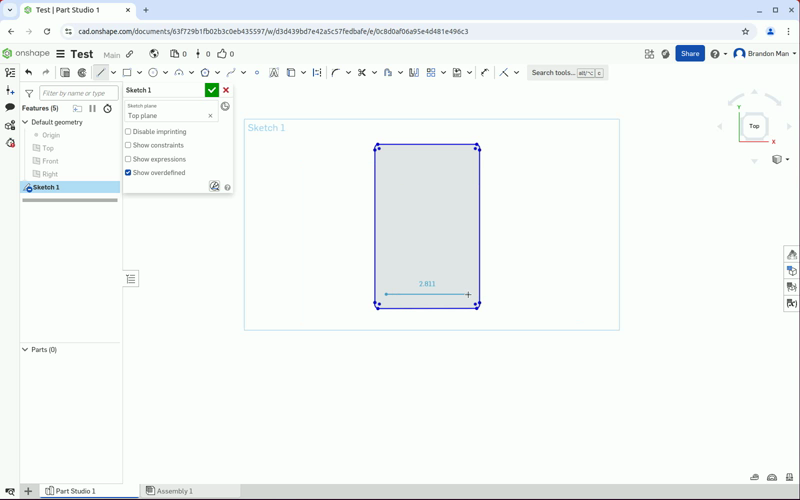
scroll(6)
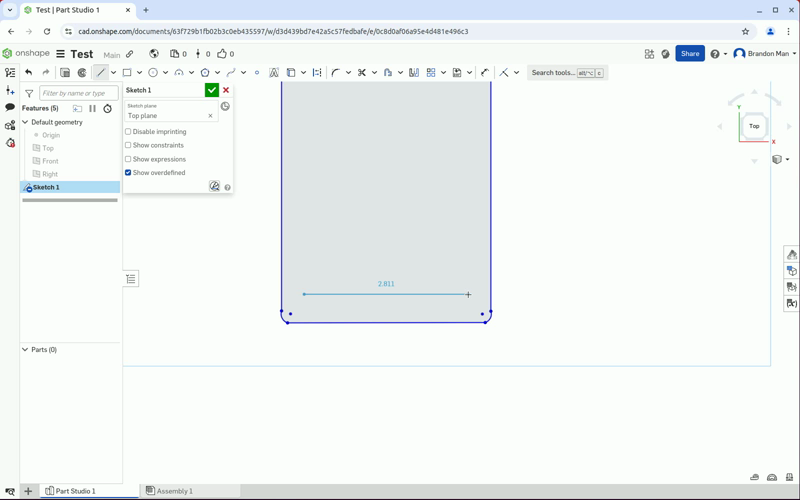
click(468, 294)
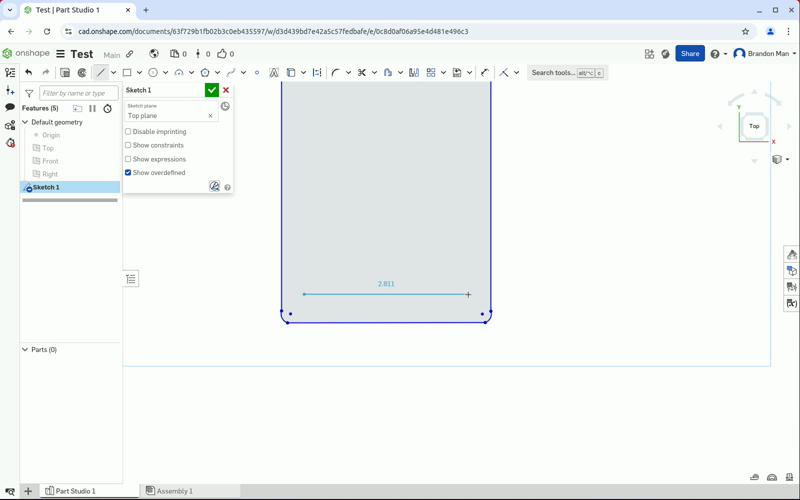
scroll(-6)
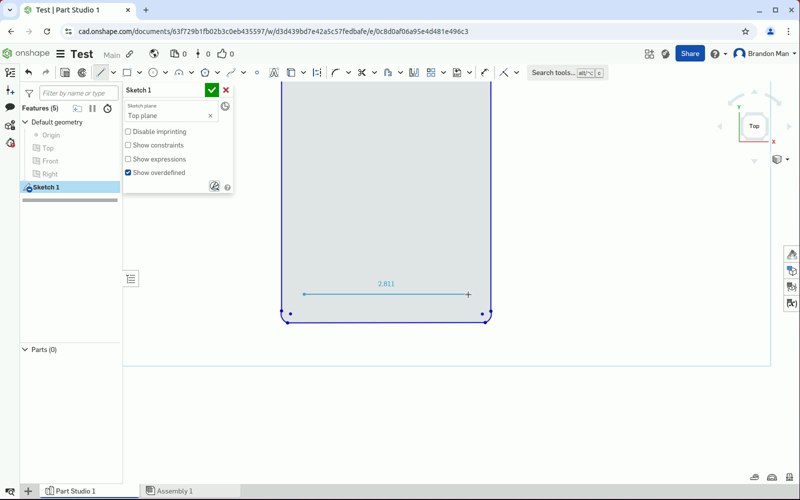
scroll(-6)
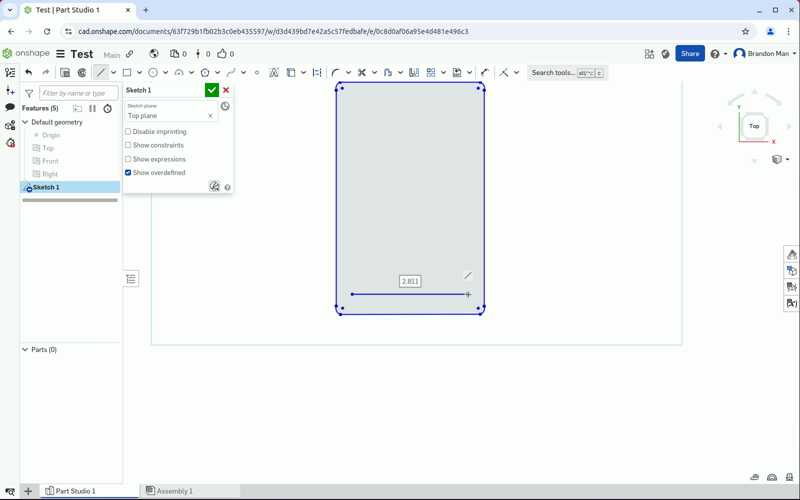
scroll(-6)
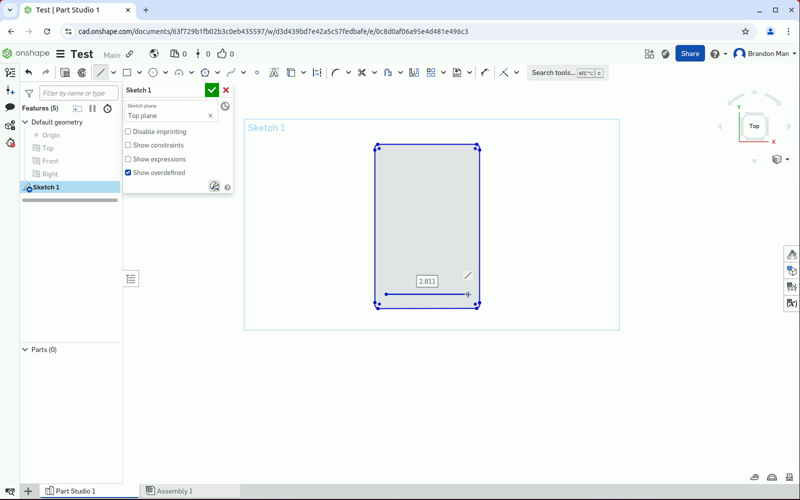
scroll(-6)
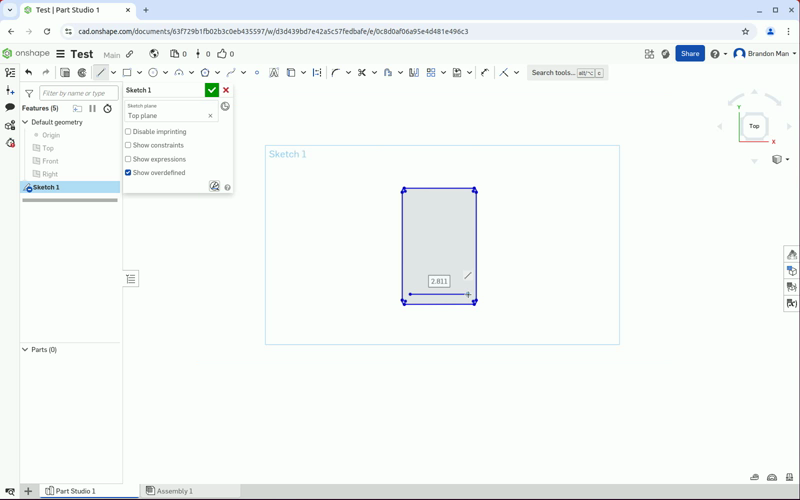
scroll(-6)
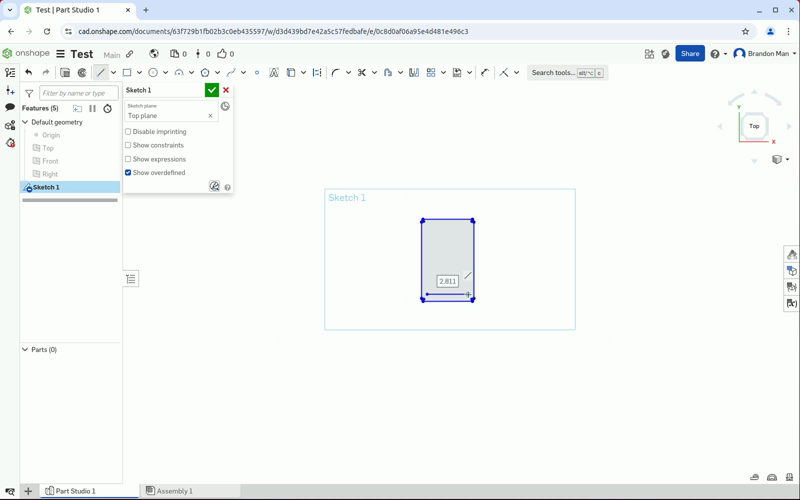
scroll(-6)
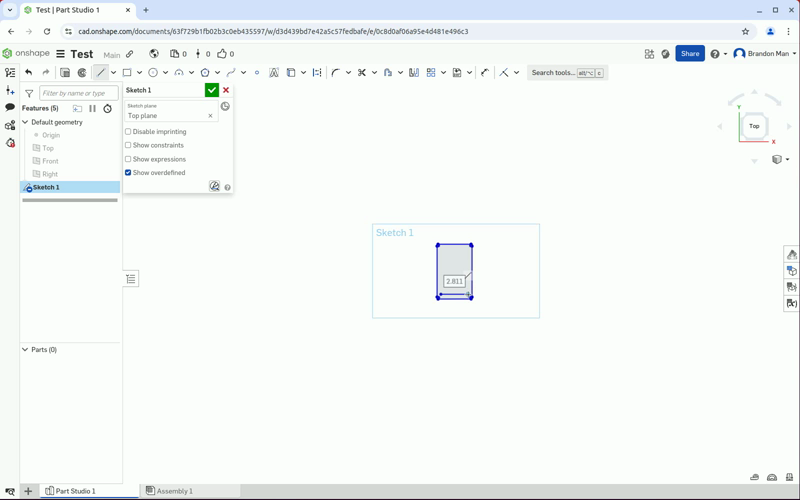
scroll(-6)
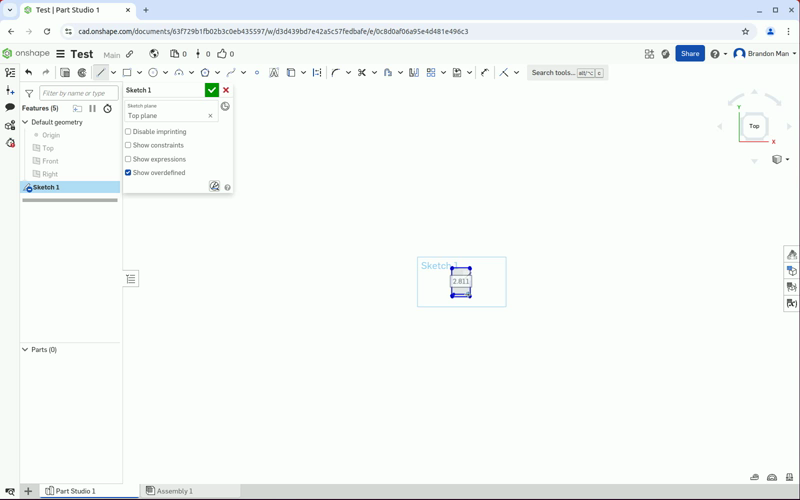
key_up(shift)
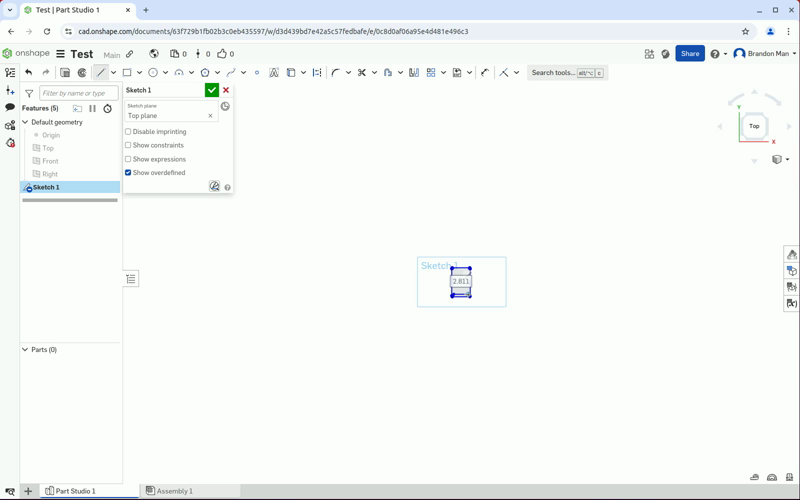
key_down(shift)
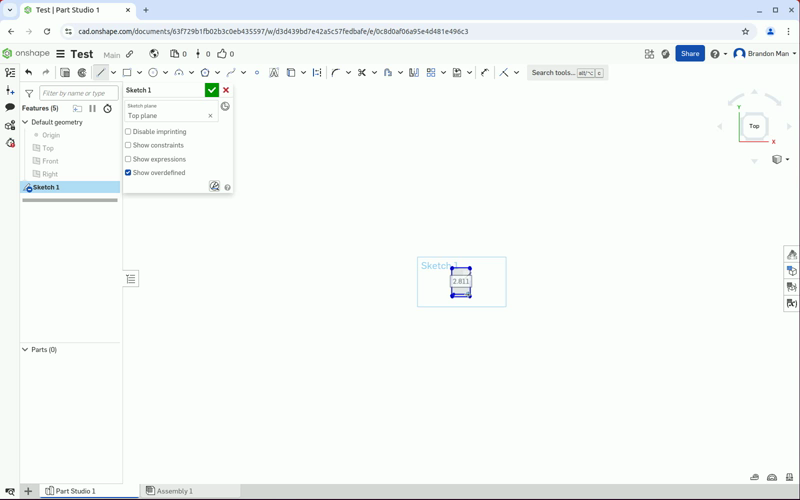
mouse_move(498, 294)
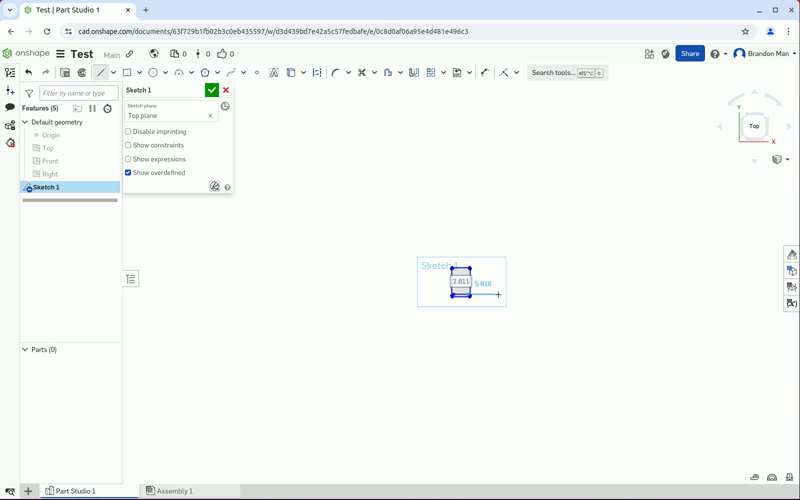
mouse_move(468, 270)
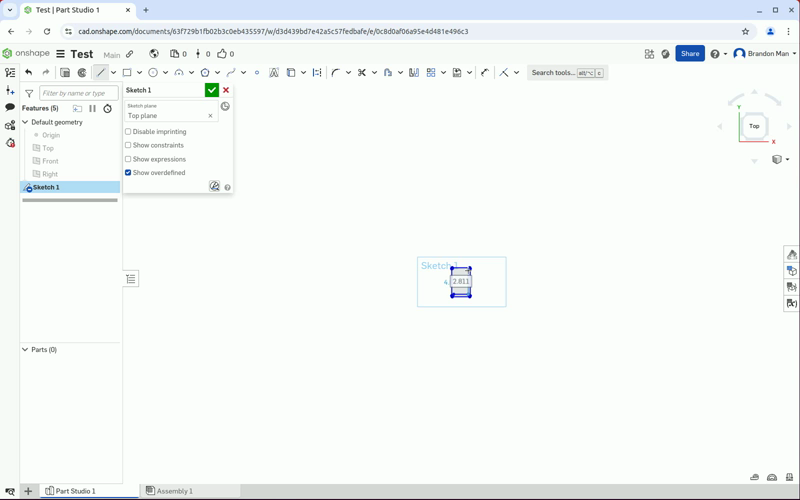
scroll(6)
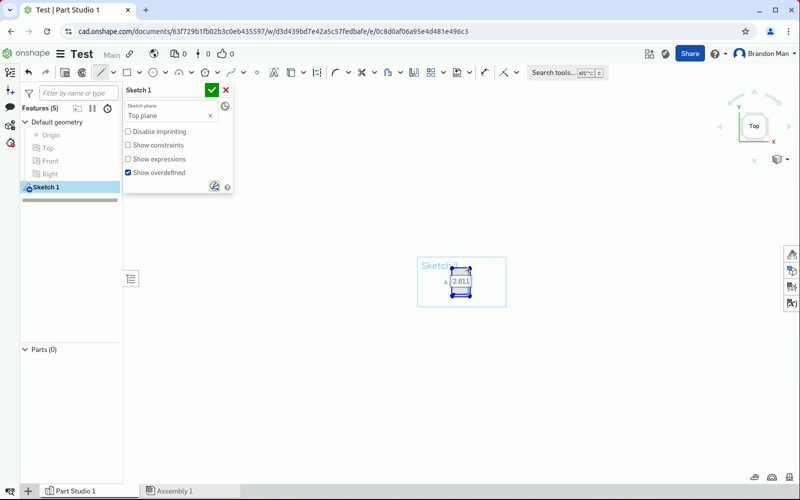
scroll(6)
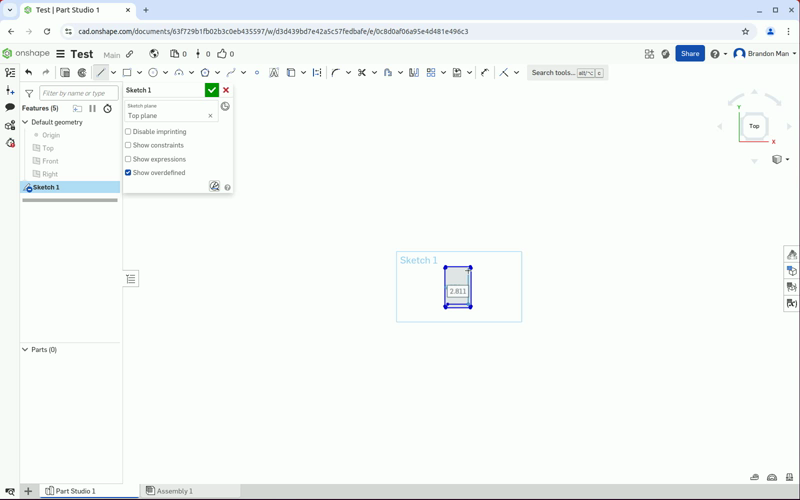
scroll(6)
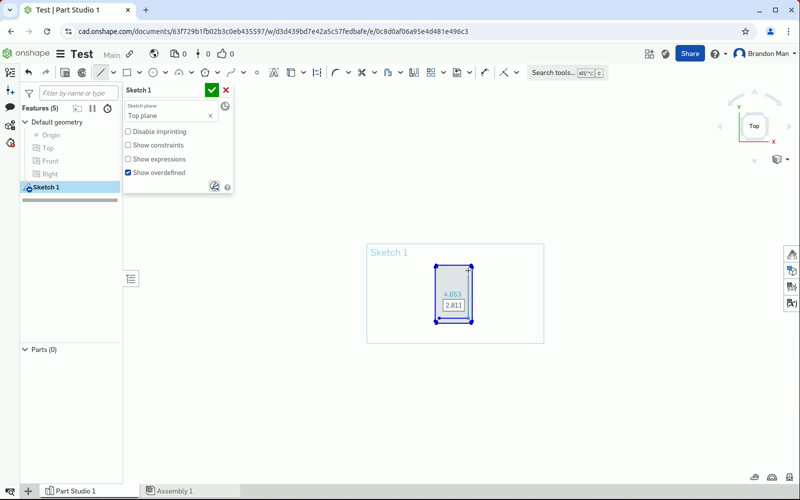
scroll(6)
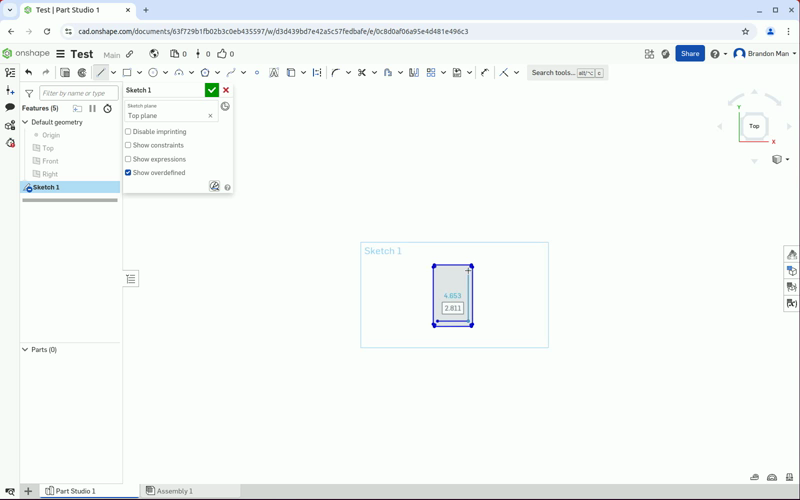
scroll(6)
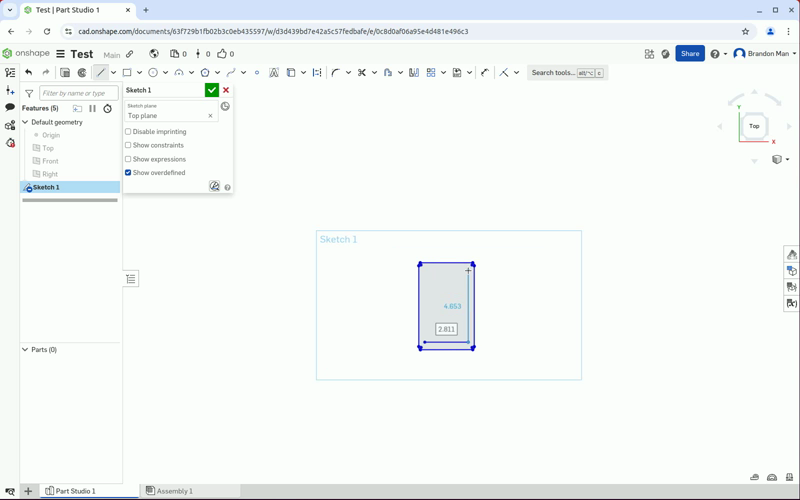
scroll(6)
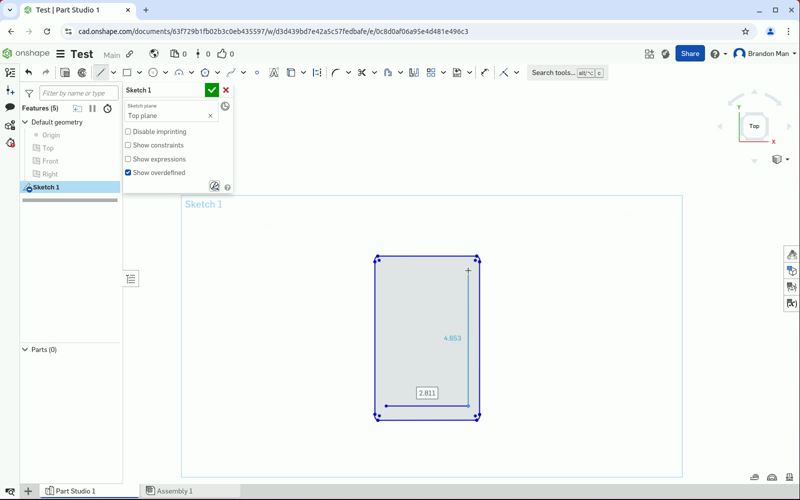
scroll(6)
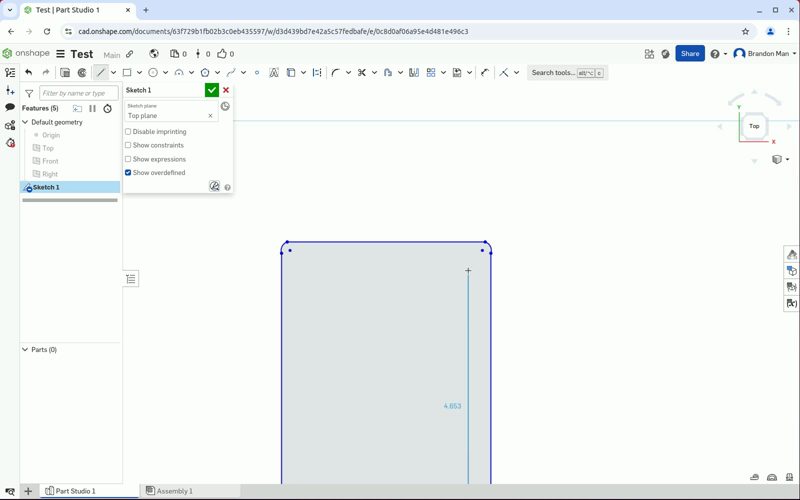
click(468, 270)
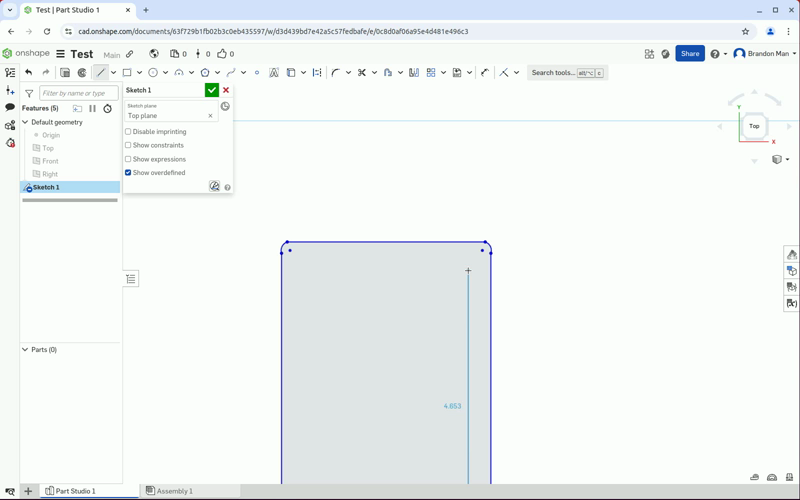
scroll(-6)
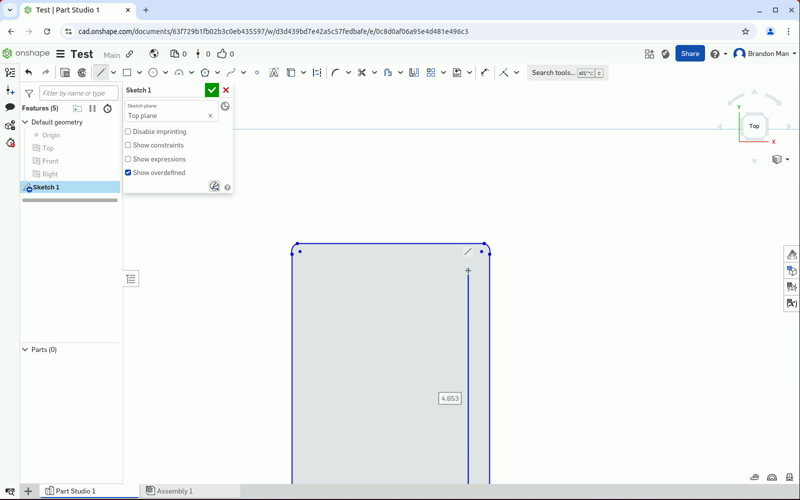
scroll(-6)
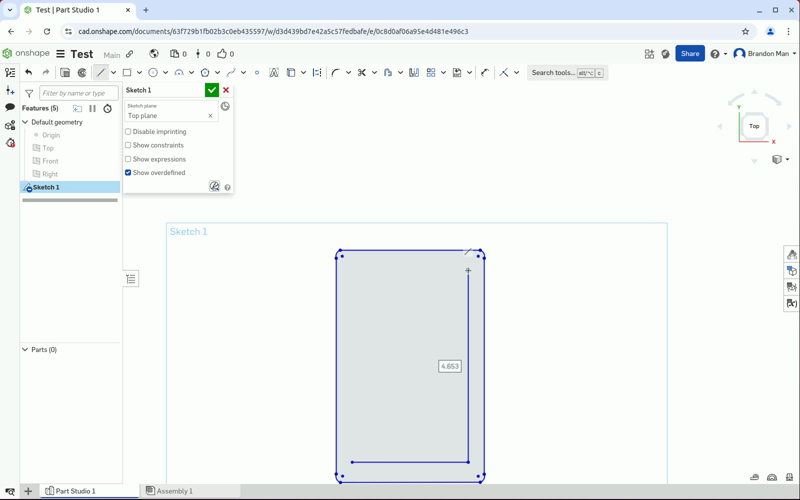
scroll(-6)
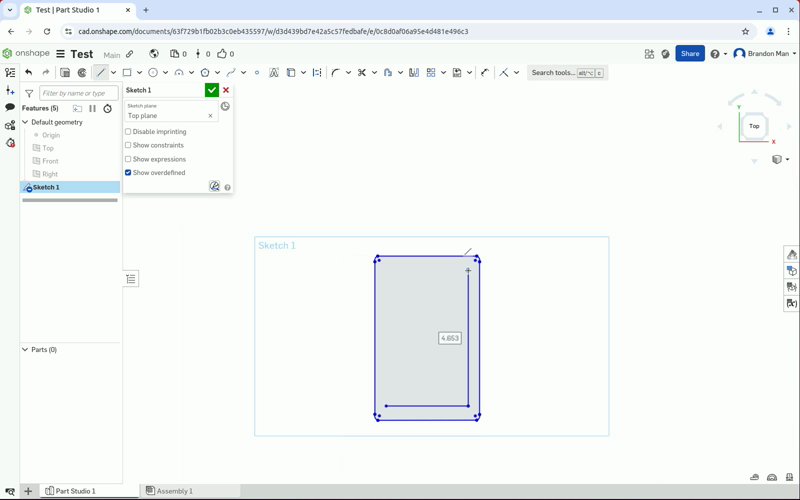
scroll(-6)
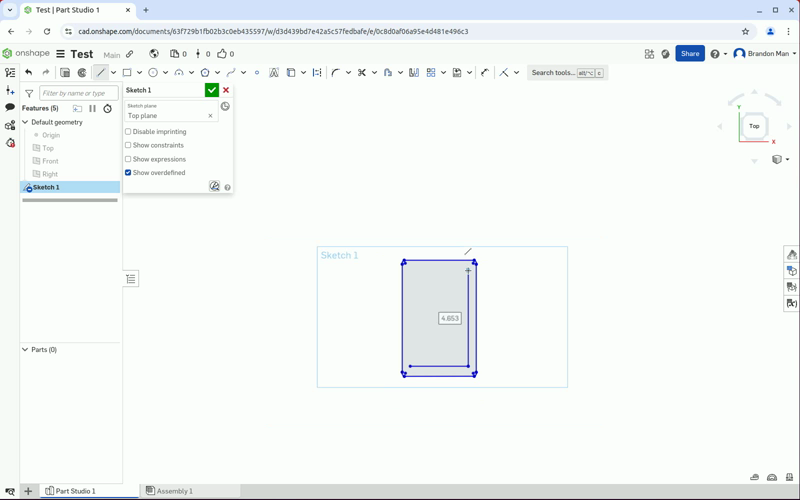
scroll(-6)
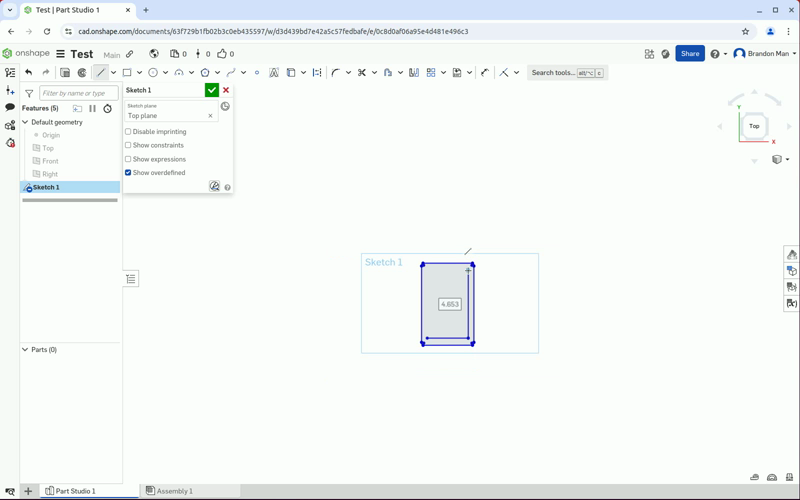
scroll(-6)
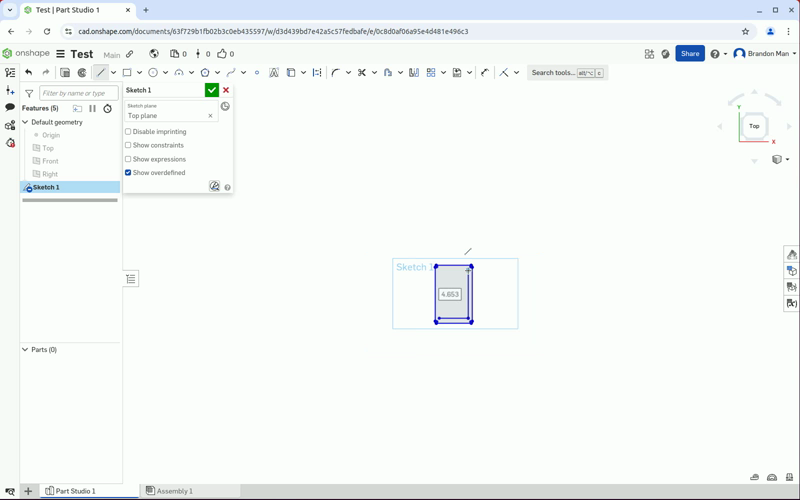
scroll(-6)
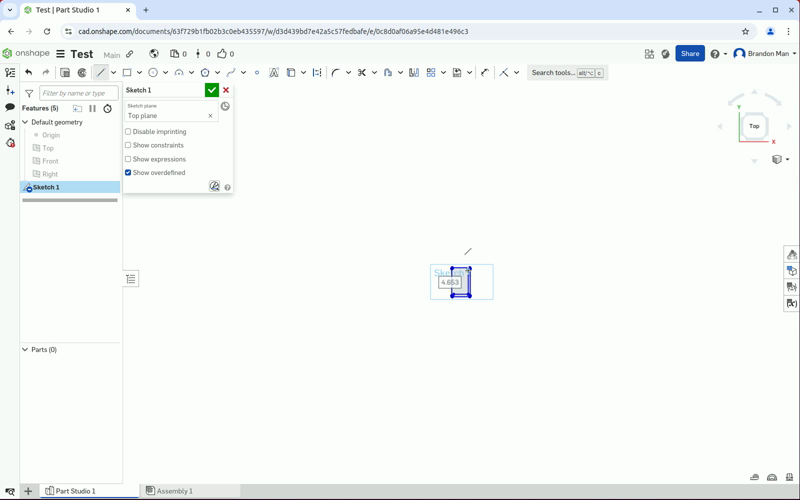
key_up(shift)
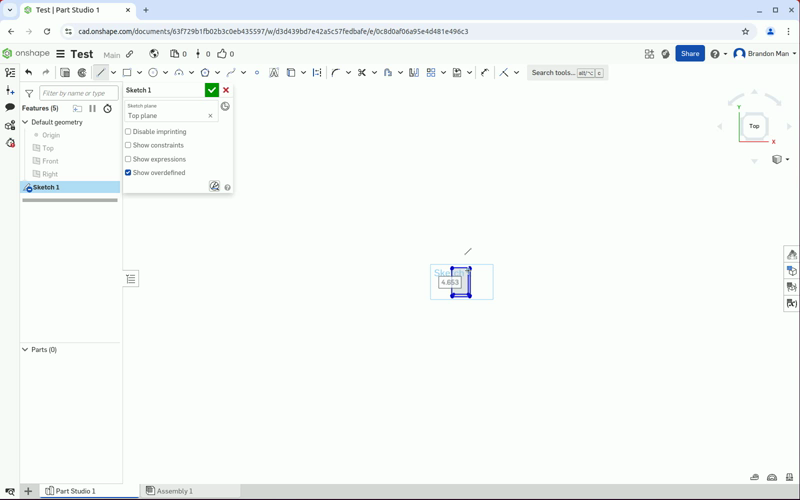
key_down(shift)
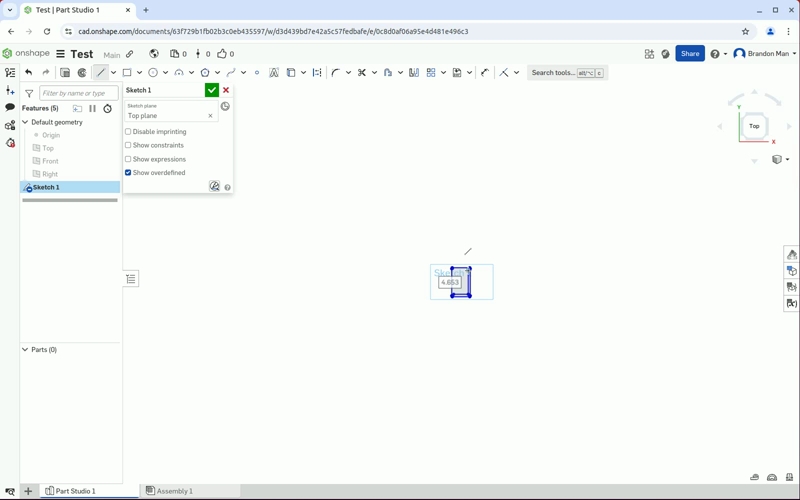
mouse_move(498, 270)
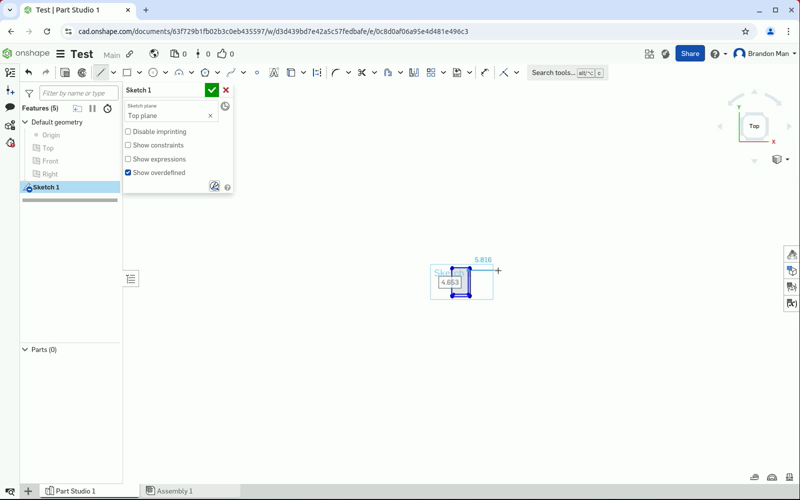
mouse_move(453, 270)
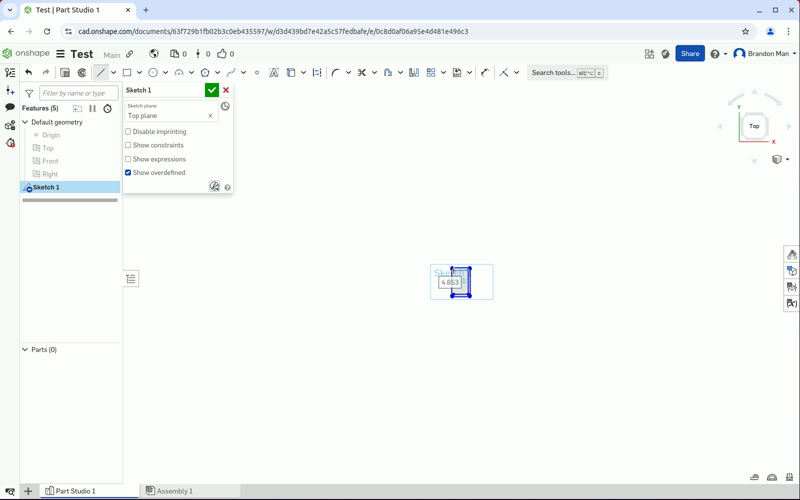
scroll(6)
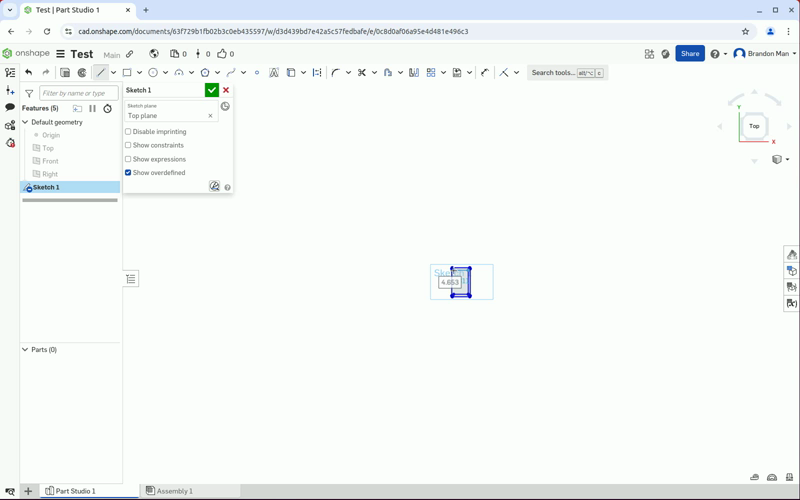
scroll(6)
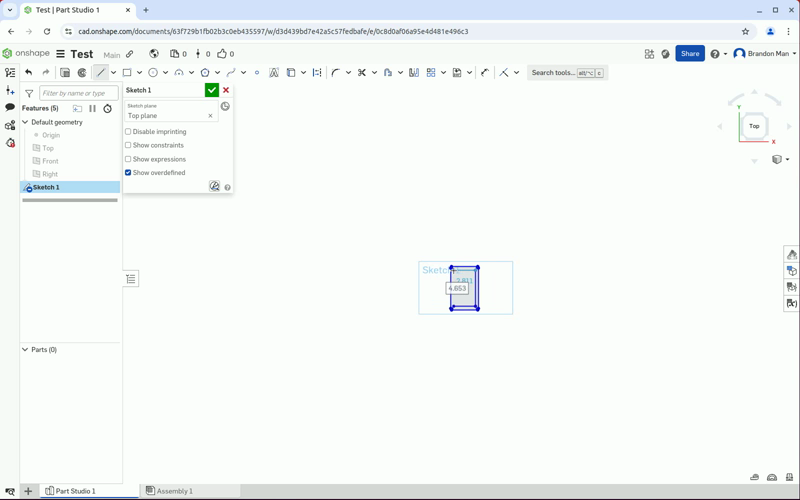
scroll(6)
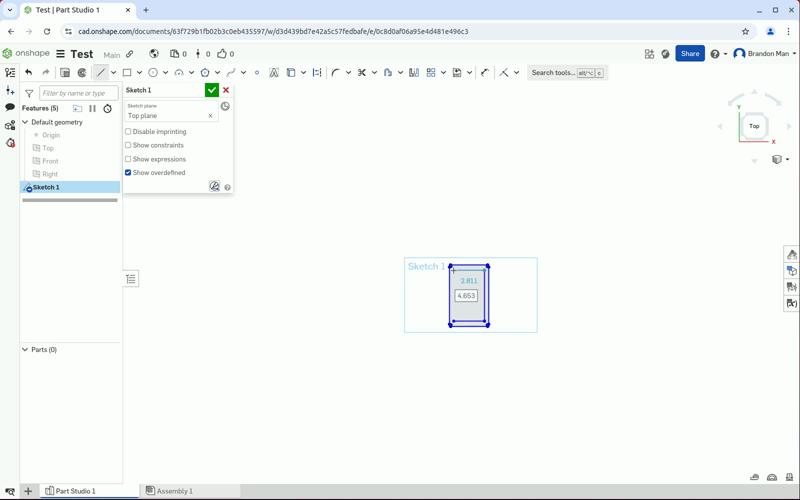
scroll(6)
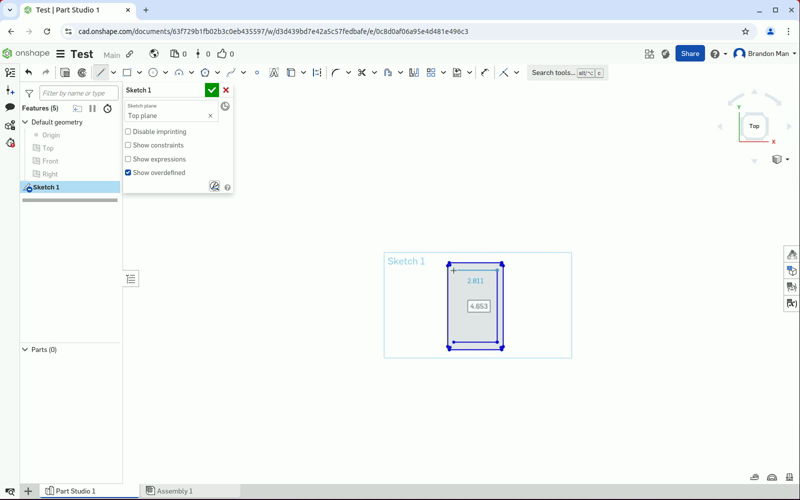
scroll(6)
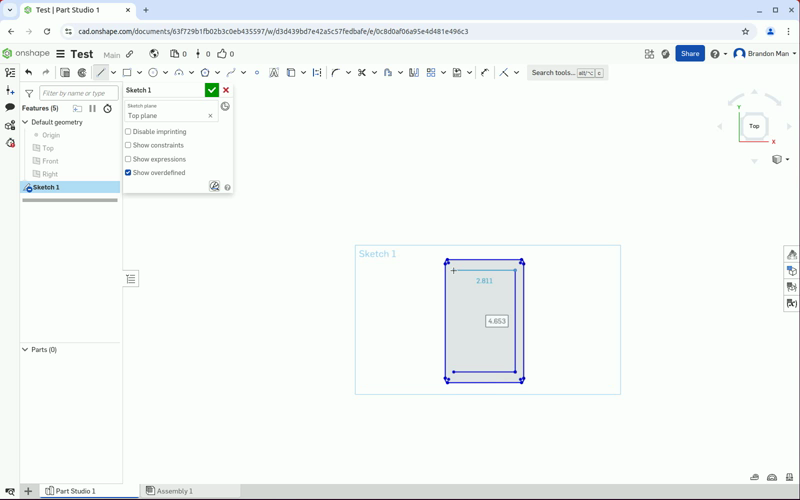
scroll(6)
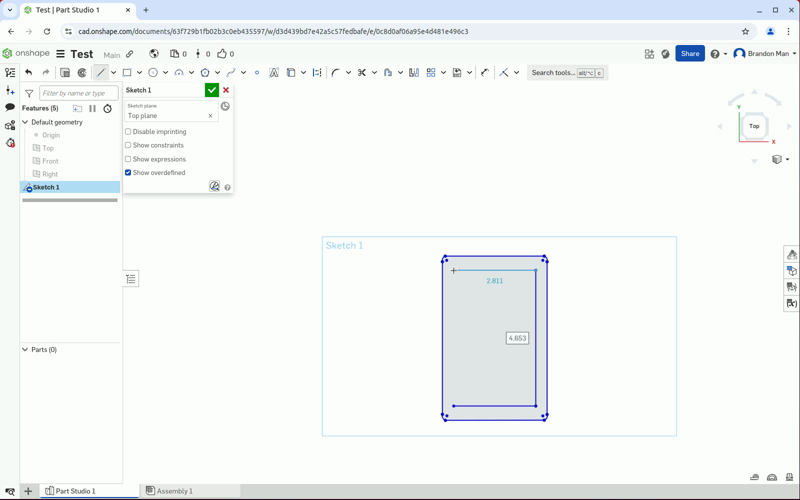
scroll(6)
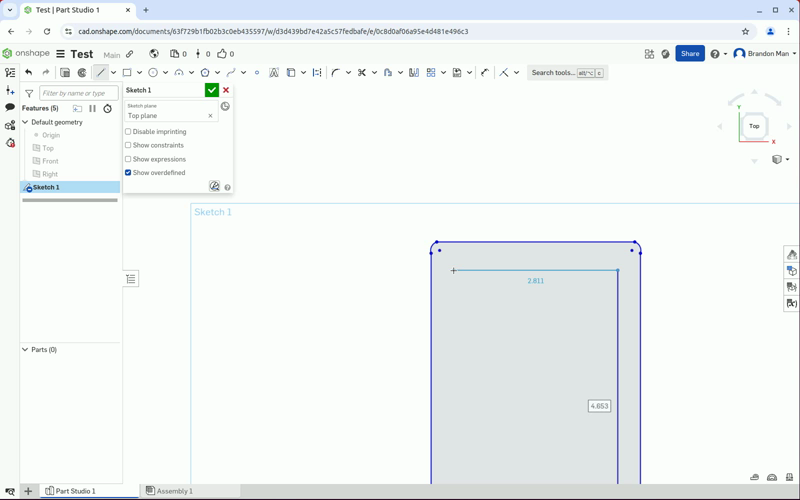
click(453, 270)
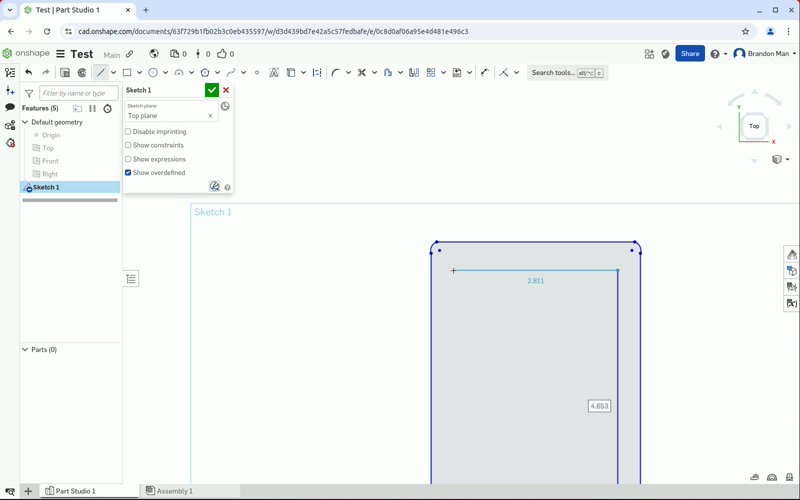
scroll(-6)
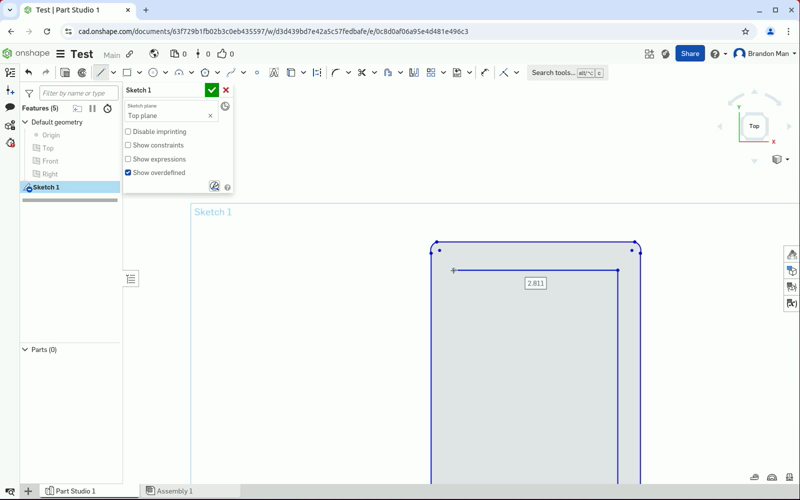
scroll(-6)
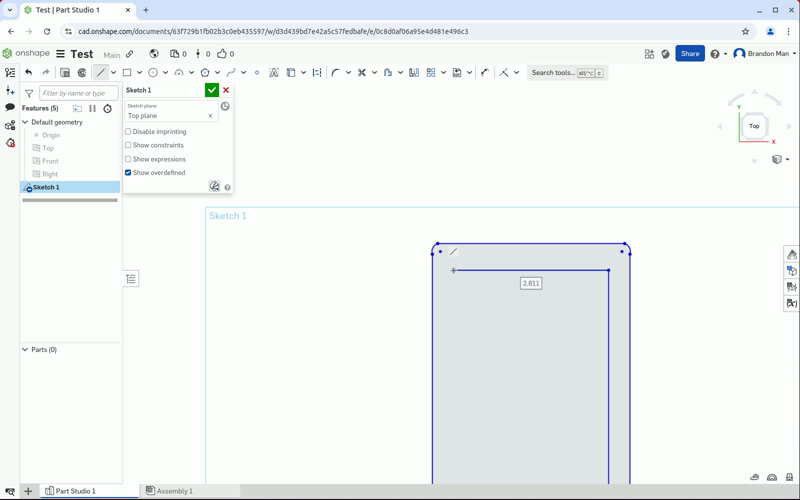
scroll(-6)
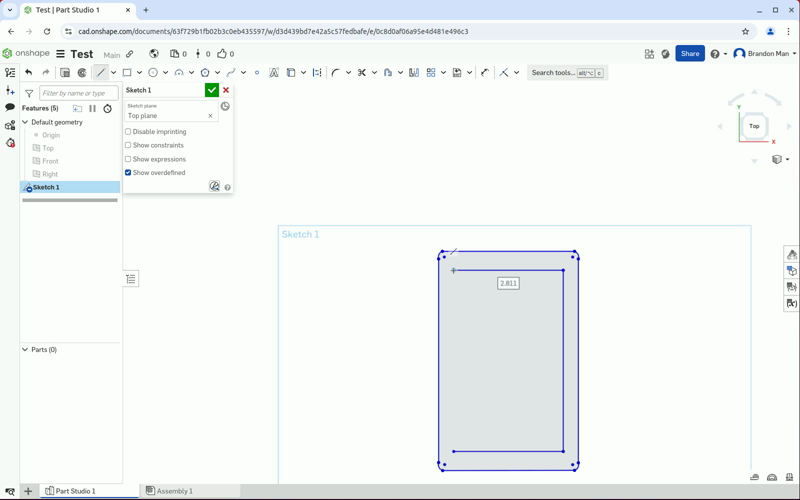
scroll(-6)
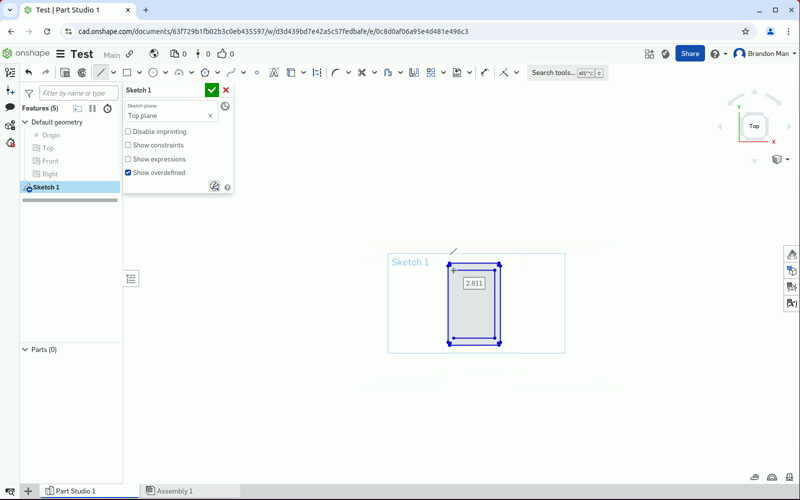
scroll(-6)
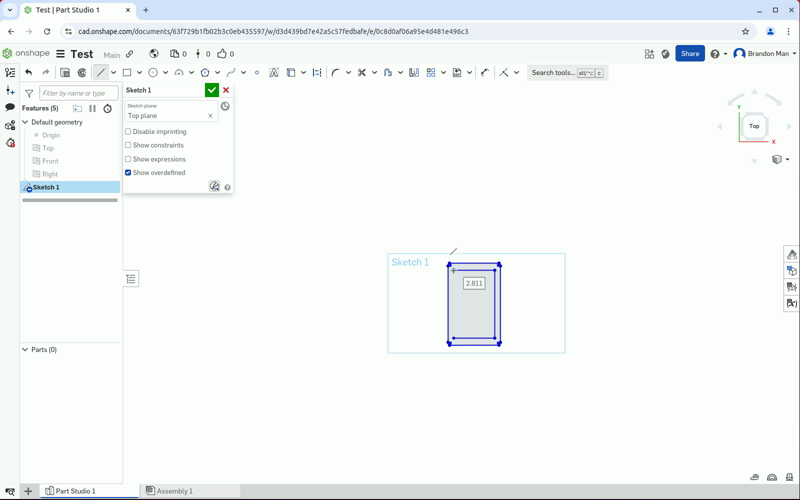
scroll(-6)
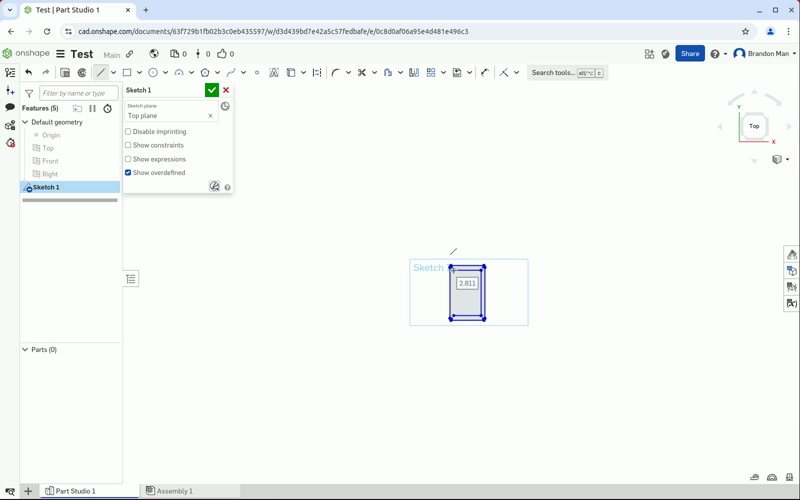
scroll(-6)
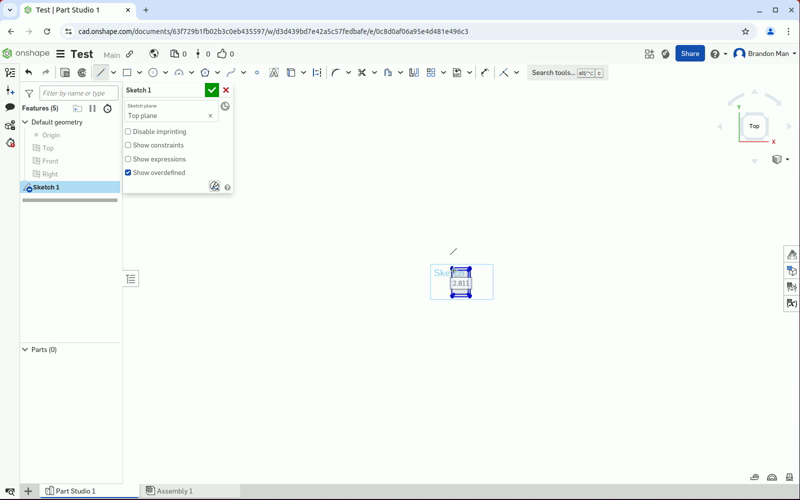
key_up(shift)
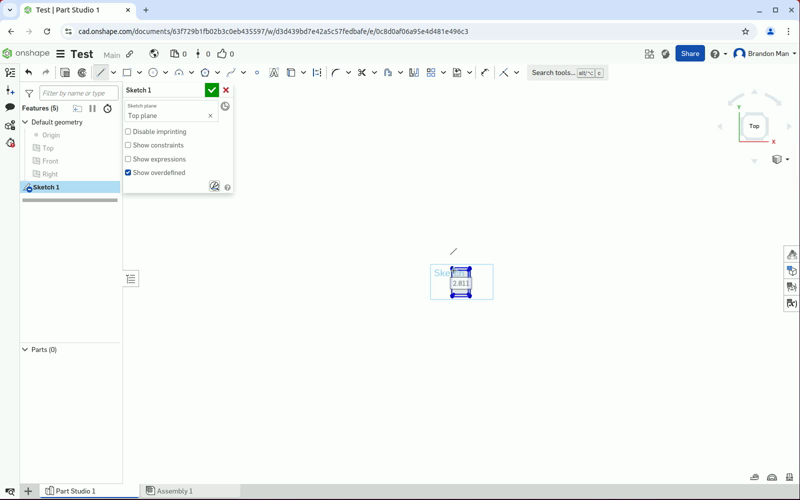
mouse_move(483, 270)
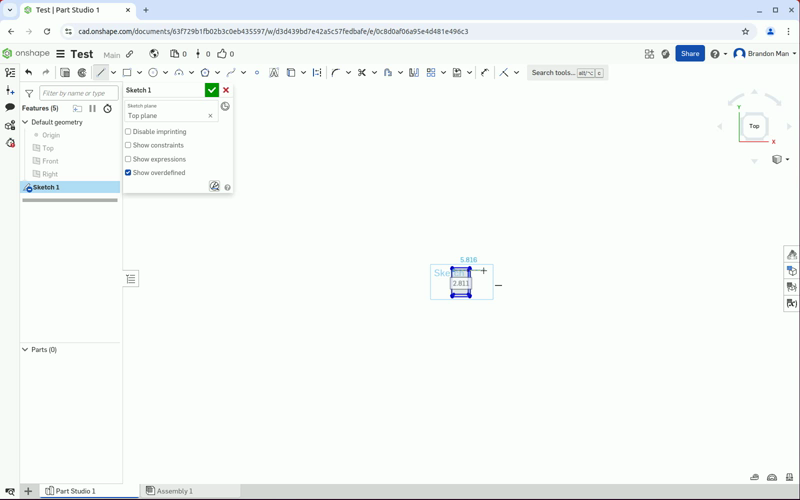
key_down(shift)
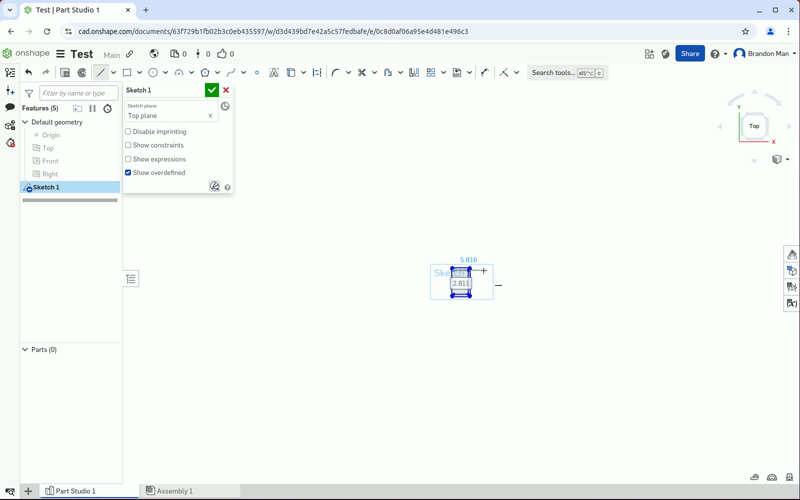
mouse_move(453, 294)
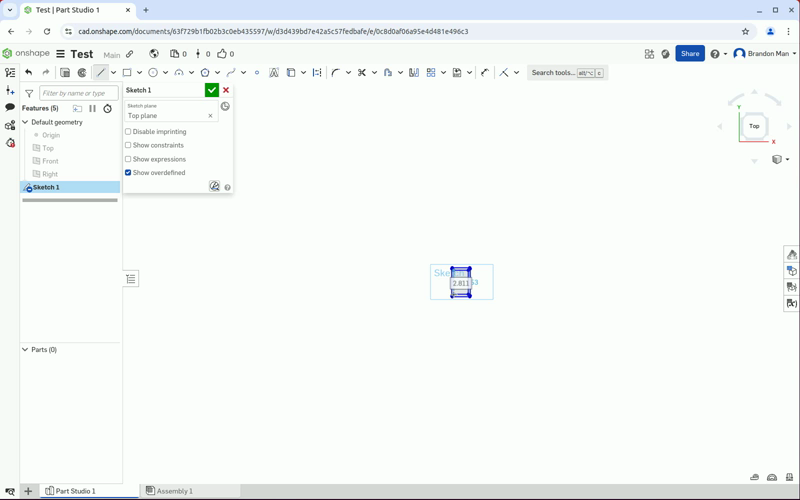
scroll(6)
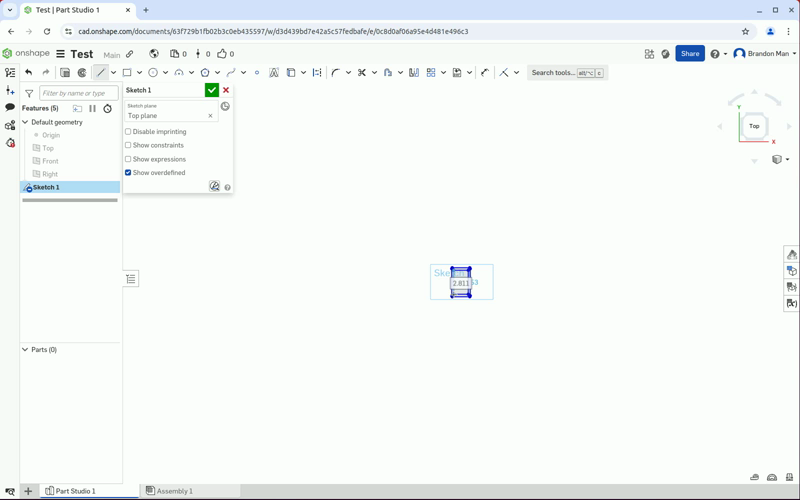
scroll(6)
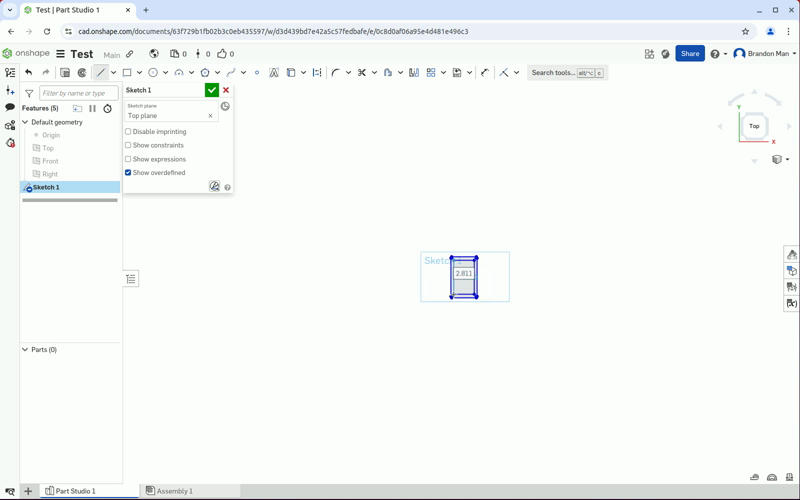
scroll(6)
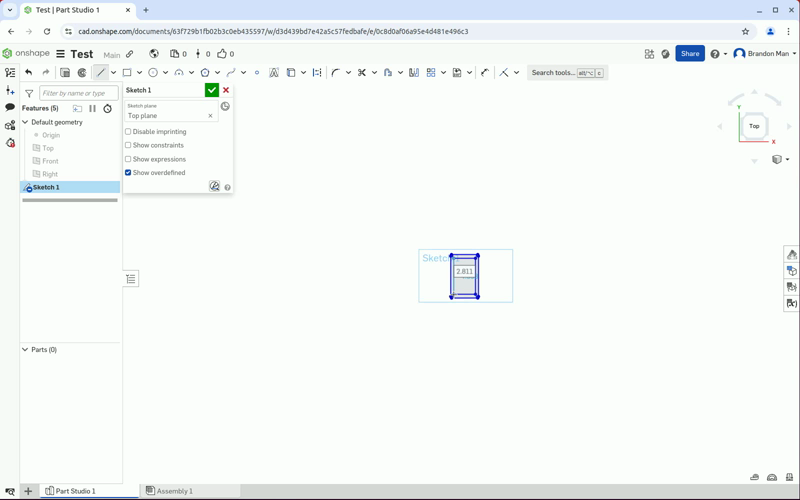
scroll(6)
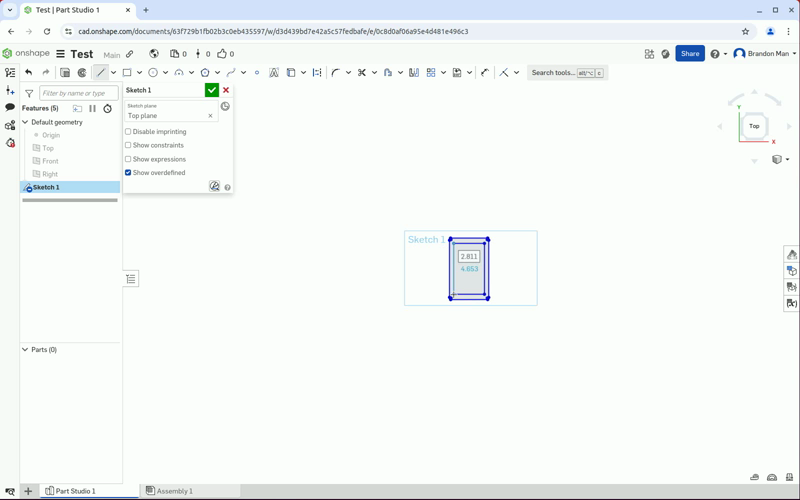
scroll(6)
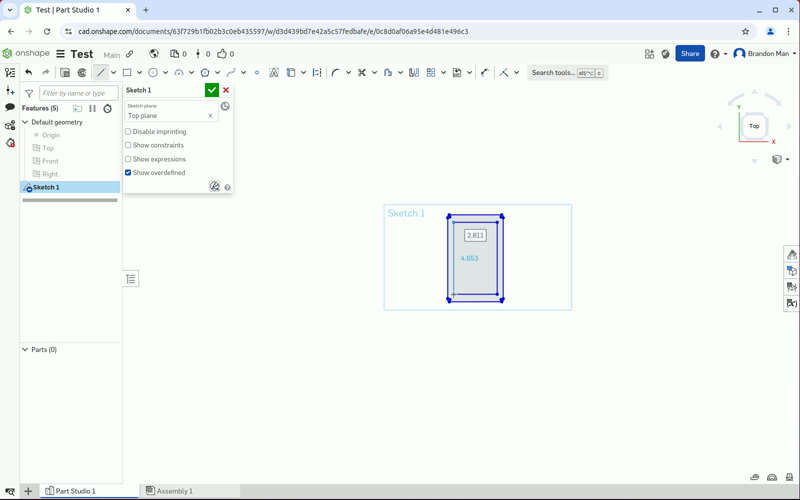
scroll(6)
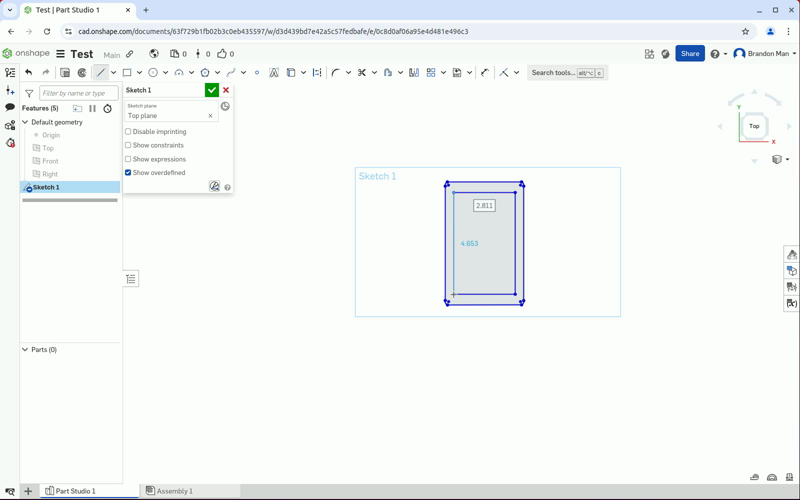
scroll(6)
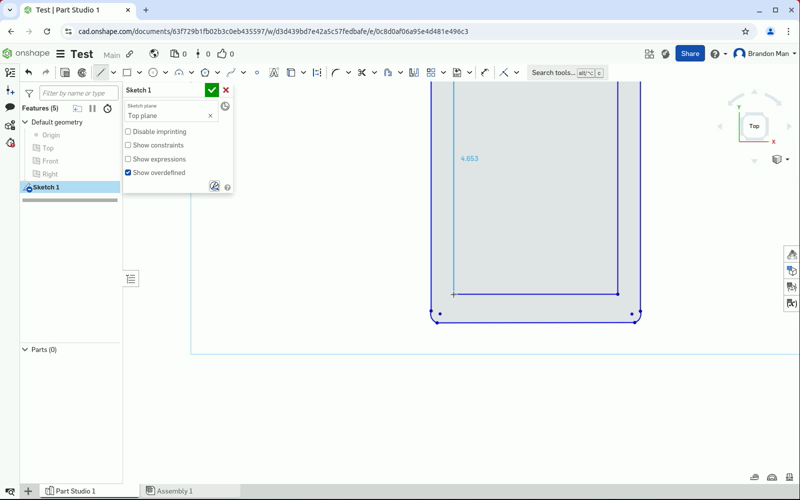
key_up(shift)
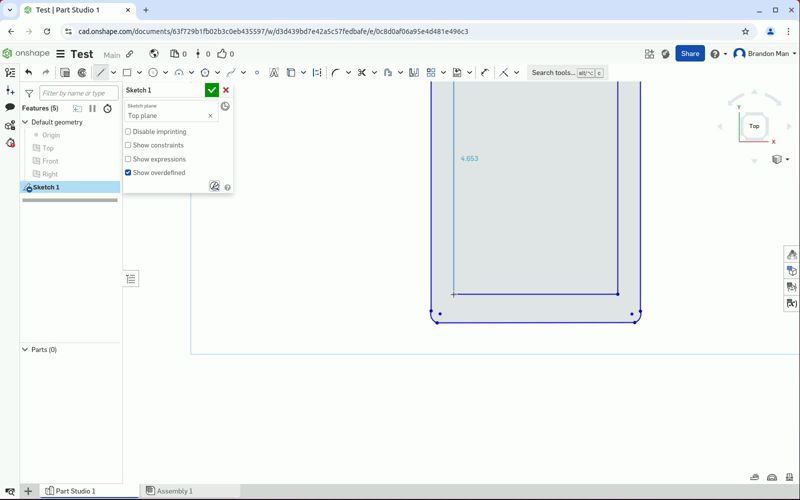
click(453, 294)
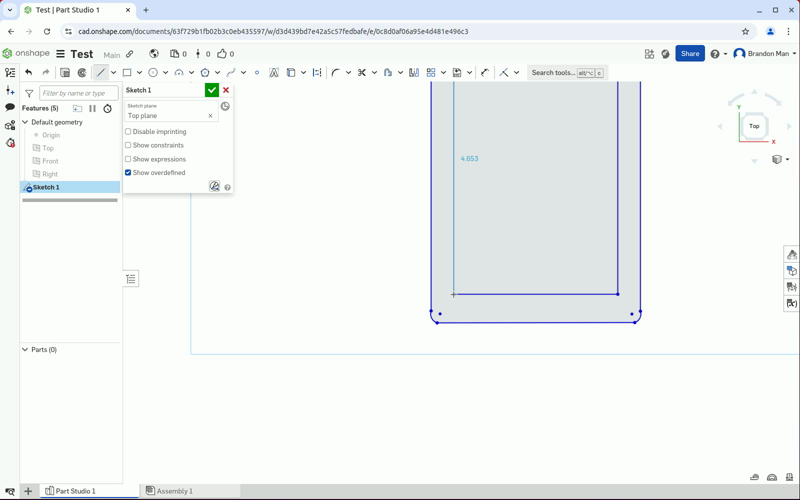
scroll(-6)
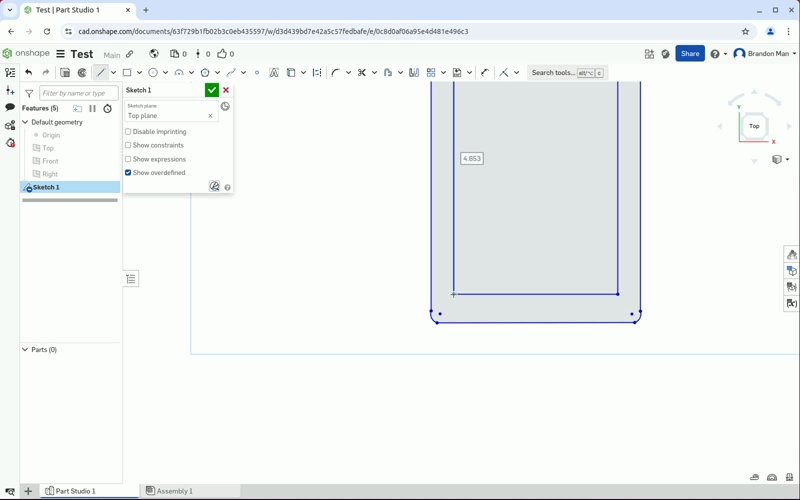
scroll(-6)
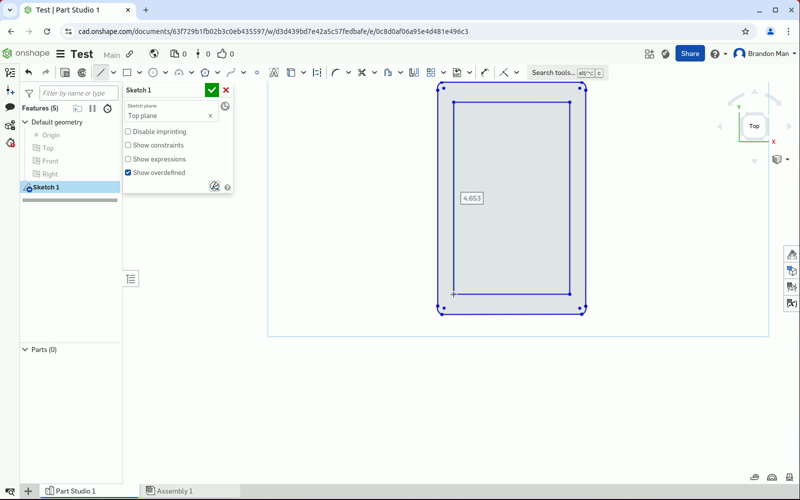
scroll(-6)
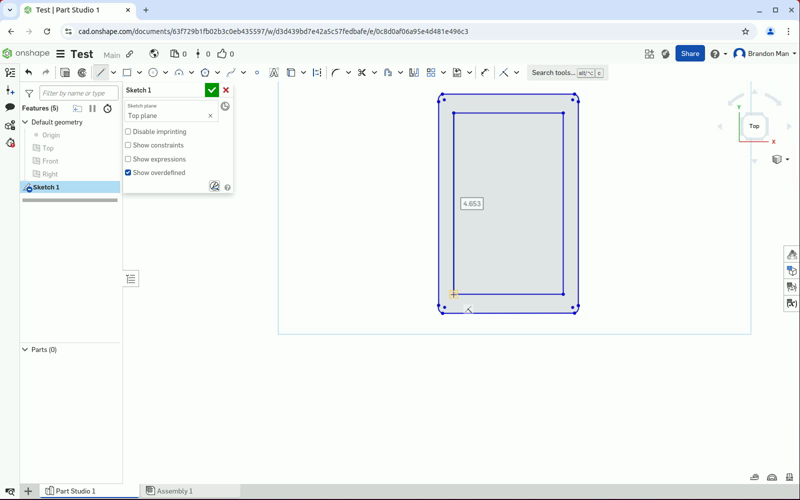
scroll(-6)
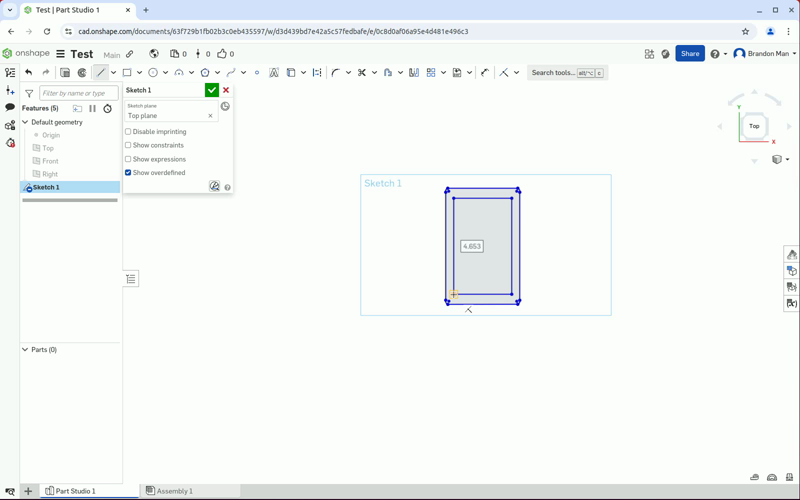
scroll(-6)
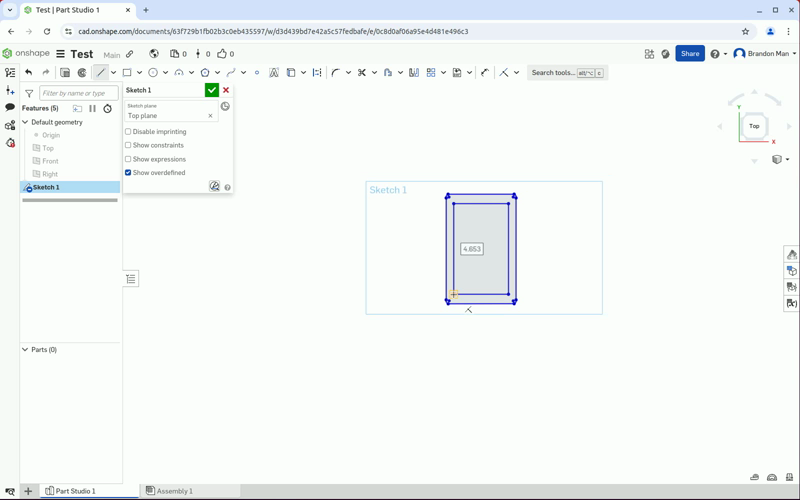
scroll(-6)
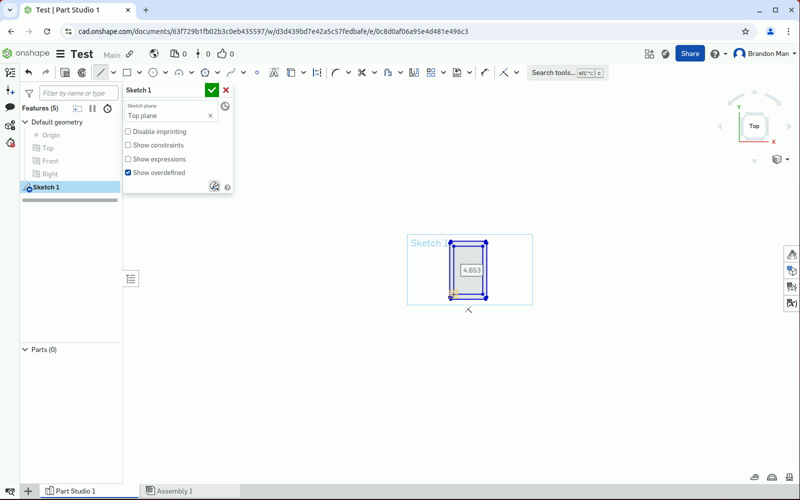
scroll(-6)
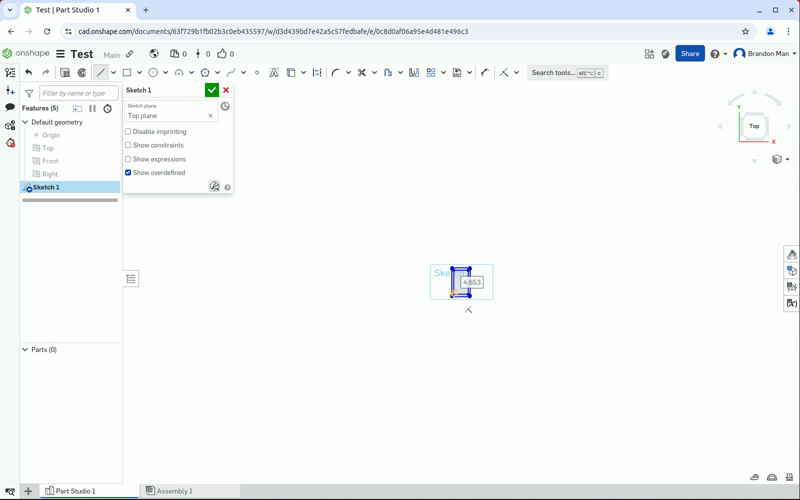
key(esc)
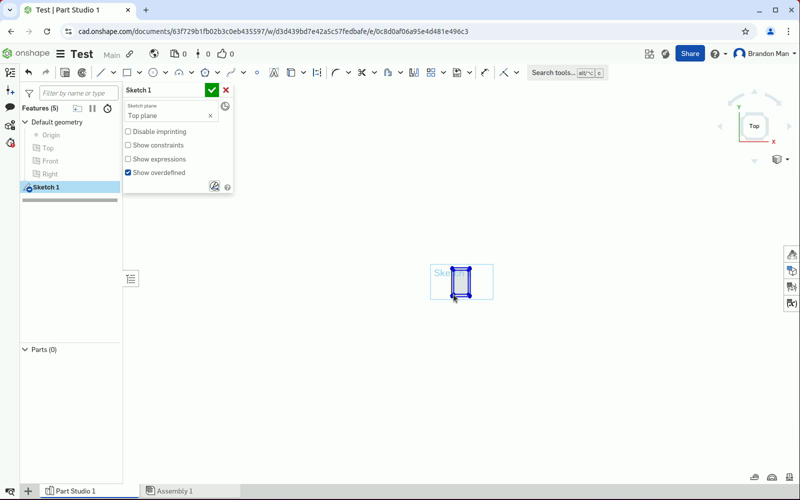
mouse_move(469, 281)
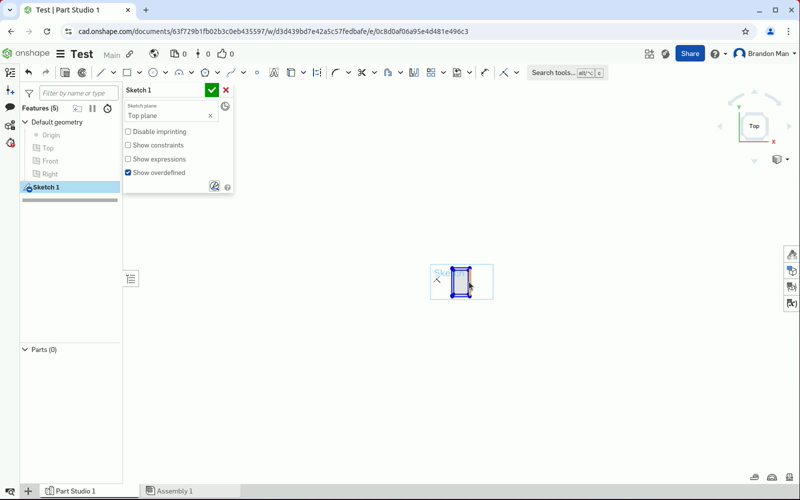
scroll(6)
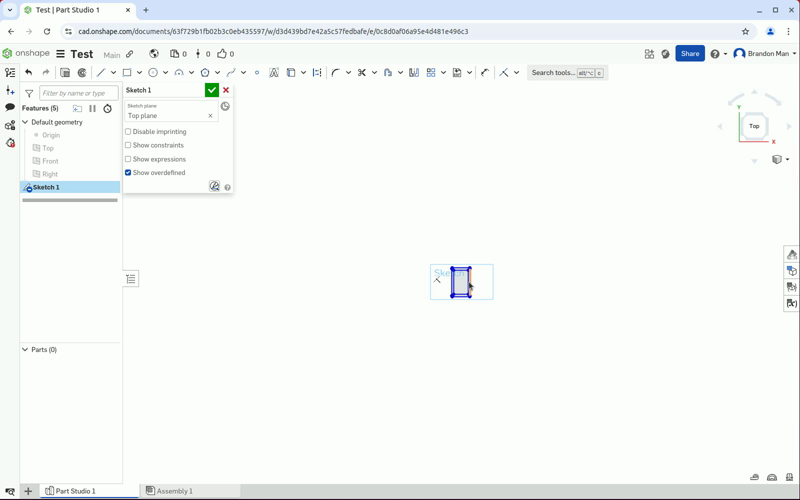
scroll(6)
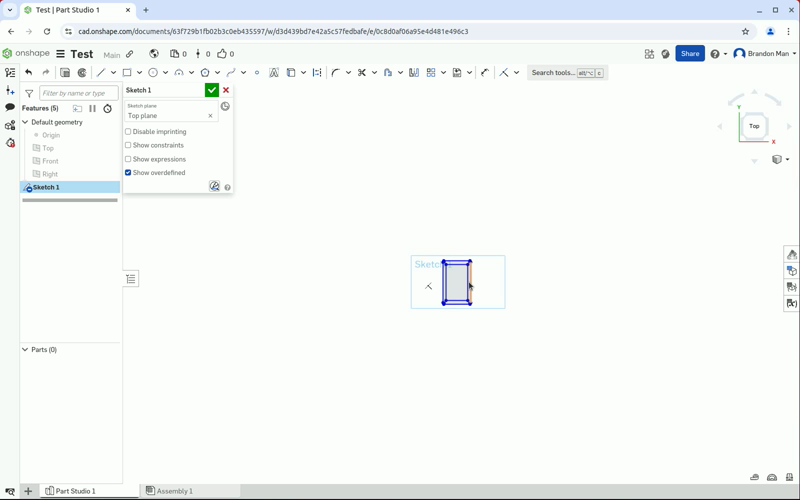
scroll(6)
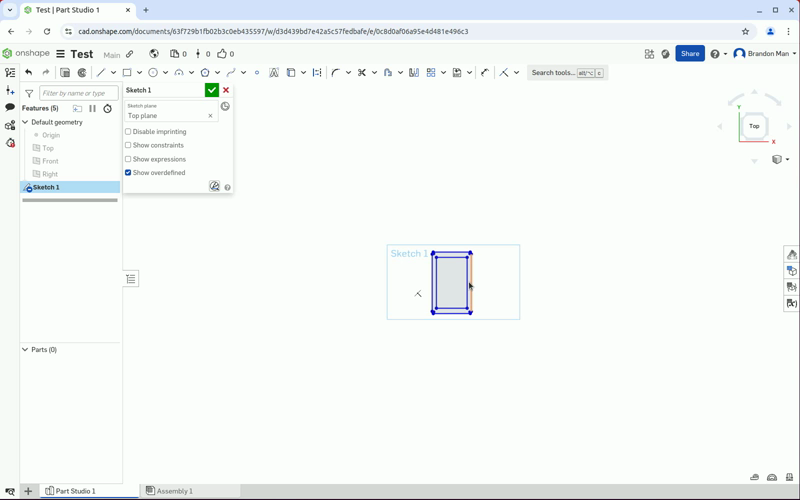
scroll(6)
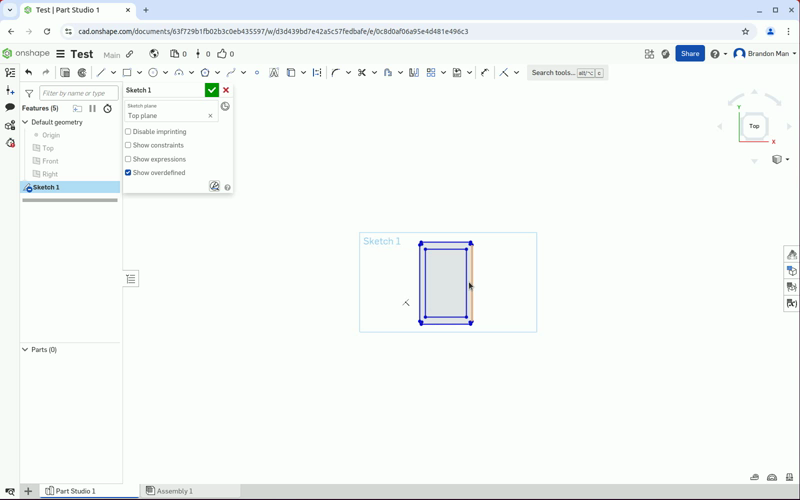
scroll(6)
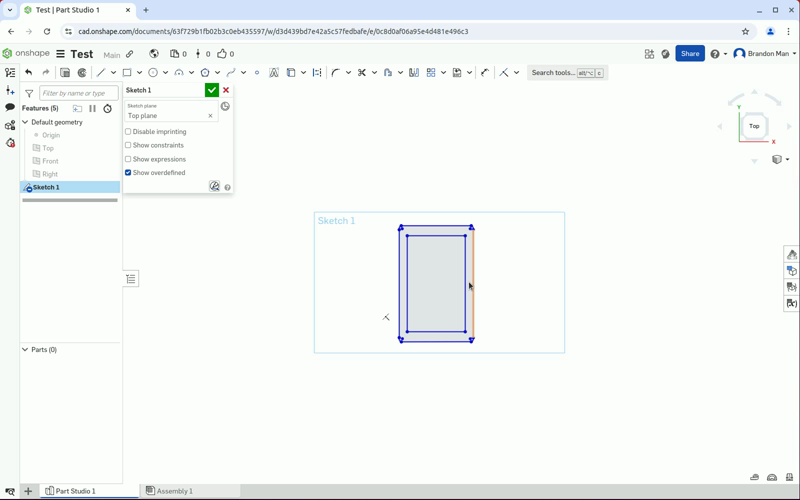
scroll(6)
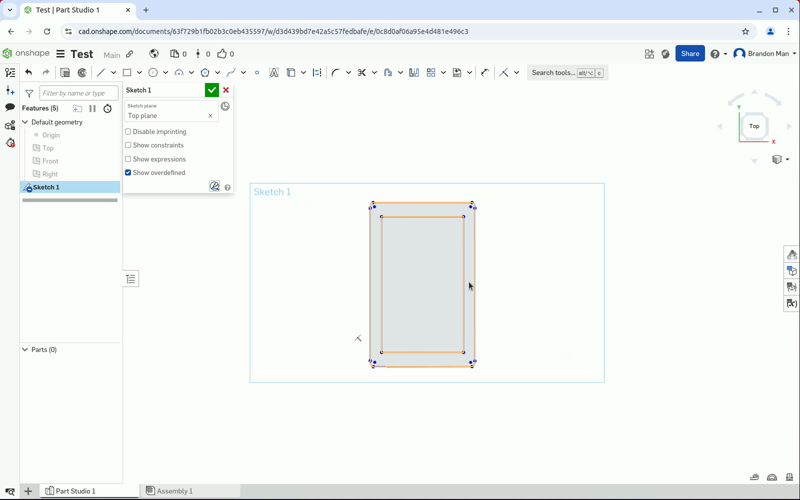
scroll(6)
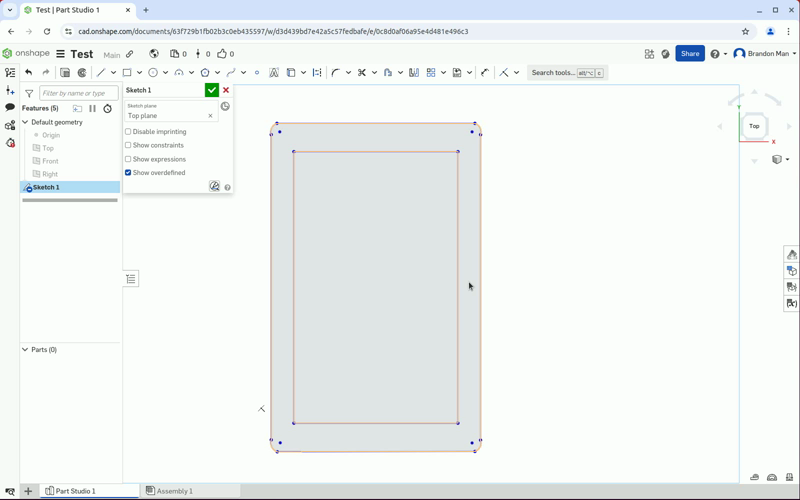
click(469, 281)
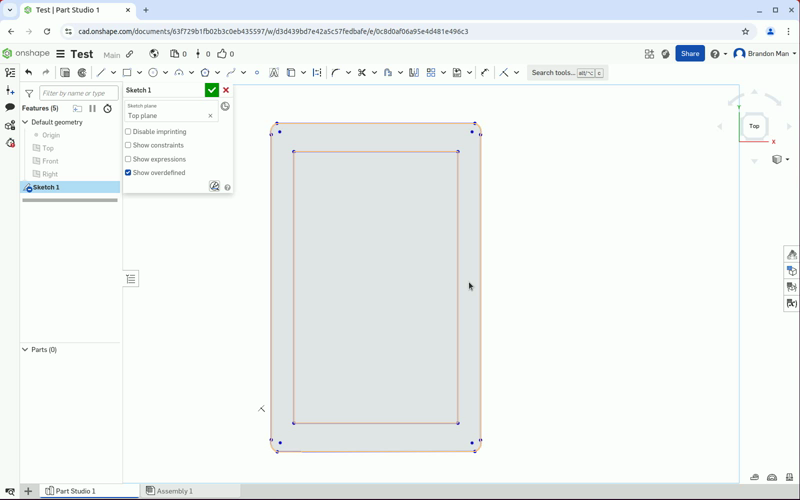
scroll(-6)
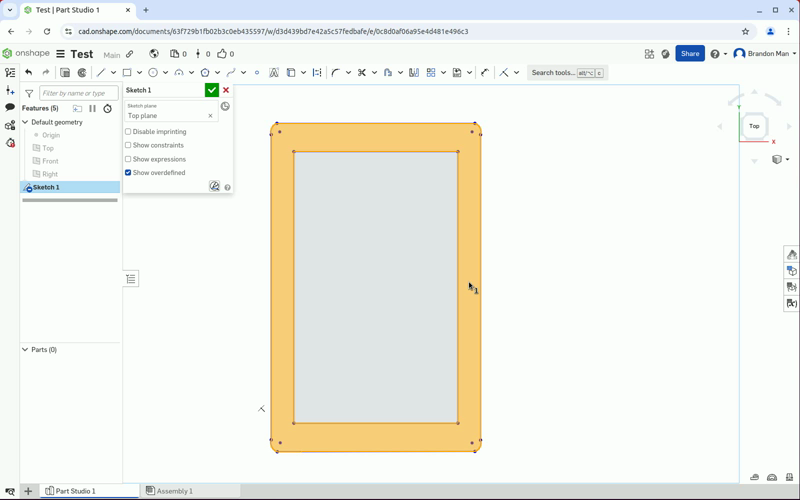
scroll(-6)
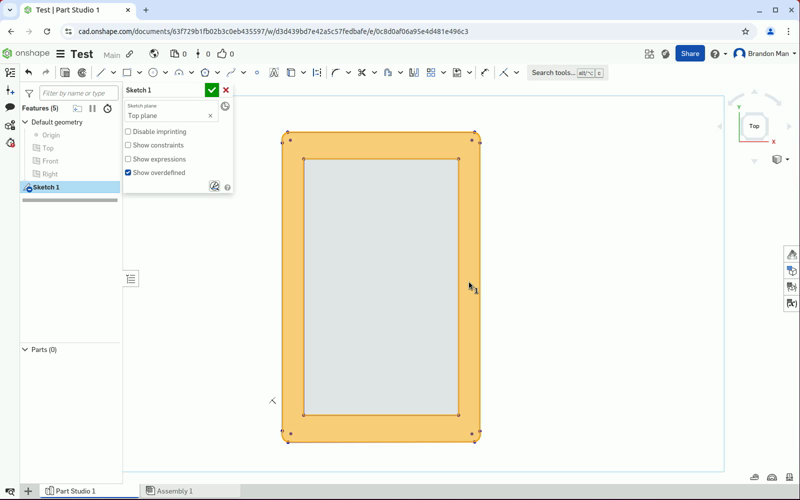
scroll(-6)
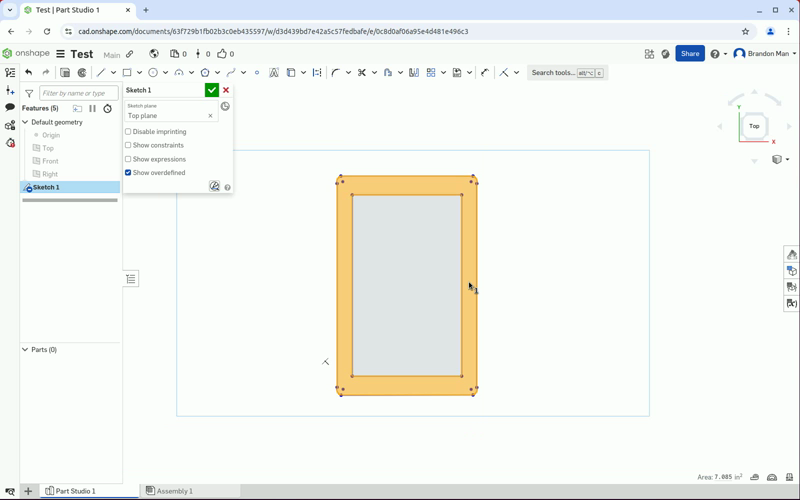
scroll(-6)
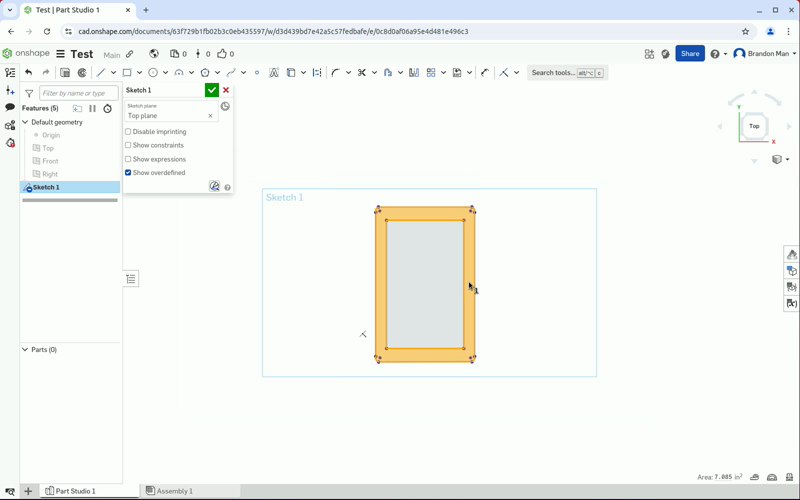
scroll(-6)
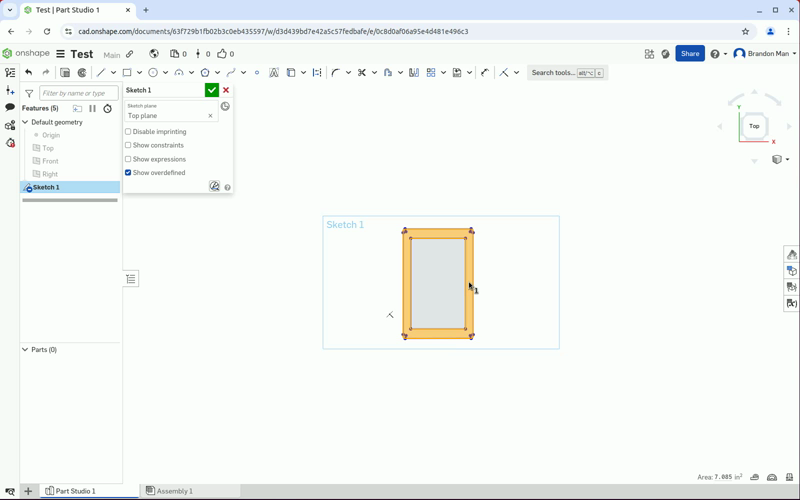
scroll(-6)
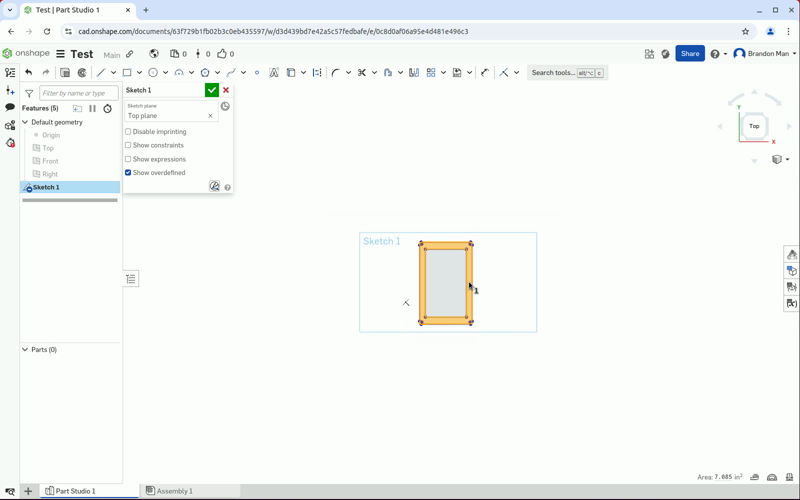
scroll(-6)
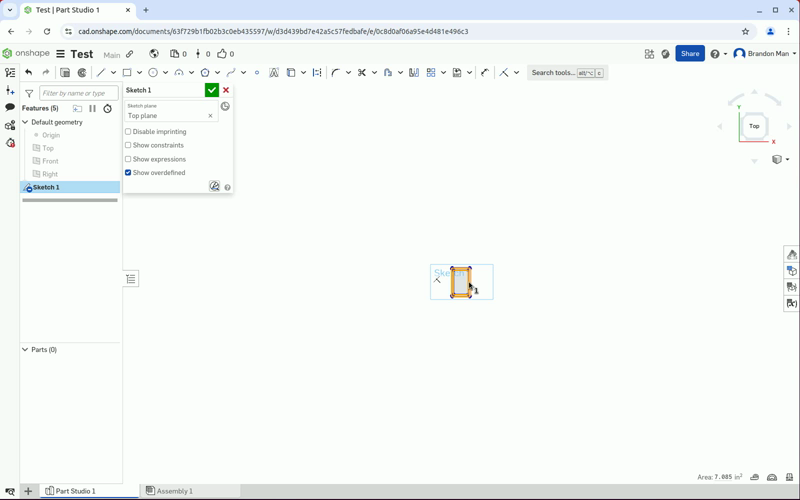
mouse_move(73, 352)
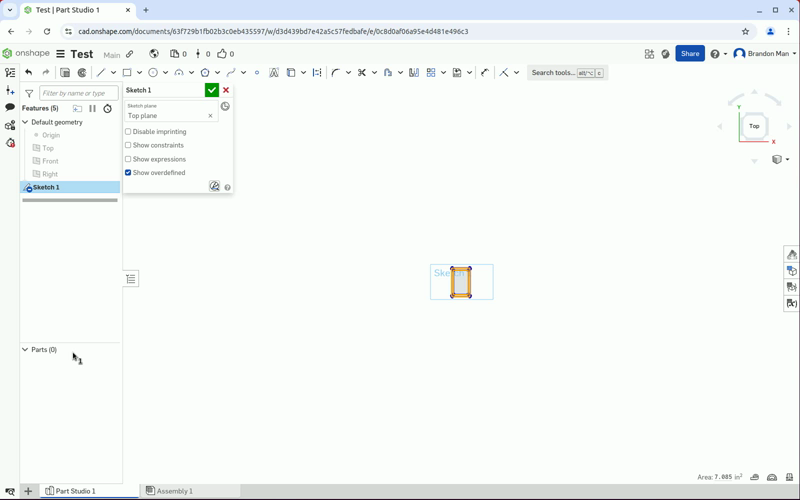
key(shift+y)
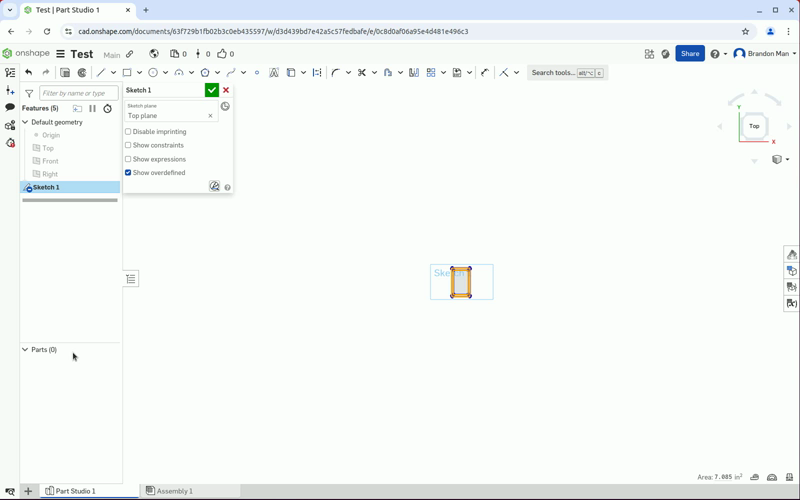
key(shift+e)
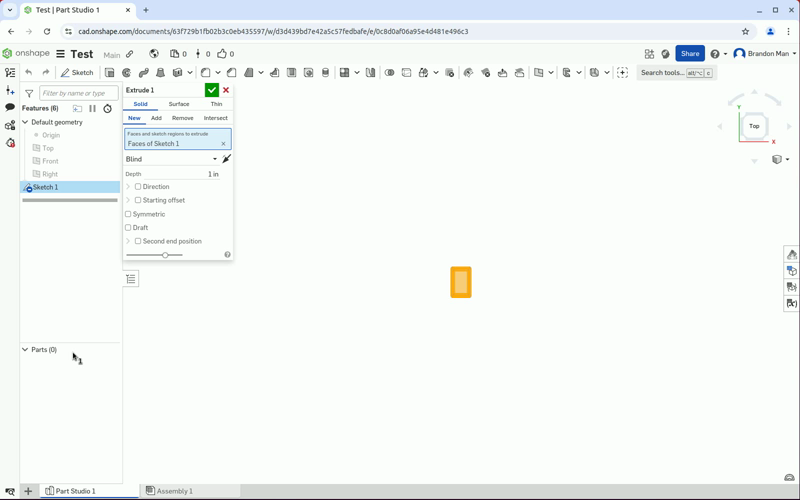
mouse_move(143, 106)
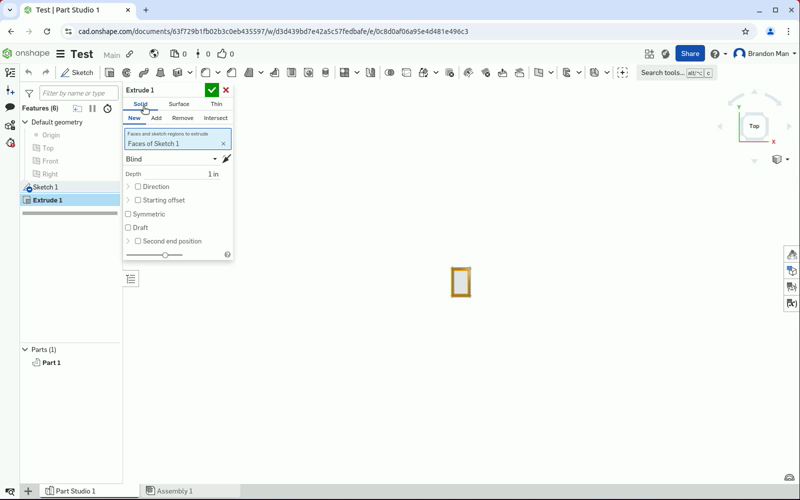
click(143, 106)
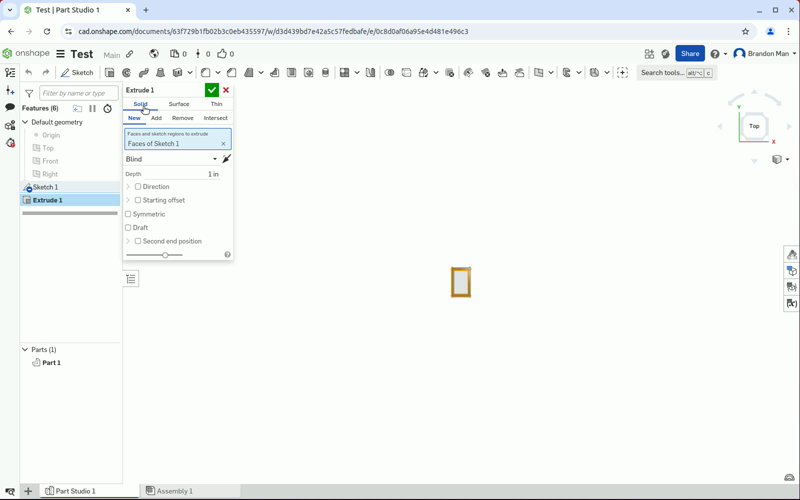
mouse_move(137, 120)
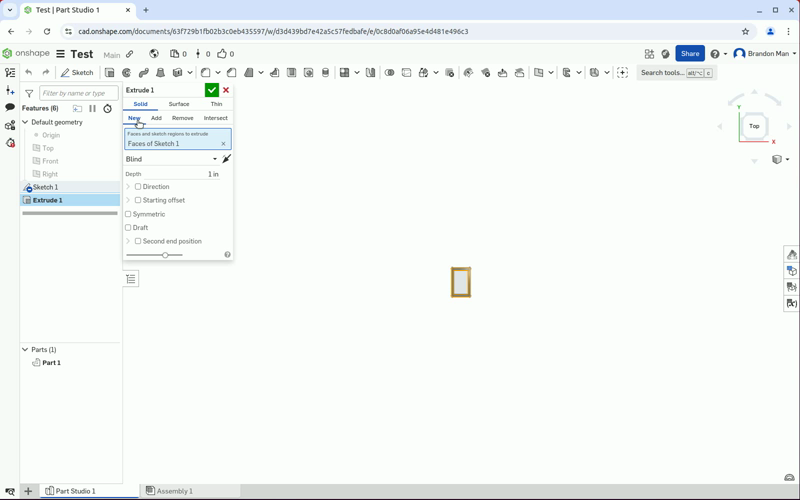
click(137, 120)
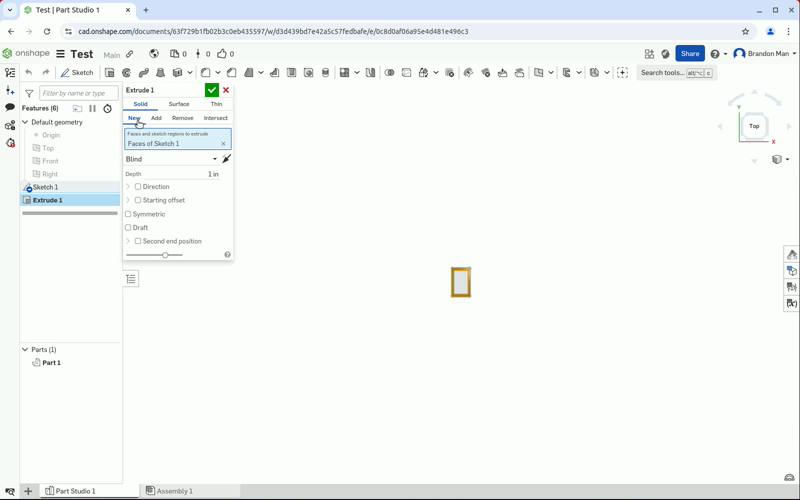
key(tab, 4)
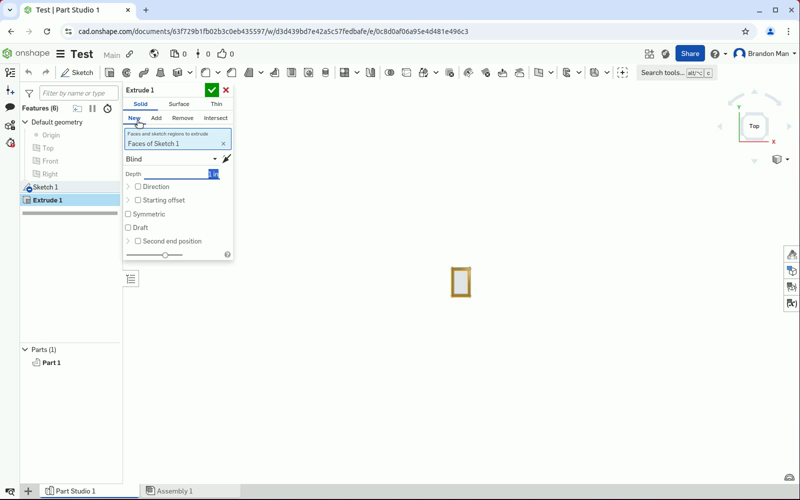
text(23.108)
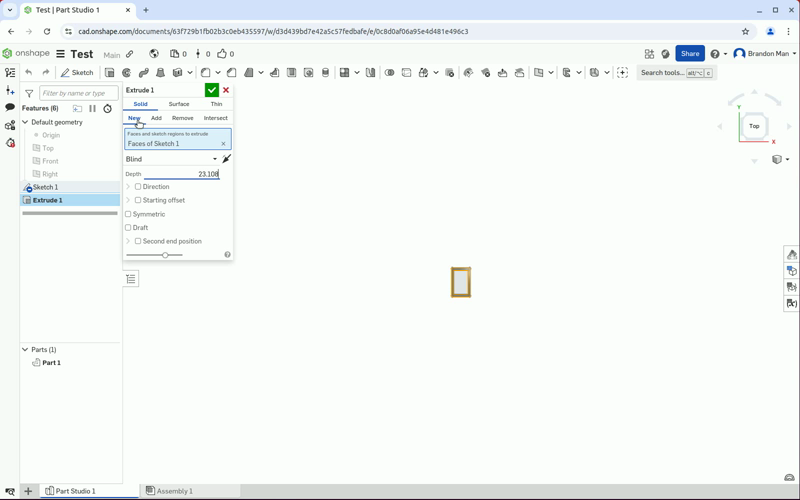
key(enter)
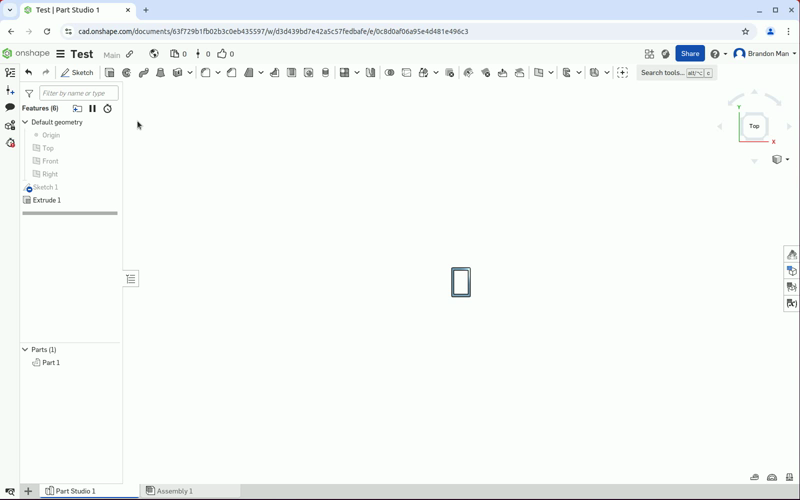
key(shift+h)
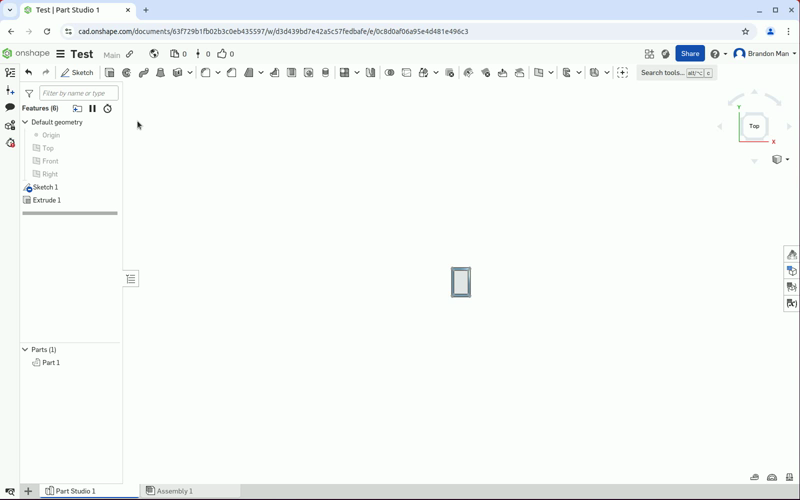
key(shift+h)
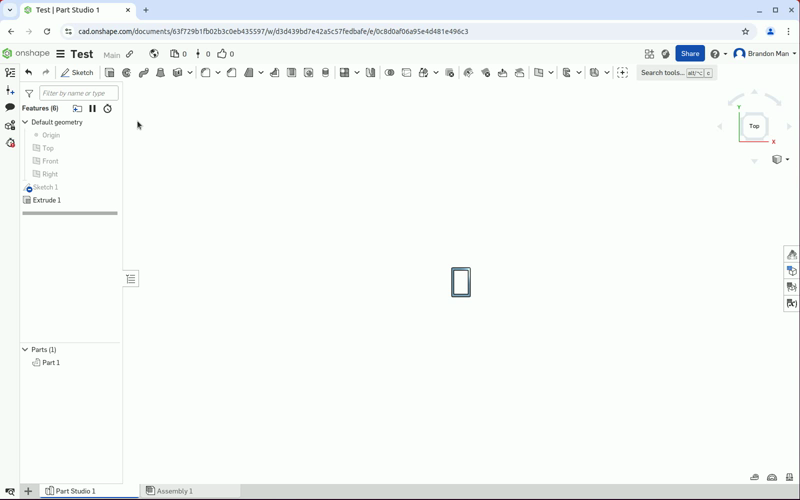
mouse_move(73, 189)
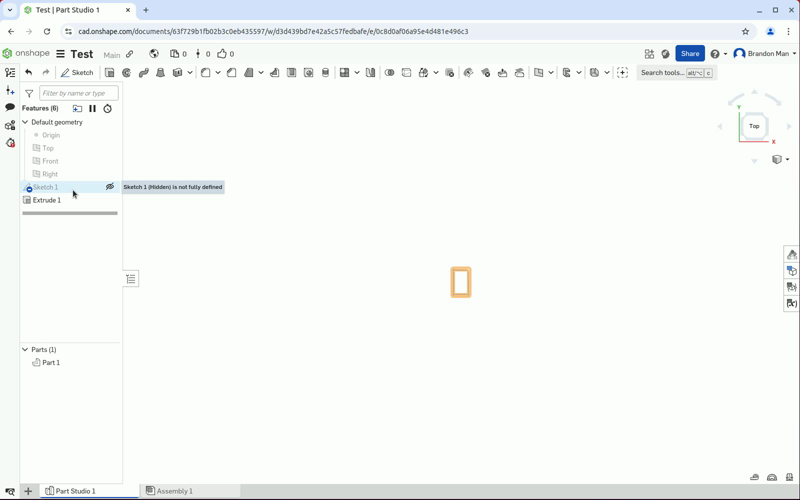
click(73, 189)
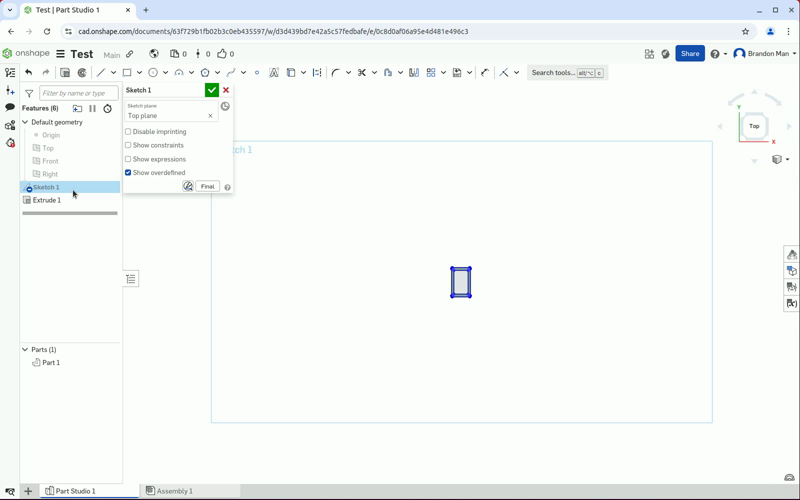
mouse_move(229, 92)
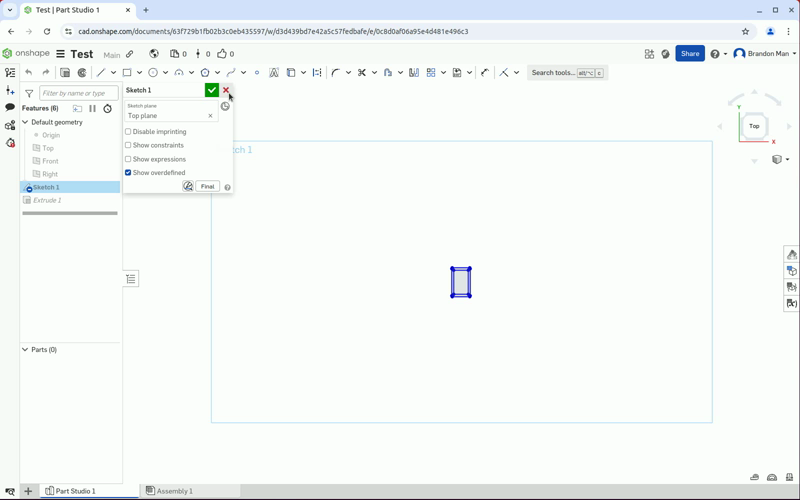
click(229, 92)
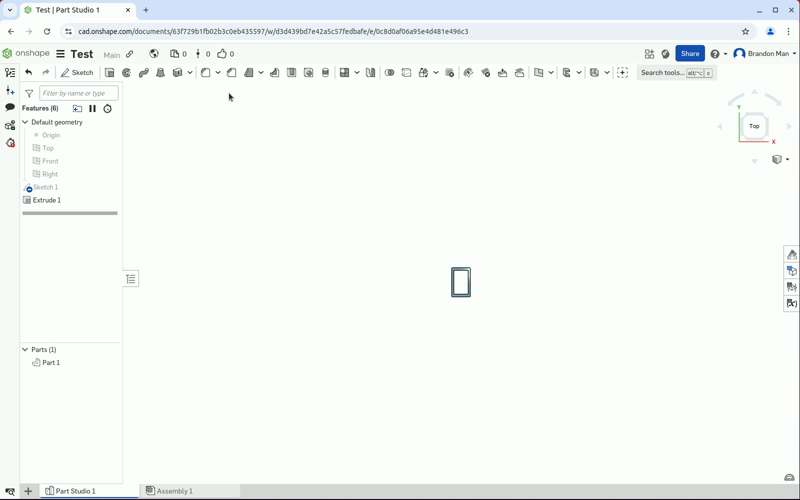
mouse_move(73, 352)
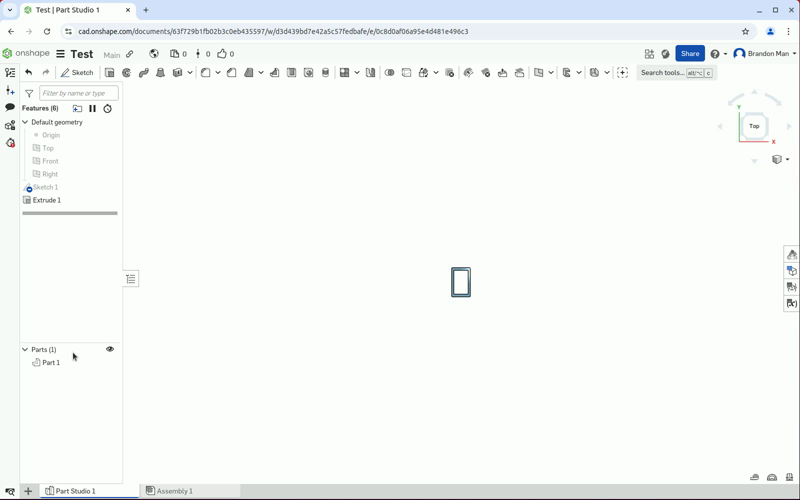
key(y)
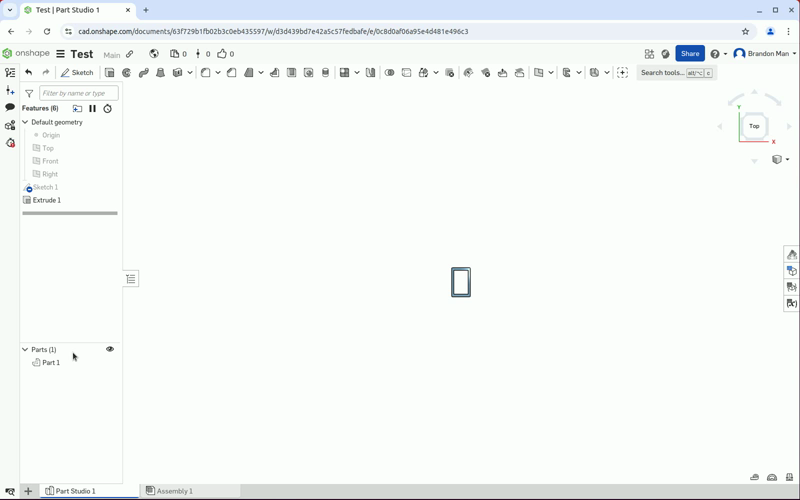
key(shift+p)
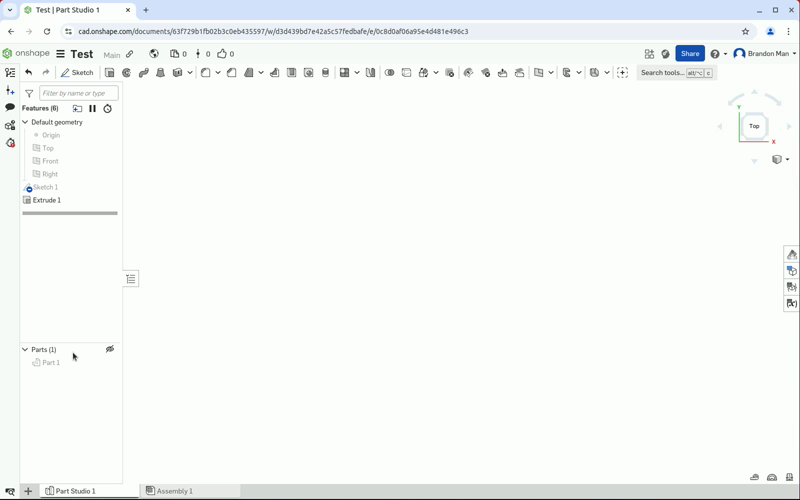
key(space)
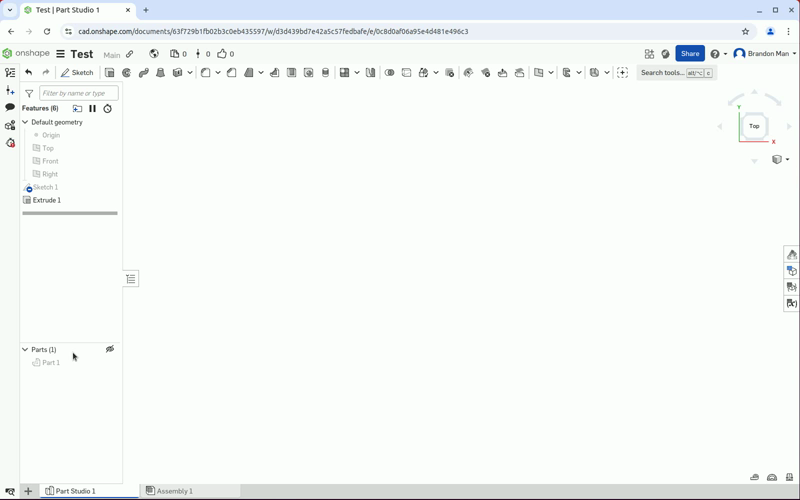
key_down(shift)
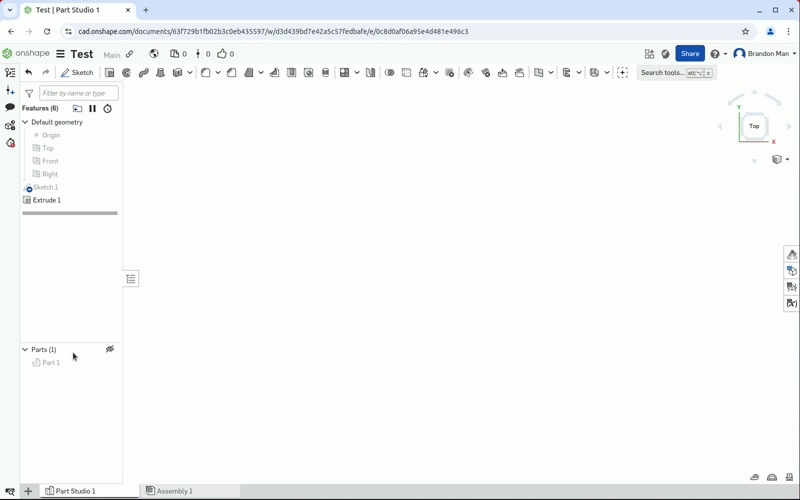
key(up)
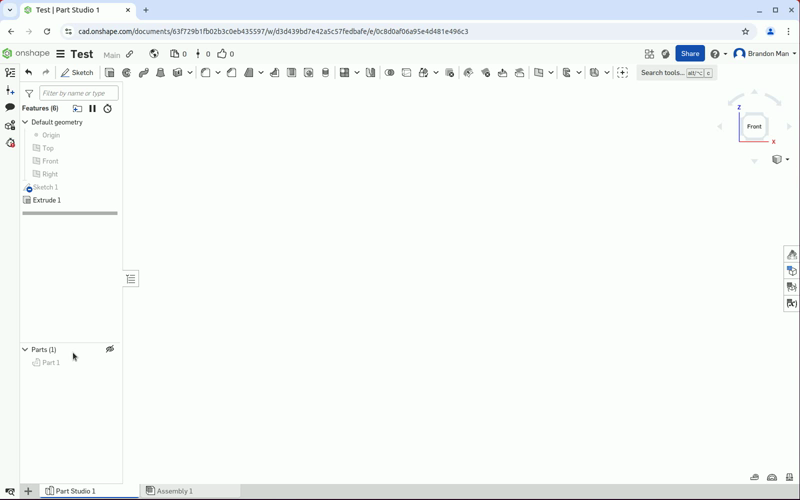
key_up(shift)
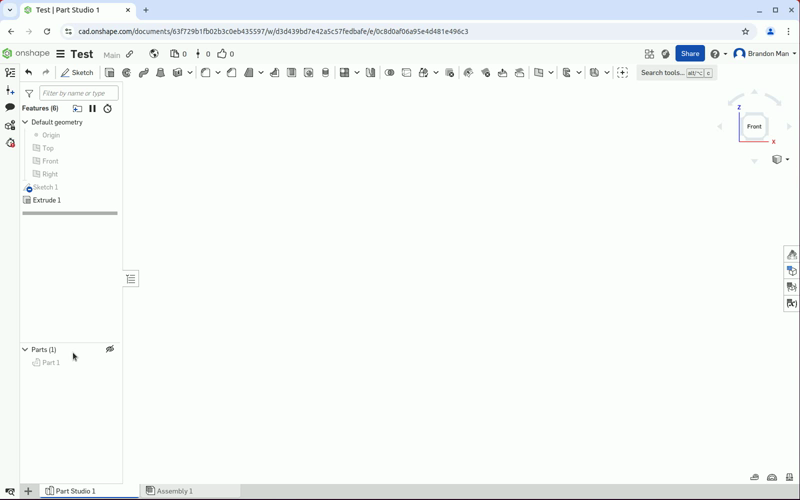
key(space)
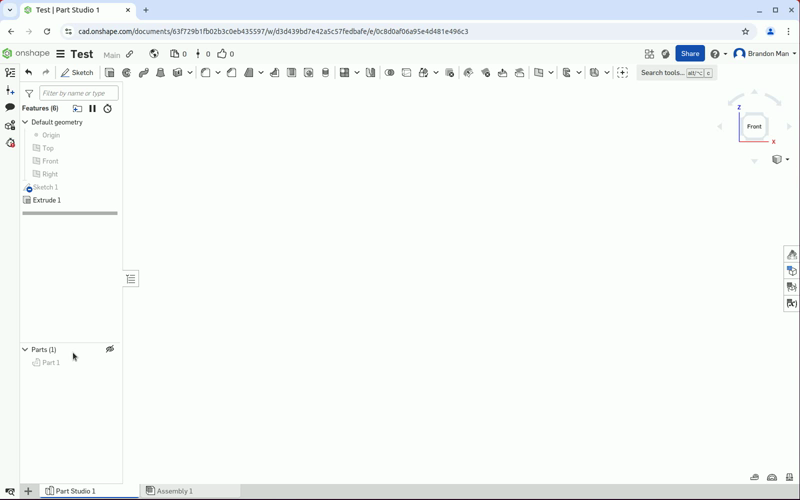
key_down(shift)
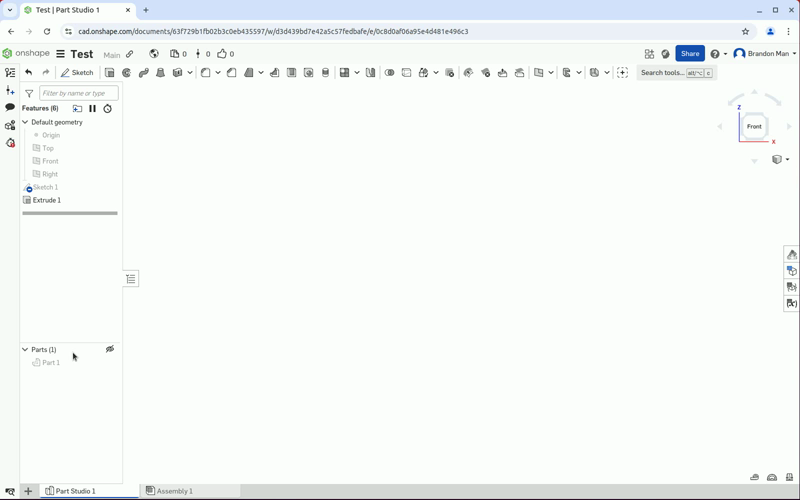
key(left)
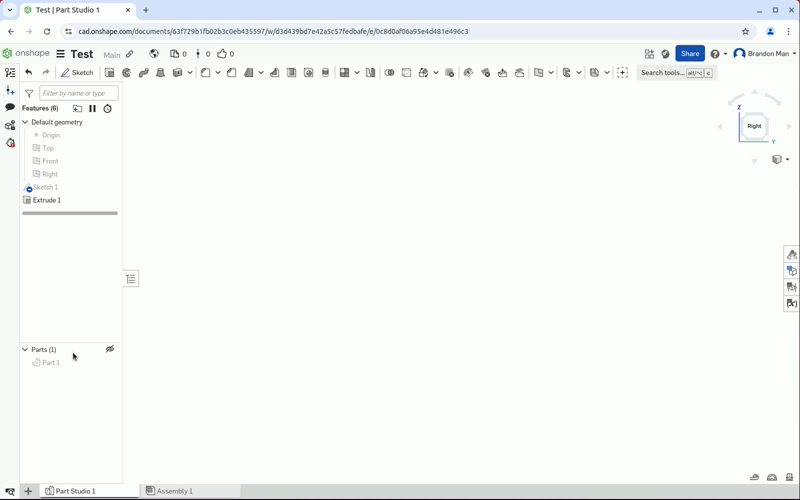
key_up(shift)
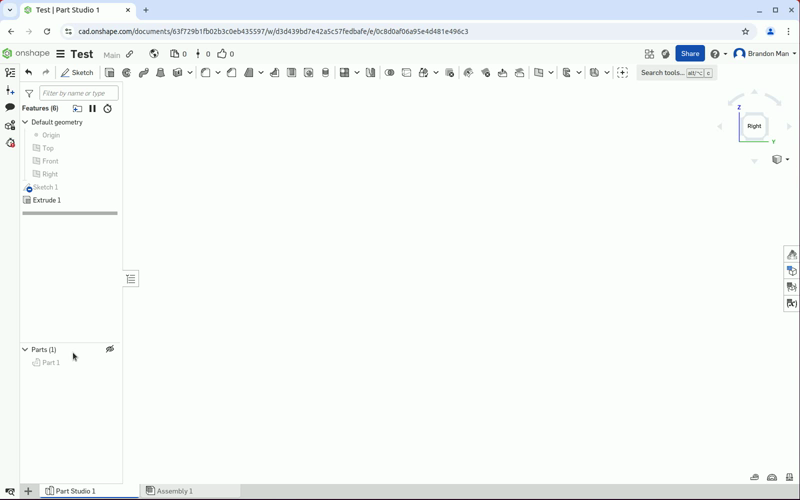
mouse_move(73, 352)
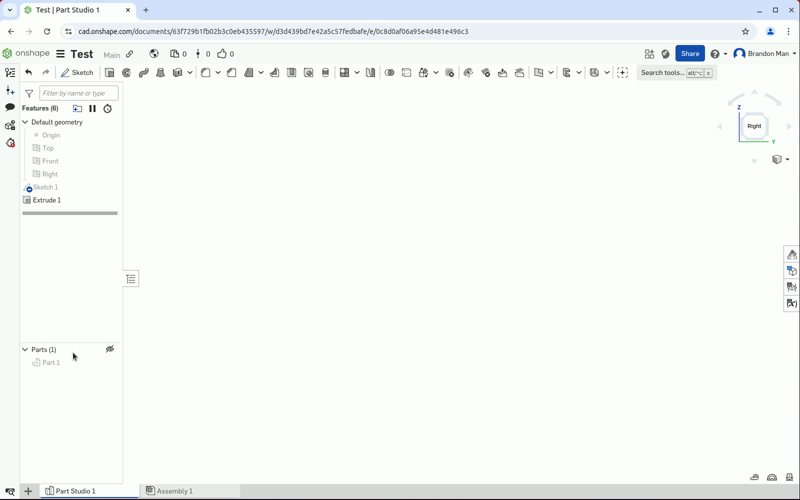
key(shift+y)
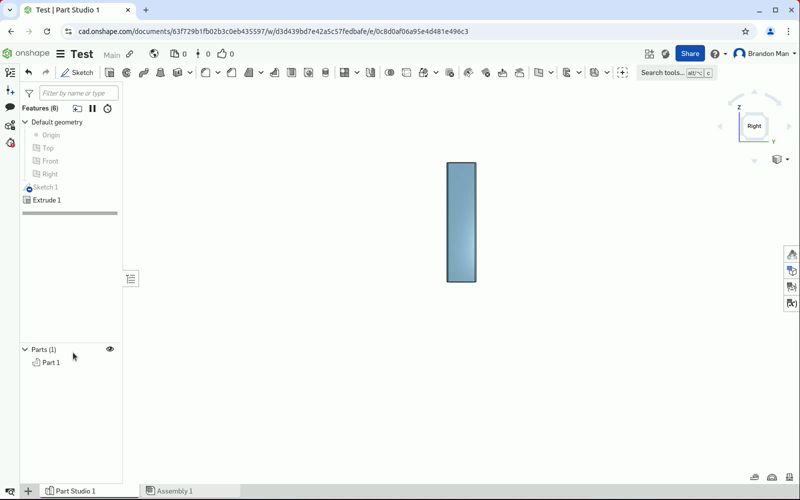
mouse_move(541, 75)
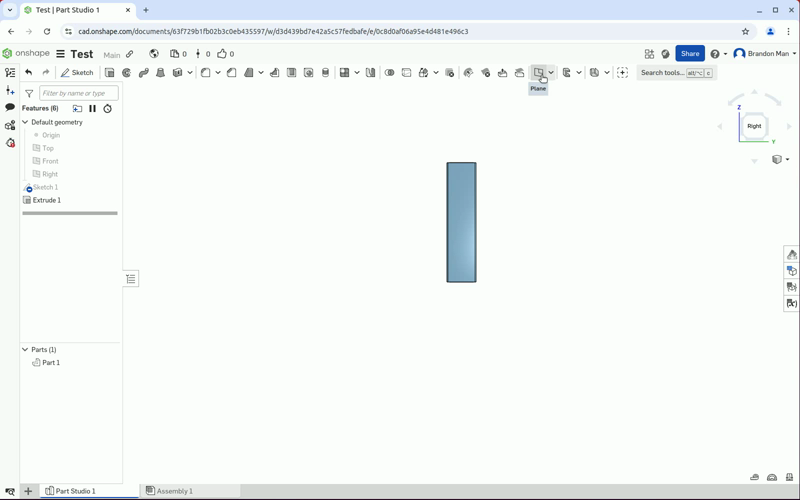
click(541, 75)
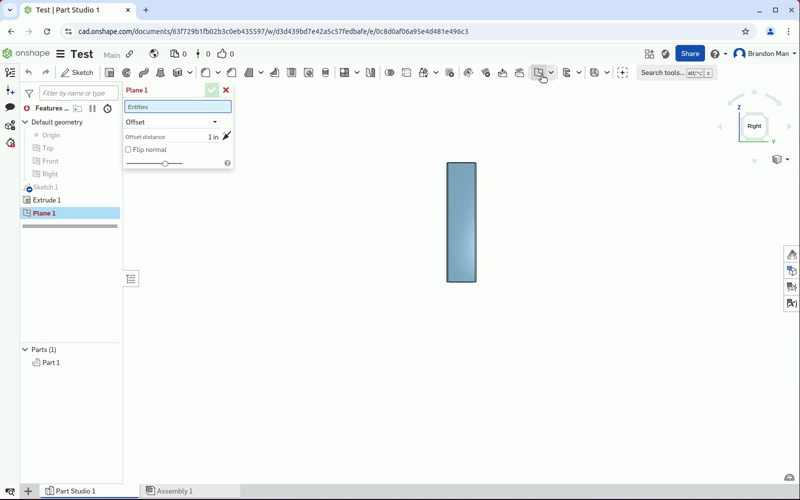
mouse_move(73, 176)
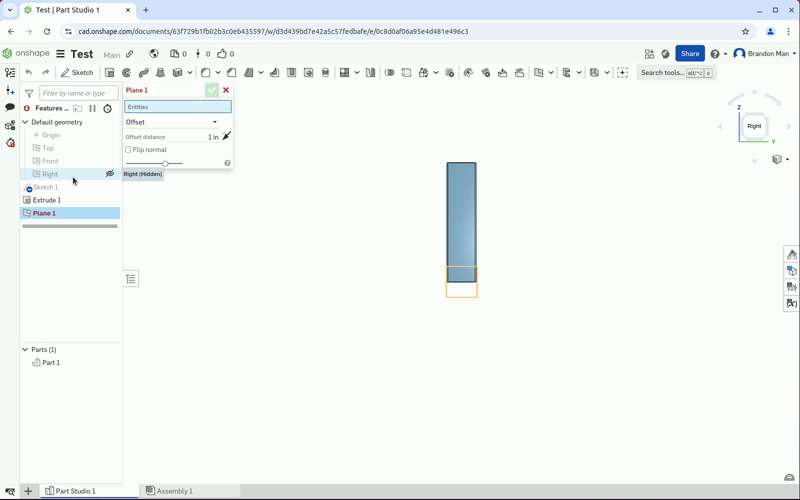
click(73, 176)
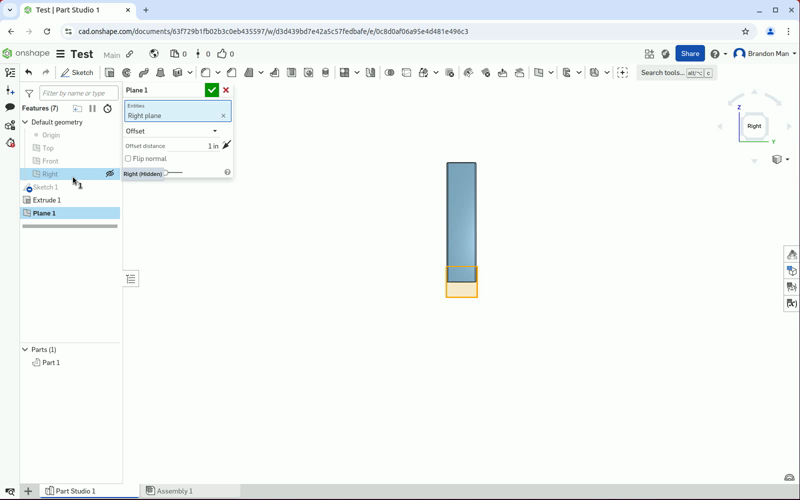
key(tab, 2)
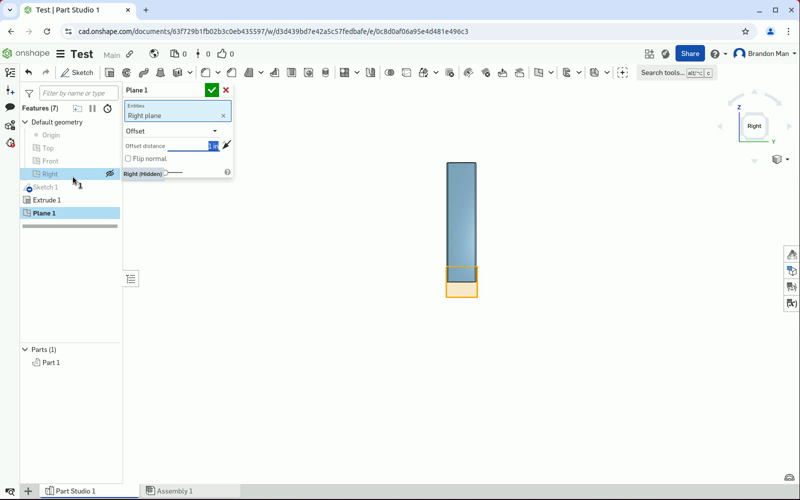
text(1.91)
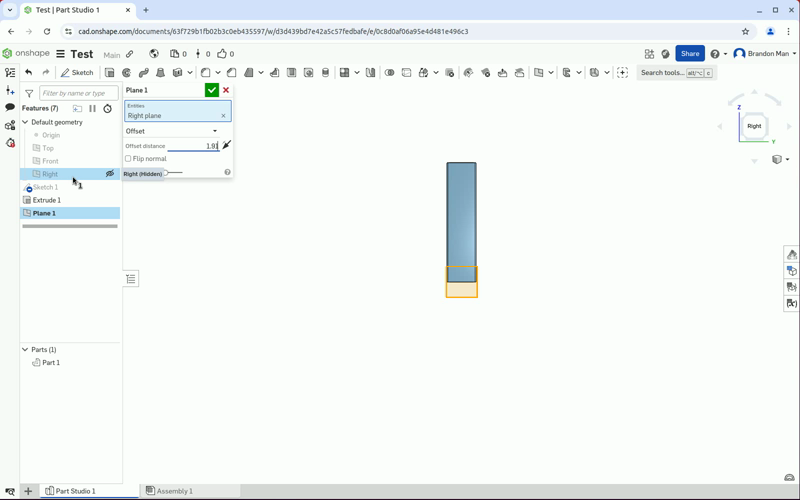
key(enter, 2)
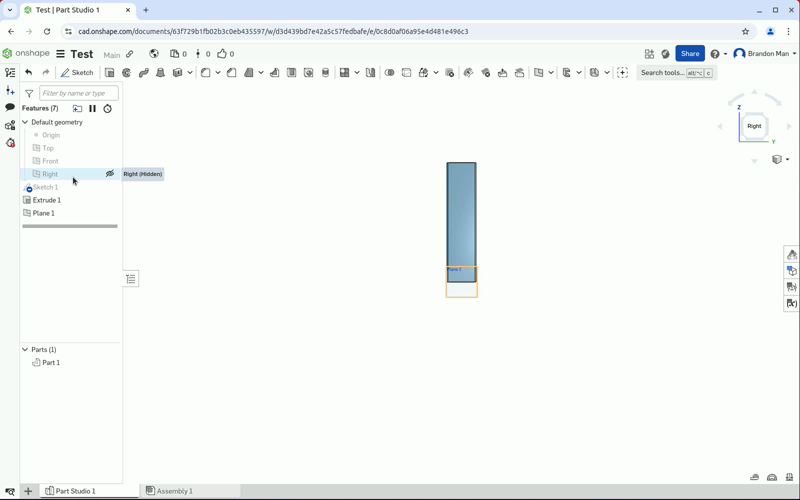
key(shift+s)
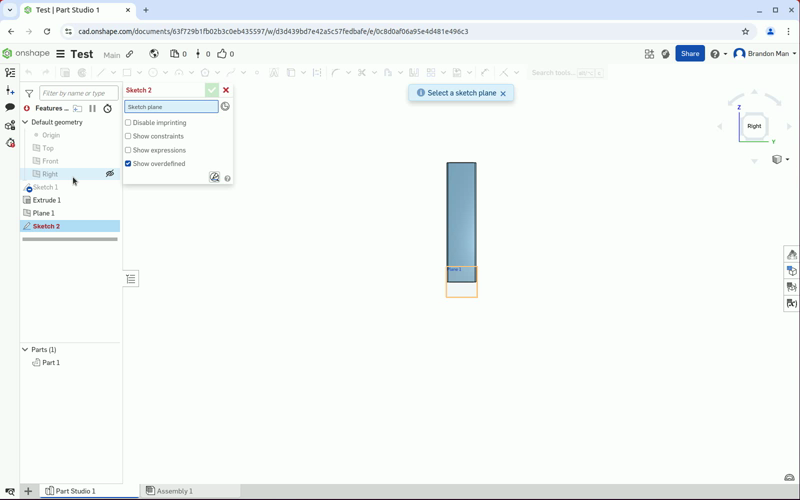
mouse_move(73, 215)
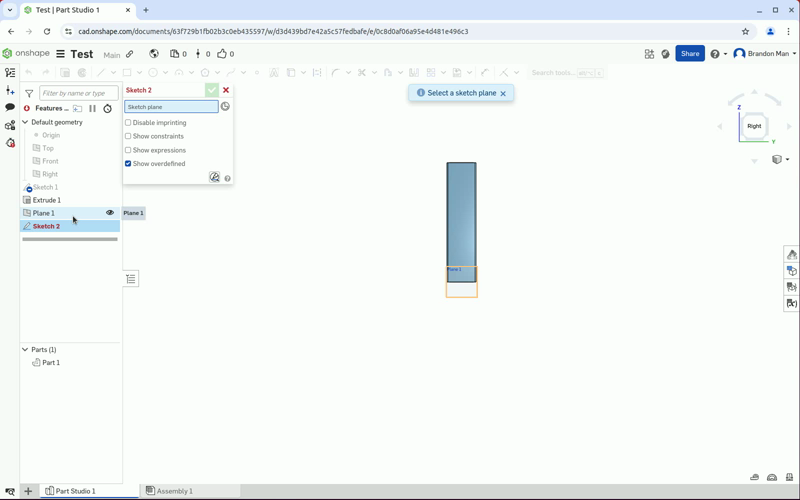
click(73, 215)
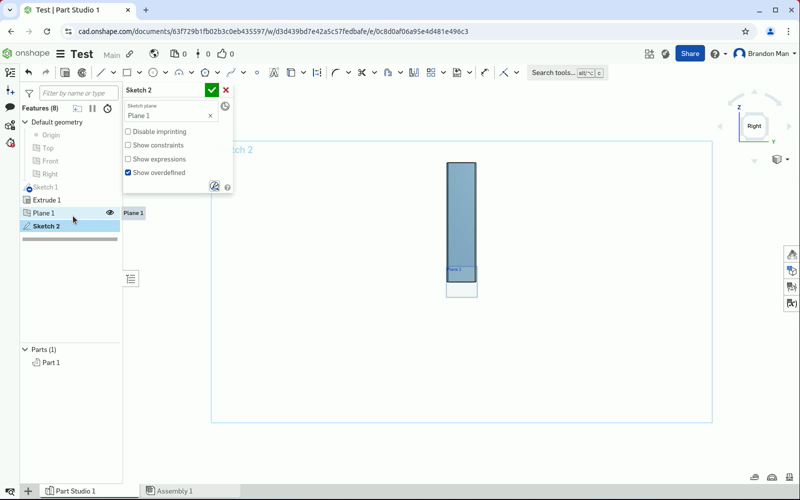
mouse_move(73, 352)
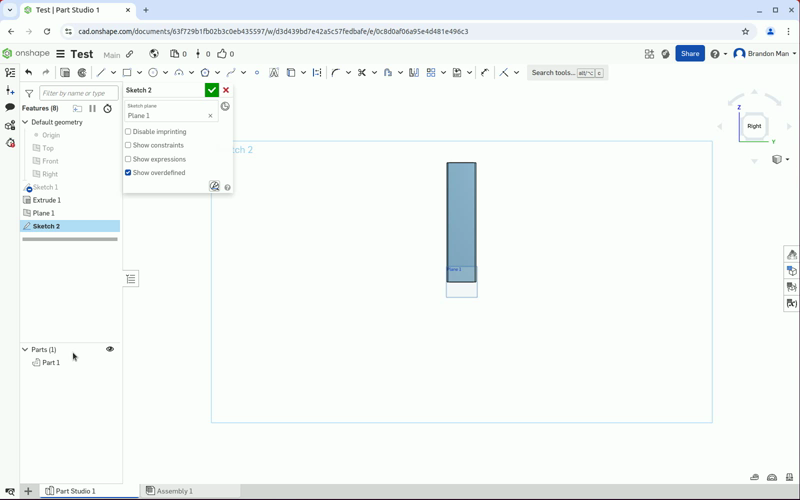
key(y)
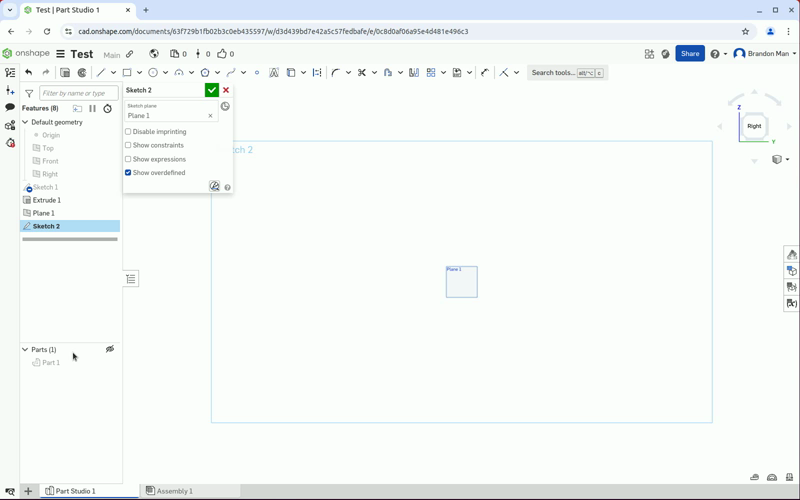
key(c)
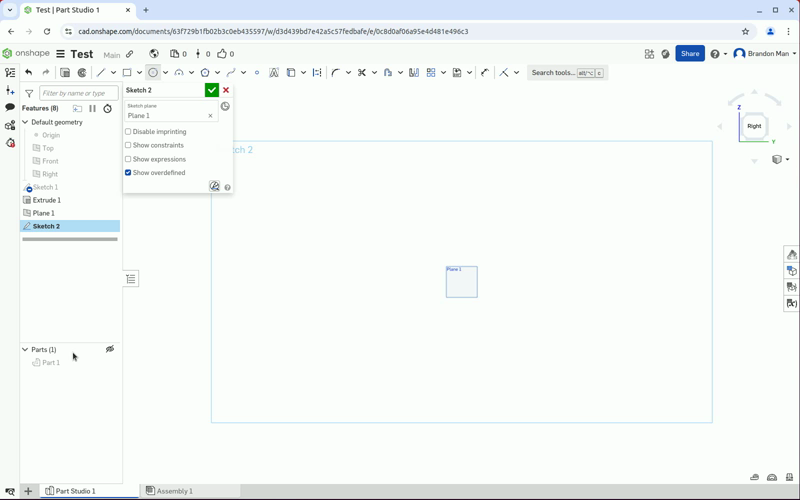
key_down(shift)
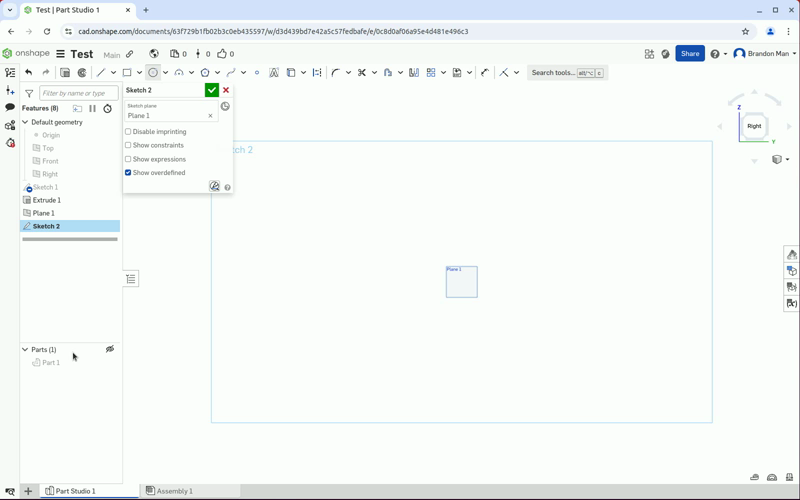
mouse_move(462, 226)
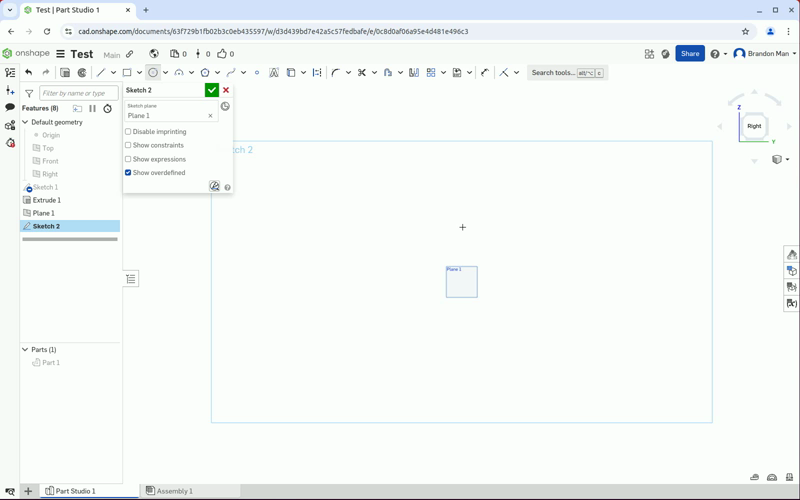
click(462, 226)
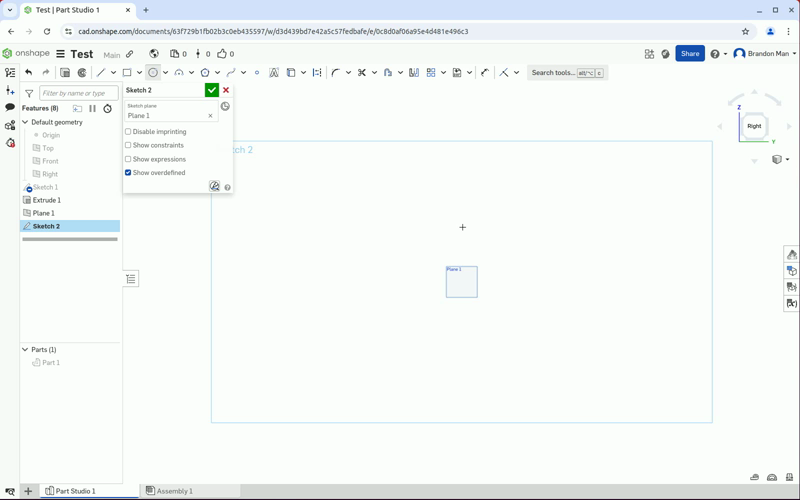
key_up(shift)
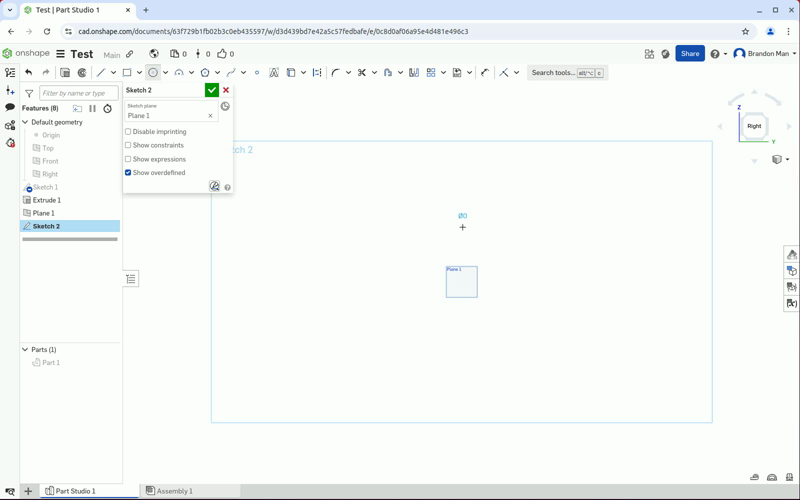
mouse_move(465, 226)
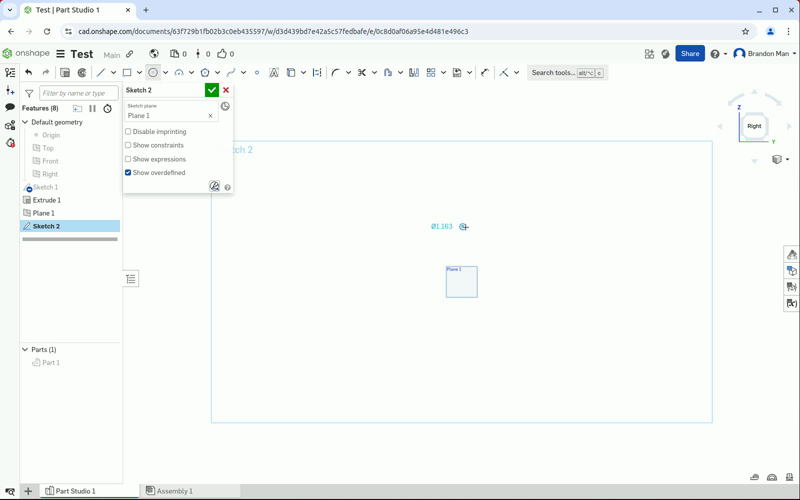
click(465, 226)
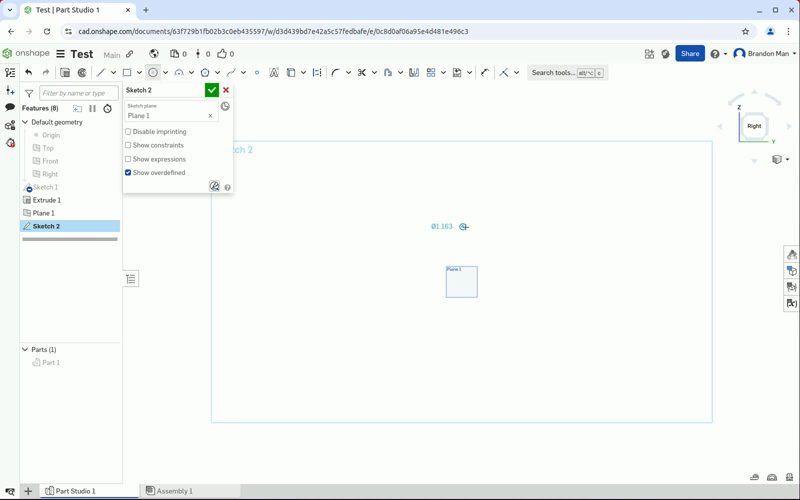
key(esc)
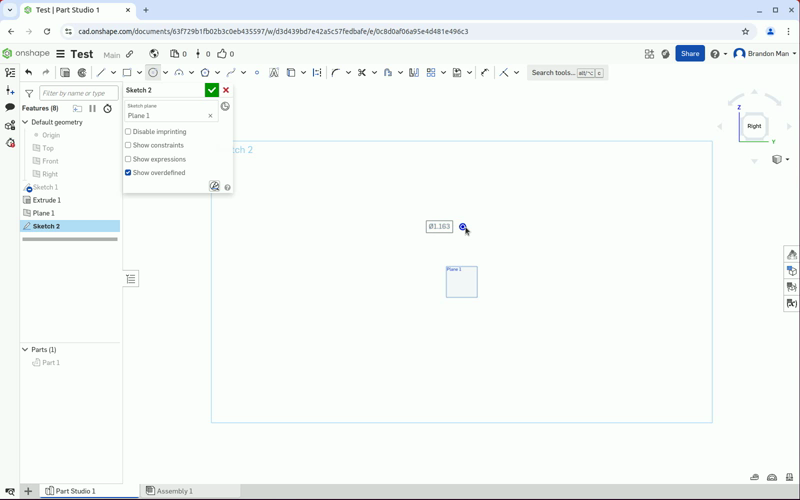
mouse_move(461, 229)
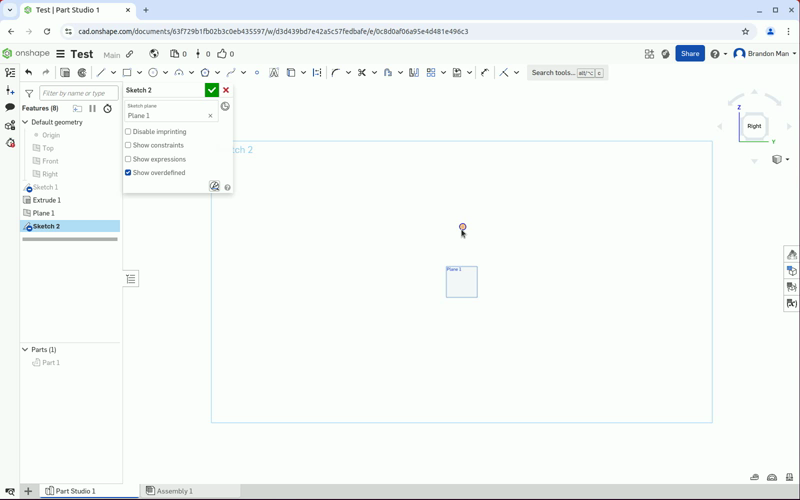
scroll(6)
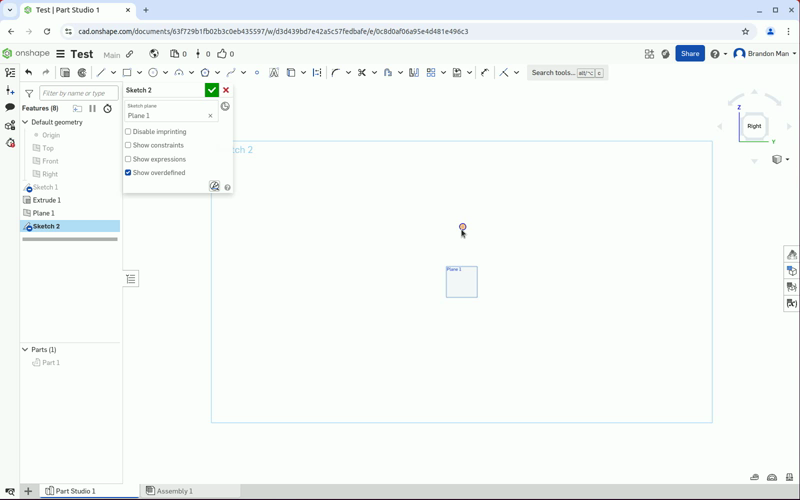
scroll(6)
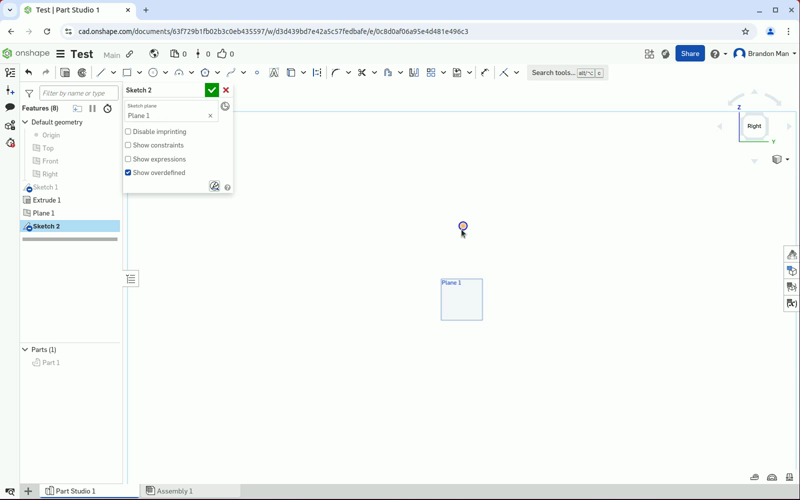
scroll(6)
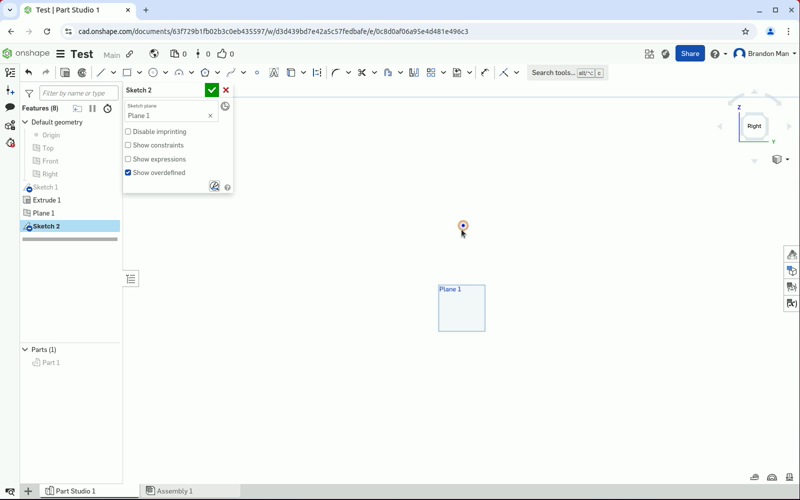
scroll(6)
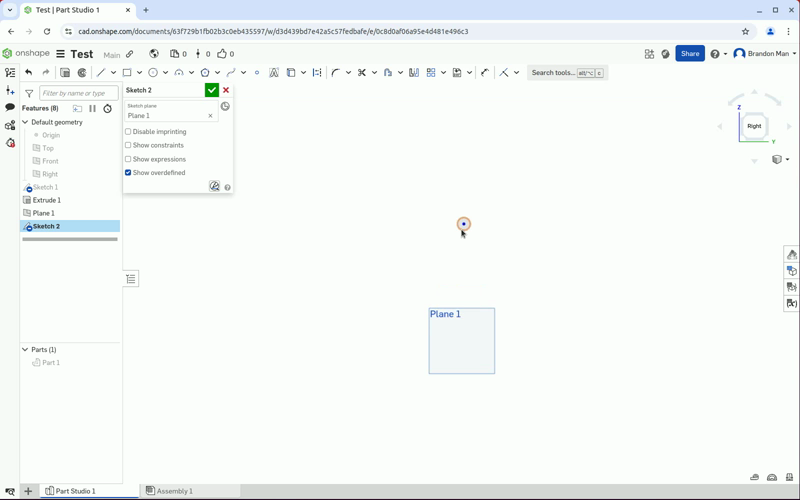
scroll(6)
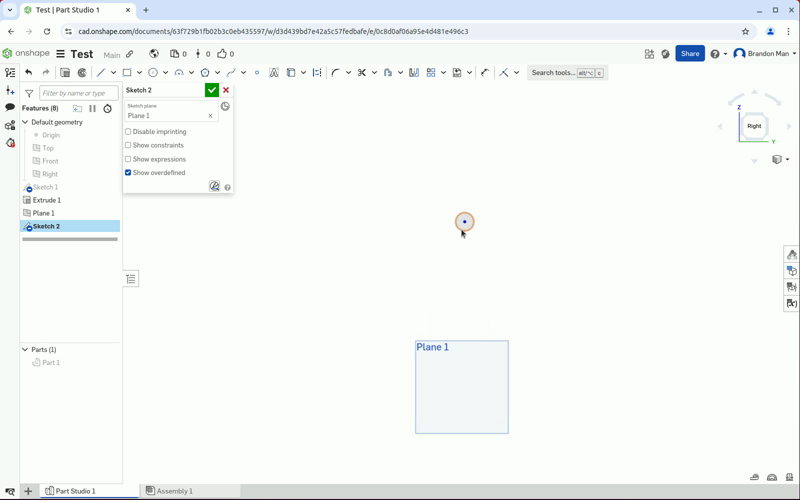
scroll(6)
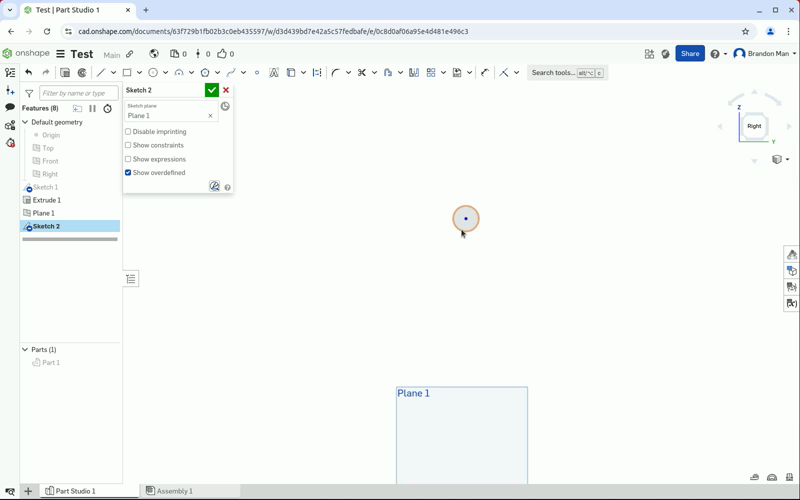
scroll(6)
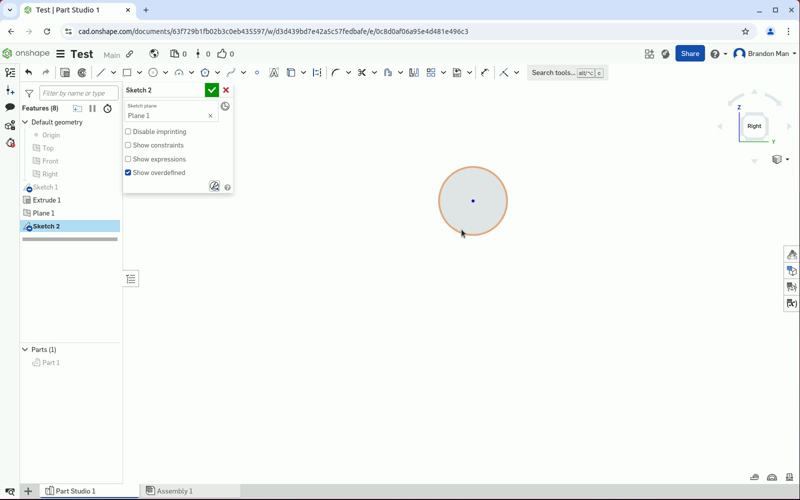
click(461, 229)
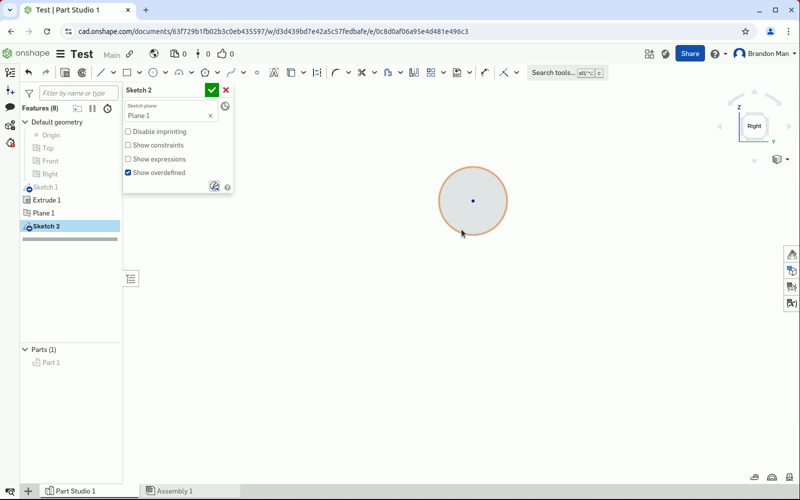
scroll(-6)
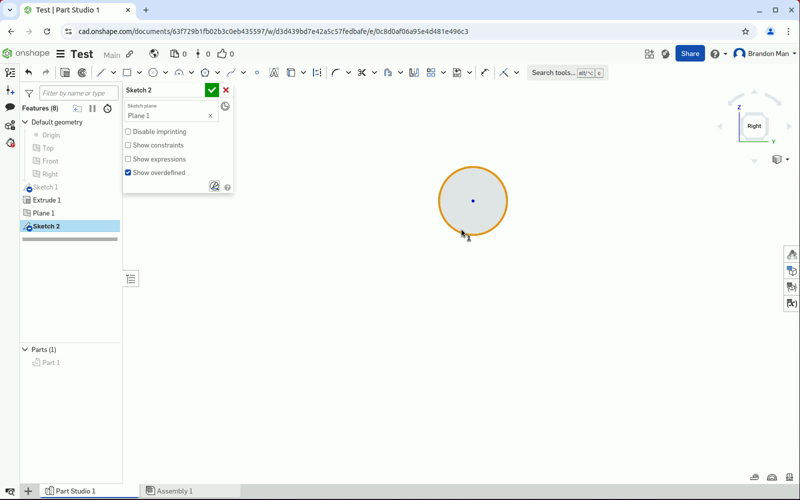
scroll(-6)
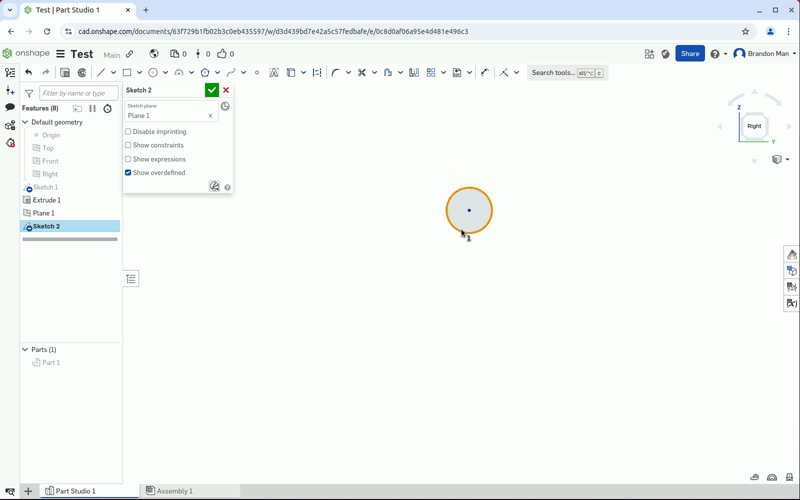
scroll(-6)
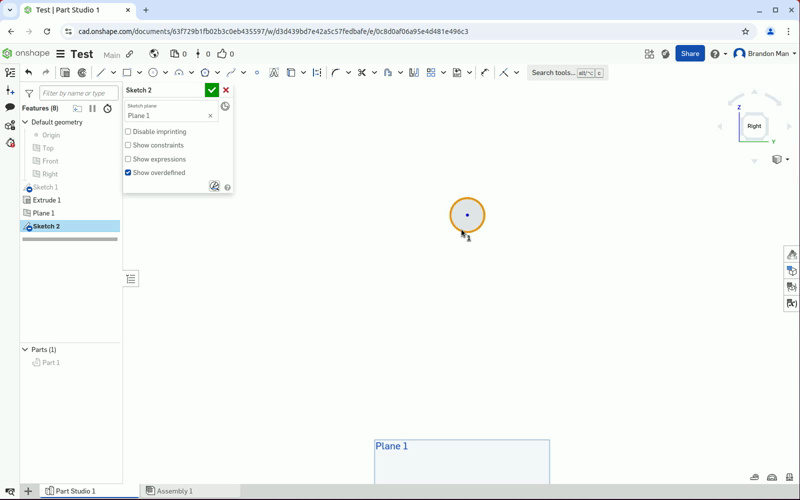
scroll(-6)
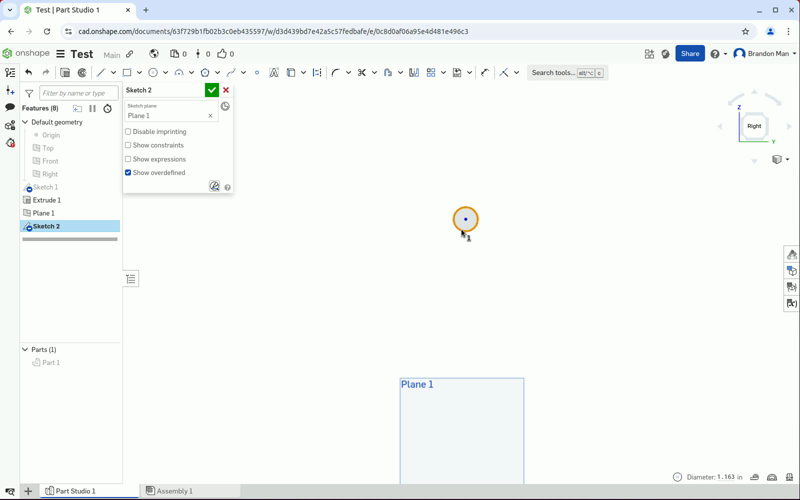
scroll(-6)
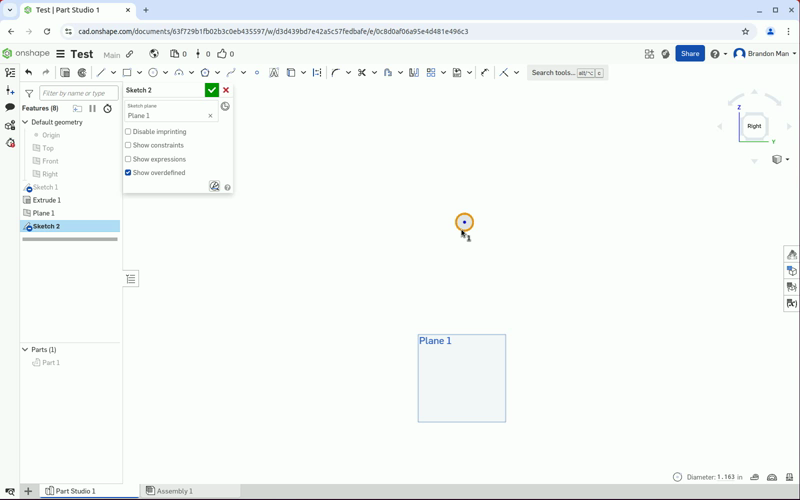
scroll(-6)
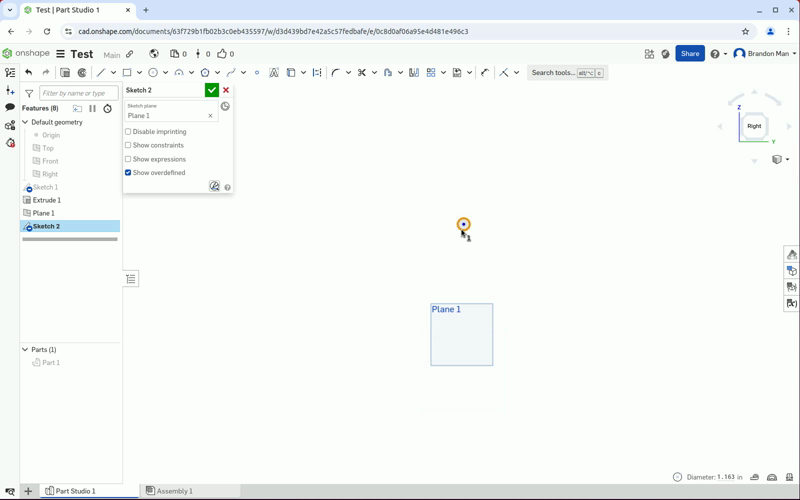
scroll(-6)
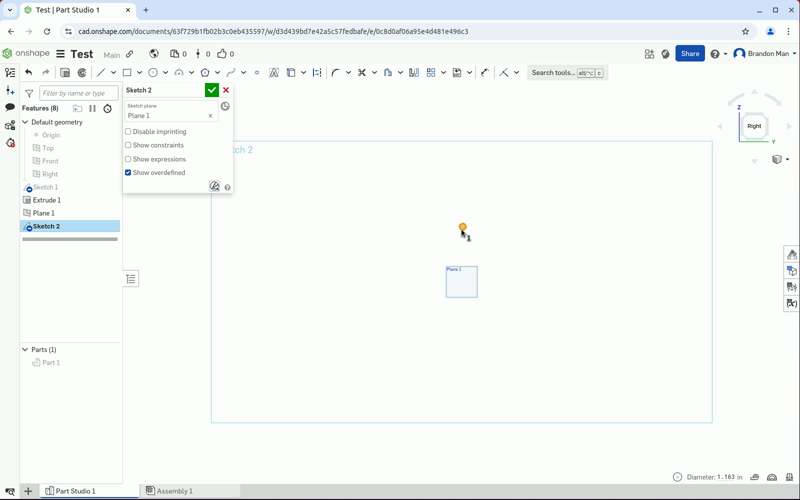
mouse_move(73, 352)
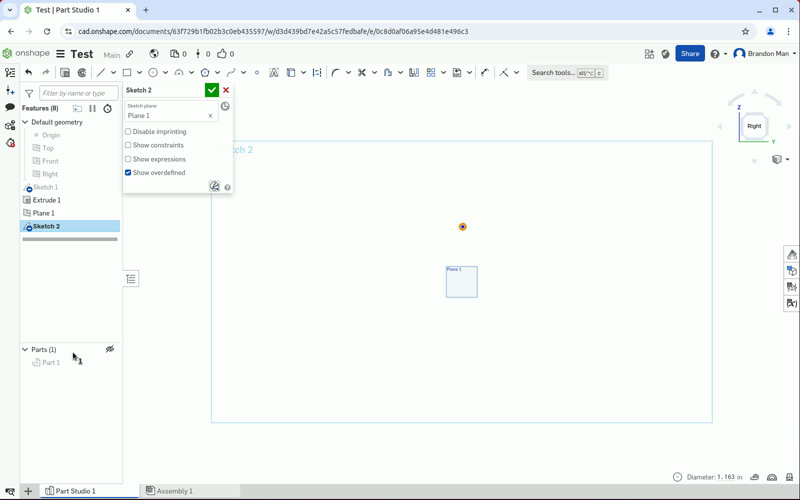
key(shift+y)
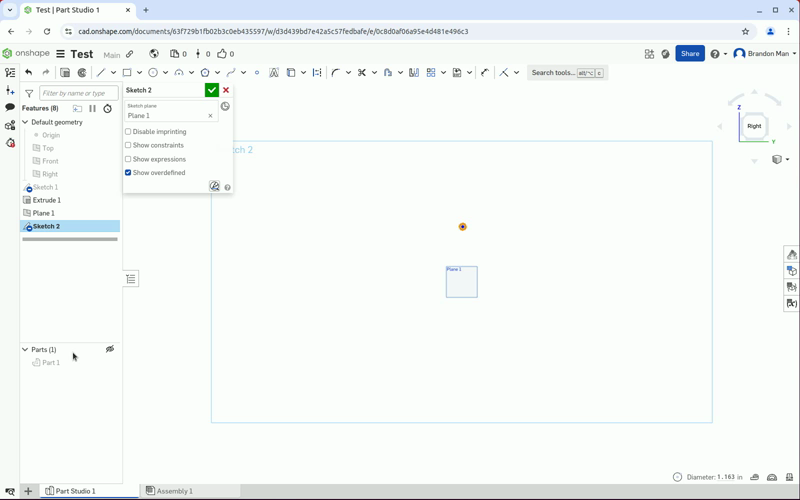
key(shift+e)
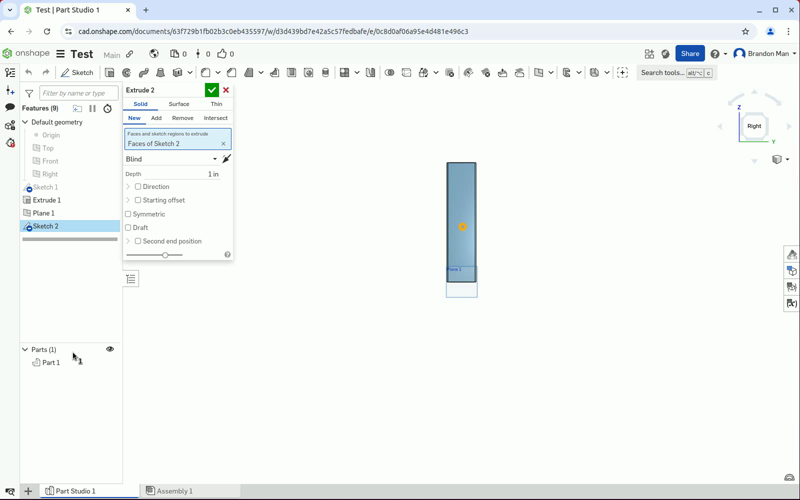
mouse_move(143, 106)
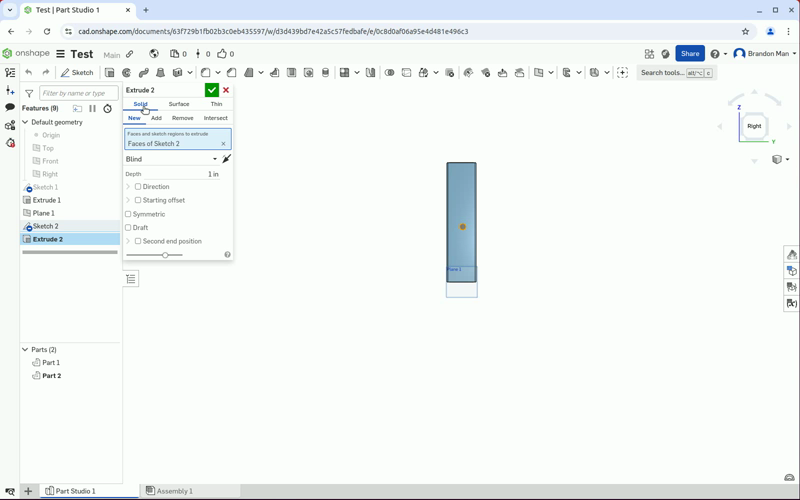
click(143, 106)
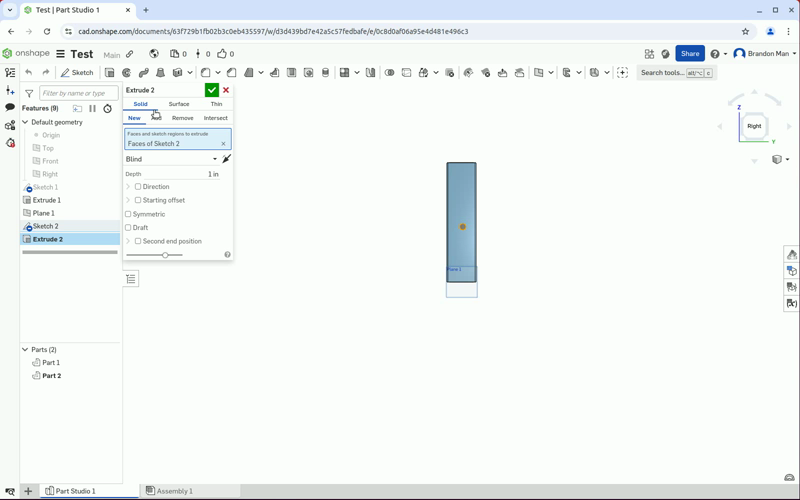
mouse_move(186, 120)
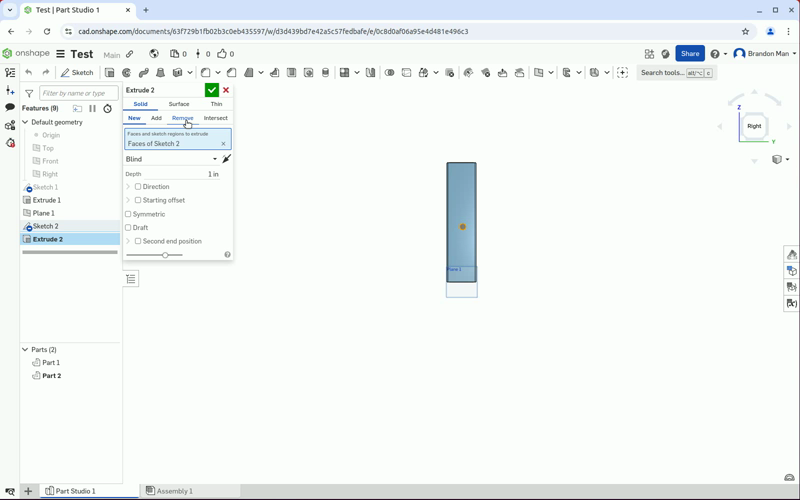
click(186, 120)
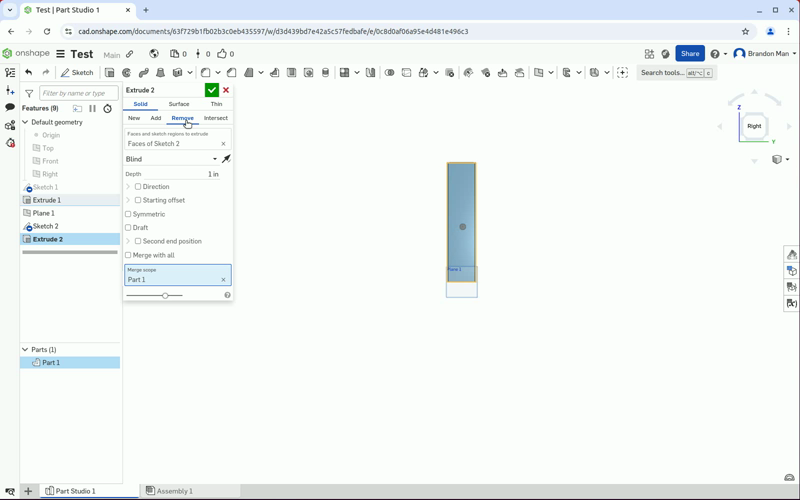
key(tab, 4)
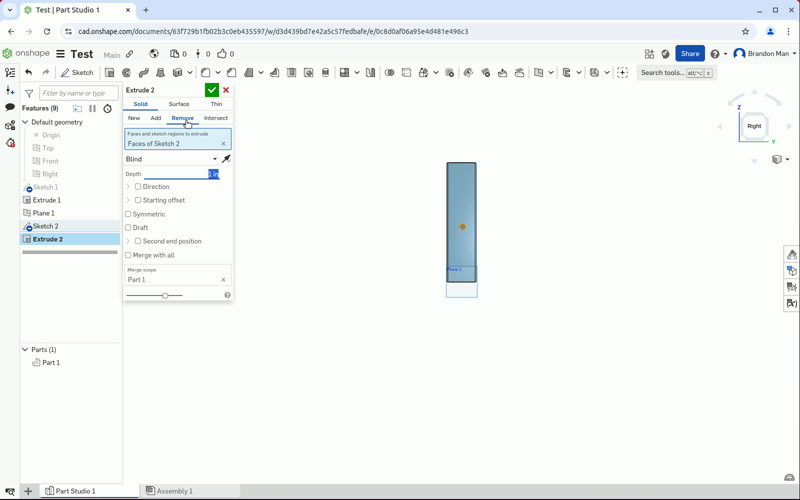
text(3.851)
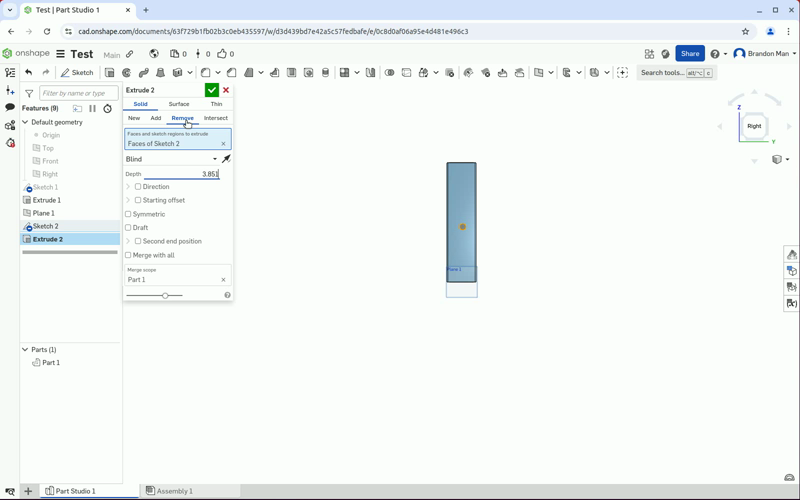
key(tab, 6)
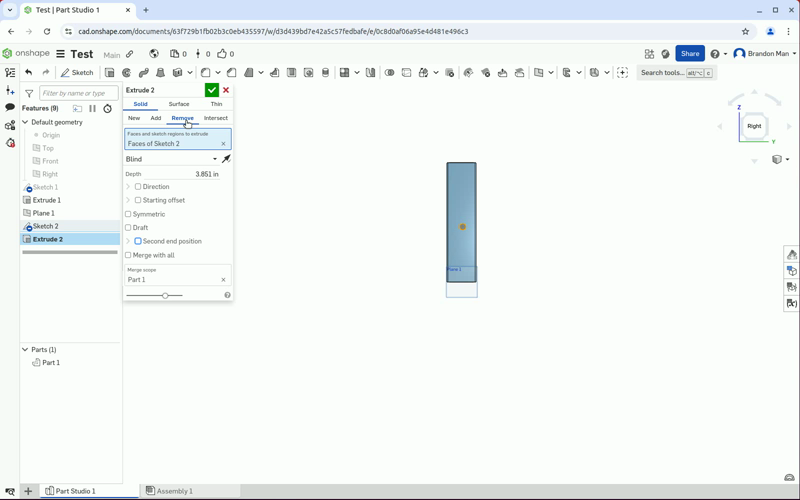
key(space)
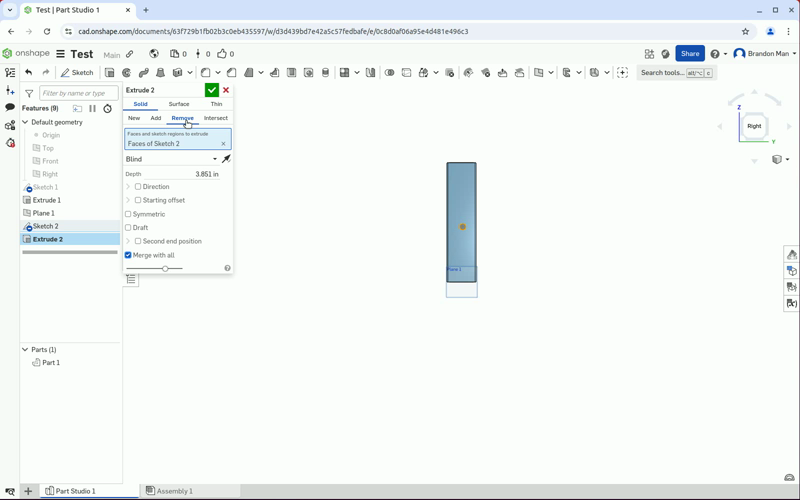
key(enter)
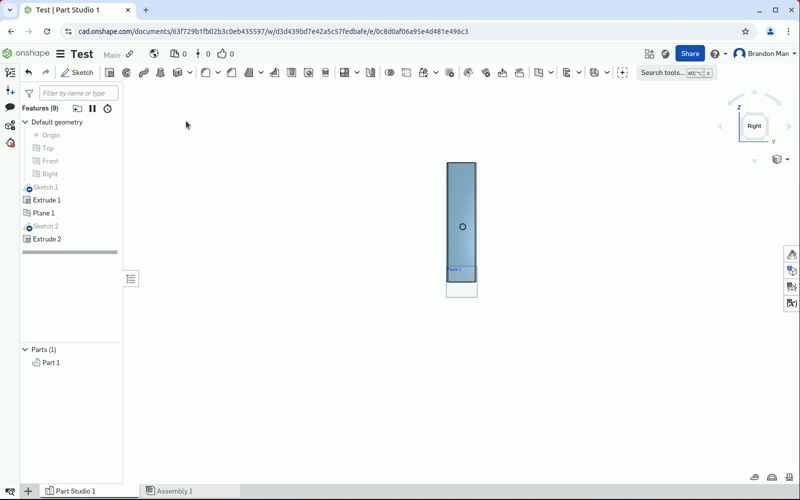
key(shift+h)
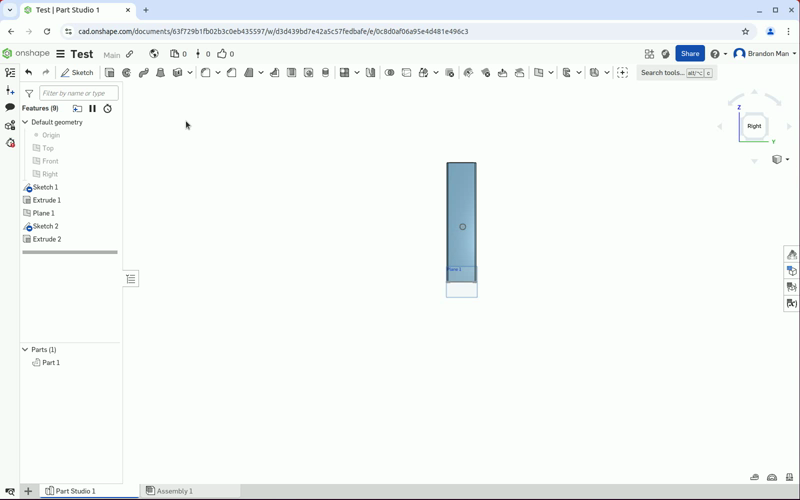
key(shift+h)
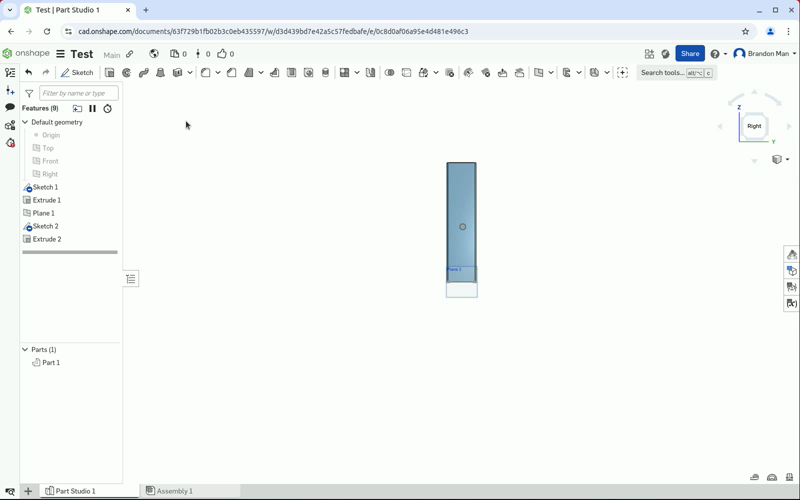
key(shift+7)
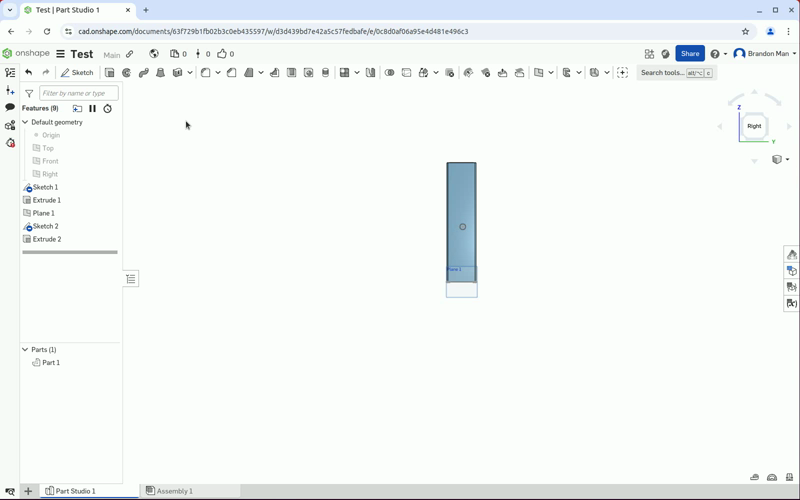
key(right, 2)
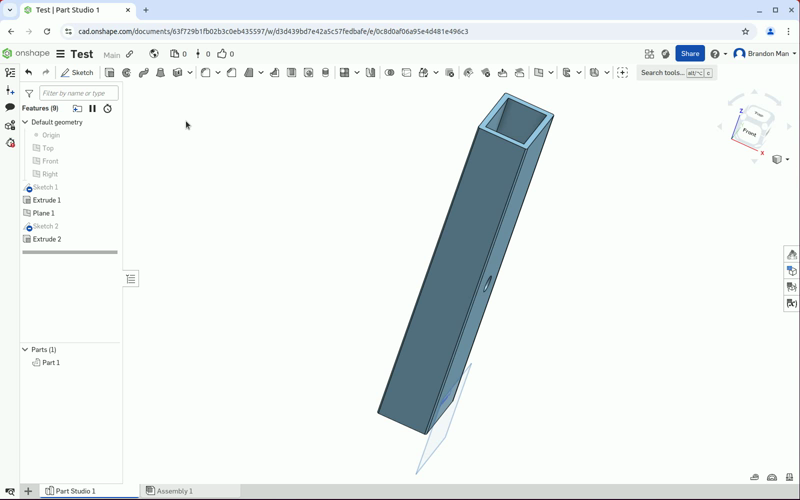
key(down, 2)
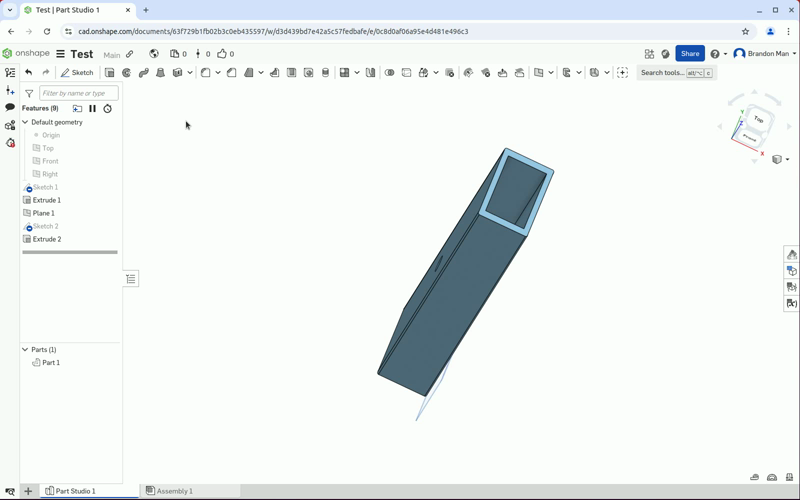
key(up, 2)
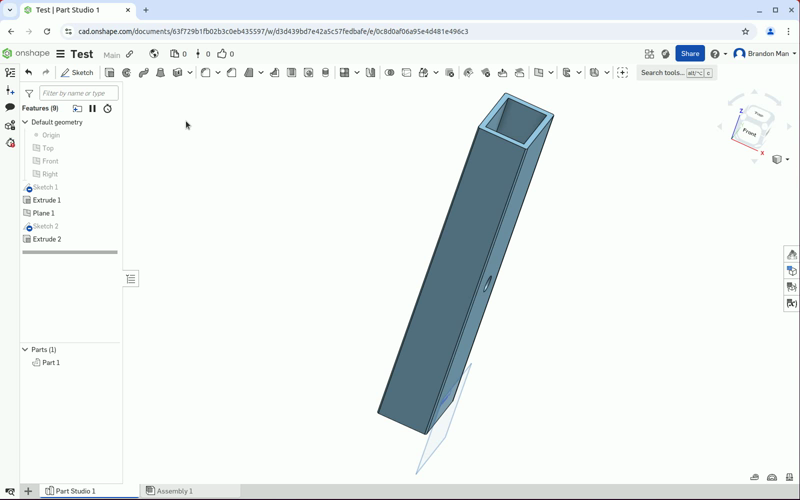
key(left, 2)
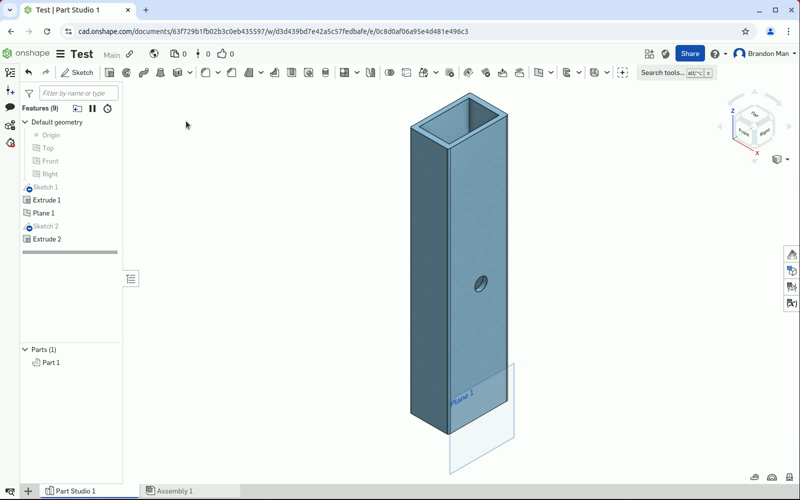
mouse_move(73, 189)
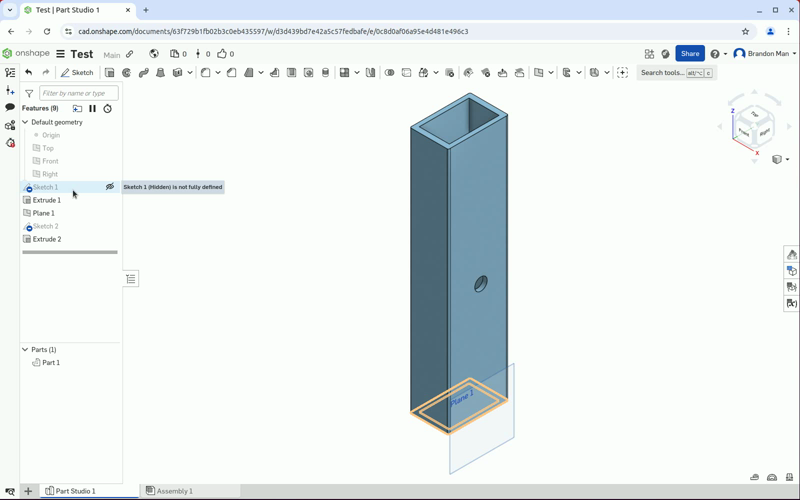
click(73, 189)